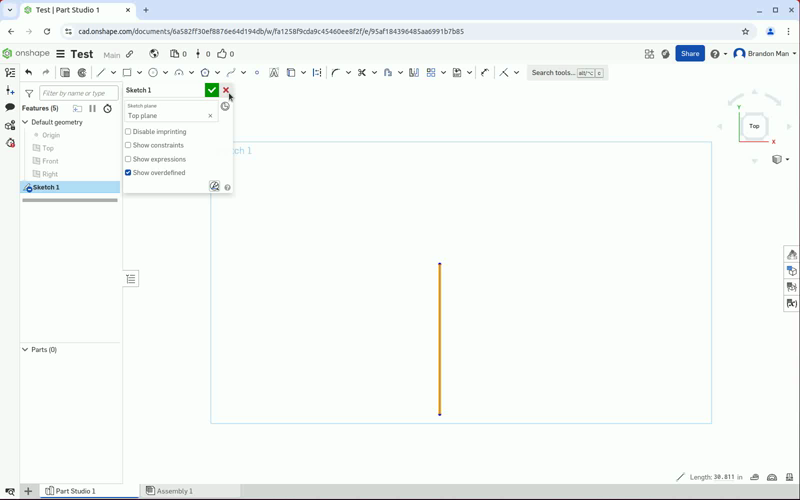
key(shift+h)
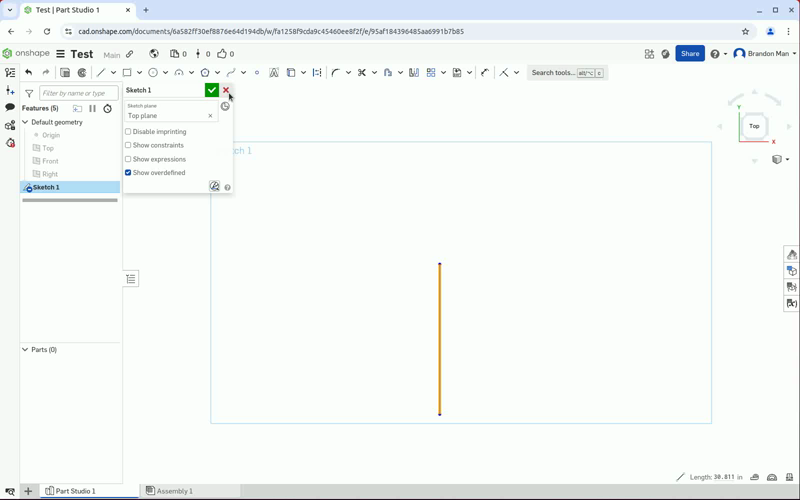
key(shift+s)
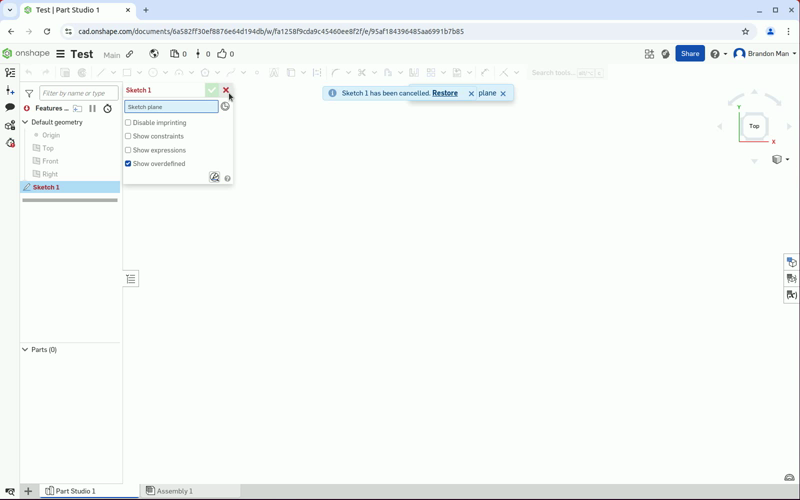
mouse_move(73, 150)
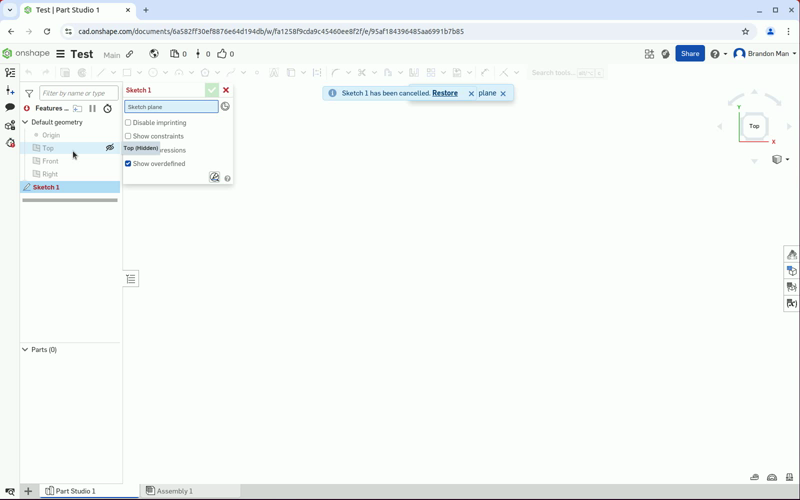
click(73, 150)
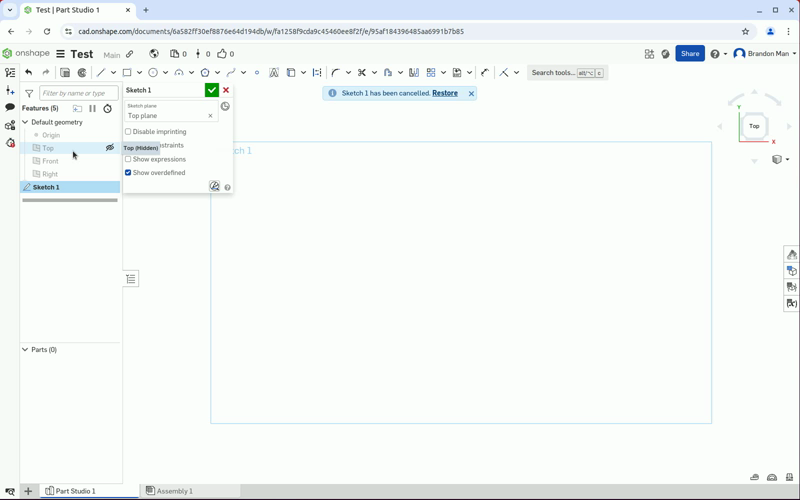
mouse_move(73, 352)
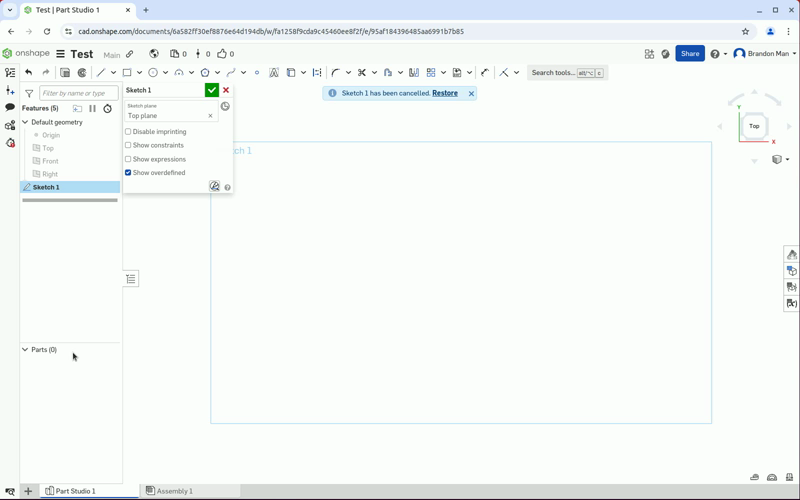
key(y)
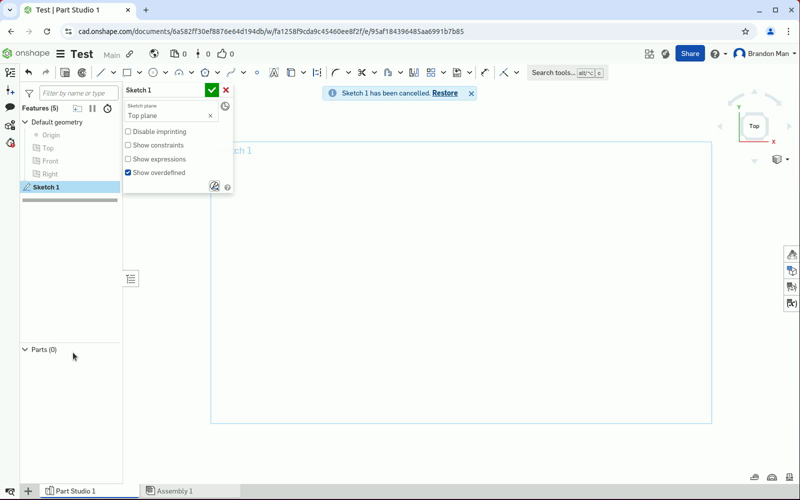
key(l)
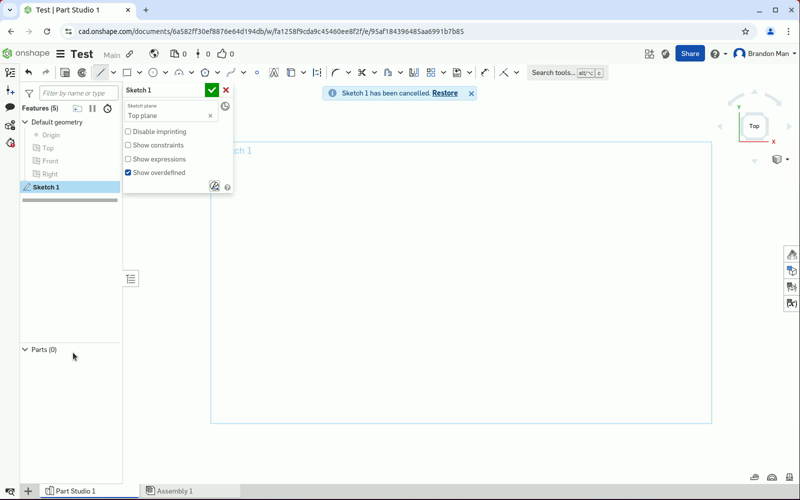
key_down(shift)
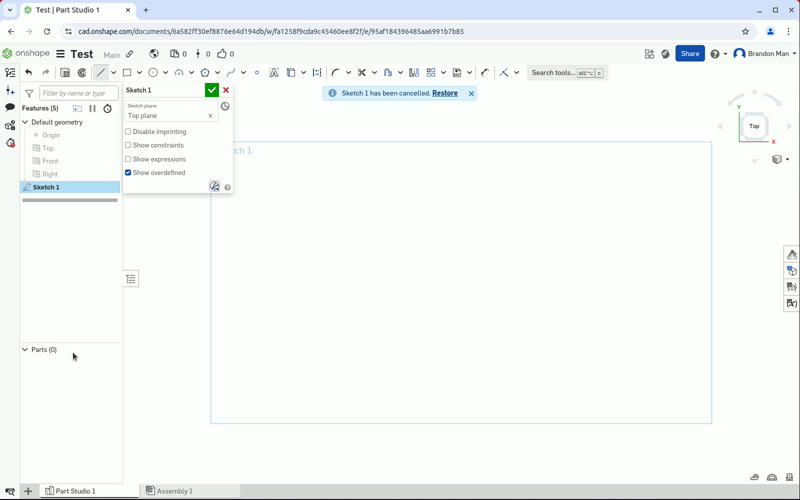
mouse_move(348, 300)
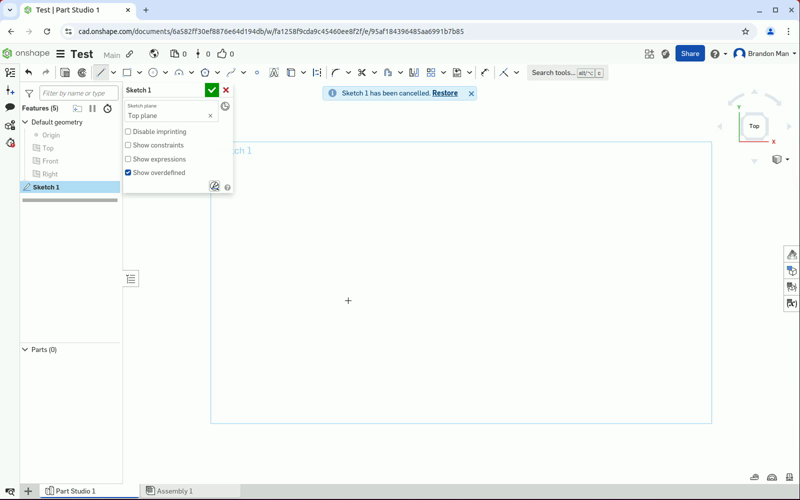
click(348, 300)
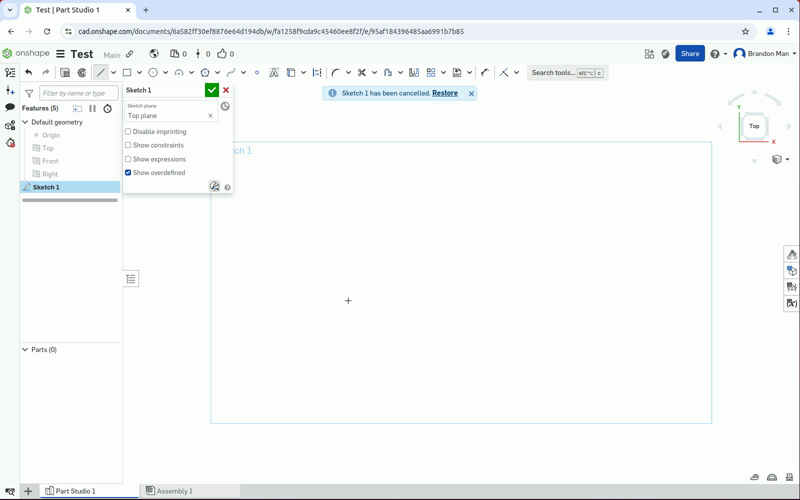
key_up(shift)
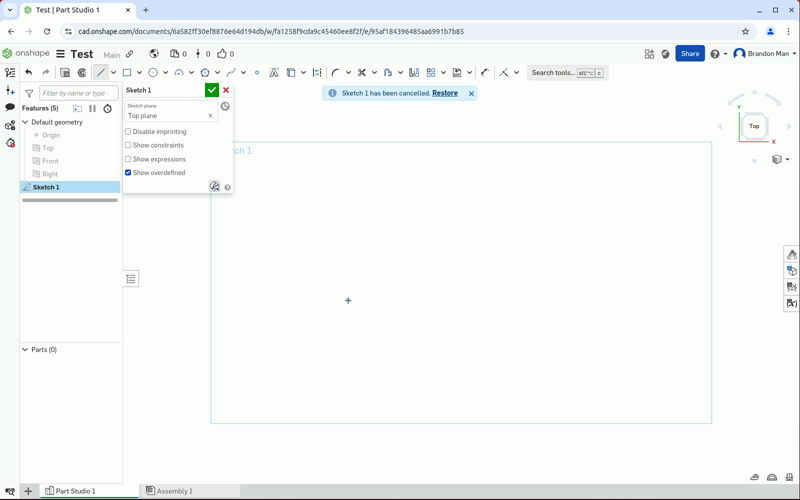
key_down(shift)
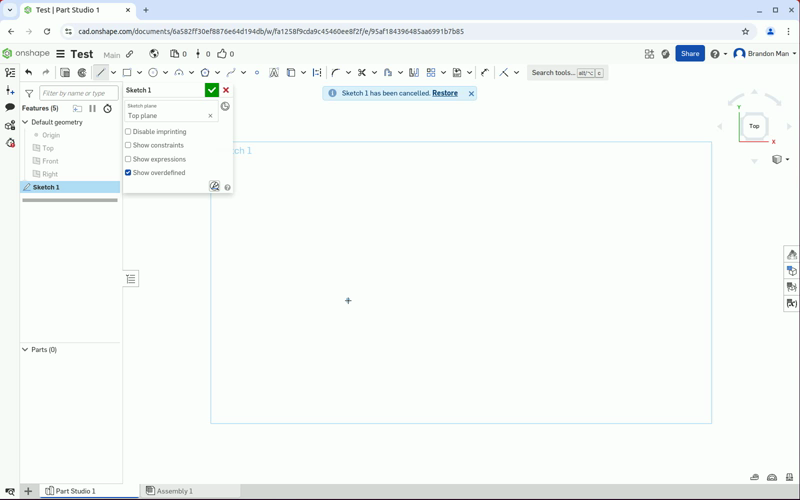
mouse_move(378, 300)
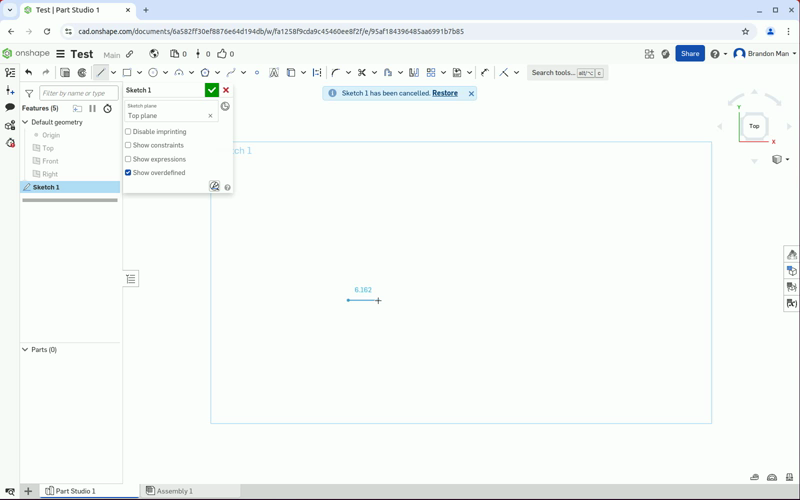
mouse_move(353, 300)
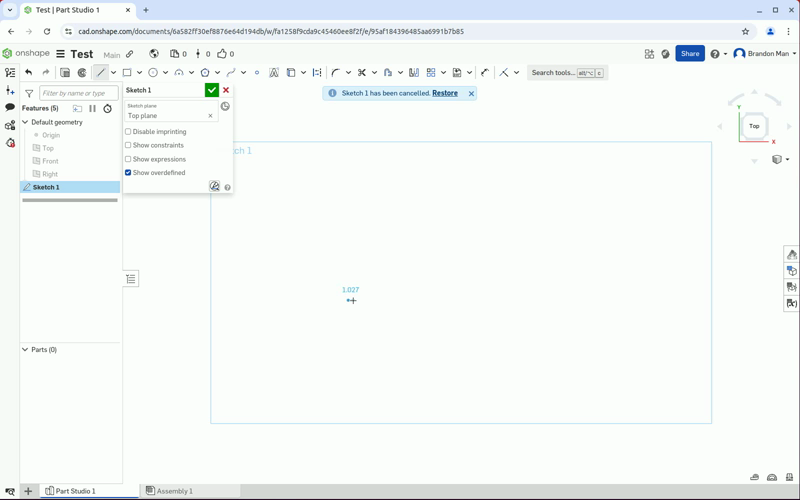
scroll(6)
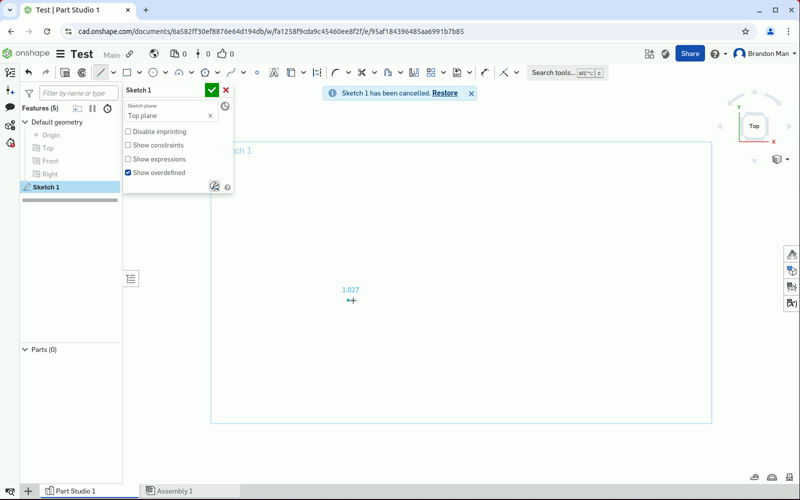
scroll(6)
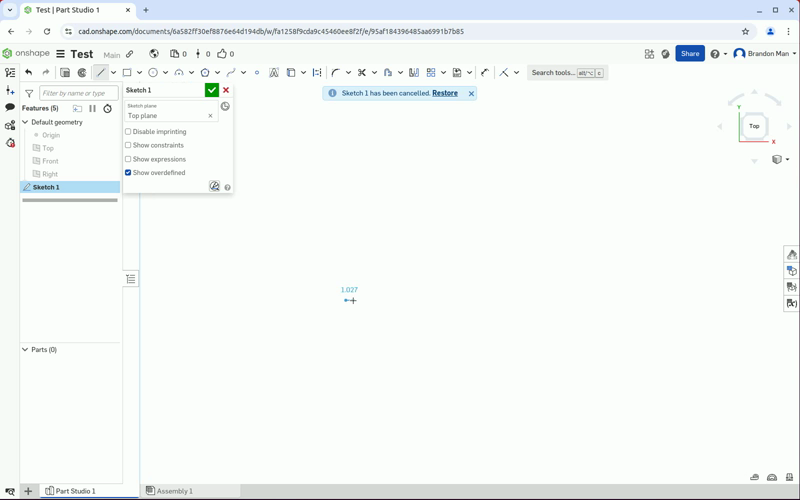
scroll(6)
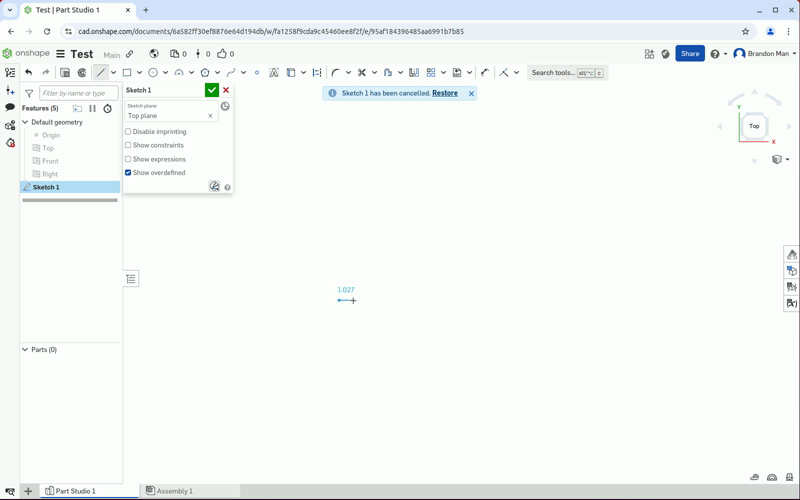
scroll(6)
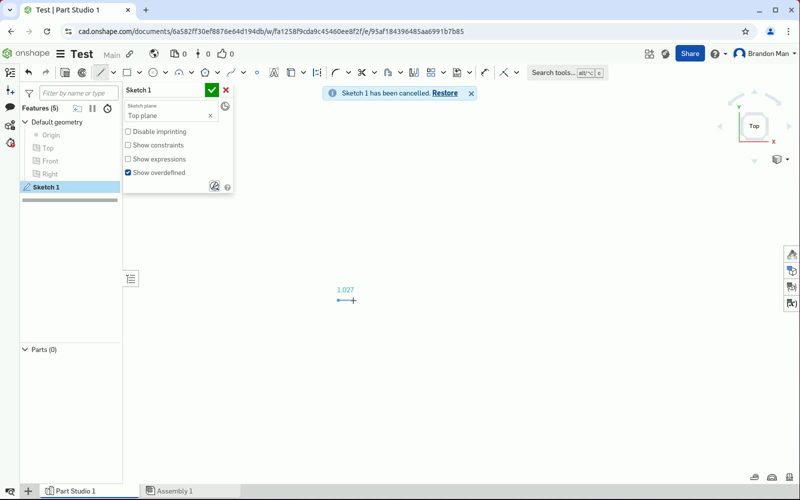
scroll(6)
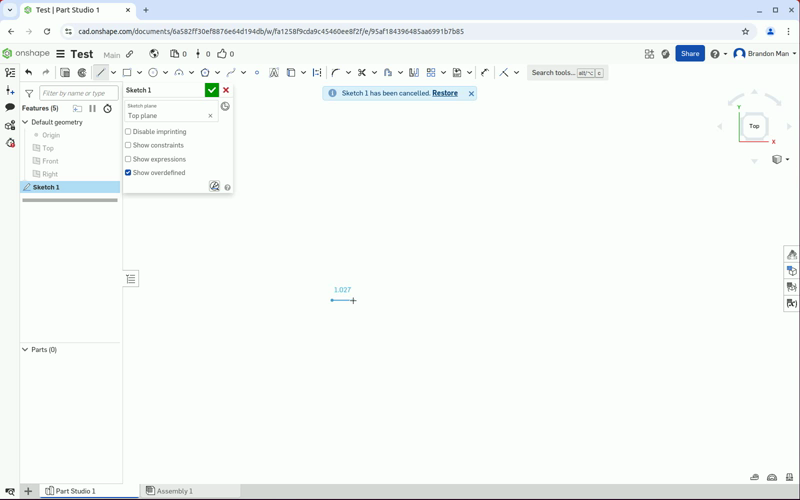
scroll(6)
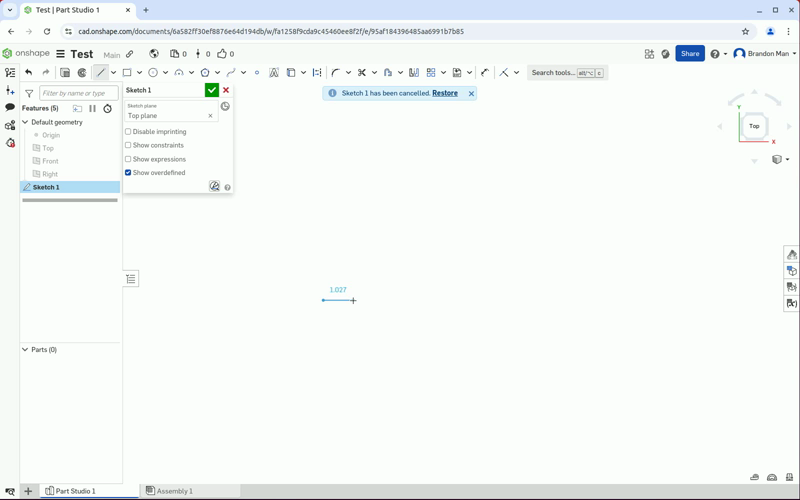
scroll(6)
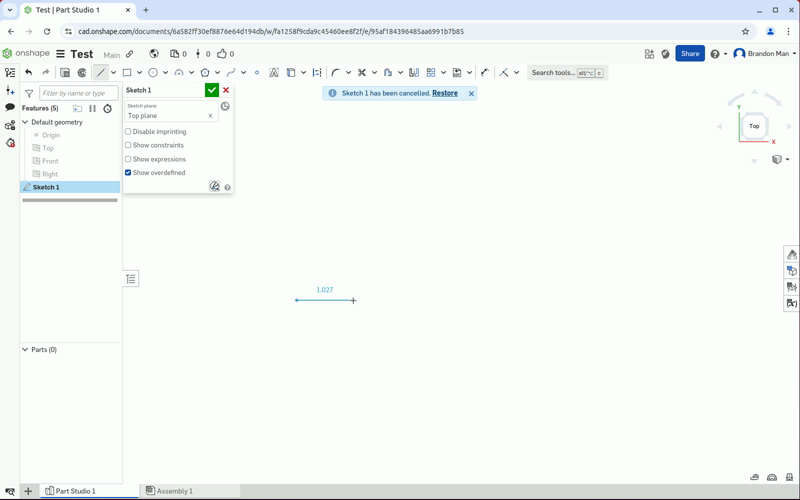
click(353, 300)
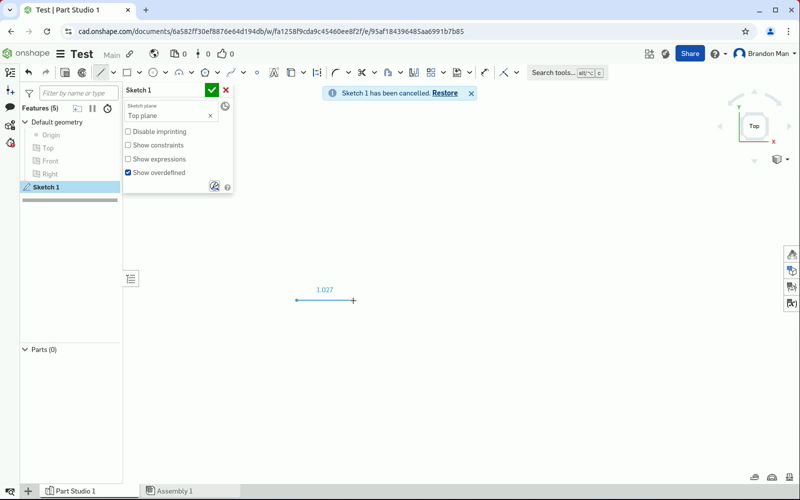
scroll(-6)
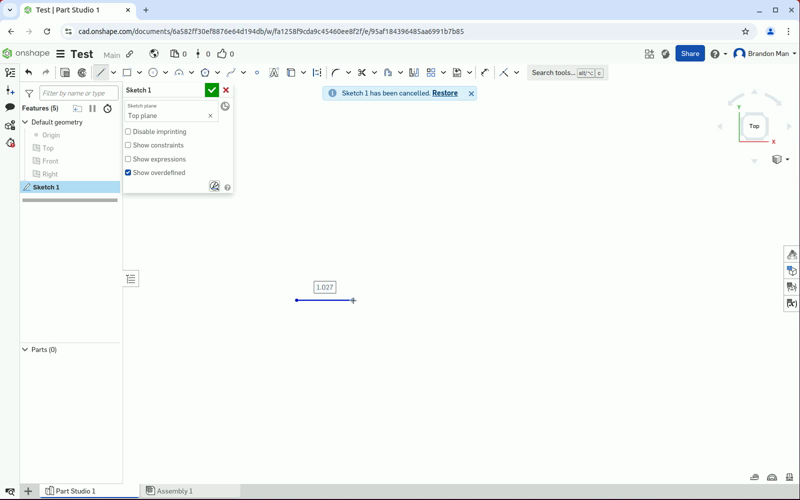
scroll(-6)
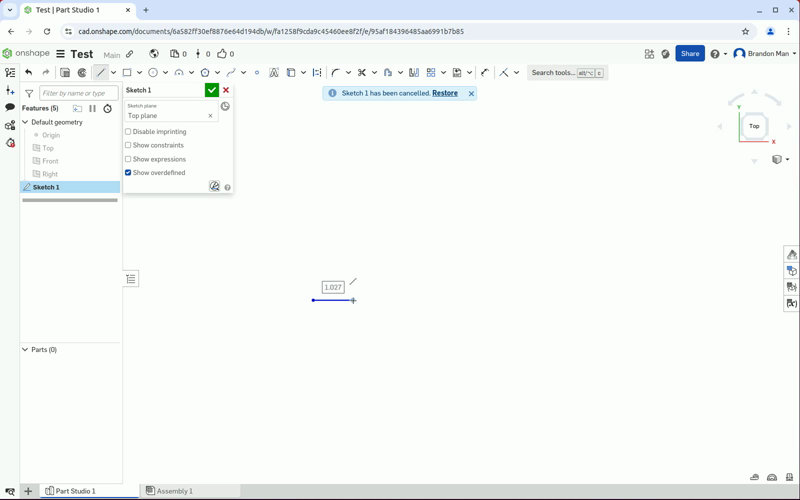
scroll(-6)
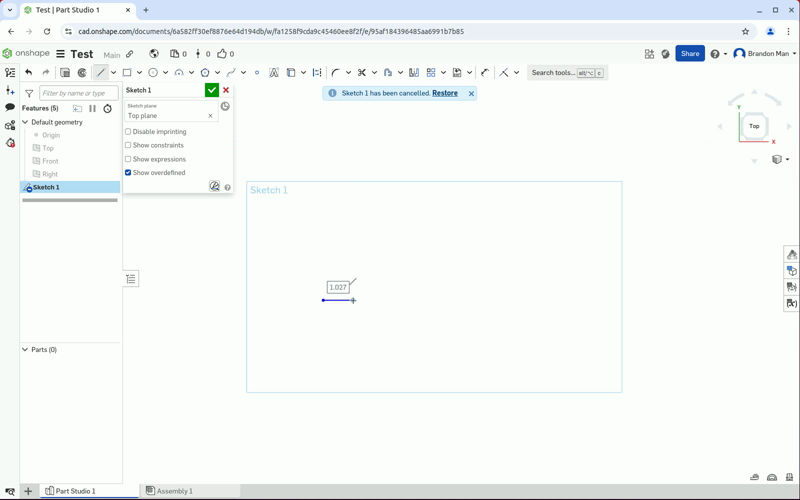
scroll(-6)
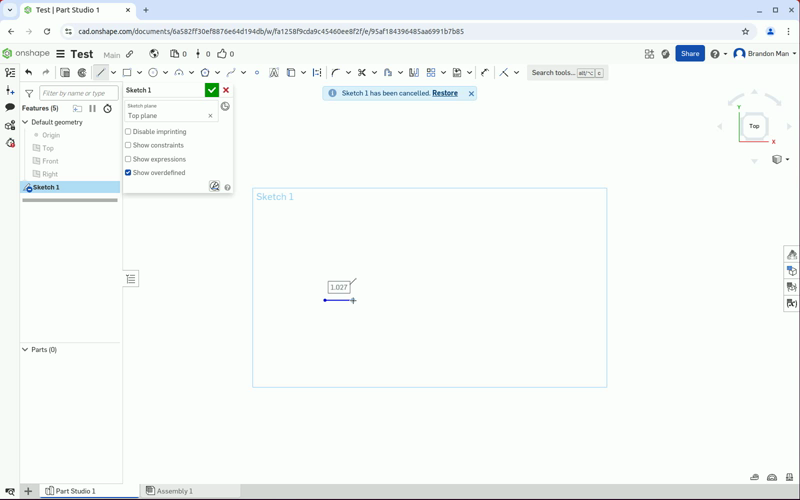
scroll(-6)
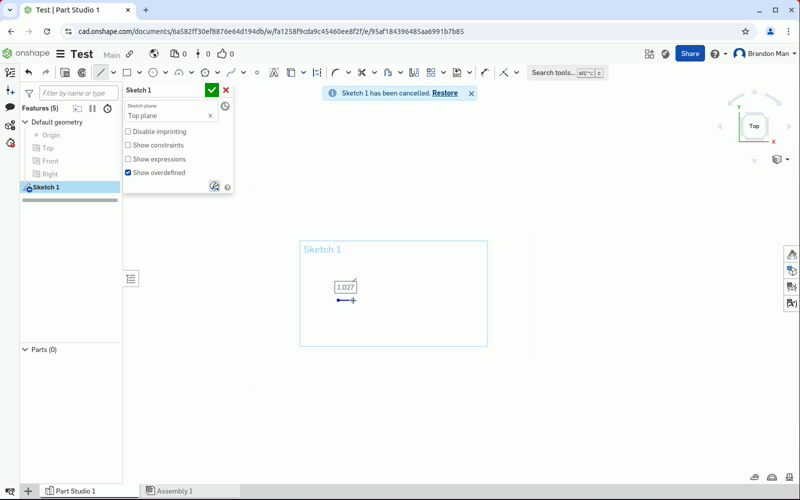
scroll(-6)
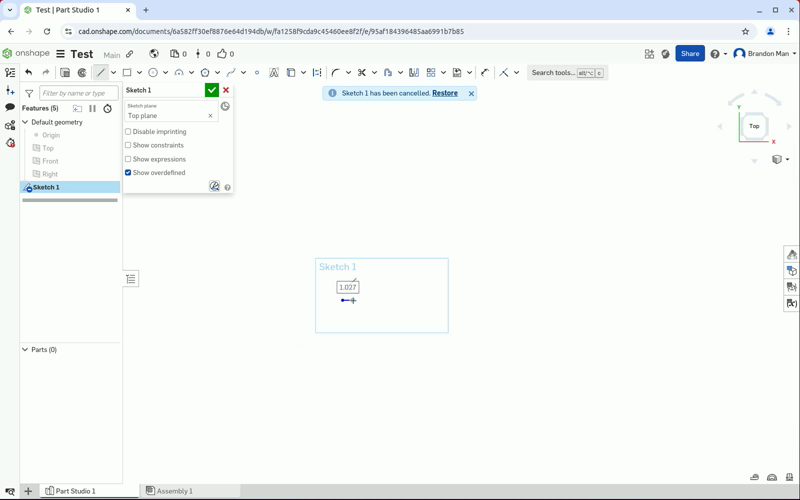
scroll(-6)
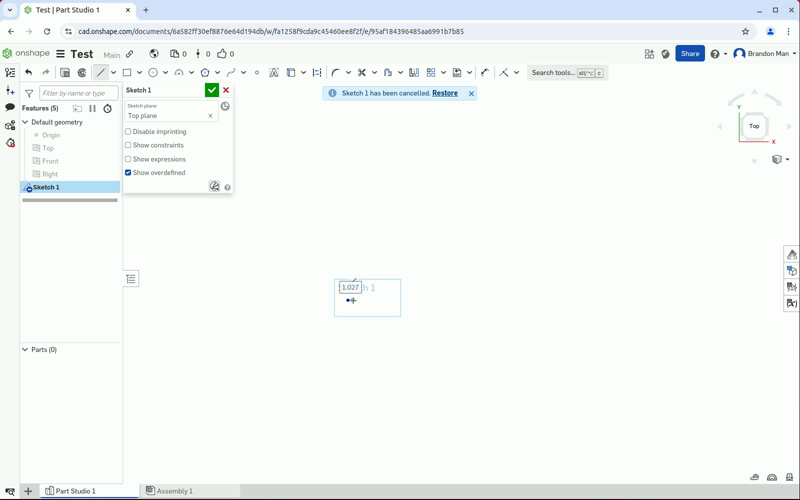
key_up(shift)
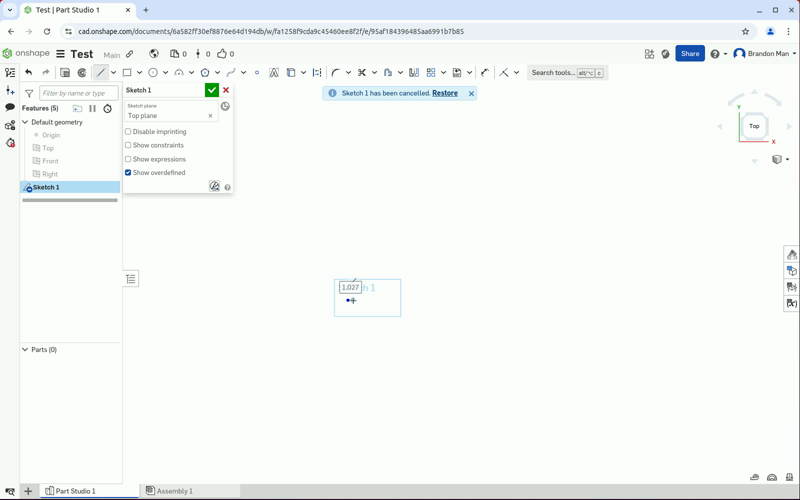
key_down(shift)
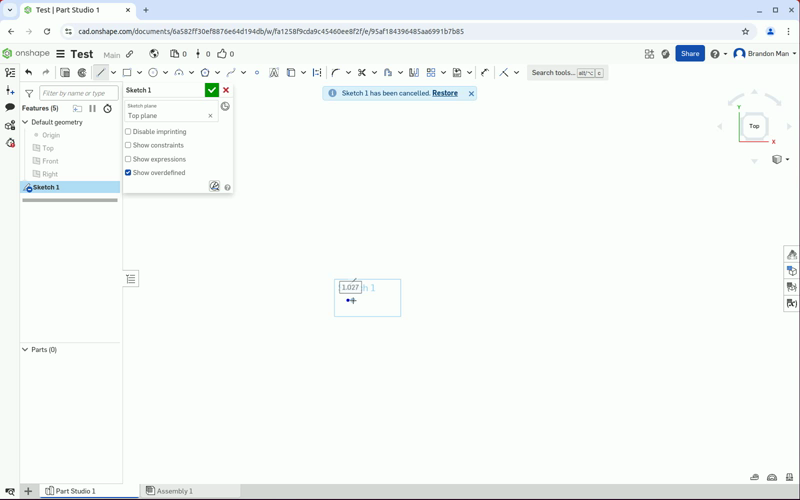
mouse_move(383, 300)
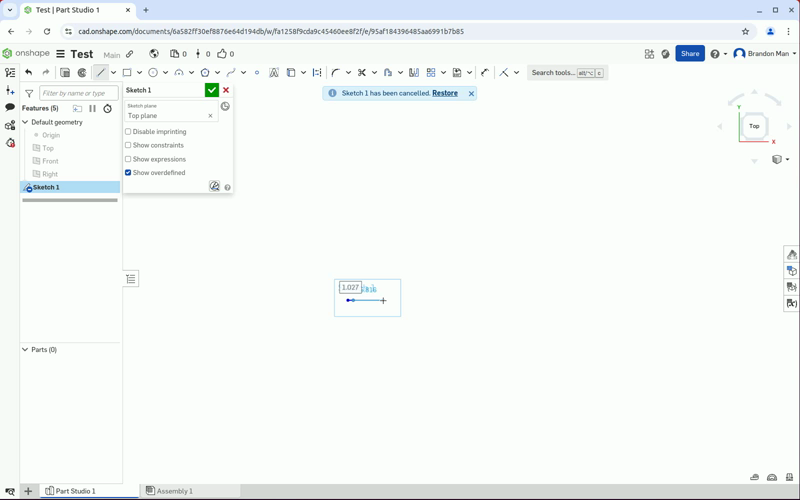
mouse_move(353, 264)
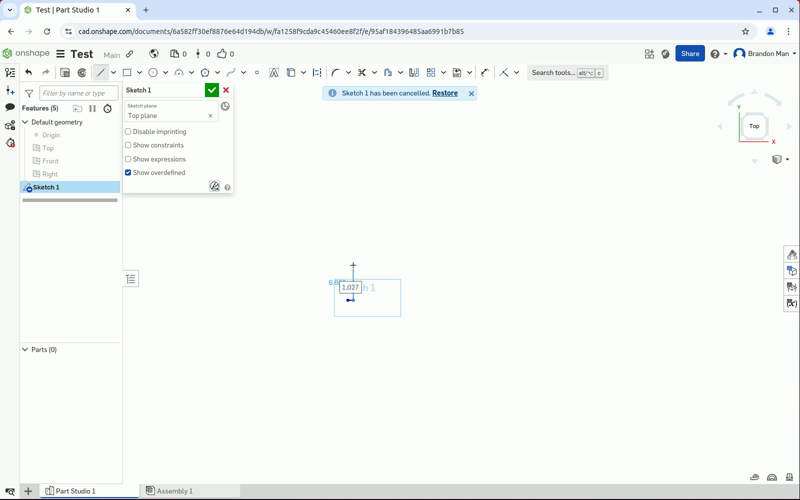
click(353, 264)
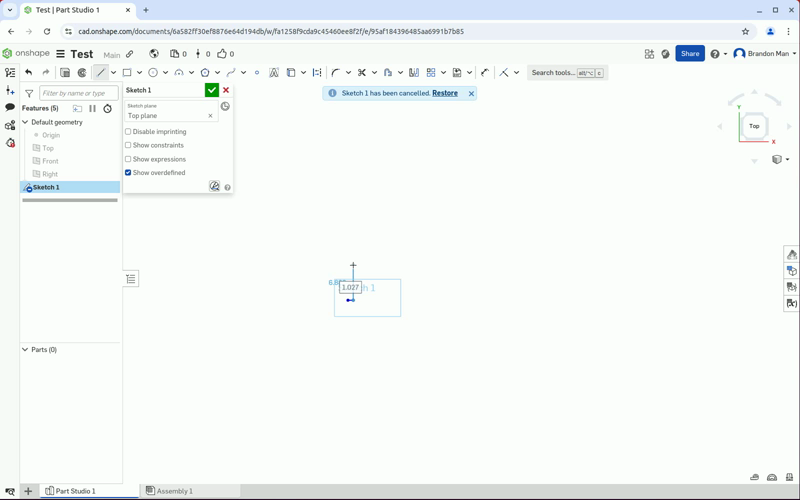
key_up(shift)
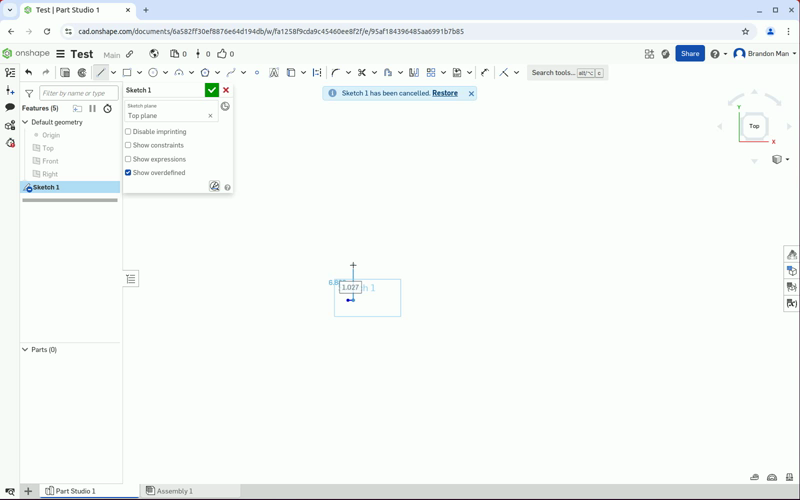
key_down(shift)
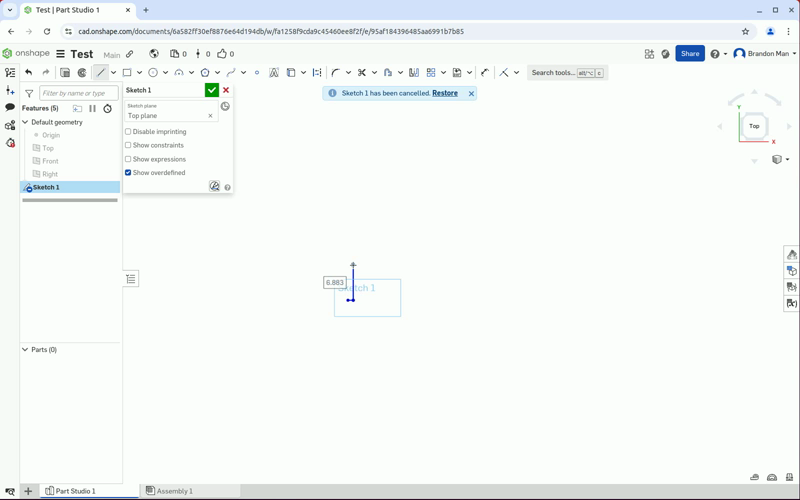
mouse_move(383, 264)
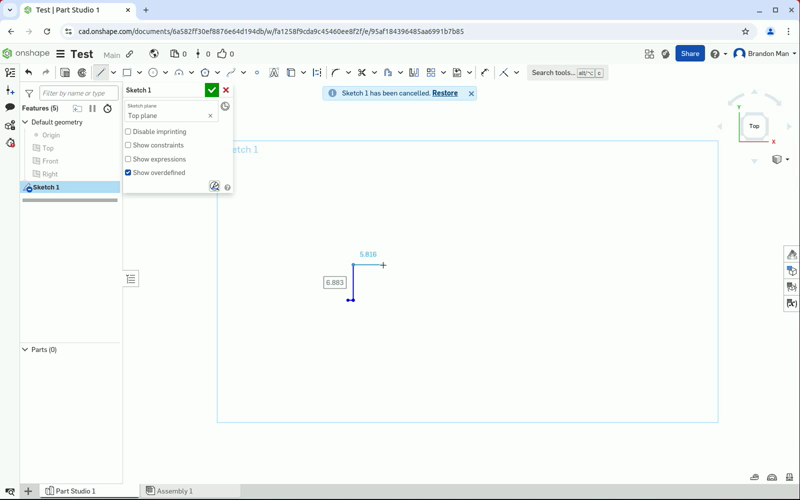
mouse_move(348, 264)
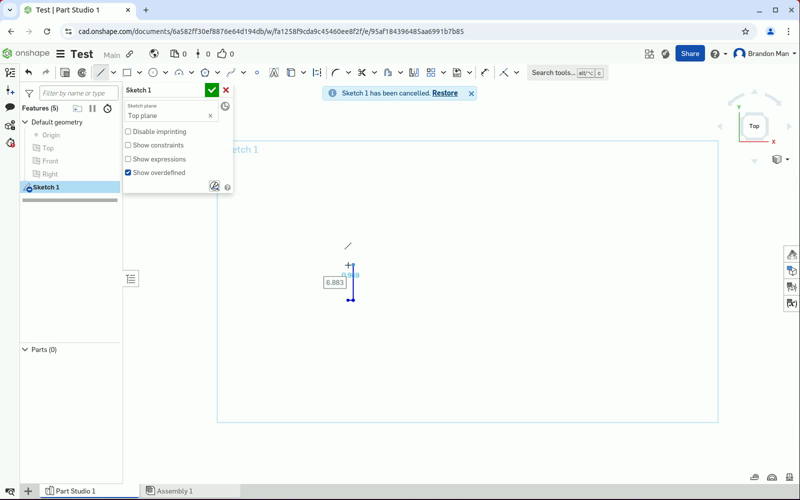
scroll(6)
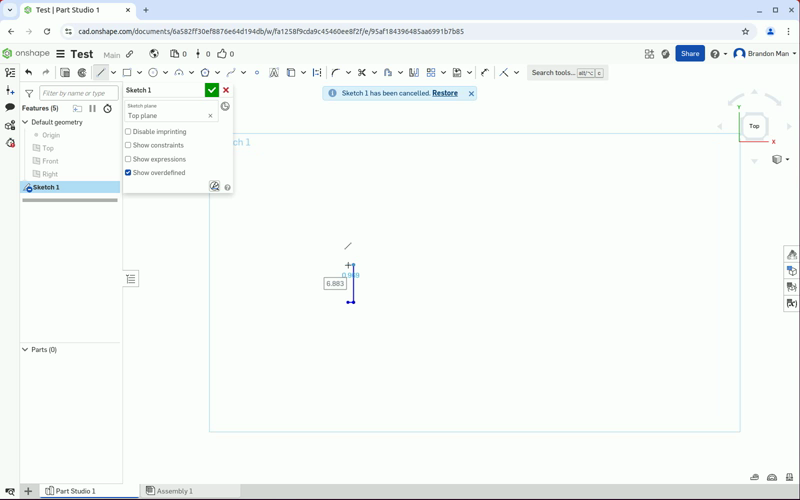
scroll(6)
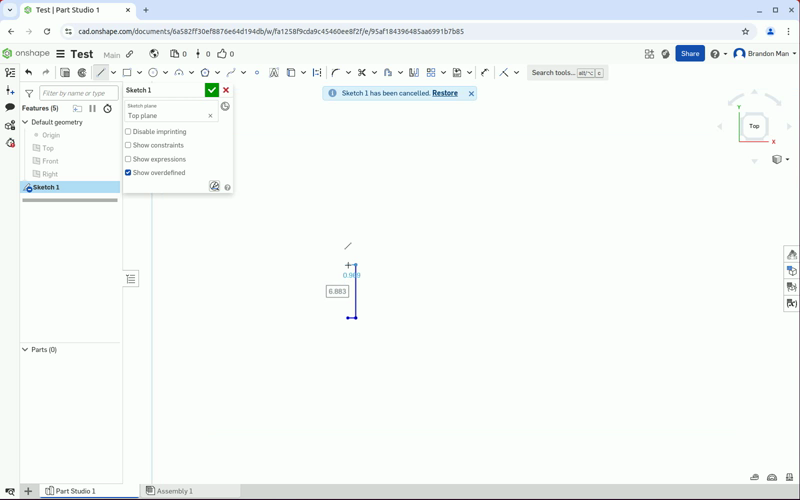
scroll(6)
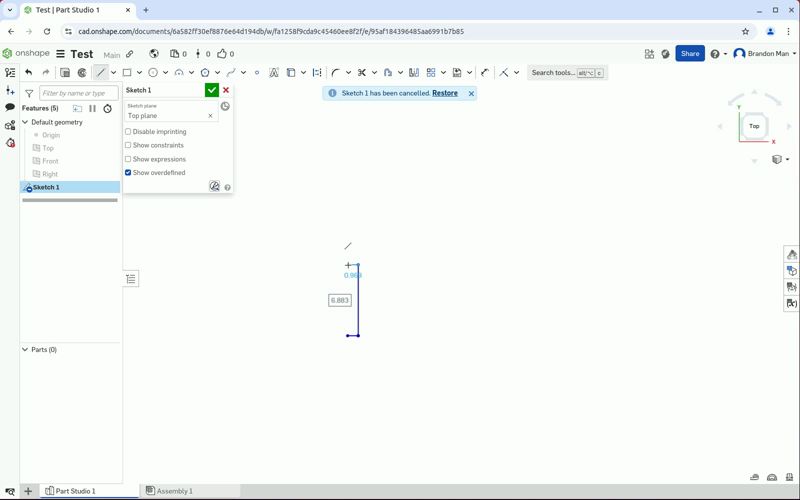
scroll(6)
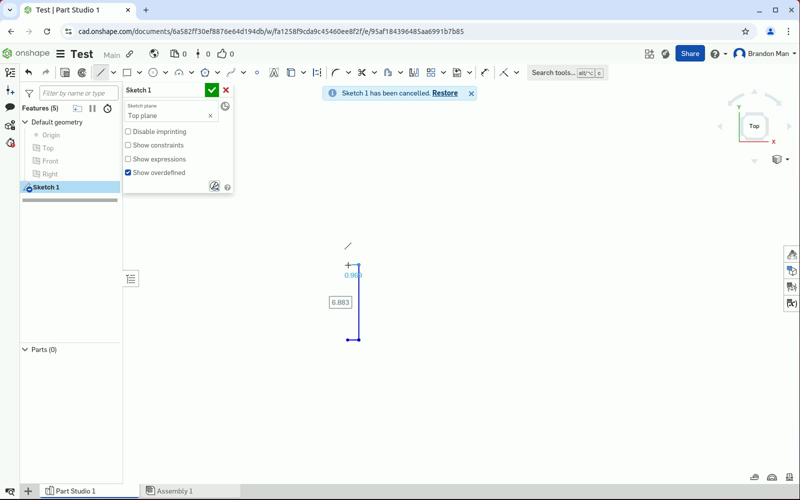
scroll(6)
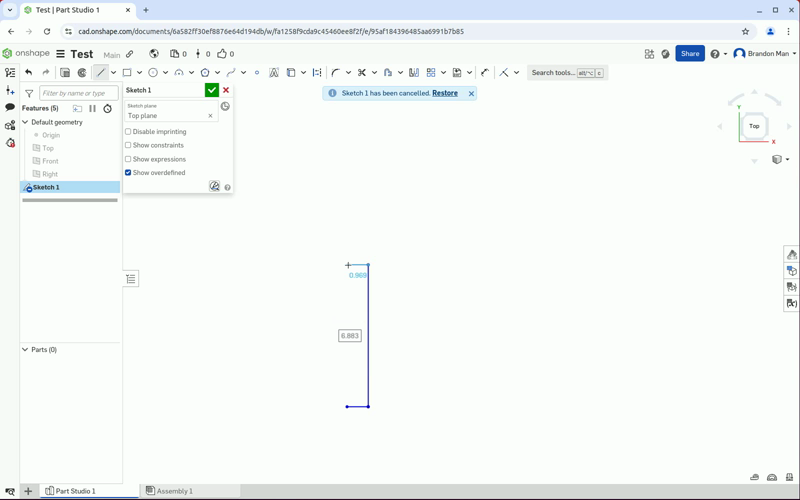
scroll(6)
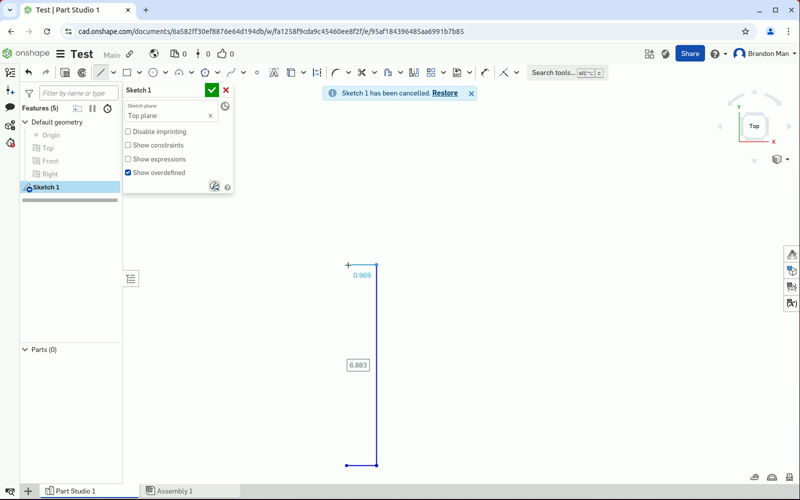
scroll(6)
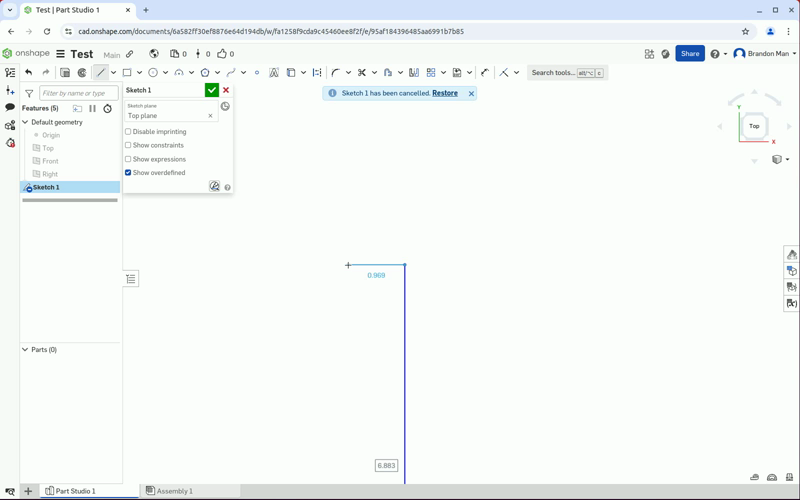
click(348, 264)
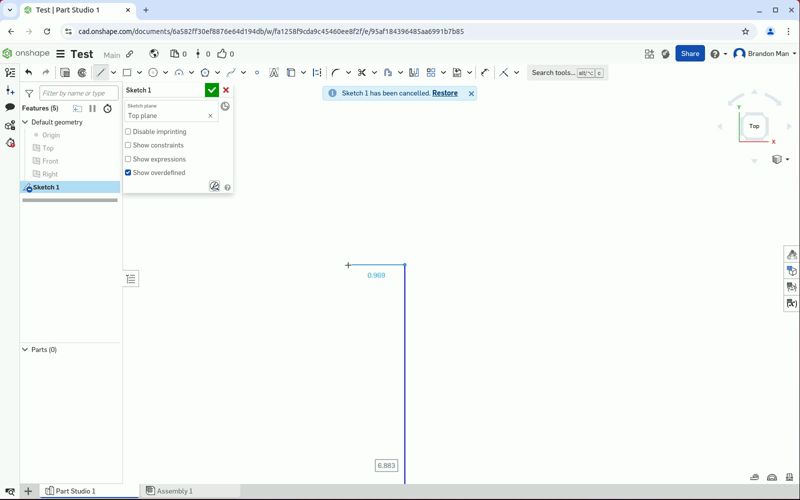
scroll(-6)
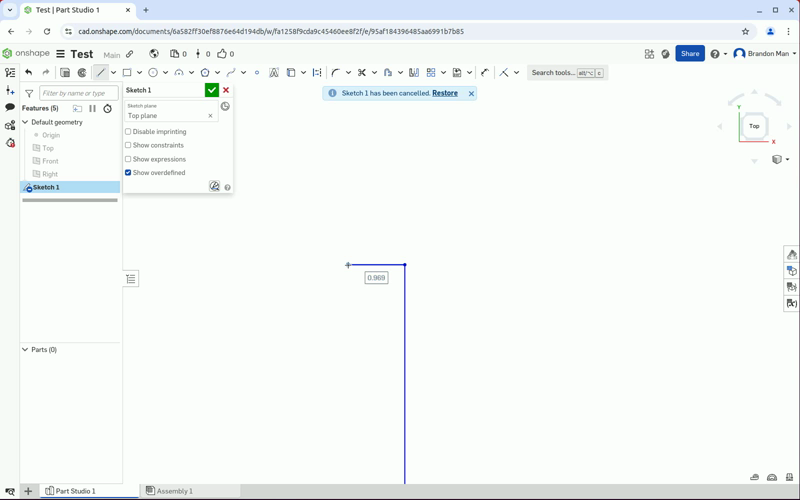
scroll(-6)
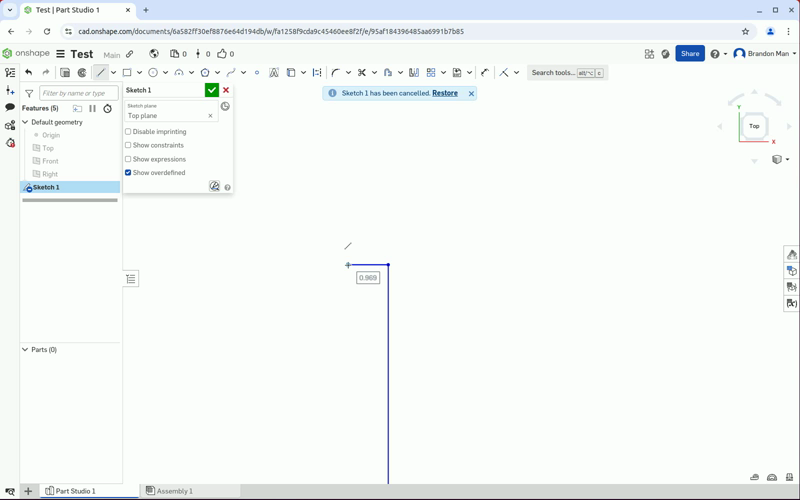
scroll(-6)
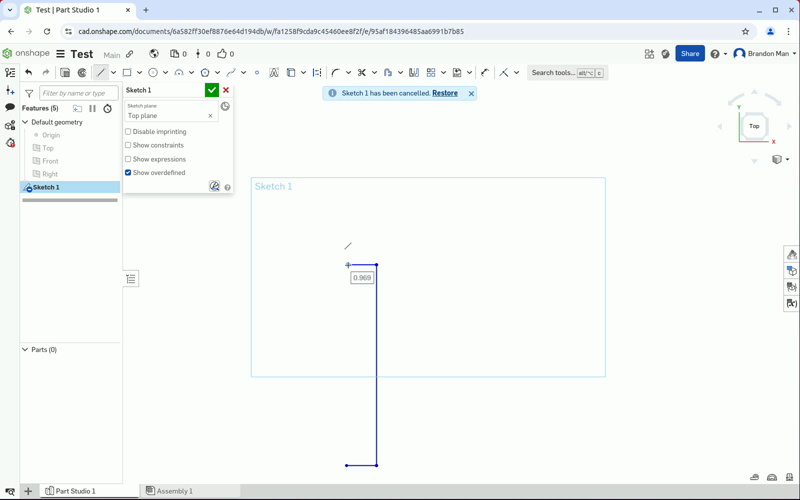
scroll(-6)
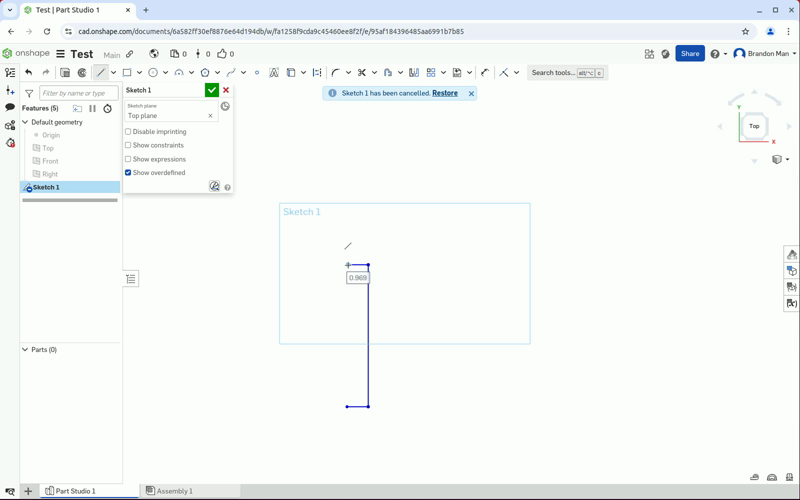
scroll(-6)
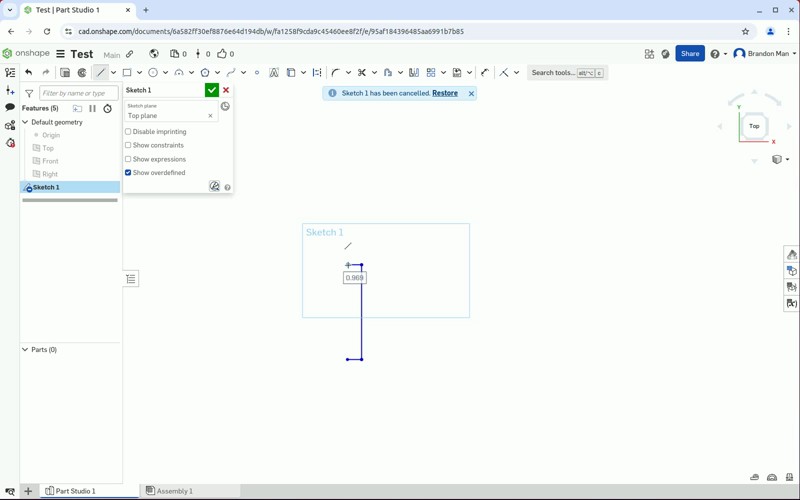
scroll(-6)
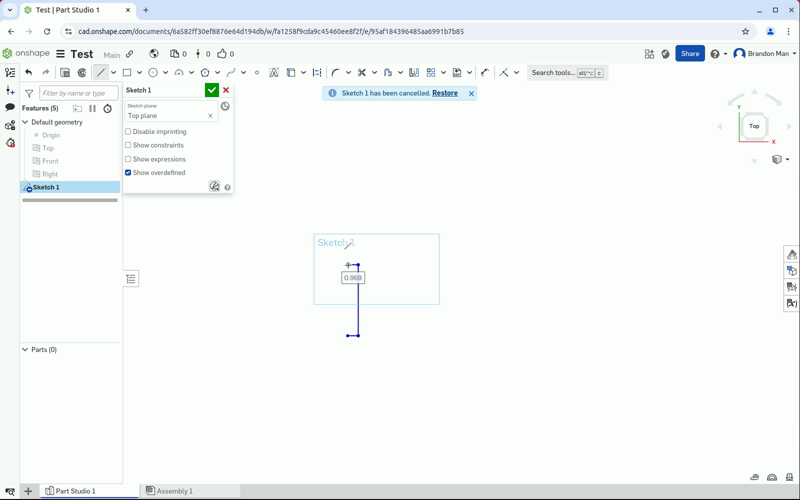
scroll(-6)
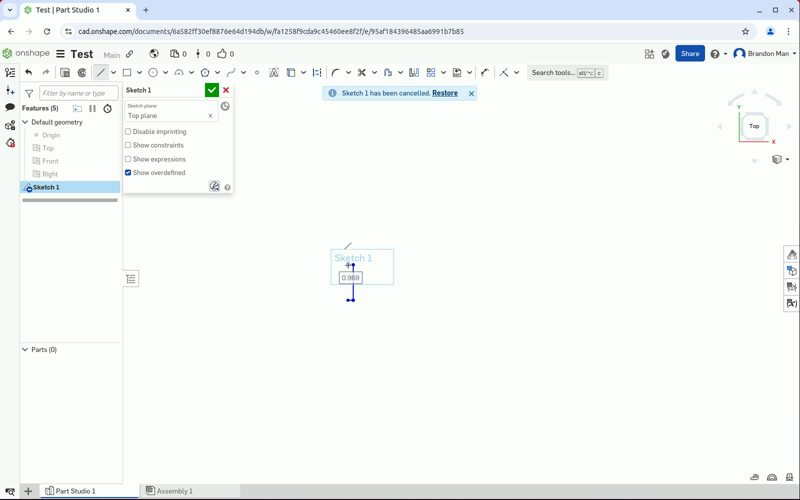
key_up(shift)
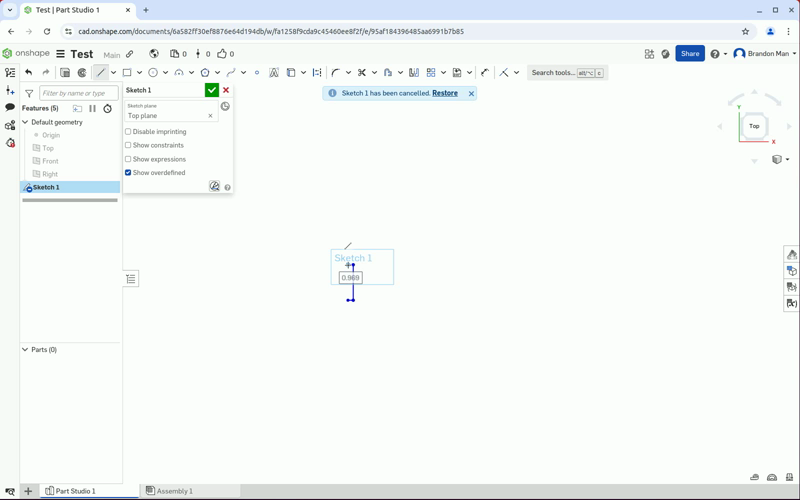
mouse_move(378, 264)
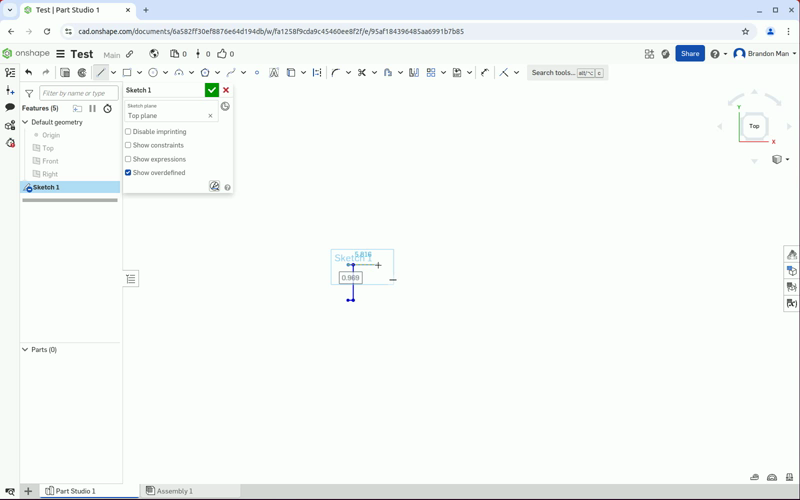
key_down(shift)
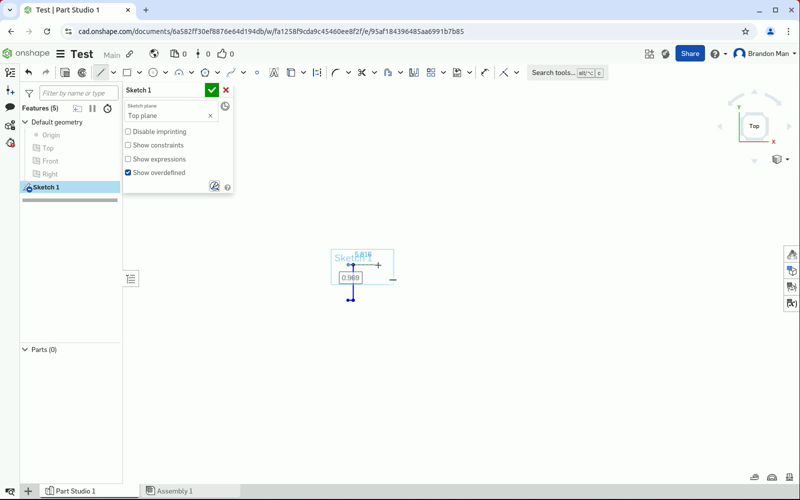
mouse_move(348, 300)
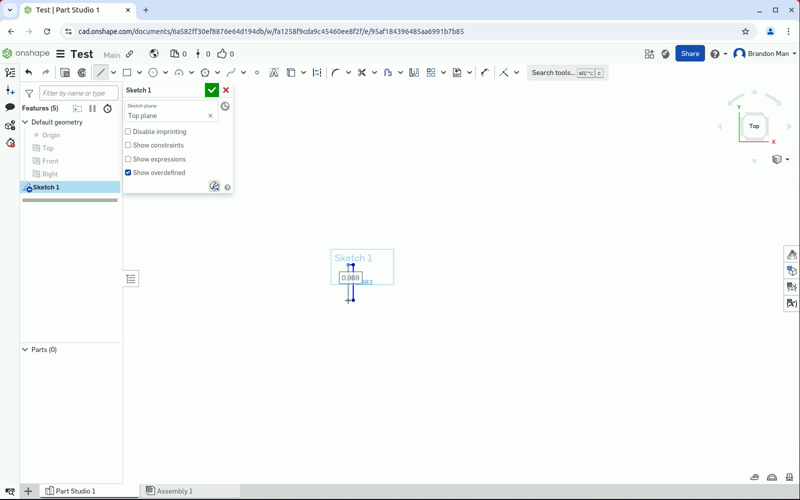
key_up(shift)
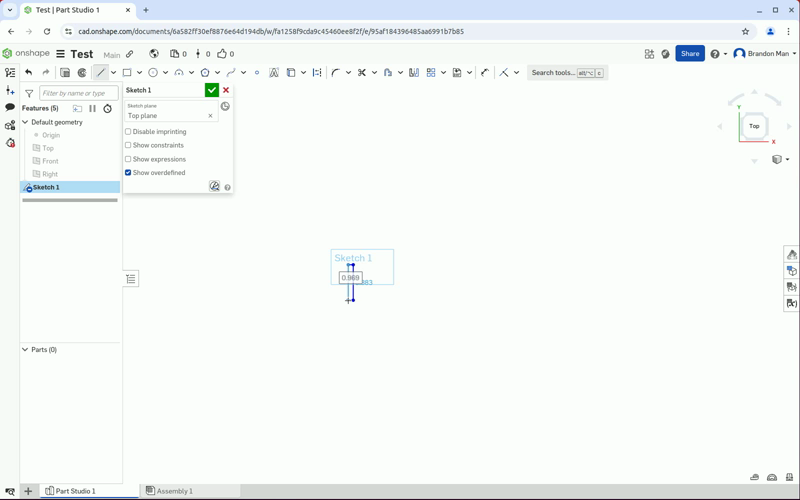
click(348, 300)
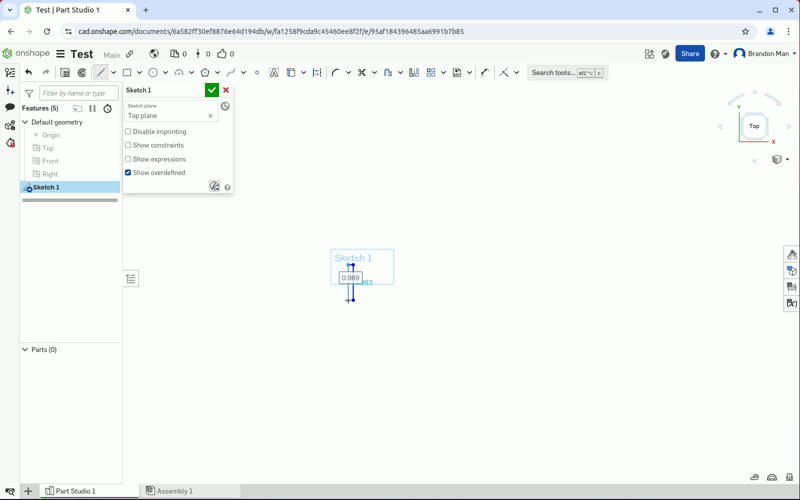
key(esc)
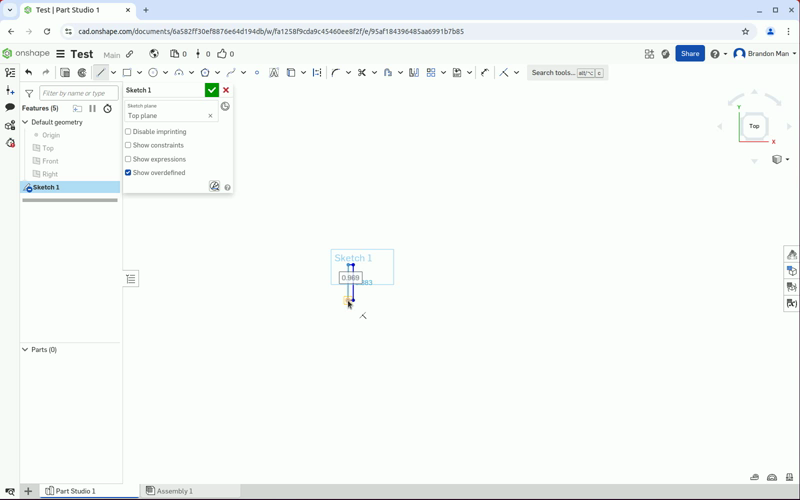
mouse_move(351, 297)
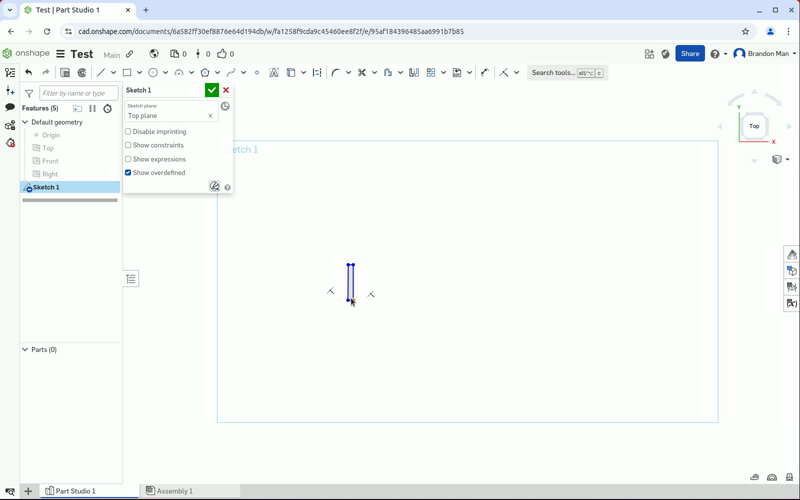
scroll(6)
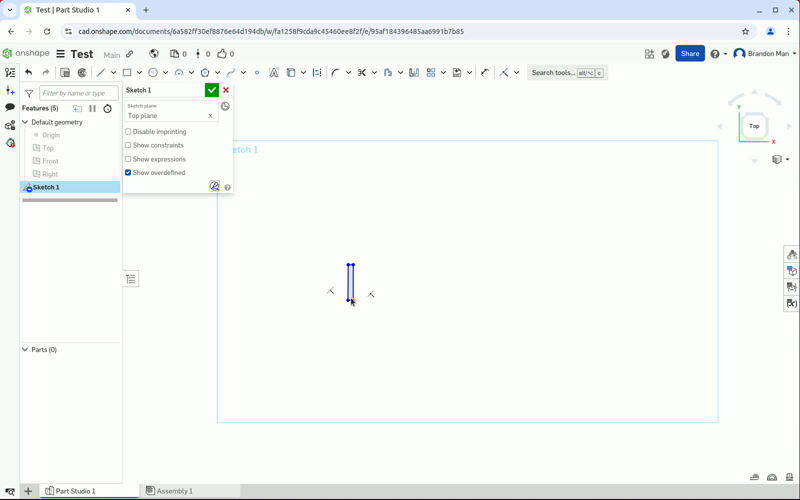
scroll(6)
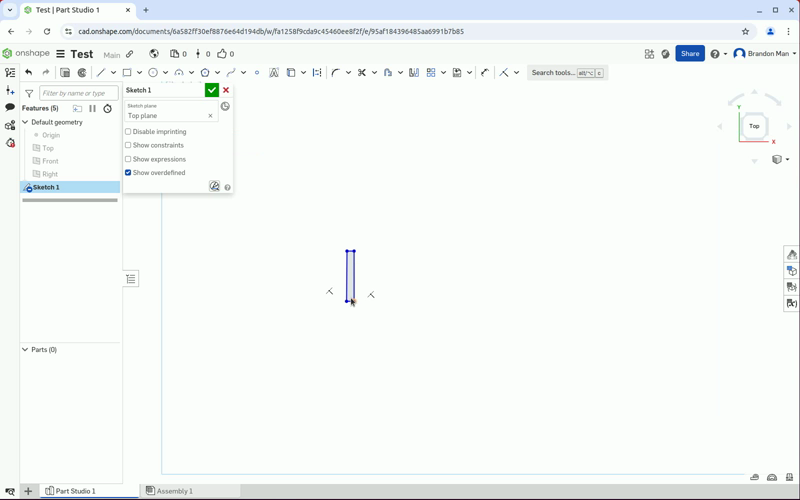
scroll(6)
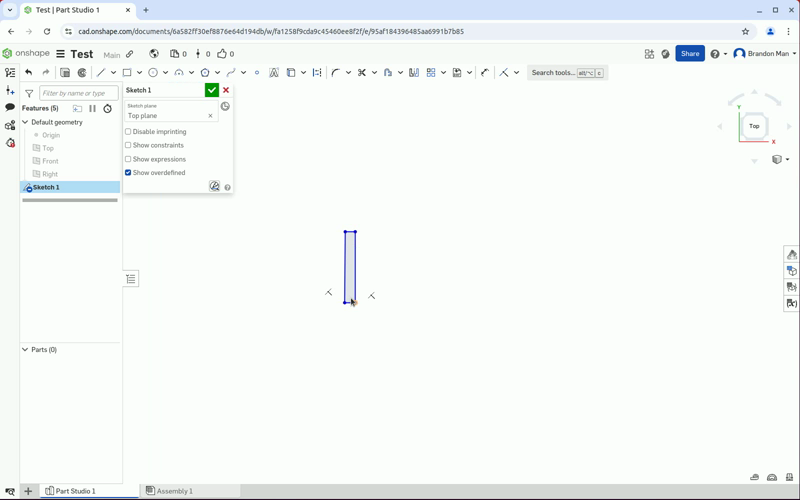
scroll(6)
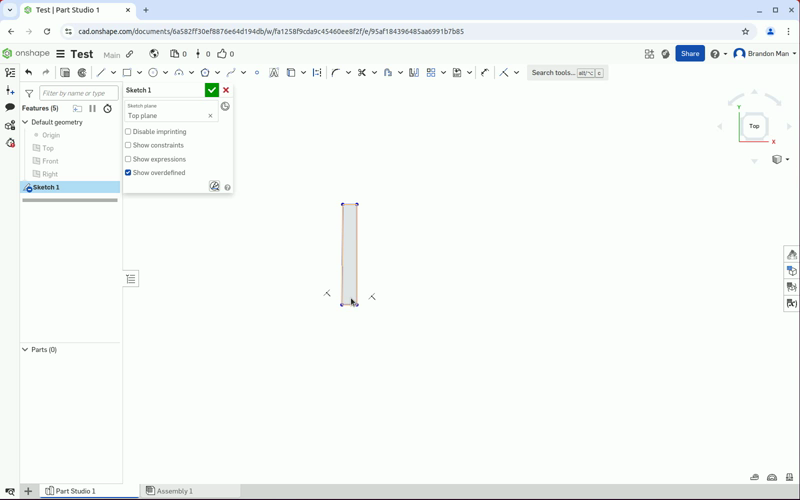
scroll(6)
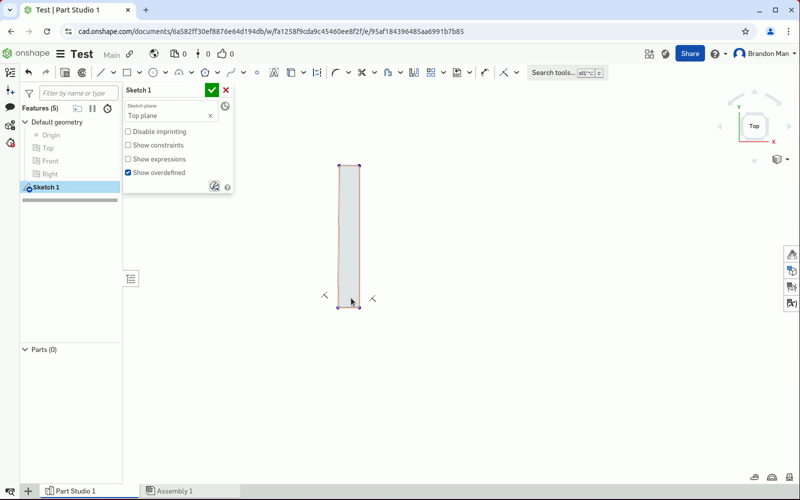
scroll(6)
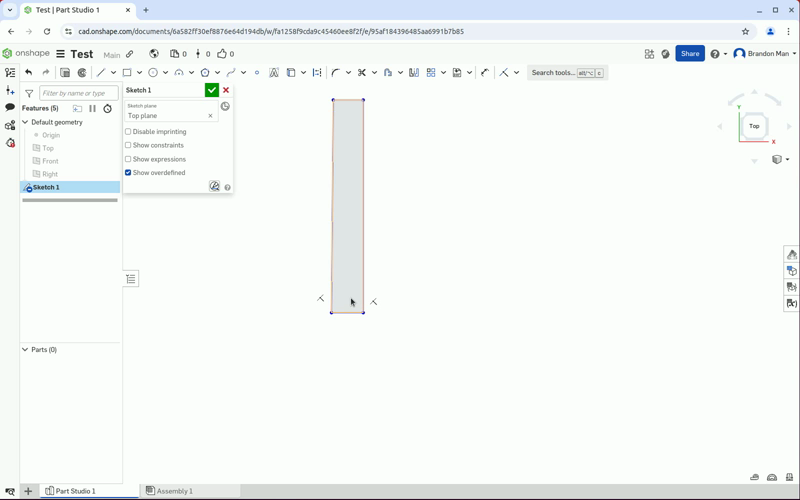
scroll(6)
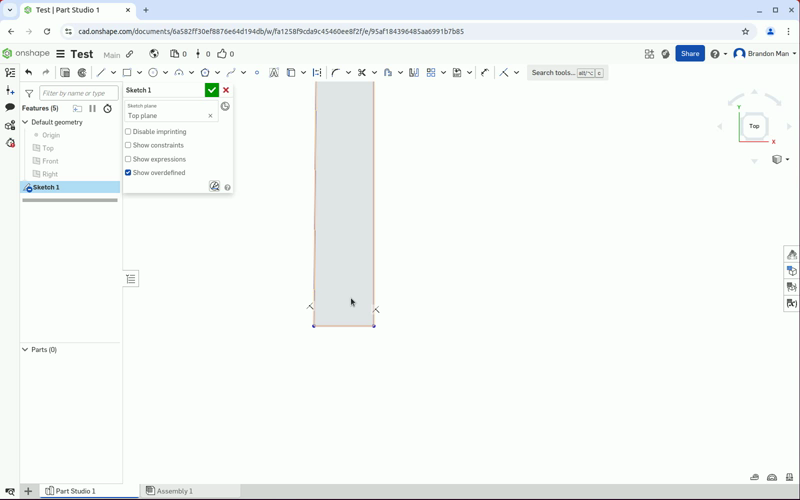
click(351, 297)
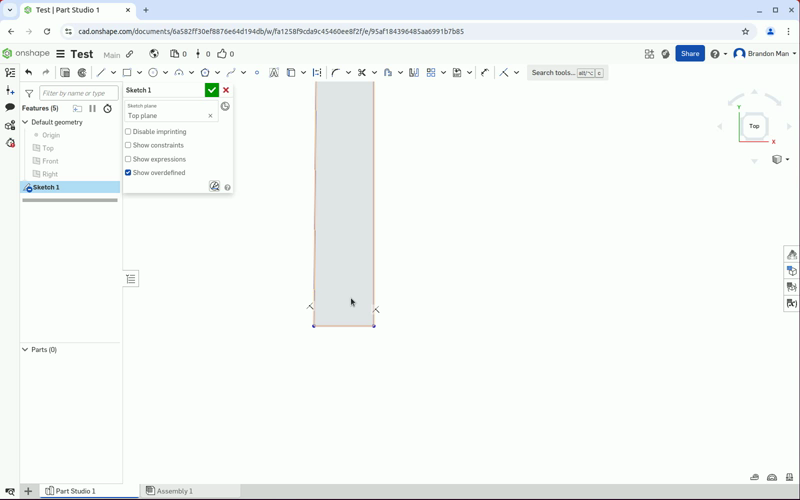
scroll(-6)
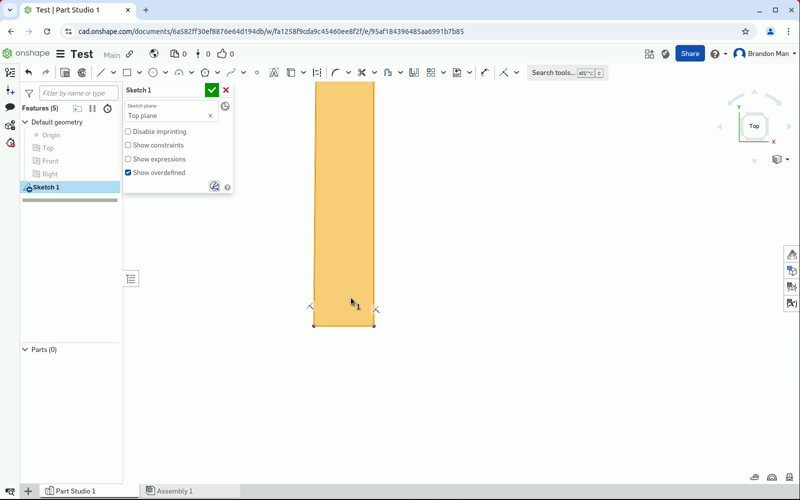
scroll(-6)
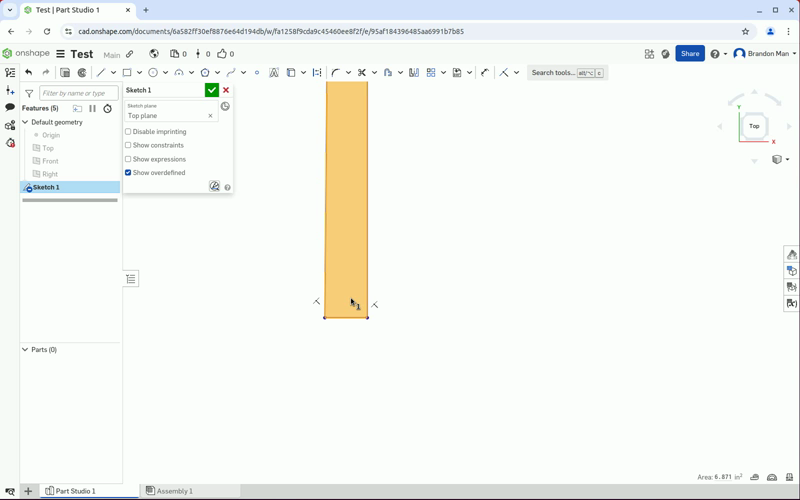
scroll(-6)
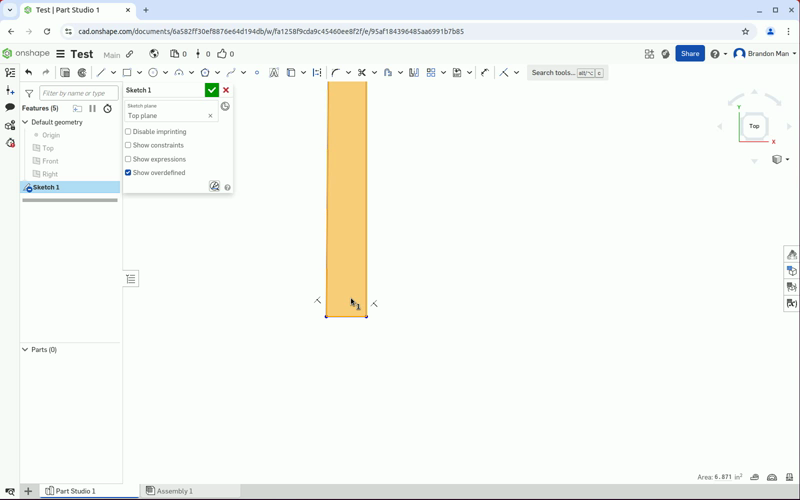
scroll(-6)
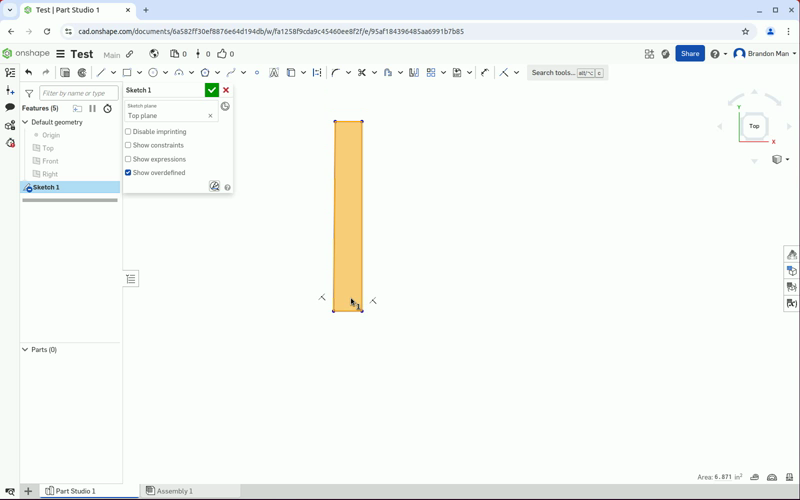
scroll(-6)
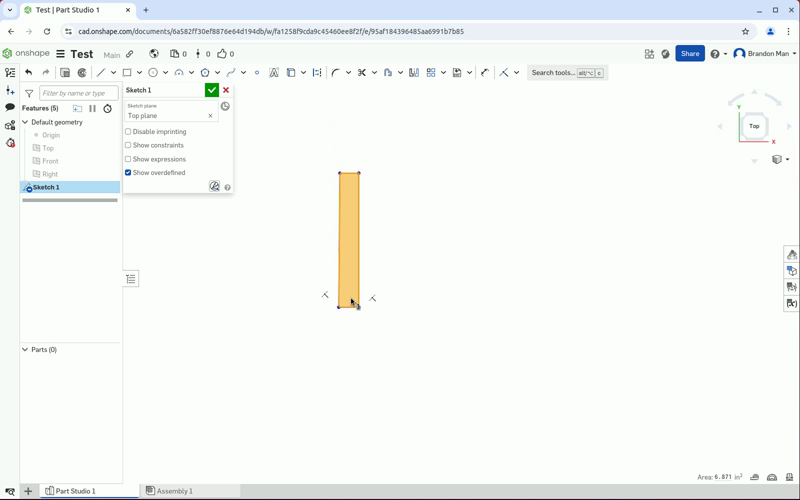
scroll(-6)
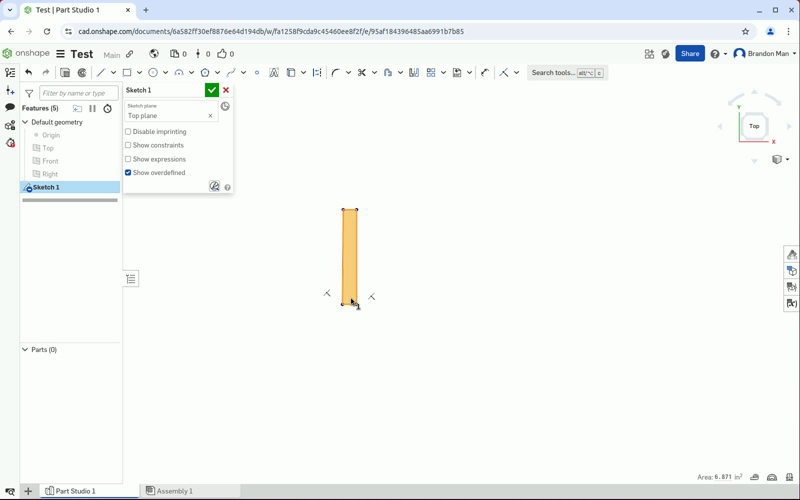
scroll(-6)
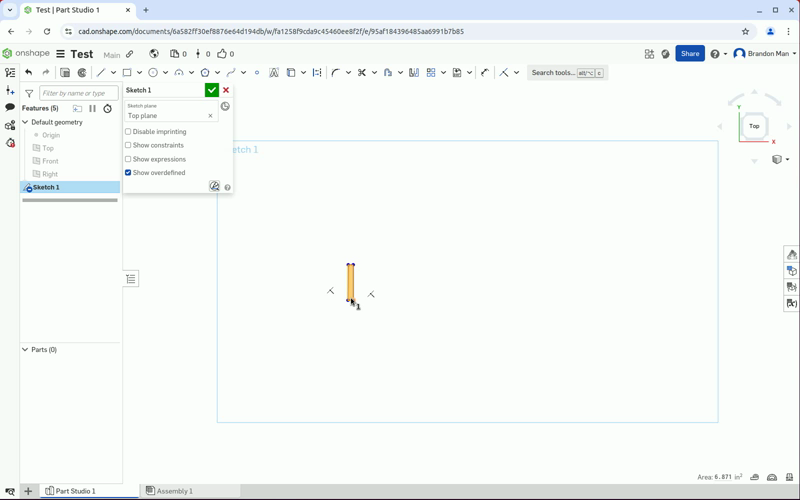
mouse_move(73, 352)
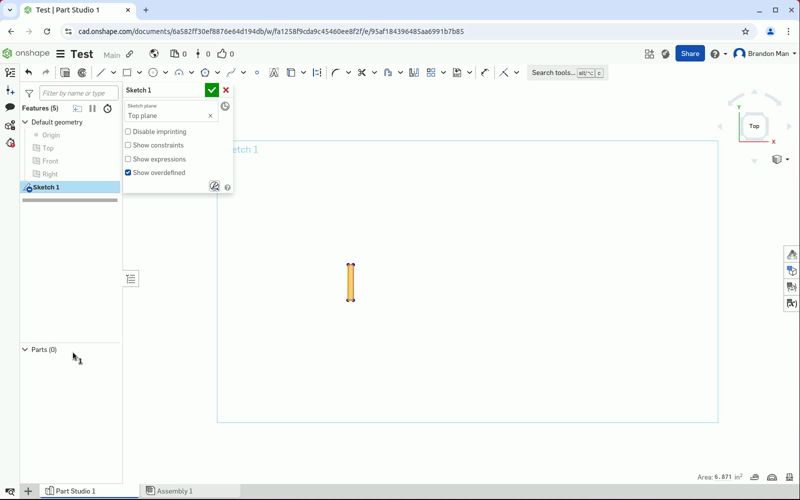
key(shift+y)
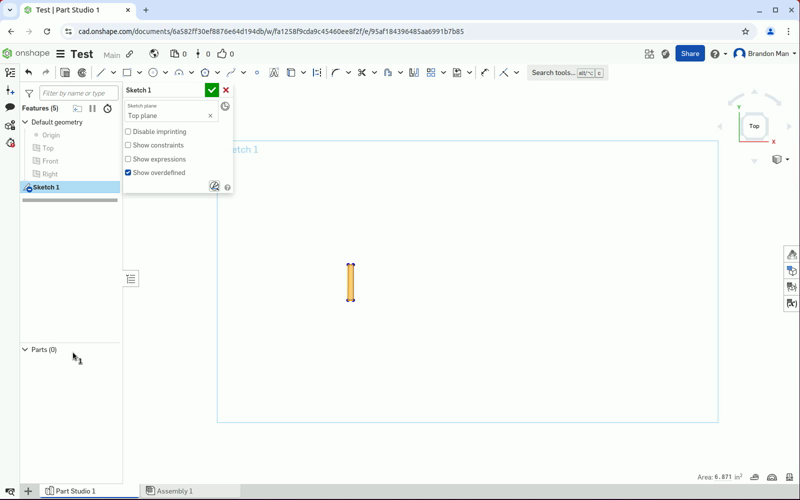
key(shift+e)
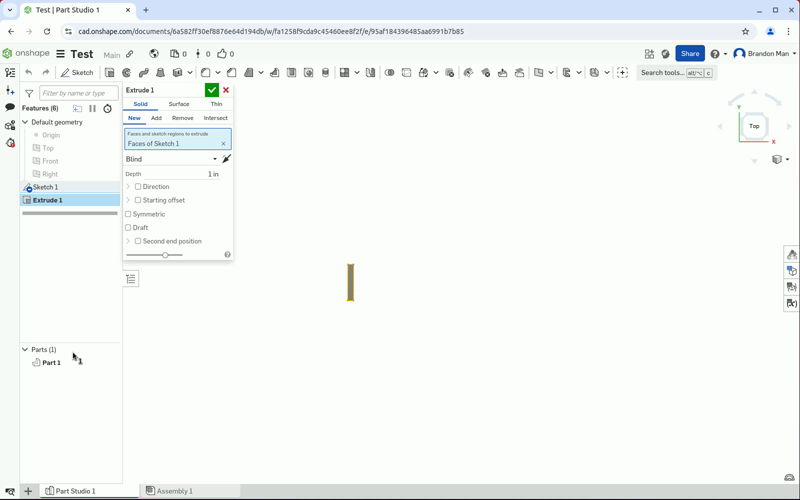
mouse_move(143, 106)
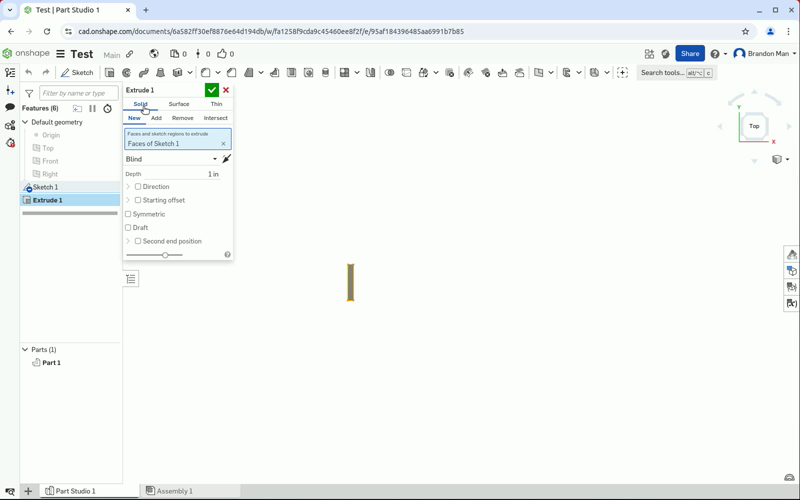
click(143, 106)
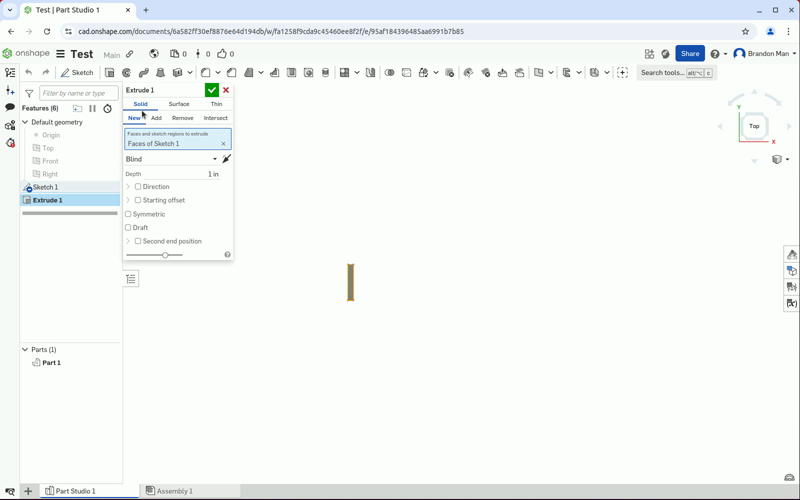
mouse_move(137, 120)
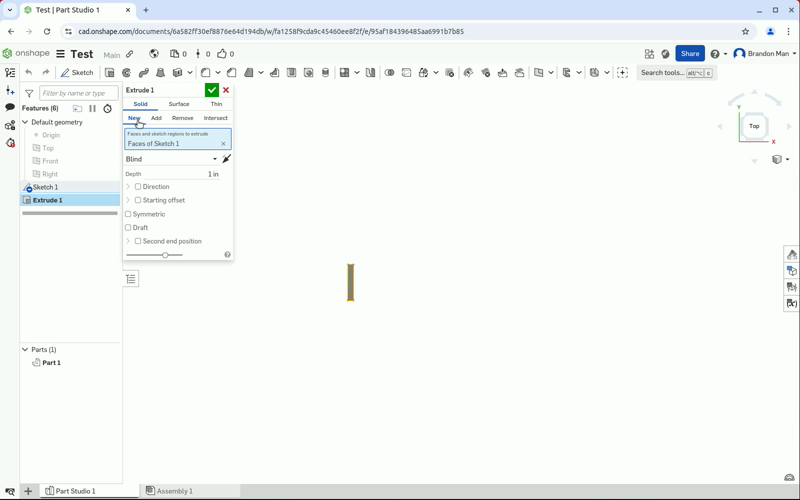
click(137, 120)
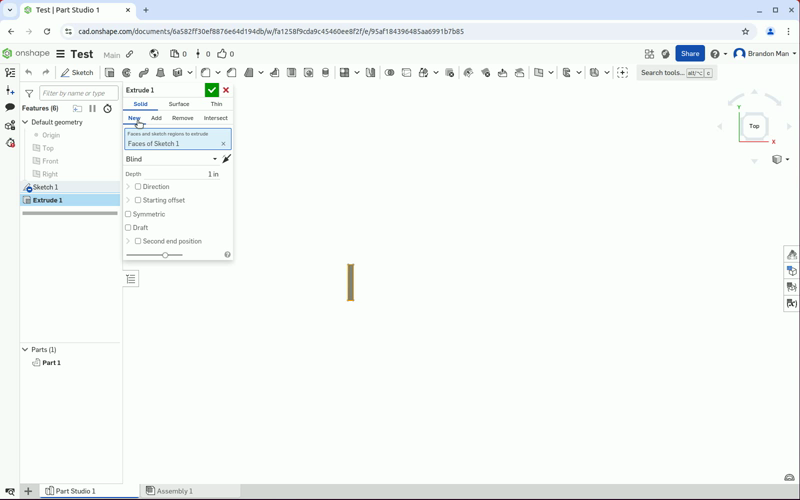
key(tab, 4)
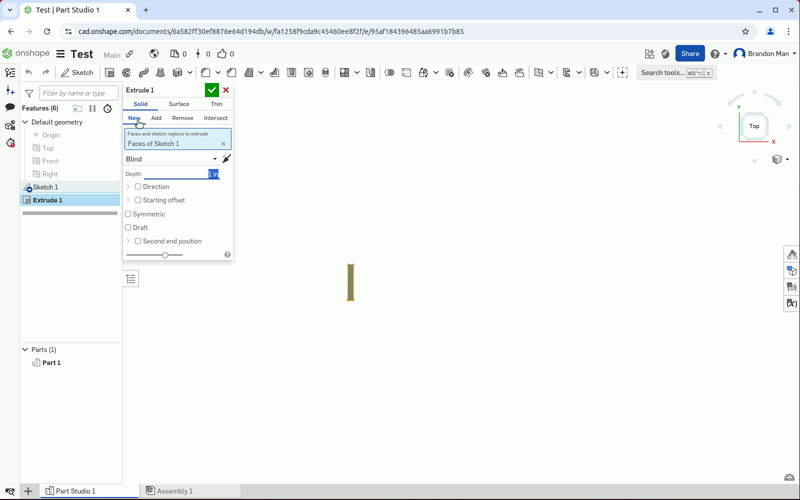
text(11.795)
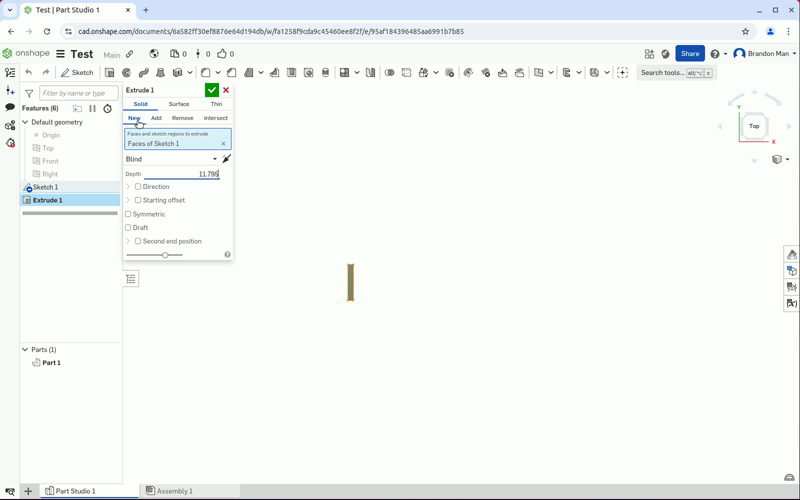
key(enter)
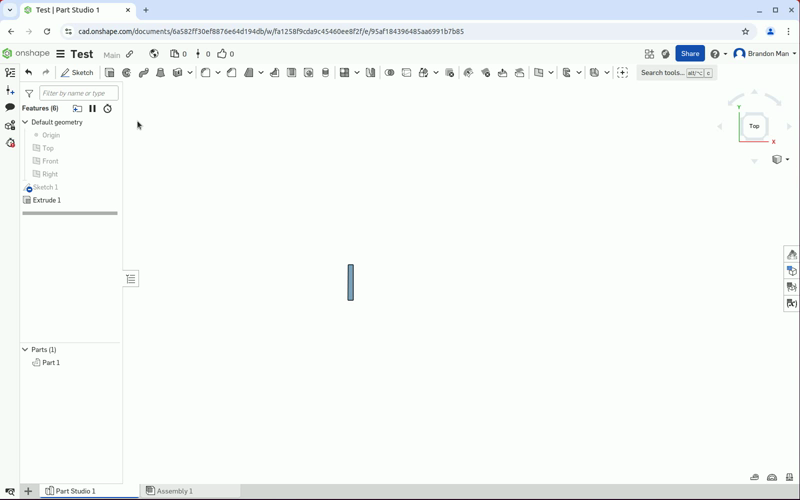
key(shift+h)
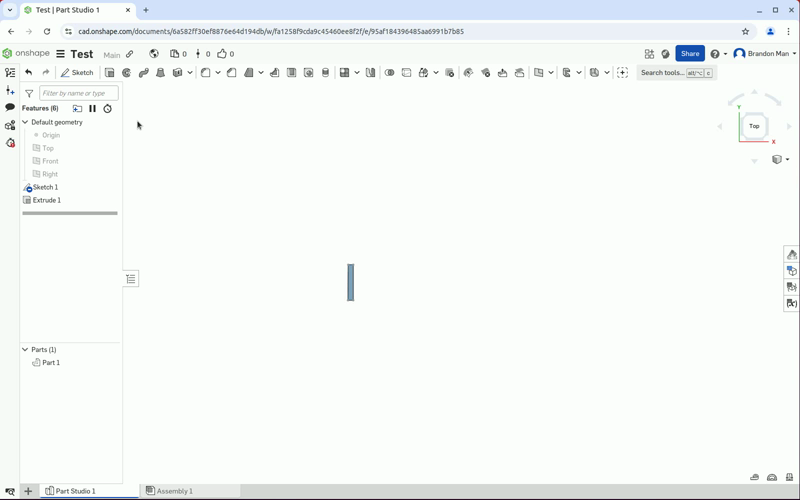
key(shift+h)
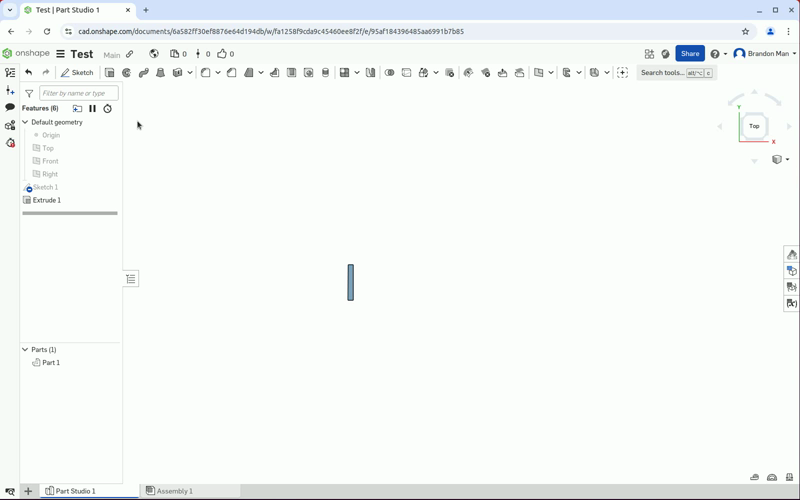
mouse_move(73, 189)
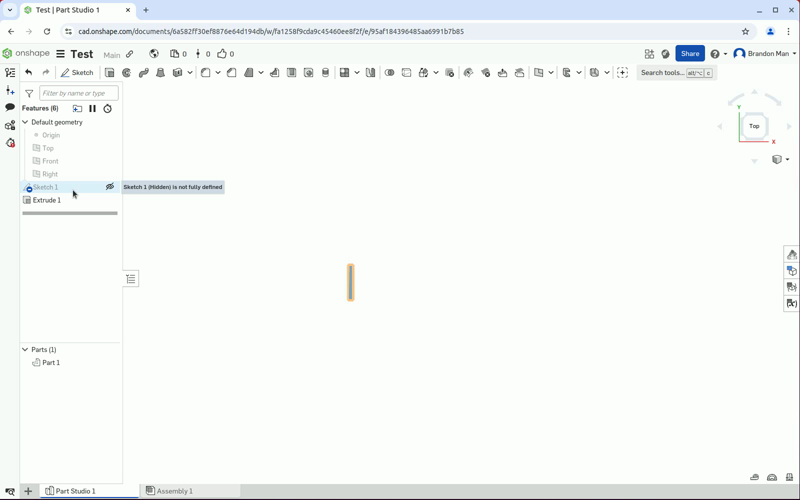
click(73, 189)
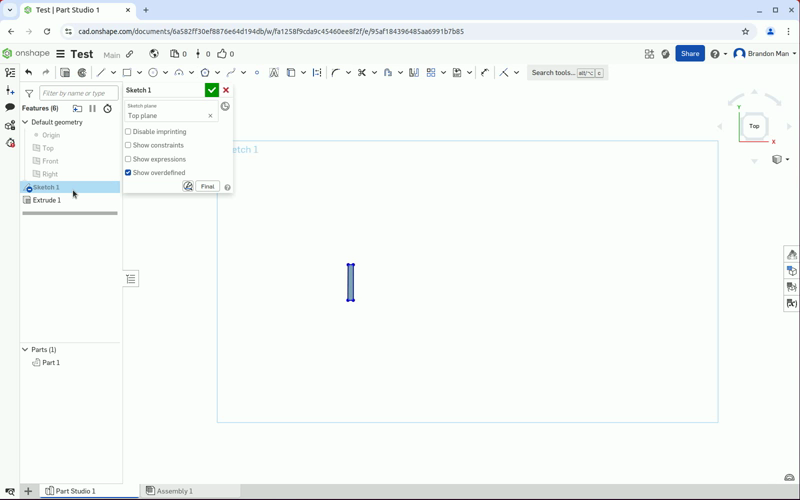
mouse_move(229, 92)
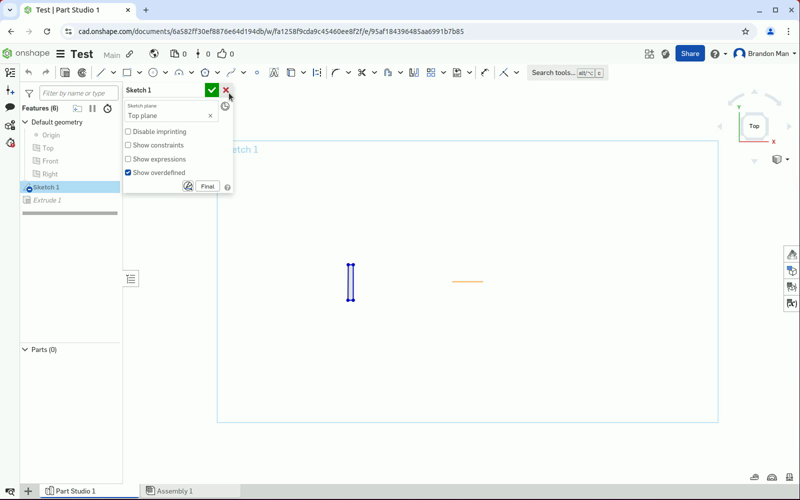
click(229, 92)
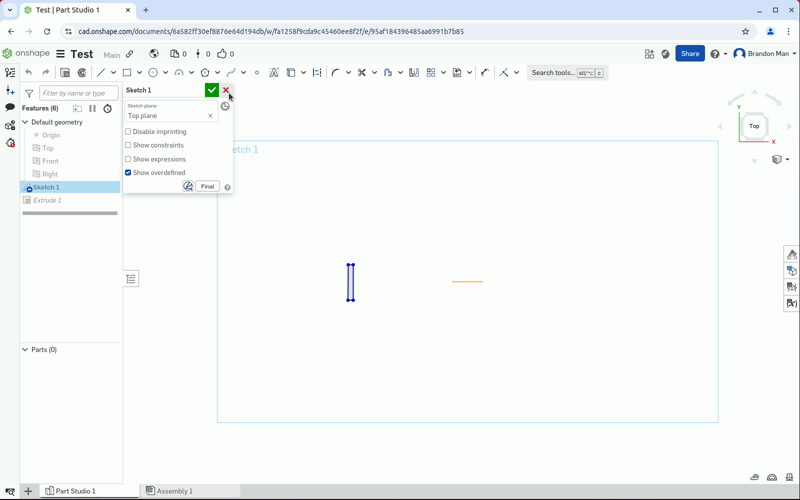
key(shift+s)
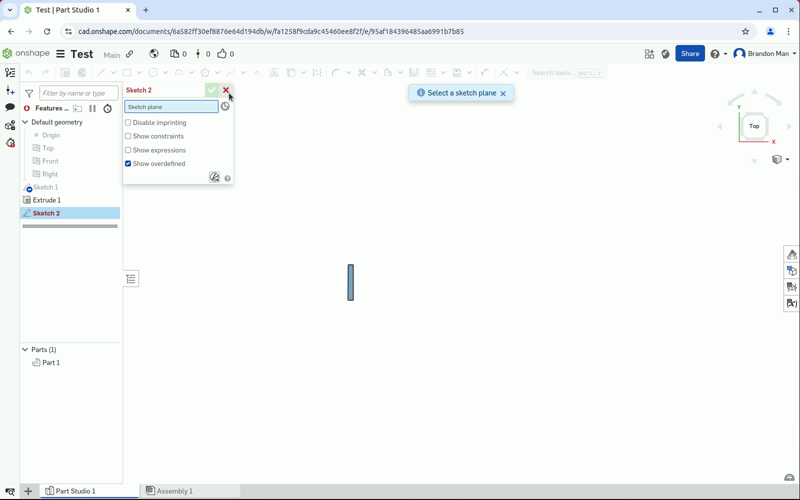
mouse_move(73, 150)
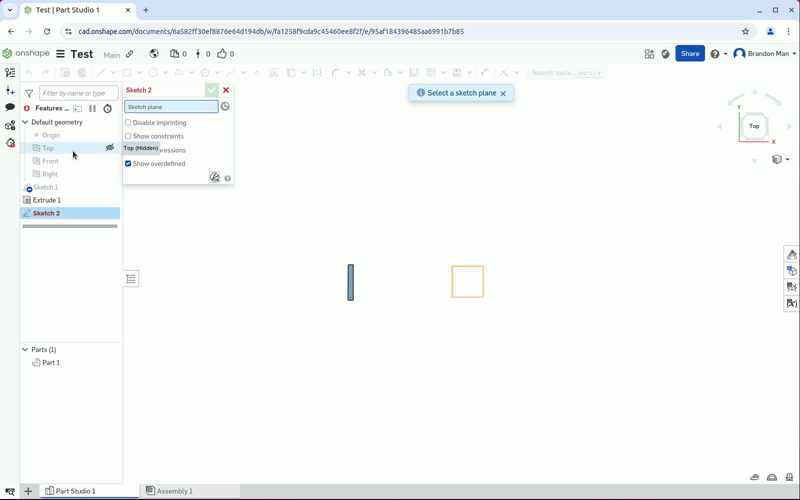
click(73, 150)
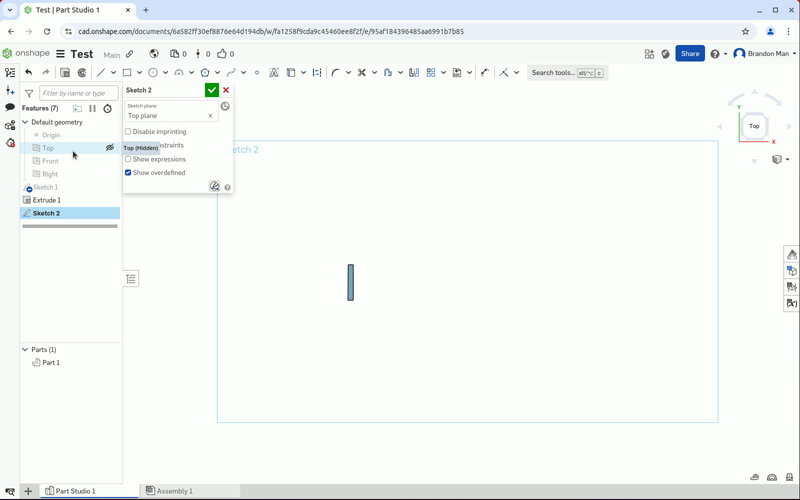
mouse_move(73, 352)
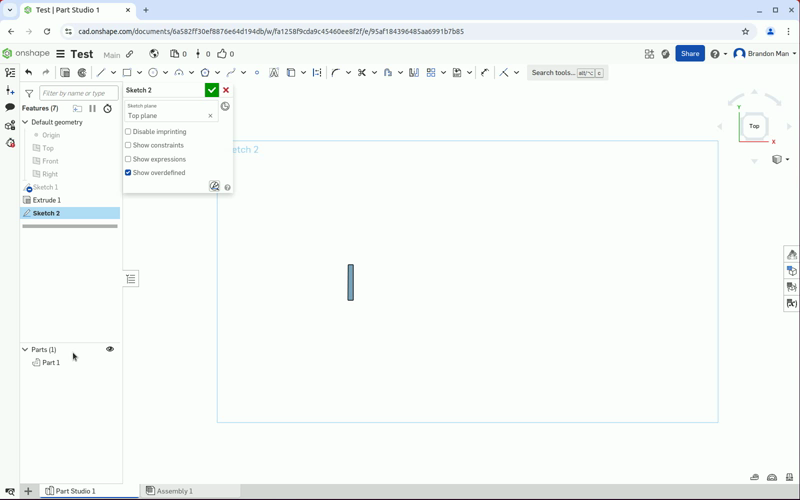
key(y)
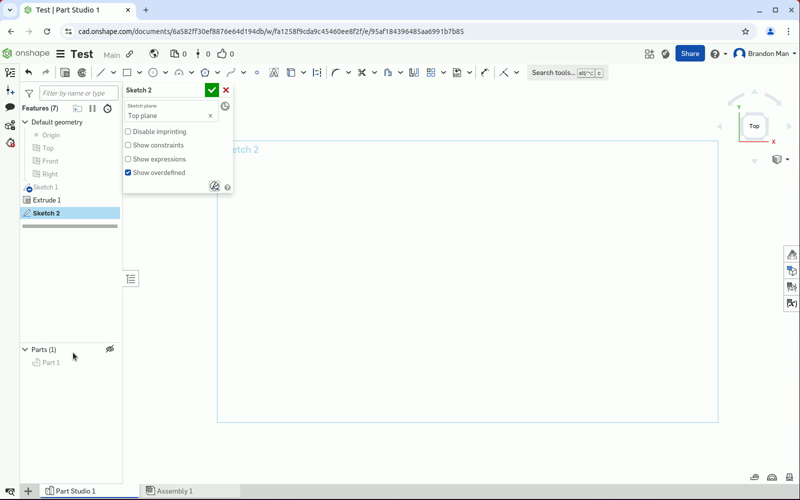
key(l)
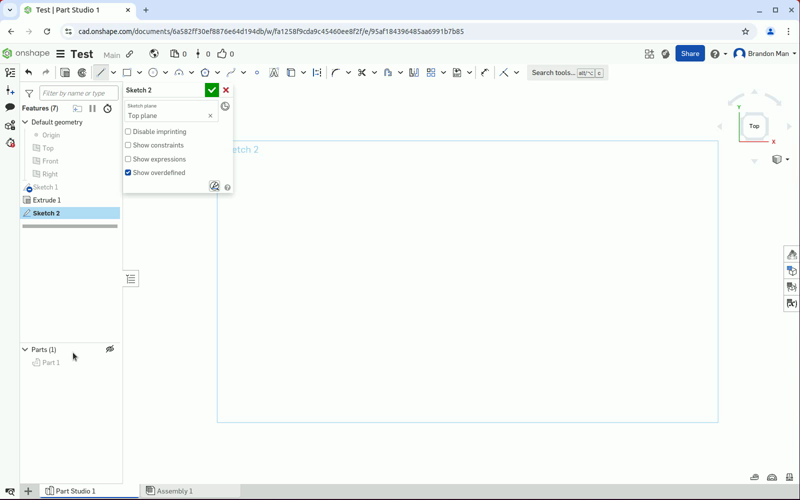
key_down(shift)
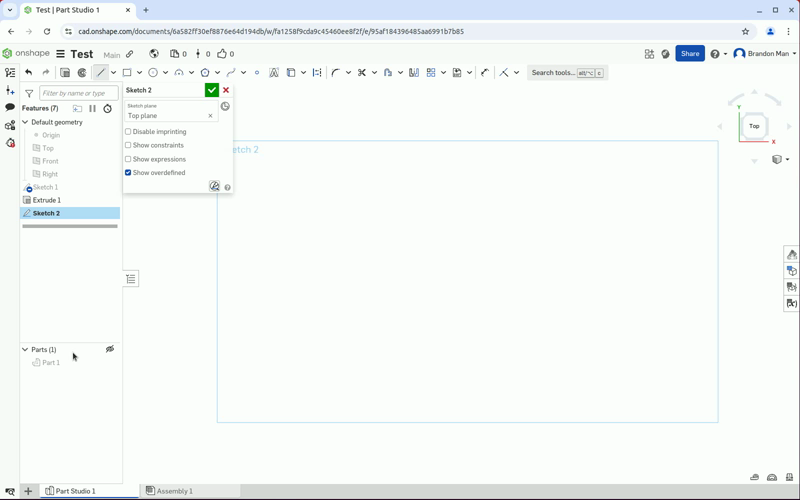
mouse_move(364, 300)
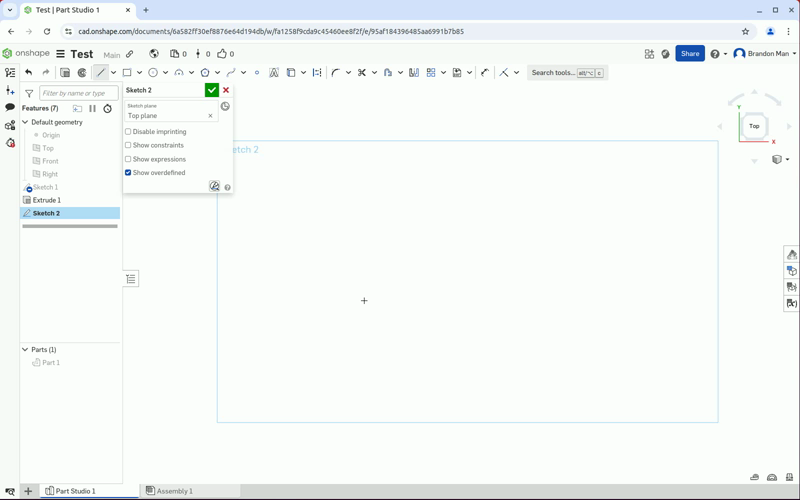
click(364, 300)
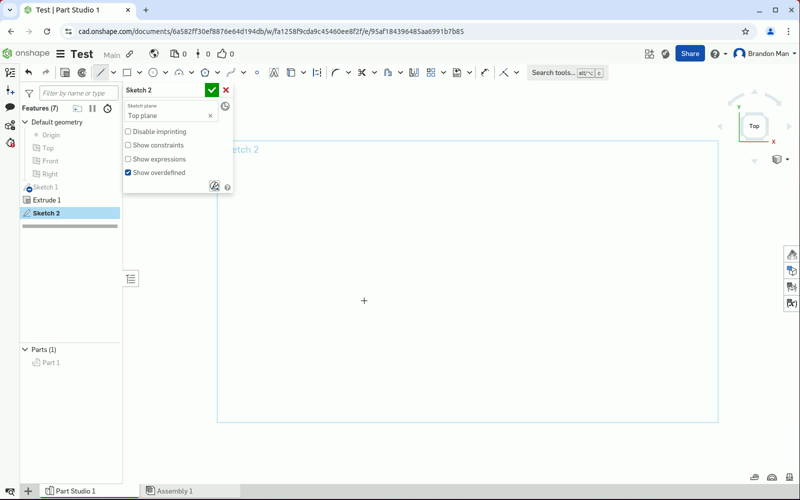
key_up(shift)
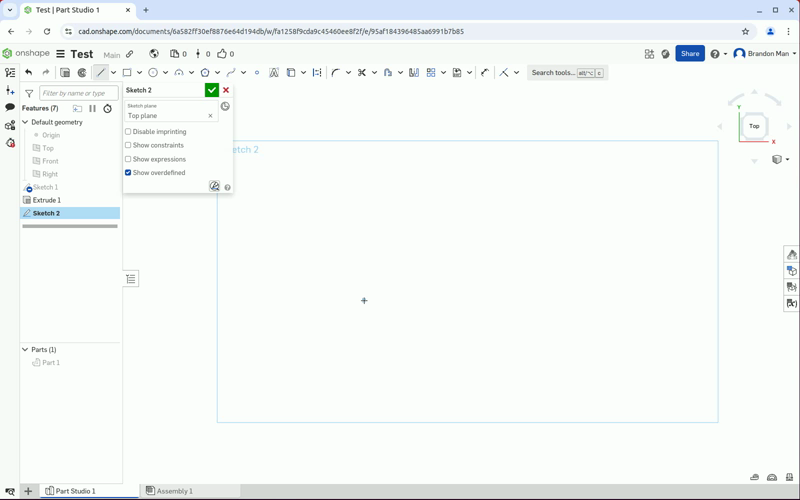
key_down(shift)
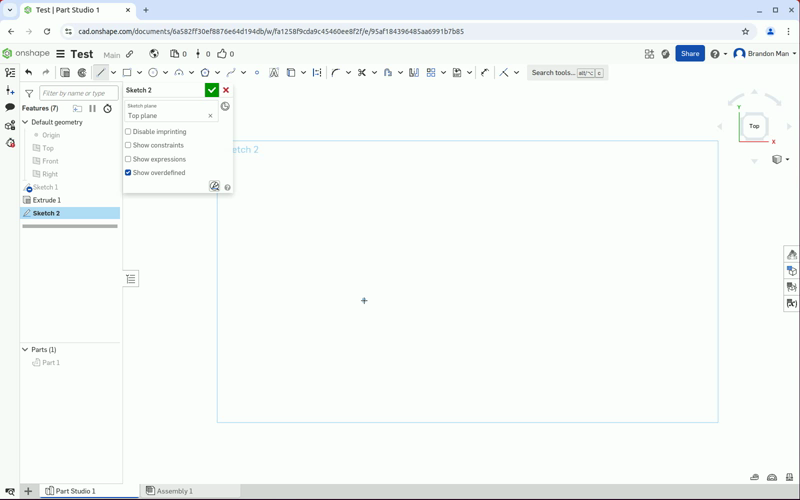
mouse_move(394, 300)
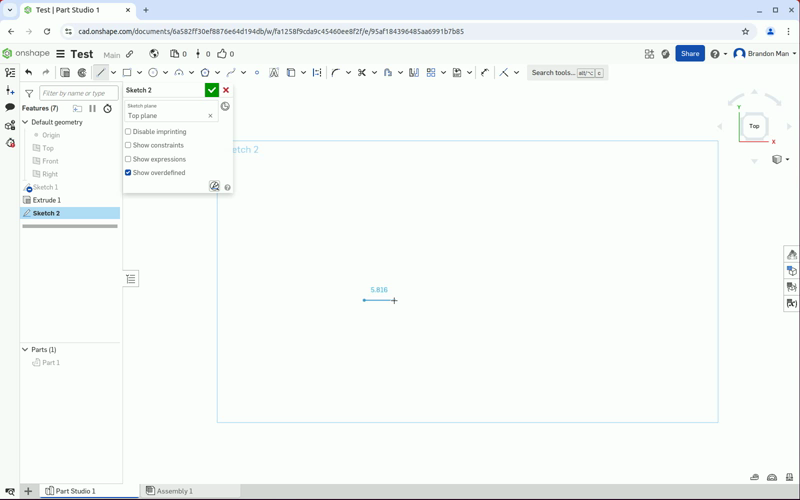
mouse_move(369, 300)
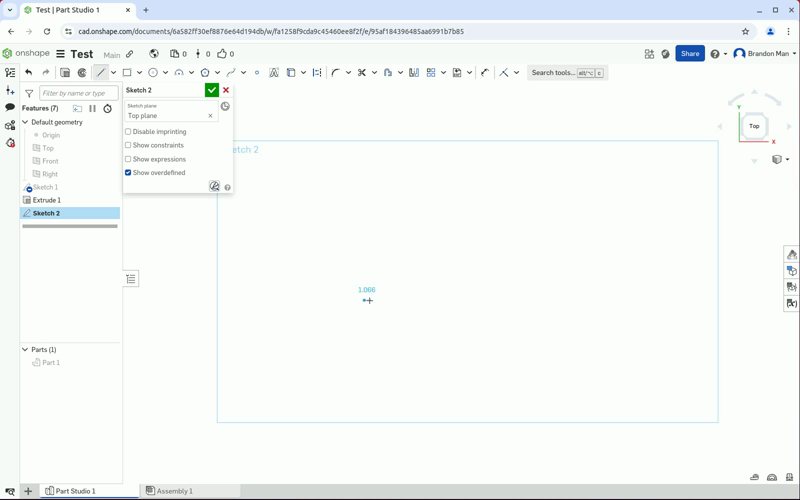
scroll(6)
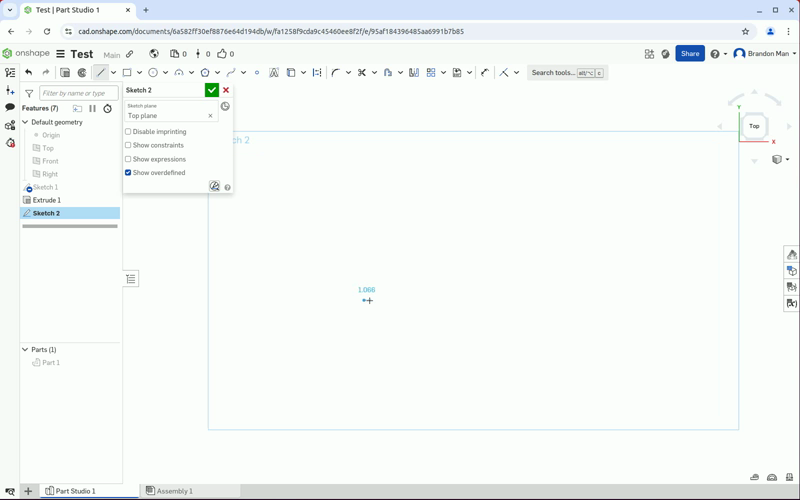
scroll(6)
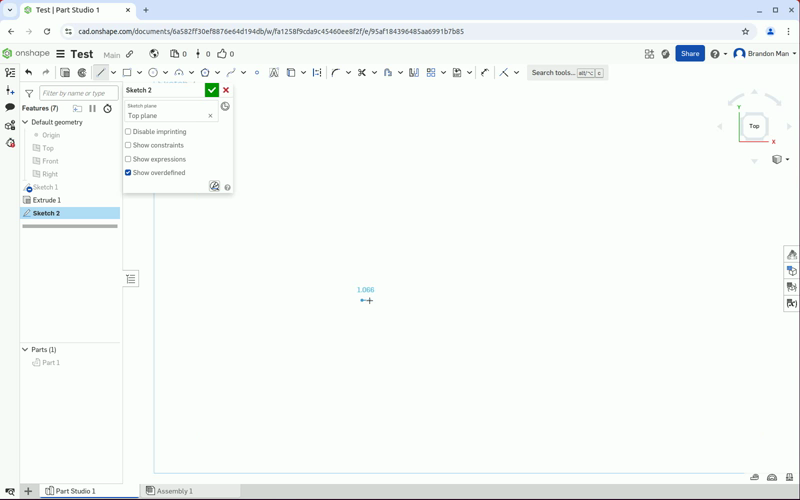
scroll(6)
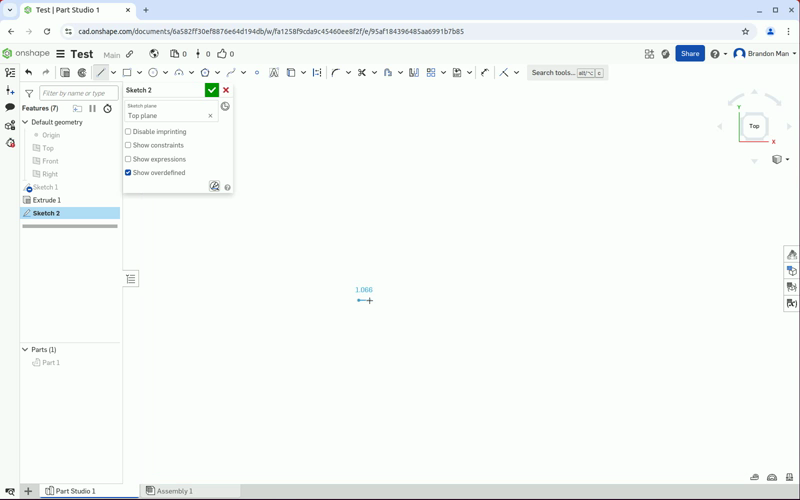
scroll(6)
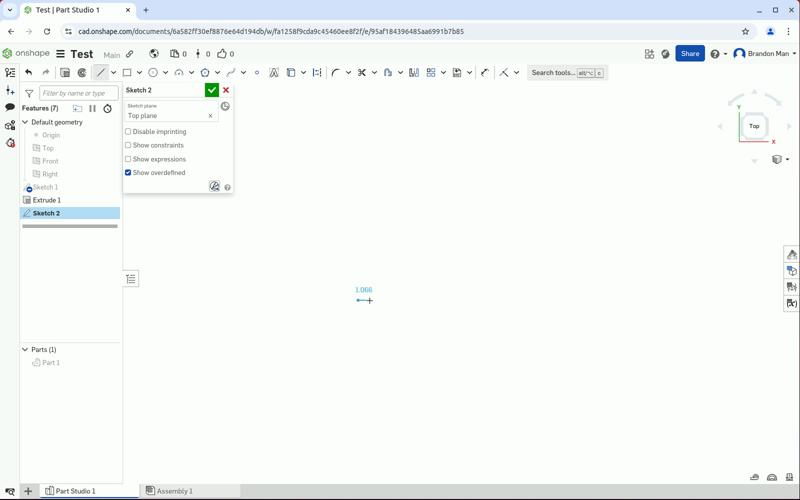
scroll(6)
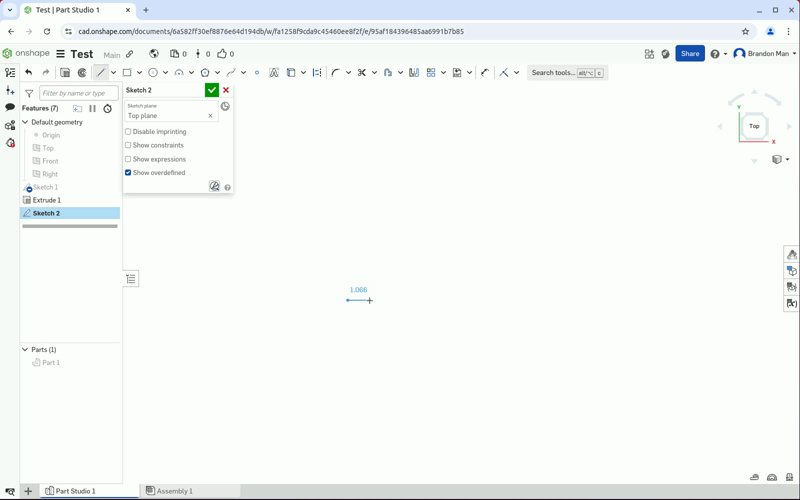
scroll(6)
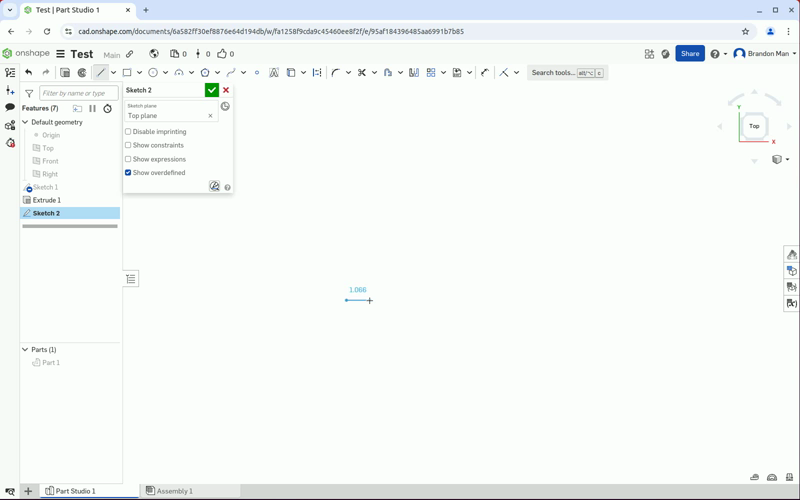
scroll(6)
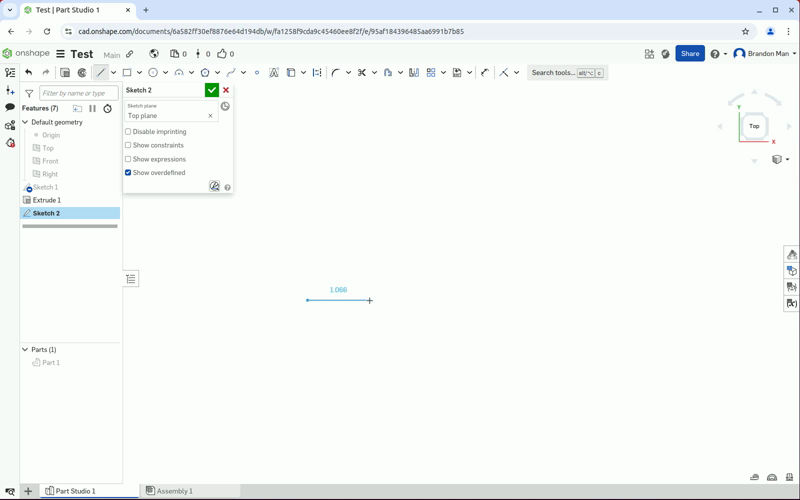
click(369, 300)
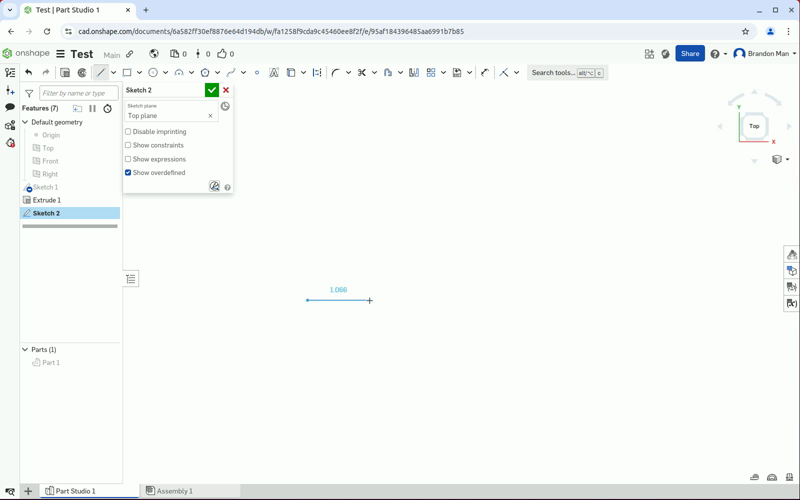
scroll(-6)
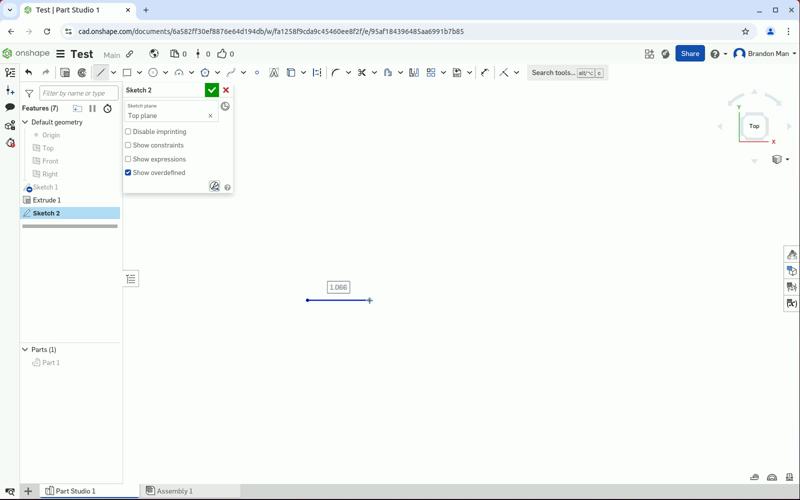
scroll(-6)
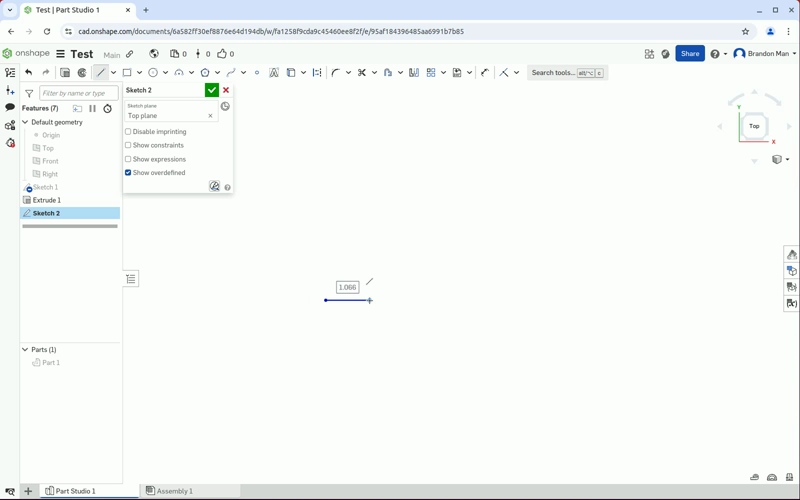
scroll(-6)
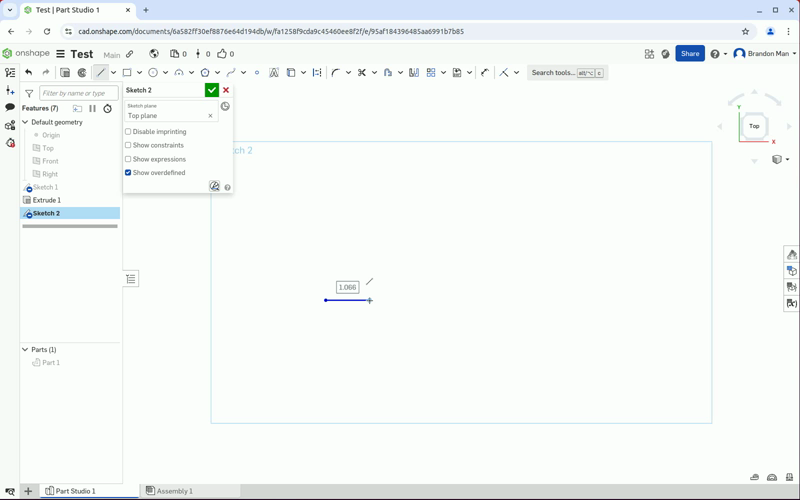
scroll(-6)
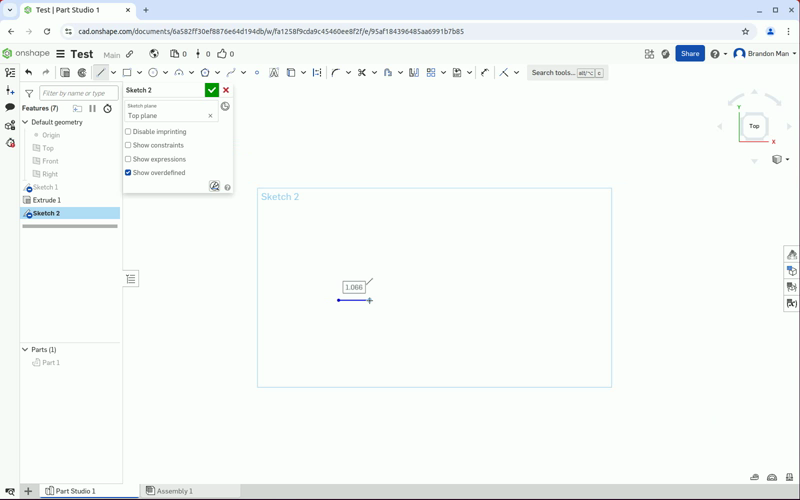
scroll(-6)
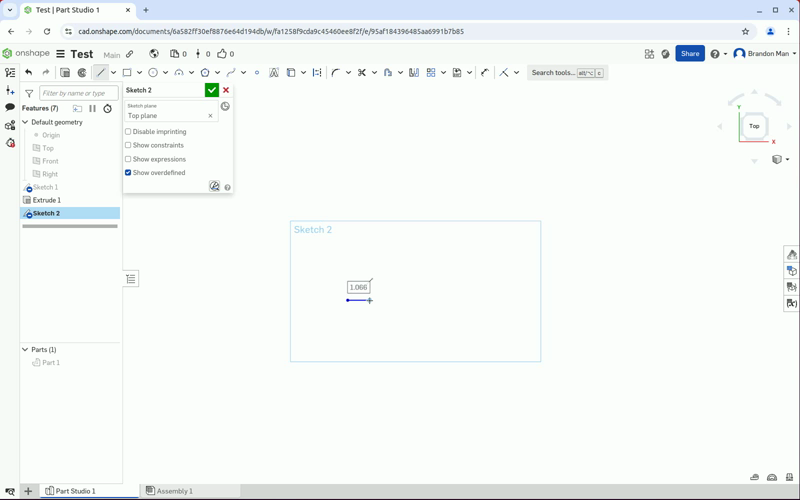
scroll(-6)
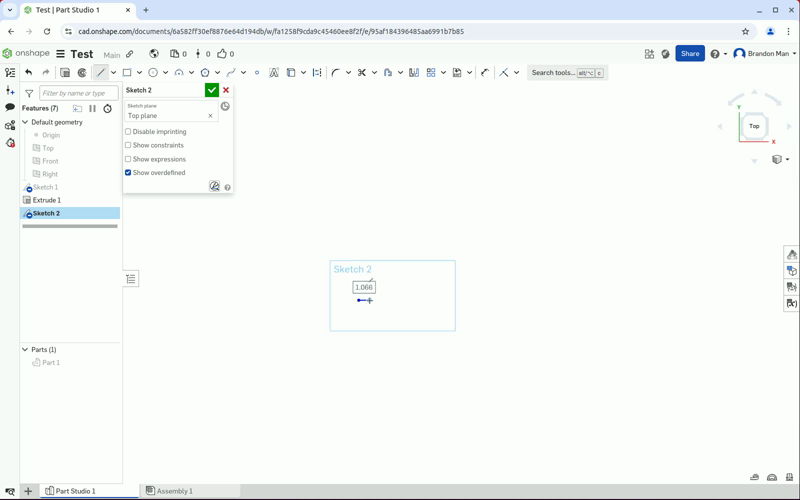
scroll(-6)
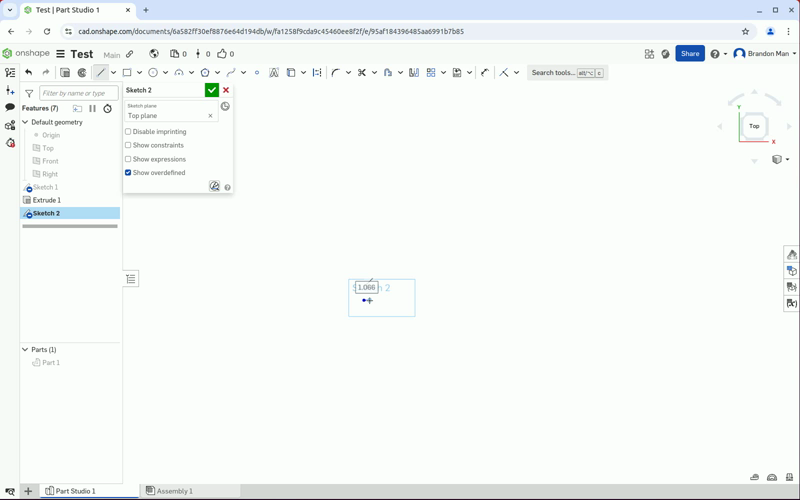
key_up(shift)
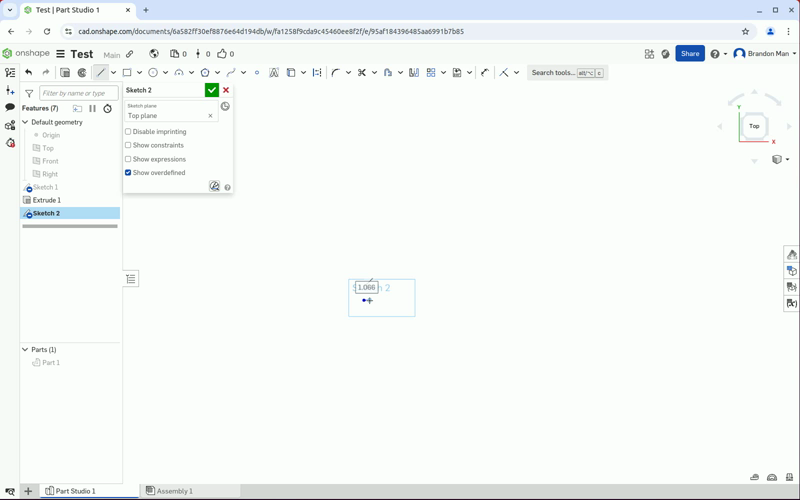
key_down(shift)
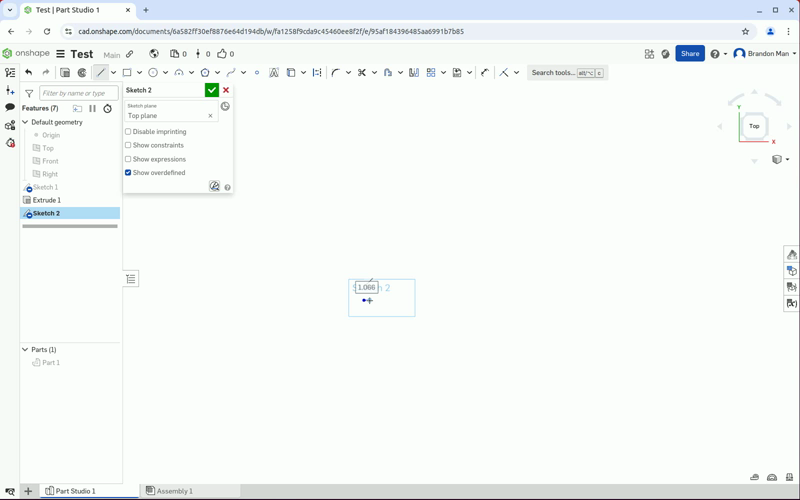
mouse_move(399, 300)
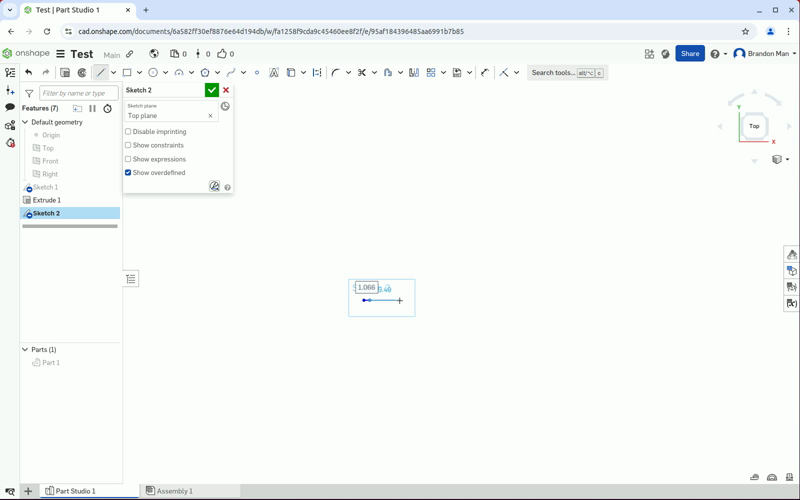
mouse_move(369, 264)
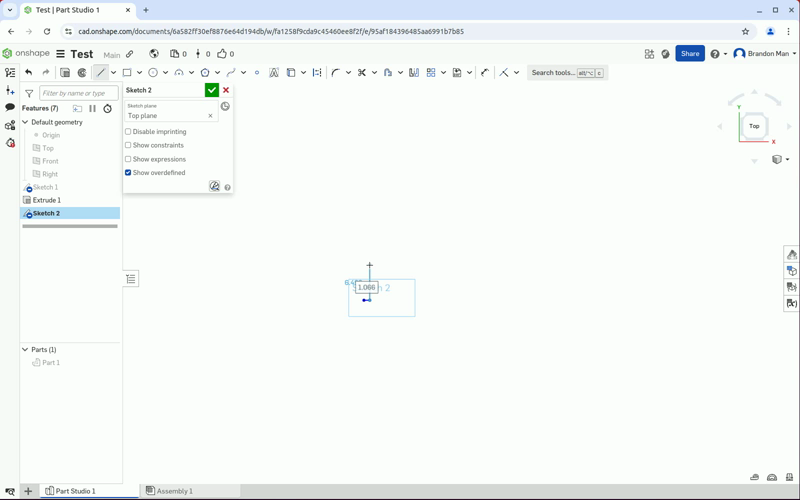
click(369, 264)
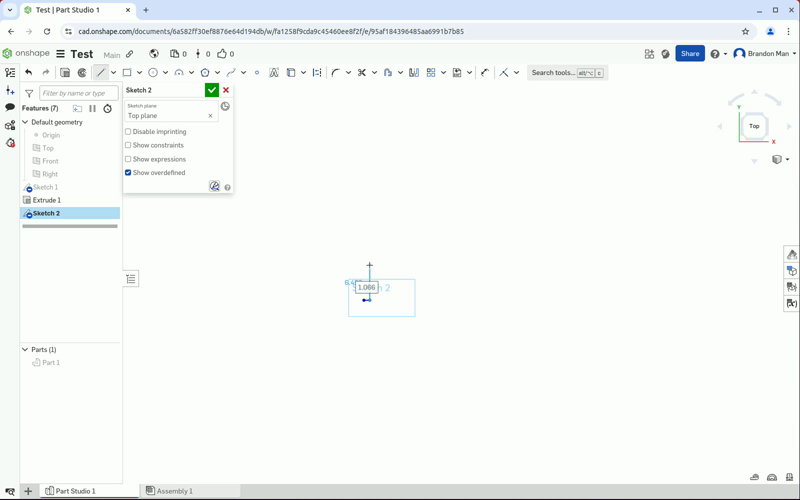
key_up(shift)
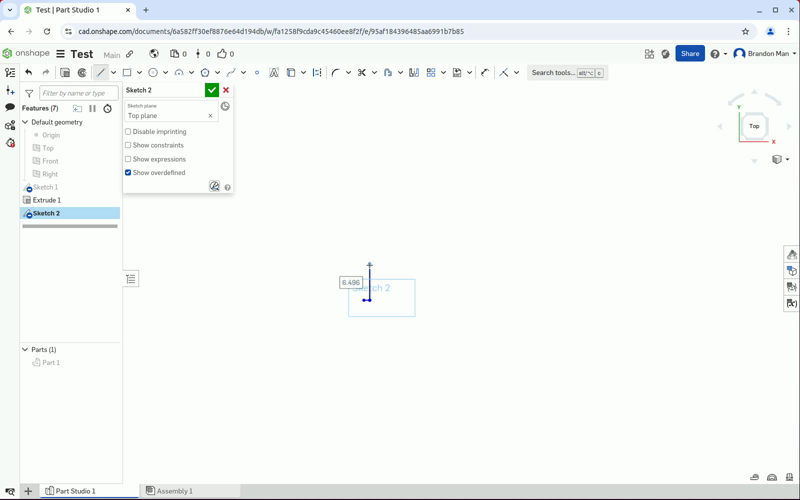
key_down(shift)
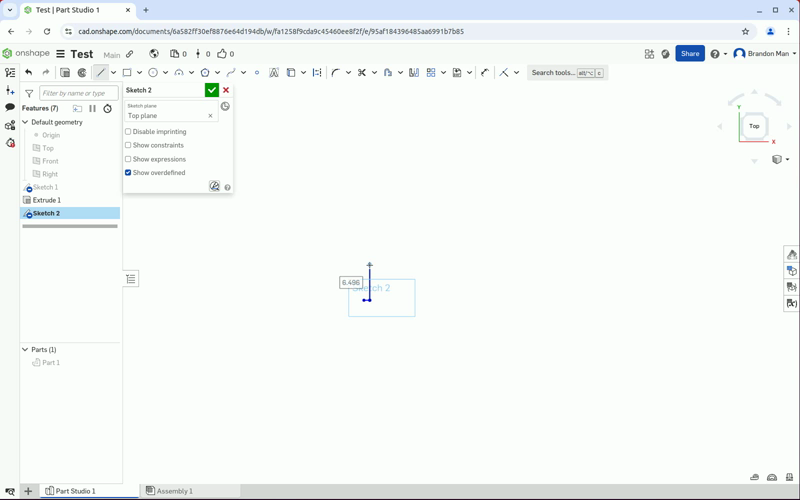
mouse_move(399, 264)
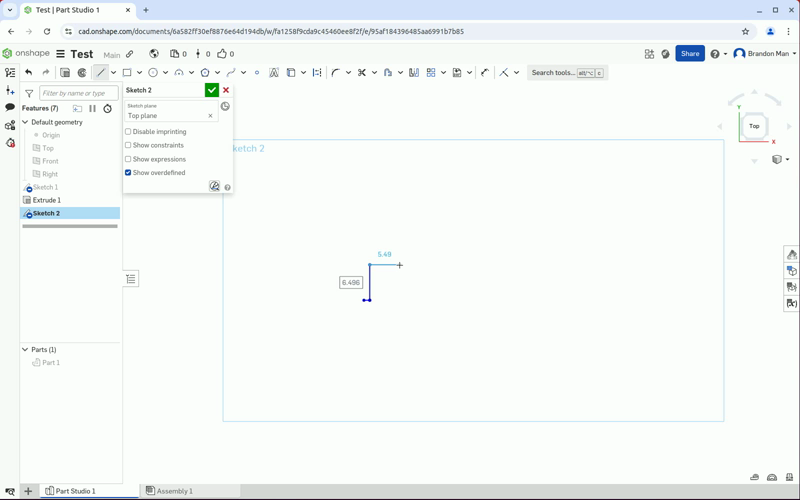
mouse_move(364, 264)
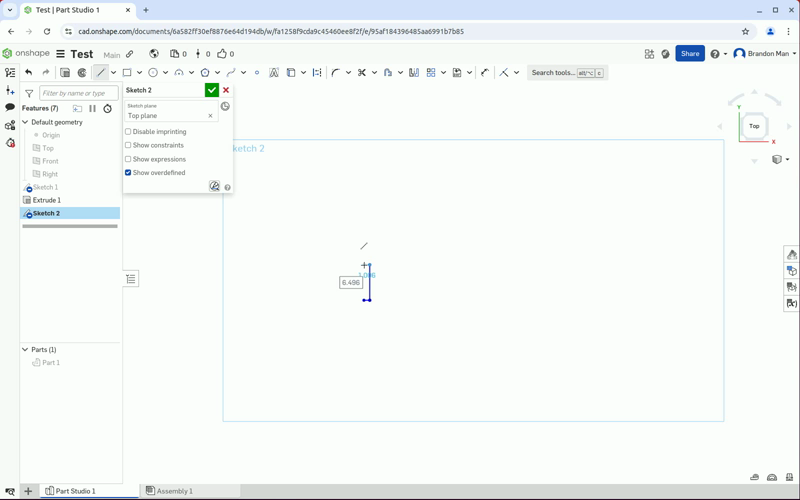
scroll(6)
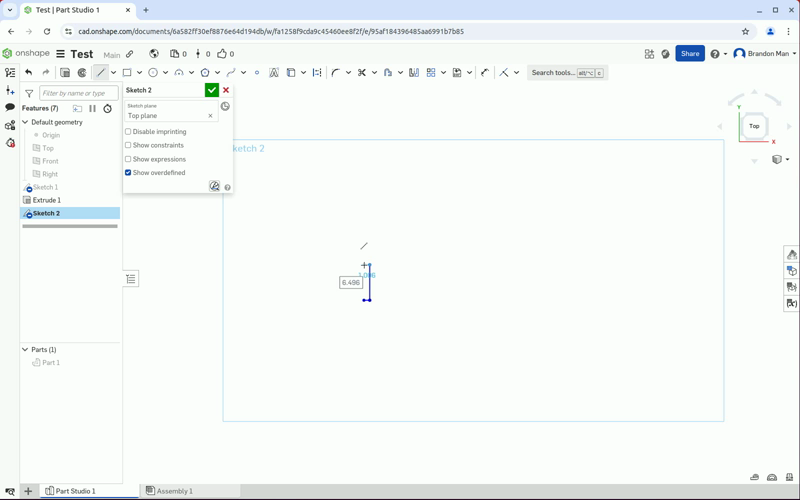
scroll(6)
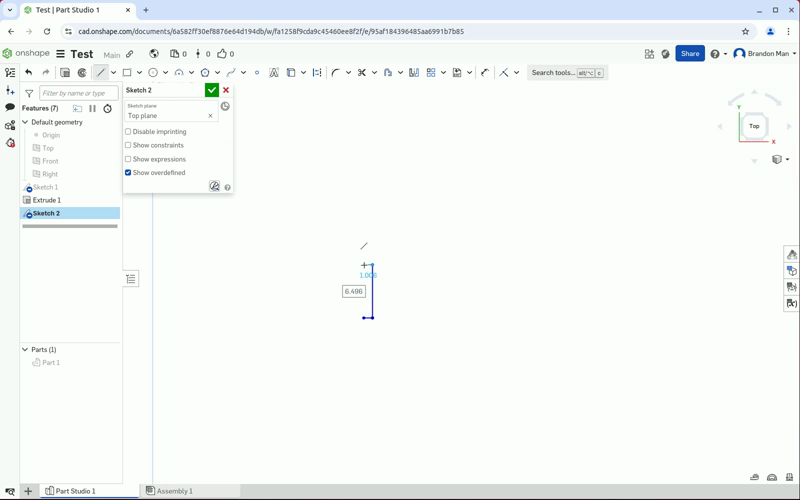
scroll(6)
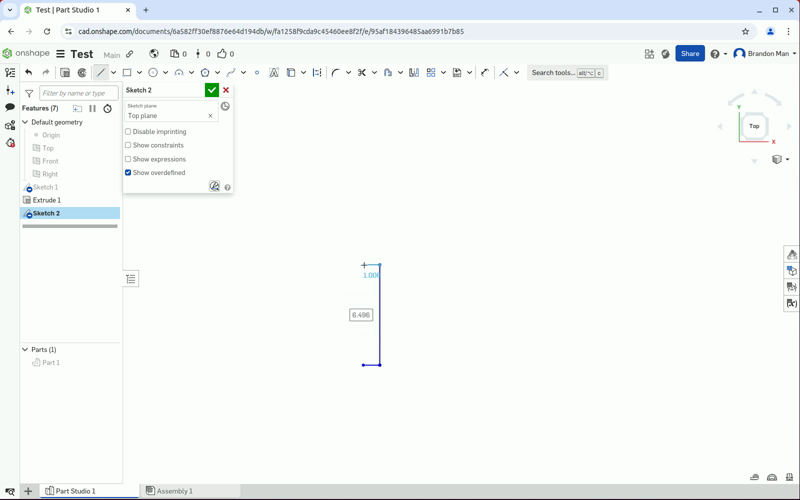
scroll(6)
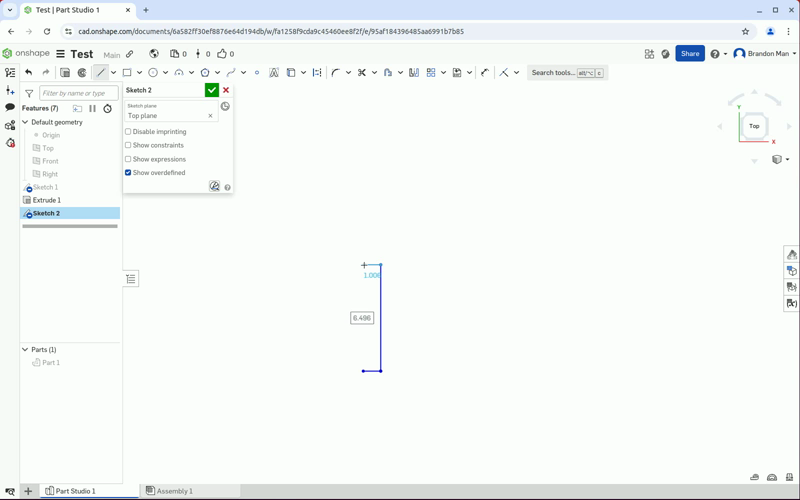
scroll(6)
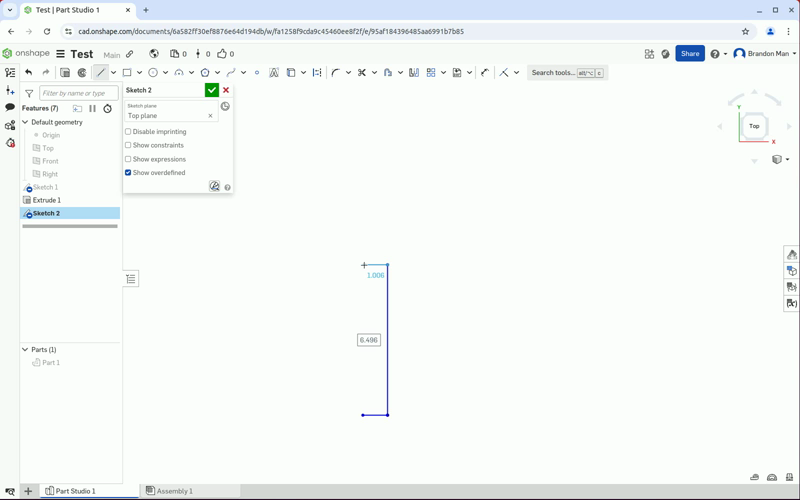
scroll(6)
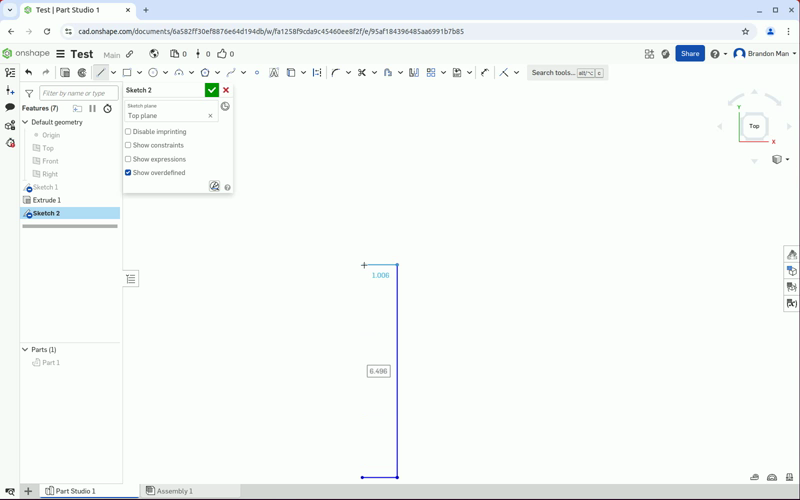
scroll(6)
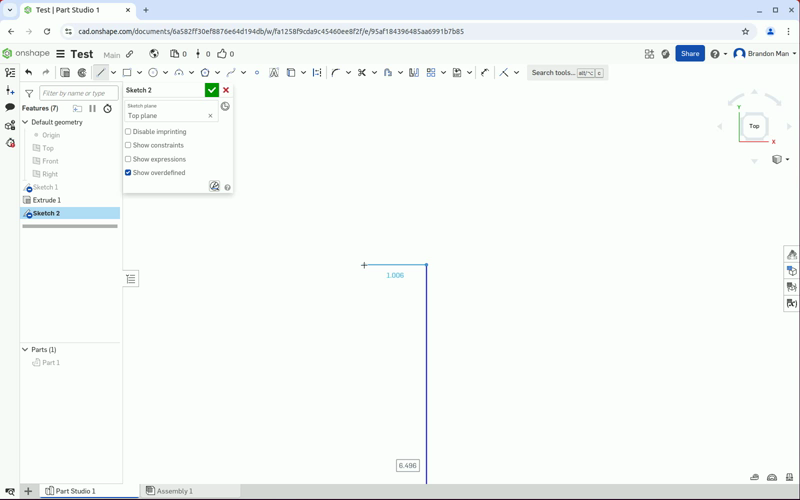
click(364, 264)
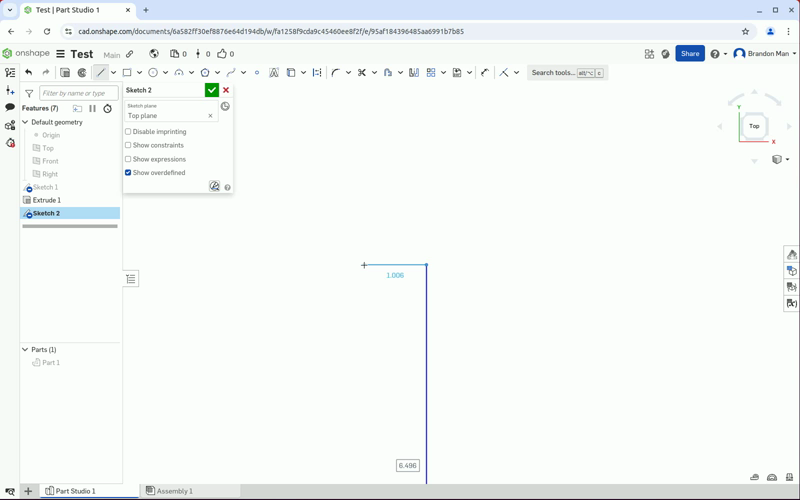
scroll(-6)
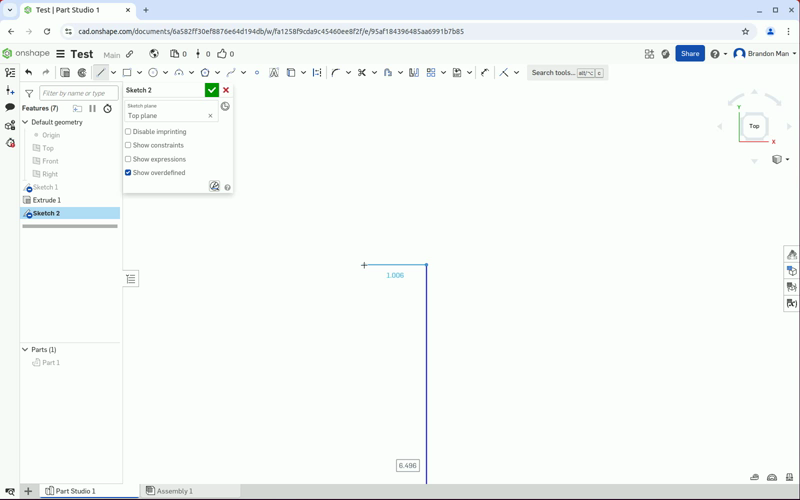
scroll(-6)
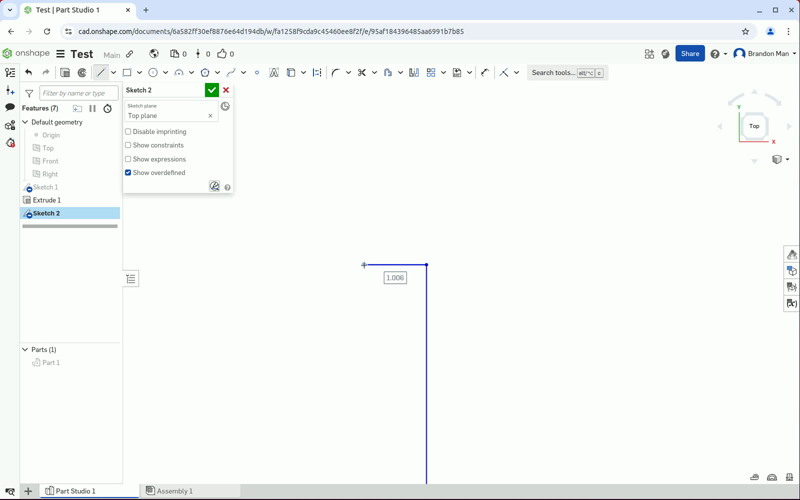
scroll(-6)
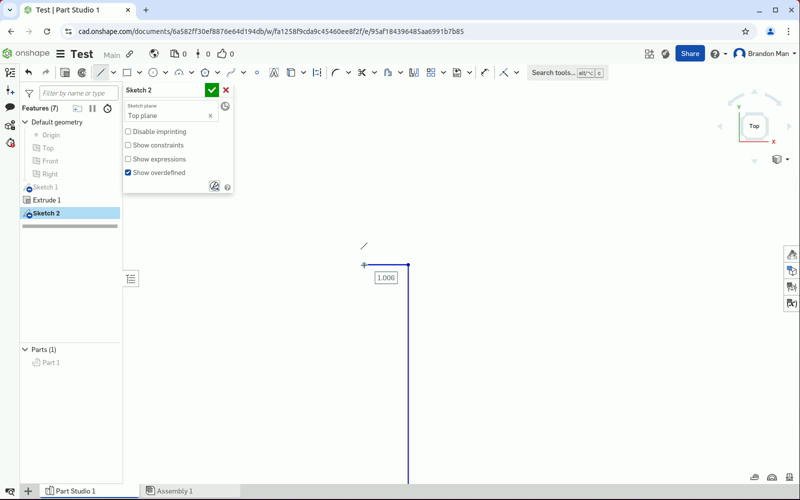
scroll(-6)
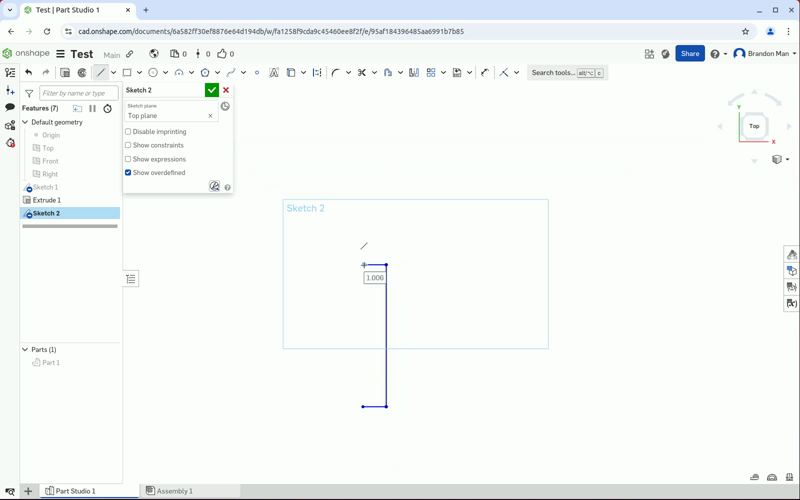
scroll(-6)
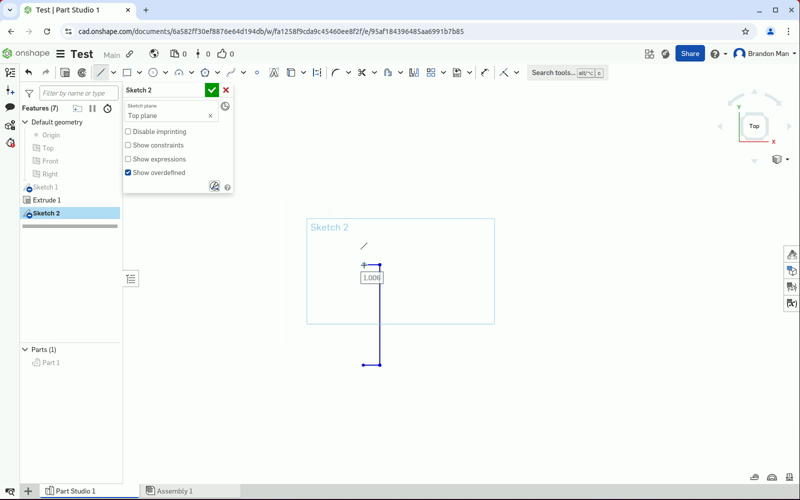
scroll(-6)
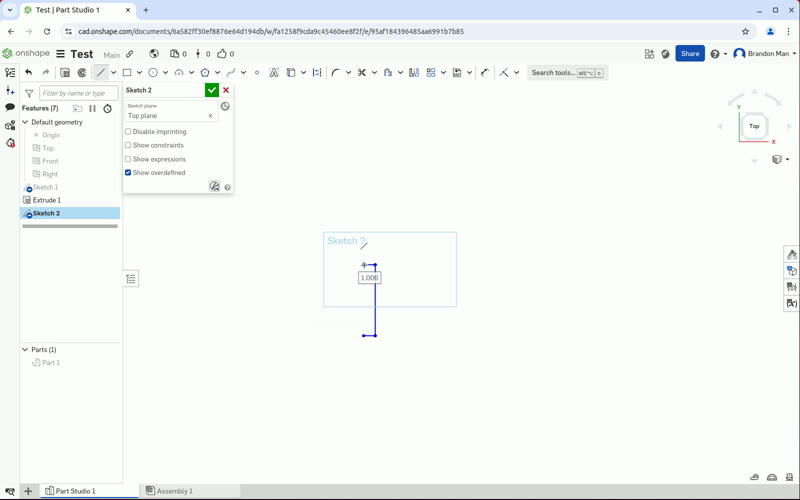
scroll(-6)
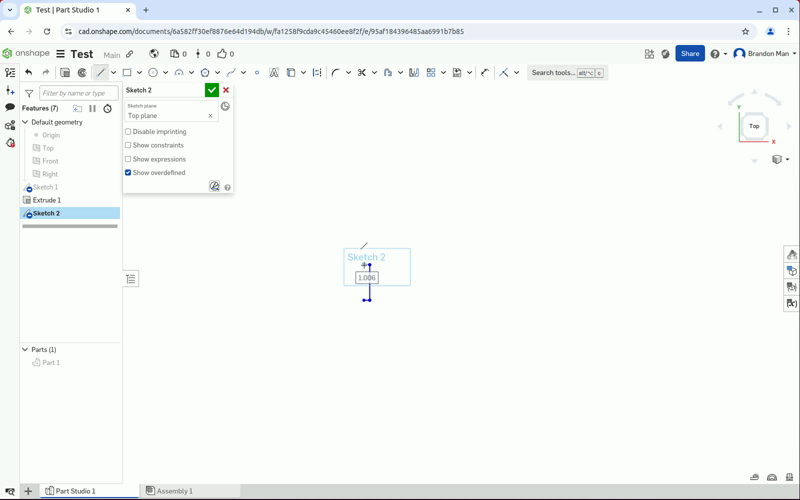
key_up(shift)
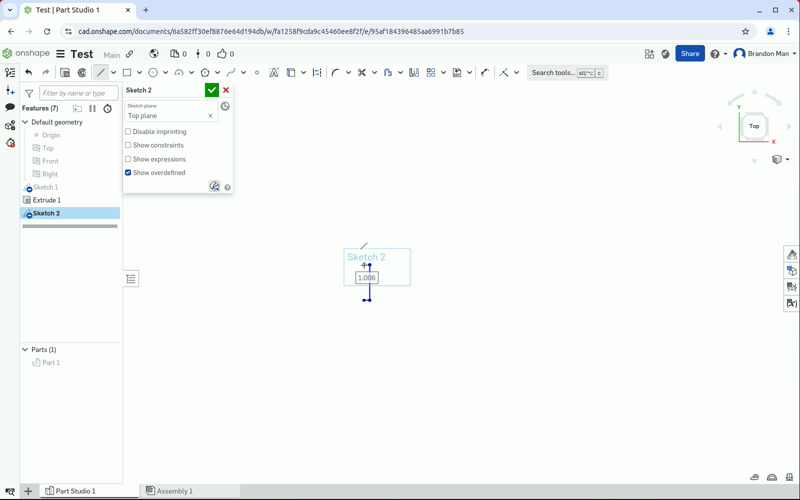
mouse_move(394, 264)
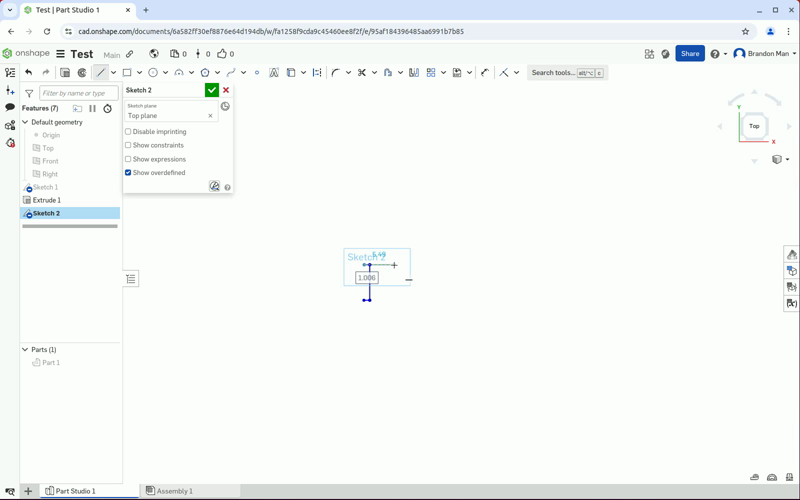
key_down(shift)
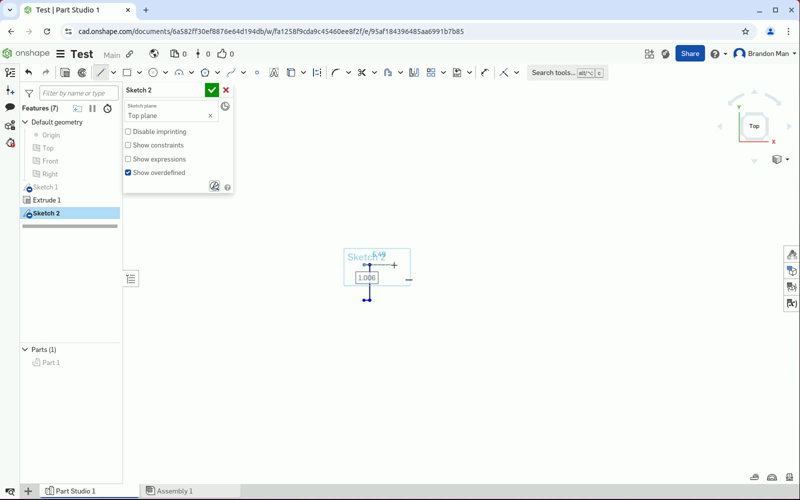
mouse_move(364, 300)
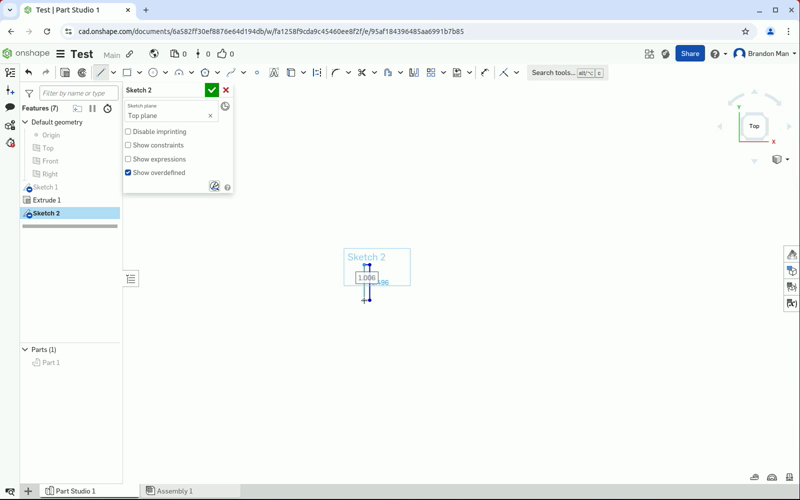
key_up(shift)
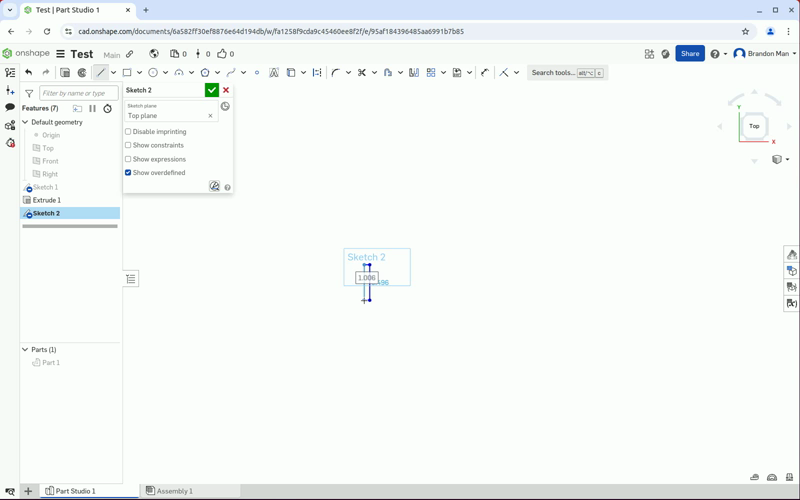
click(364, 300)
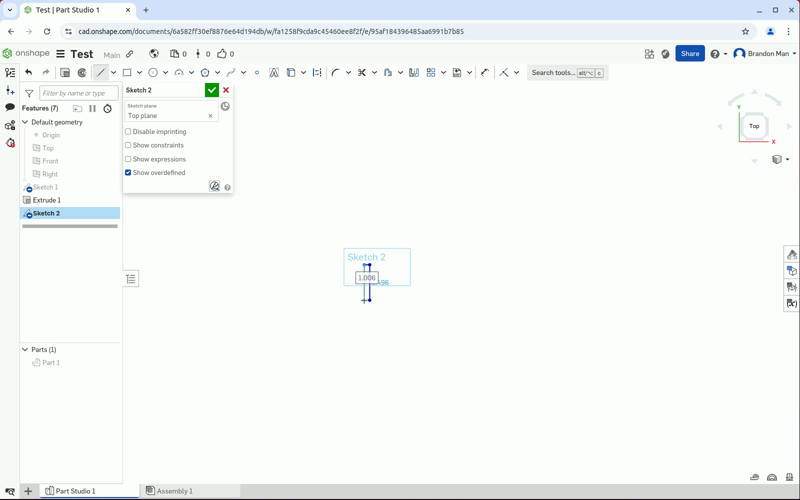
key(esc)
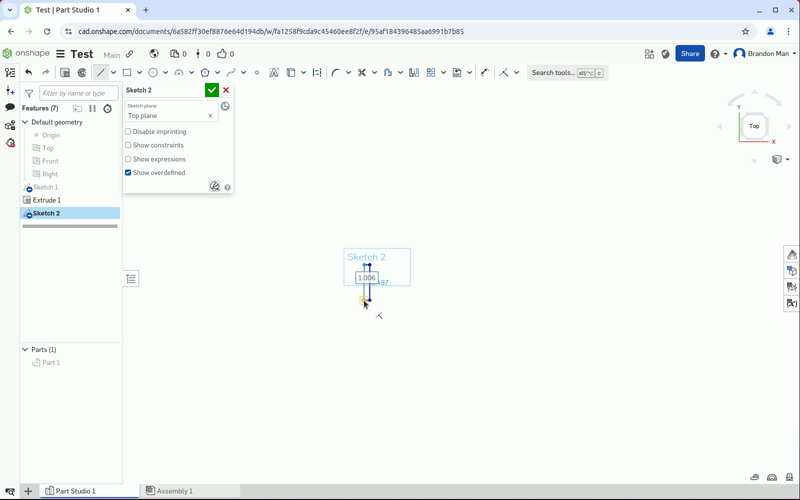
mouse_move(367, 293)
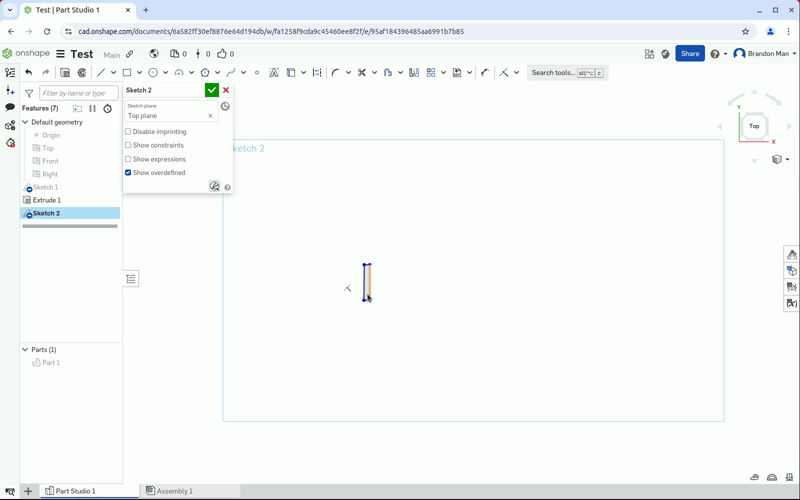
scroll(6)
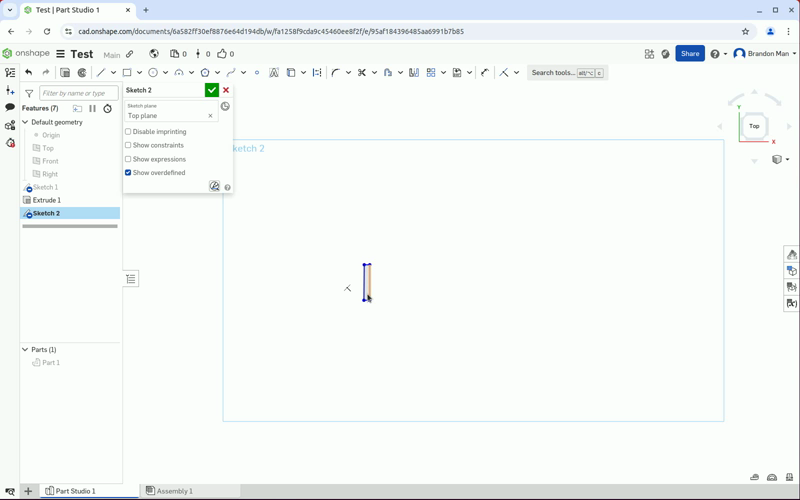
scroll(6)
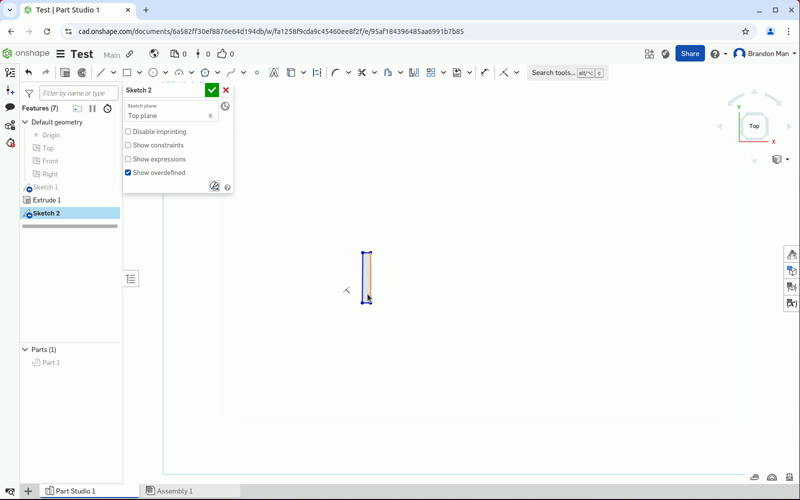
scroll(6)
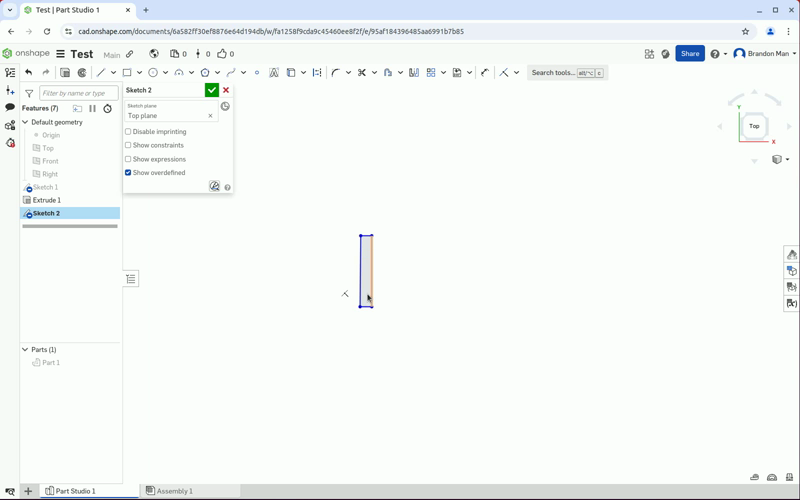
scroll(6)
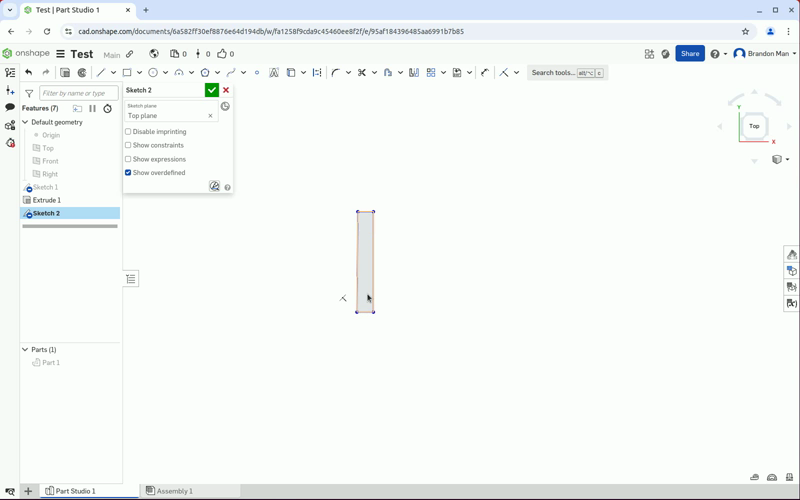
scroll(6)
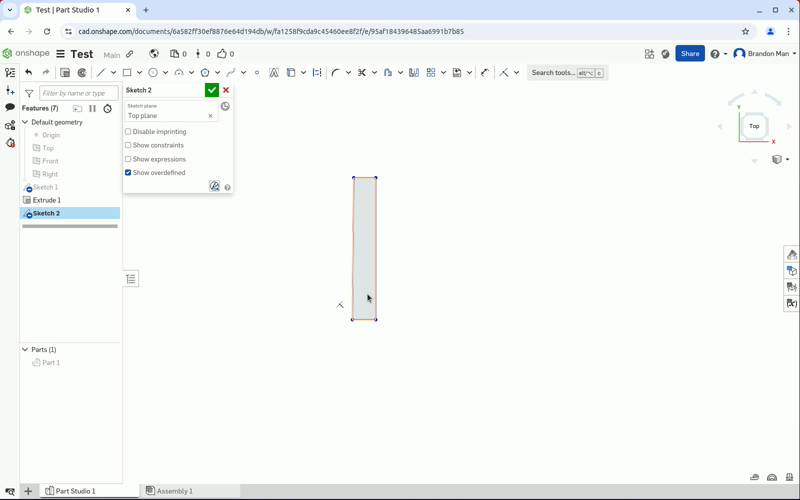
scroll(6)
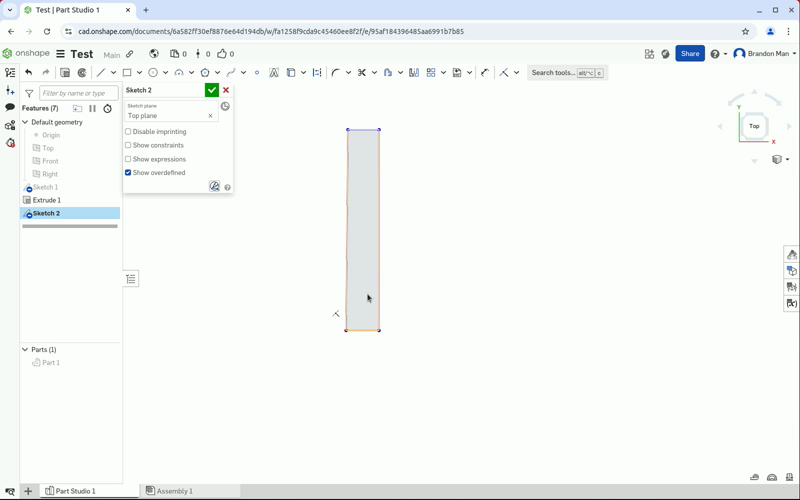
scroll(6)
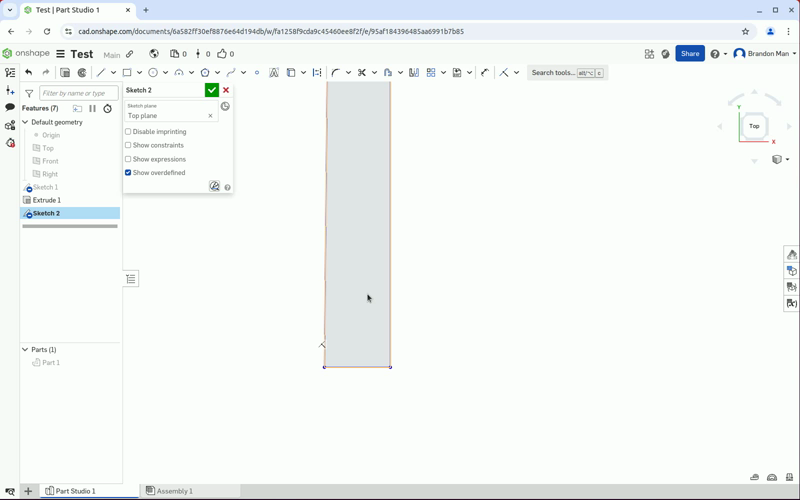
click(367, 293)
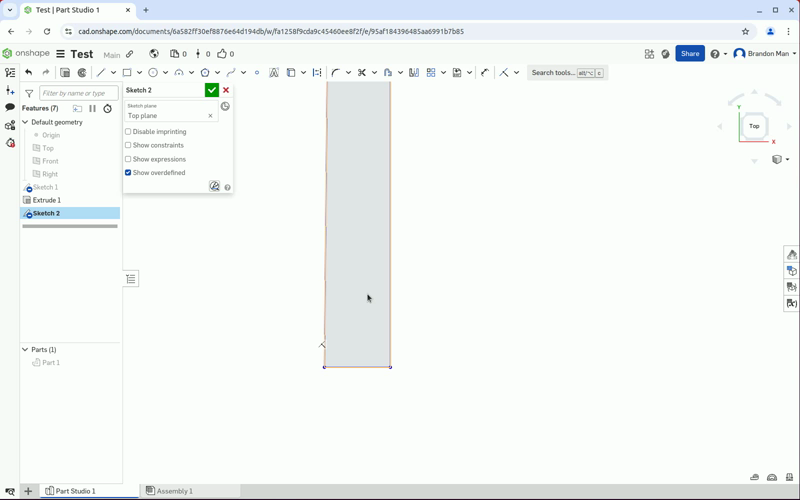
scroll(-6)
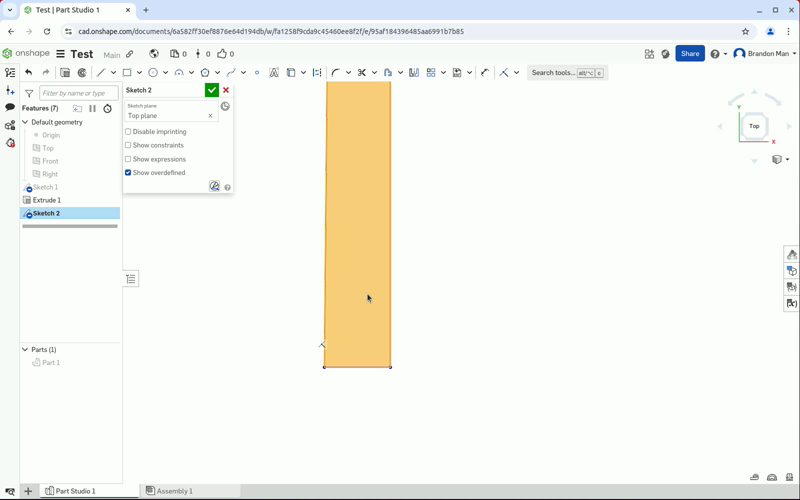
scroll(-6)
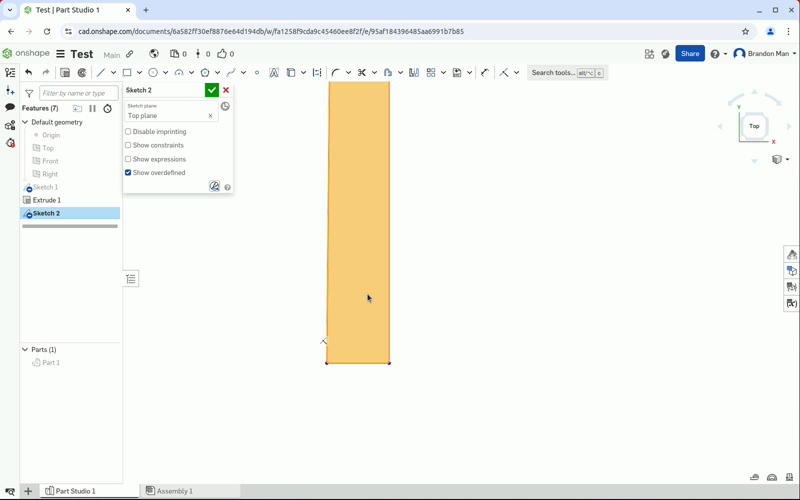
scroll(-6)
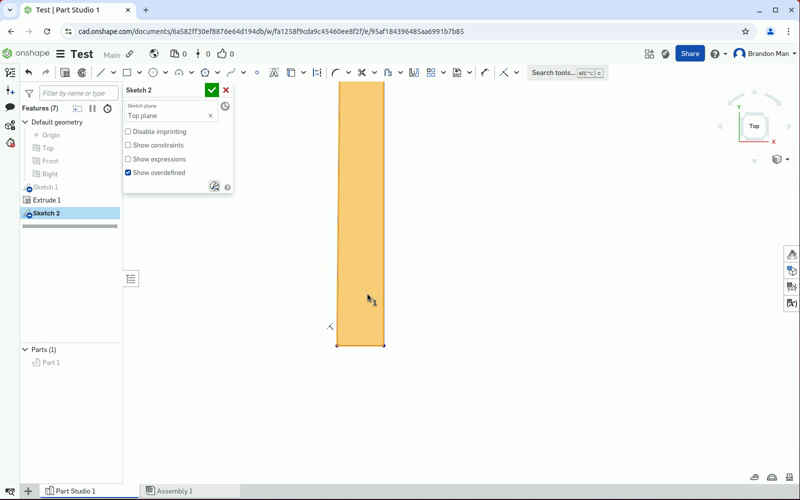
scroll(-6)
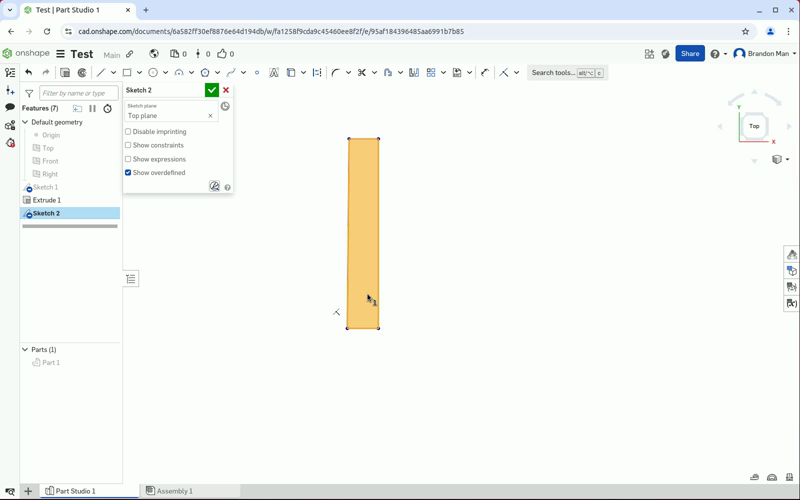
scroll(-6)
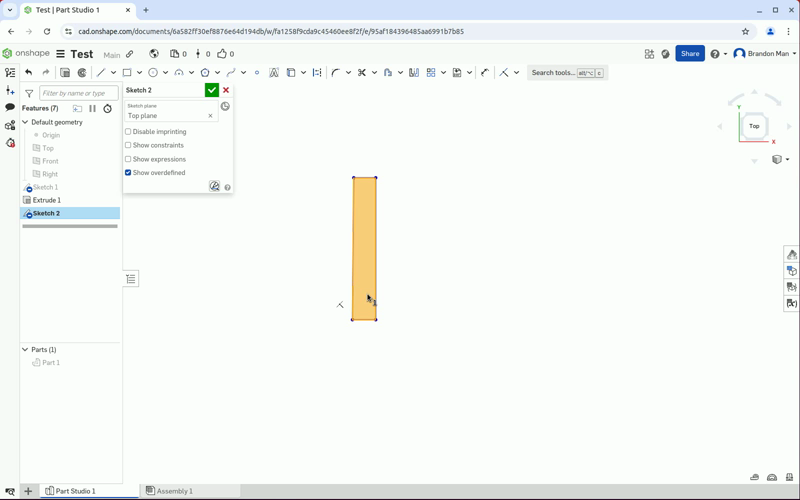
scroll(-6)
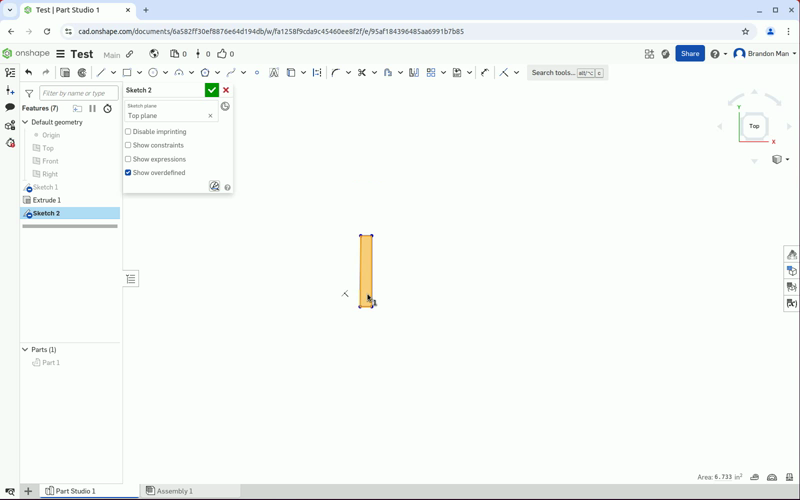
scroll(-6)
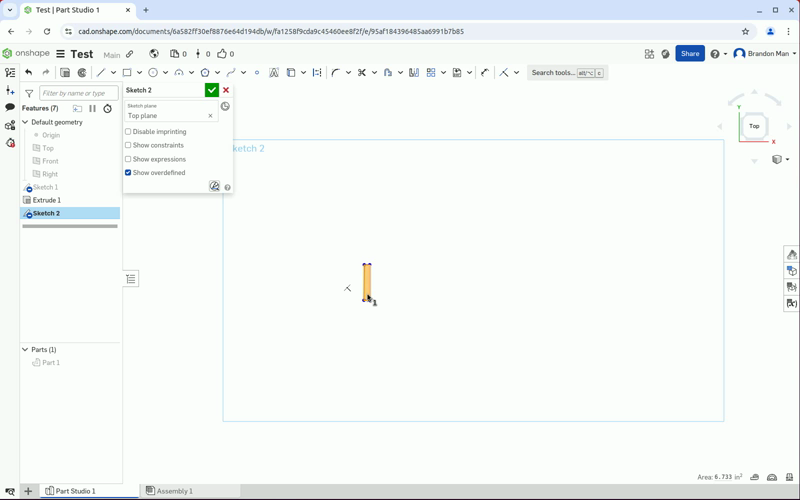
mouse_move(73, 352)
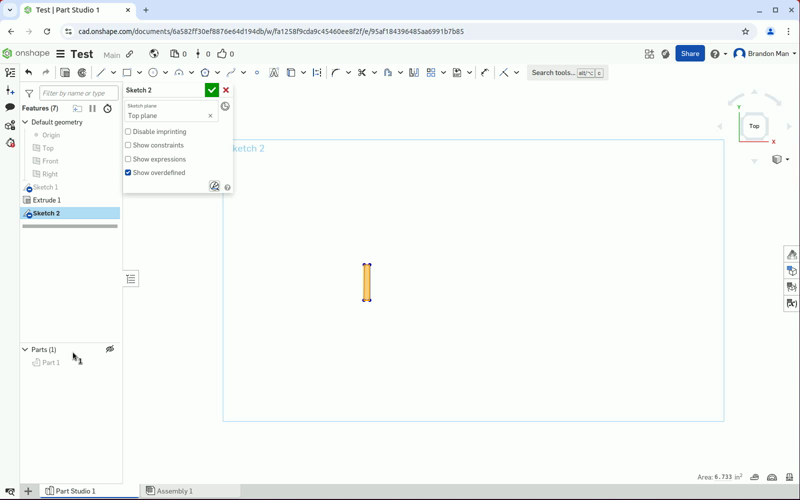
key(shift+y)
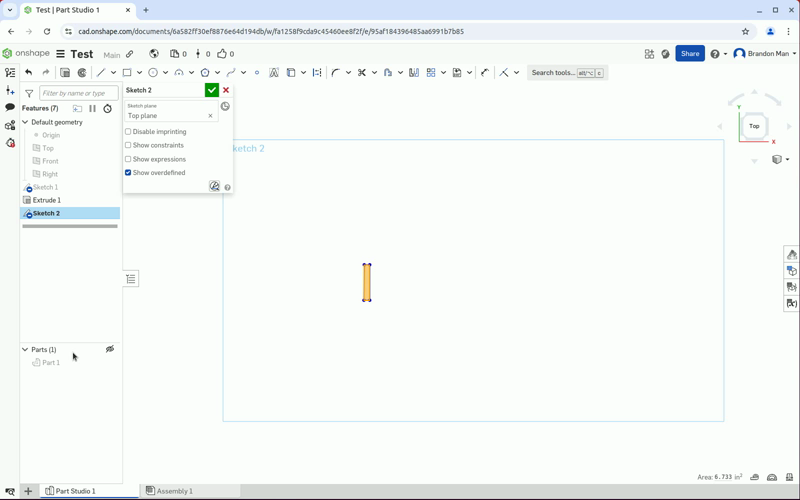
key(shift+e)
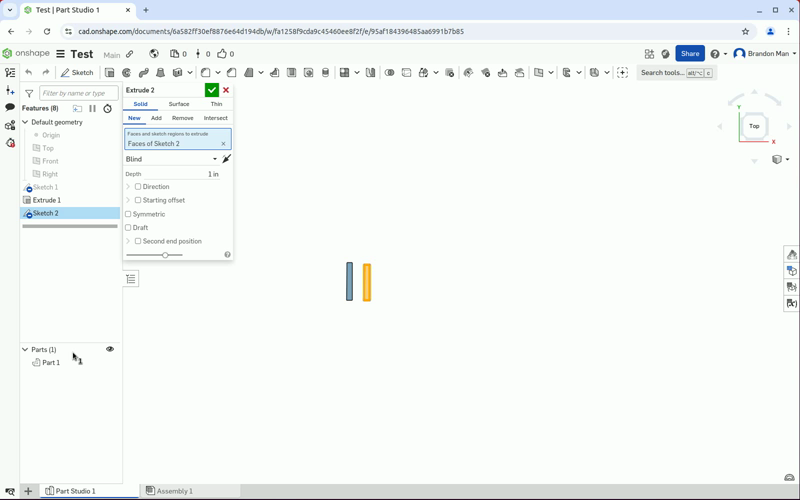
mouse_move(143, 106)
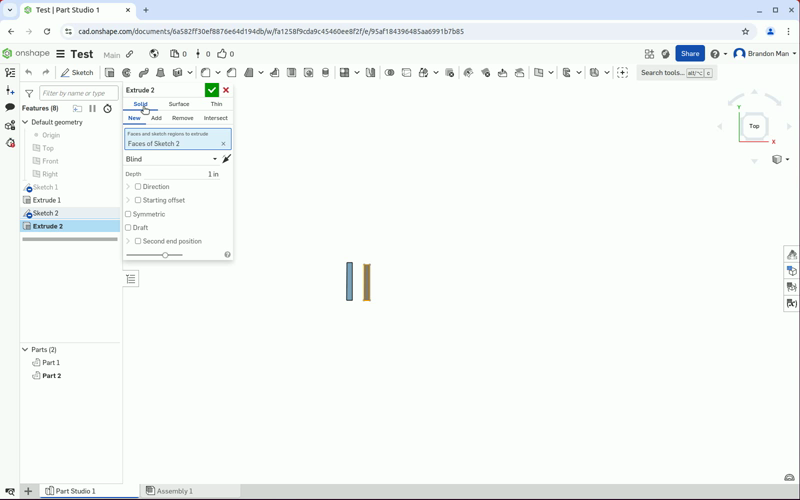
click(143, 106)
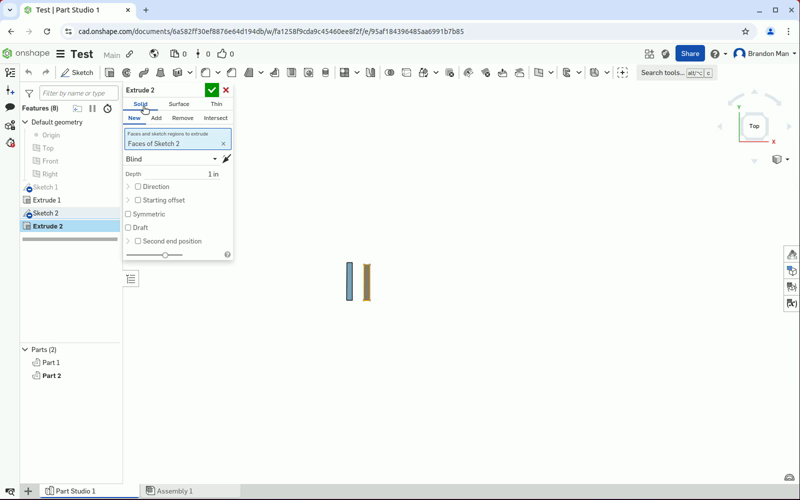
mouse_move(137, 120)
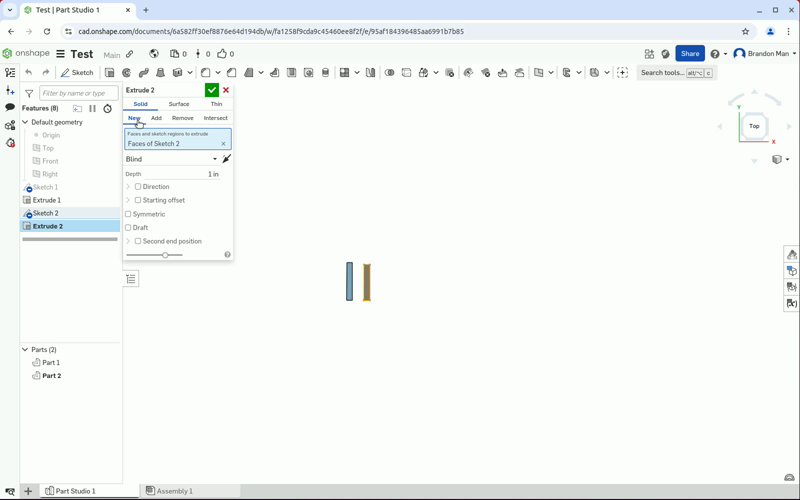
click(137, 120)
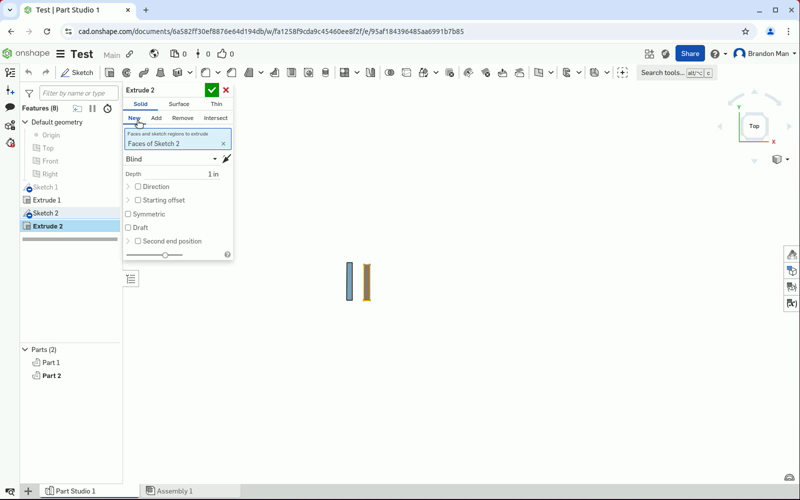
key(tab, 4)
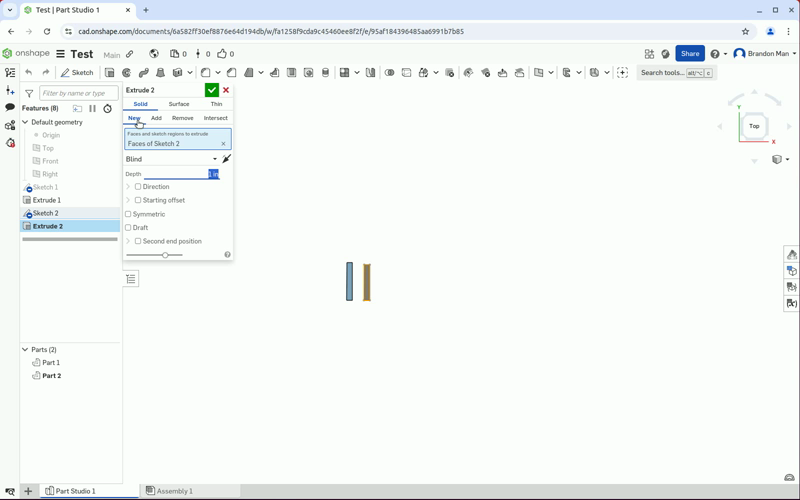
text(11.795)
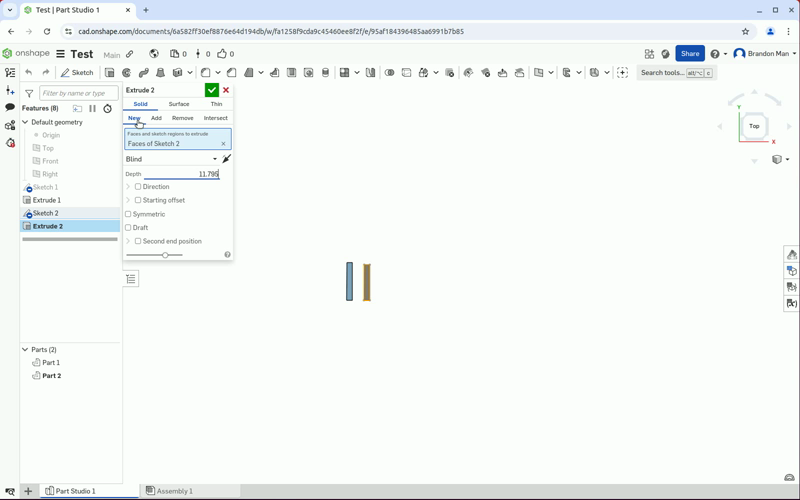
key(enter)
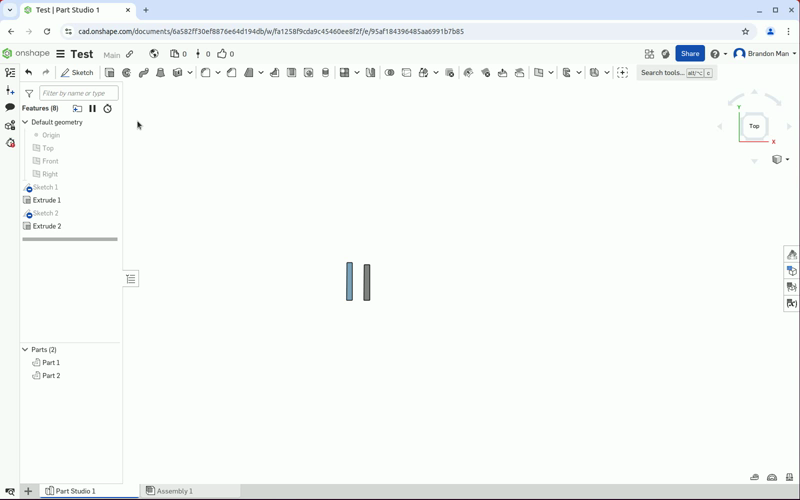
key(shift+h)
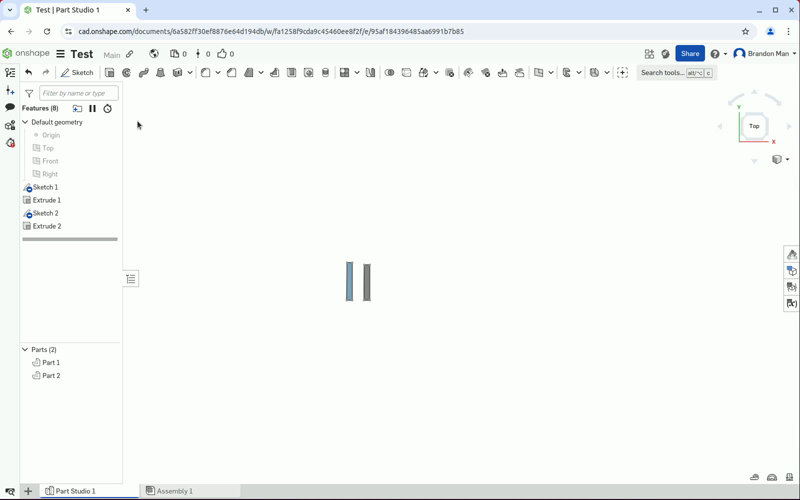
key(shift+h)
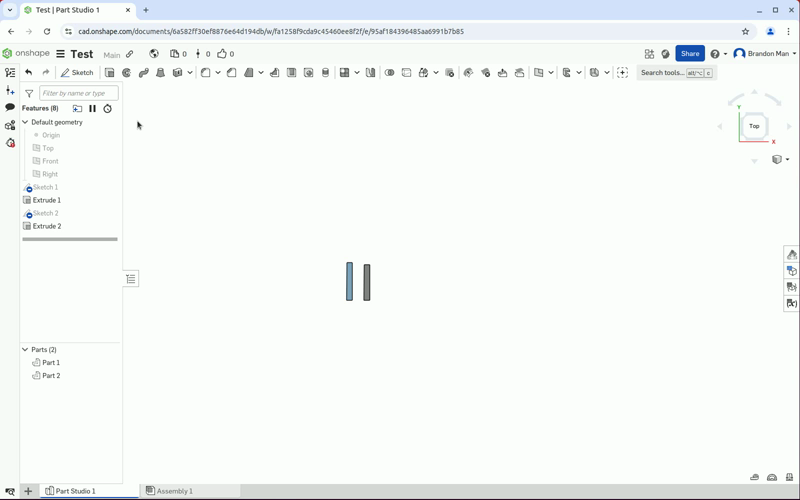
mouse_move(73, 189)
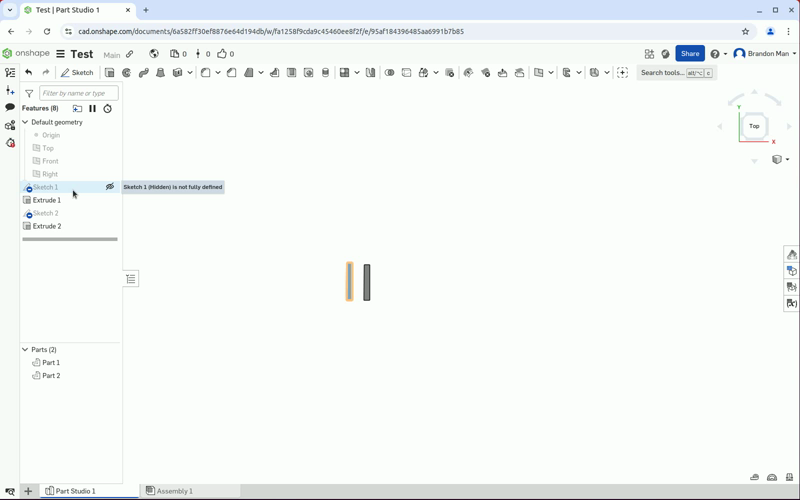
click(73, 189)
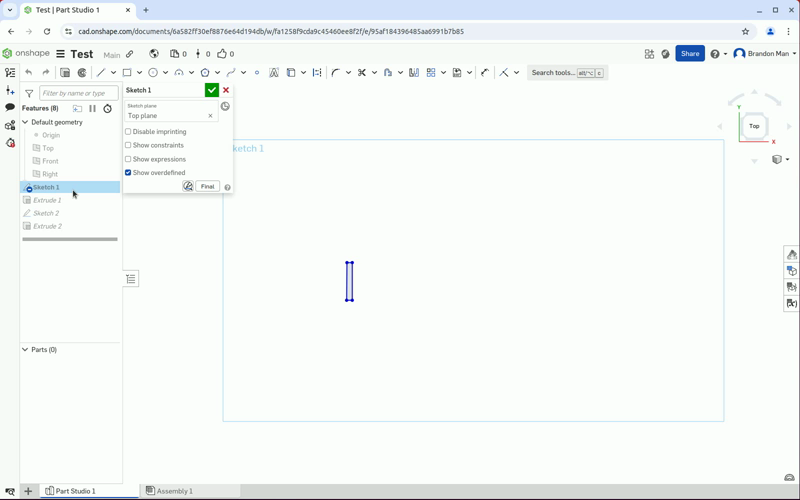
mouse_move(229, 92)
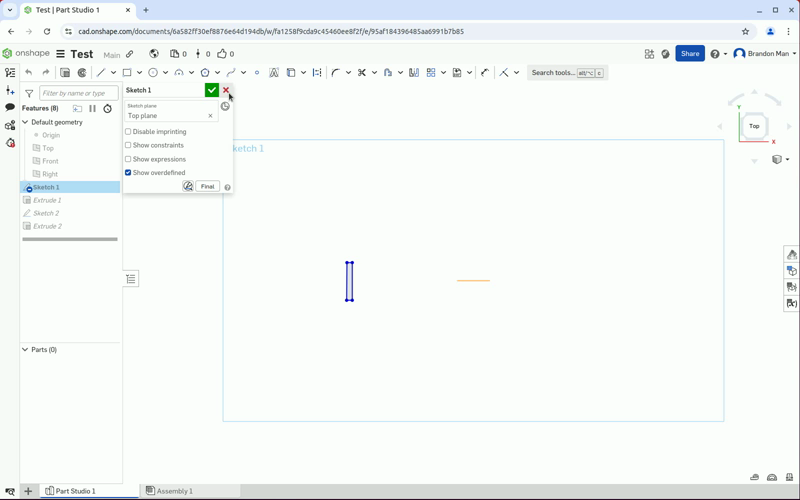
click(229, 92)
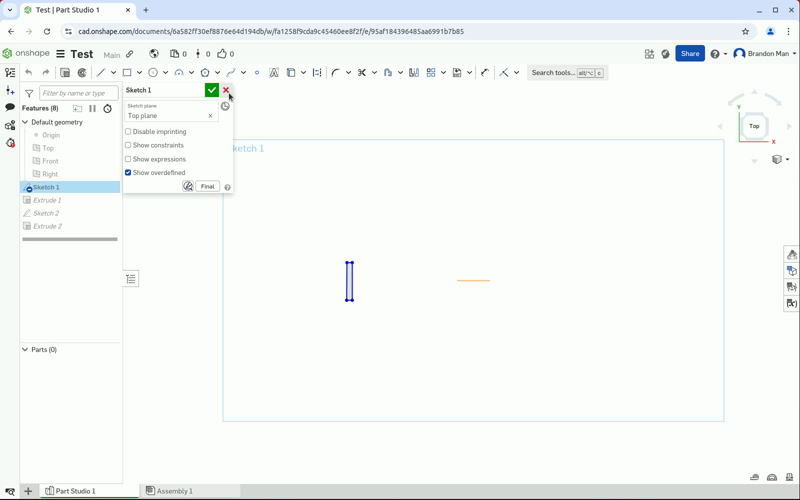
key(shift+s)
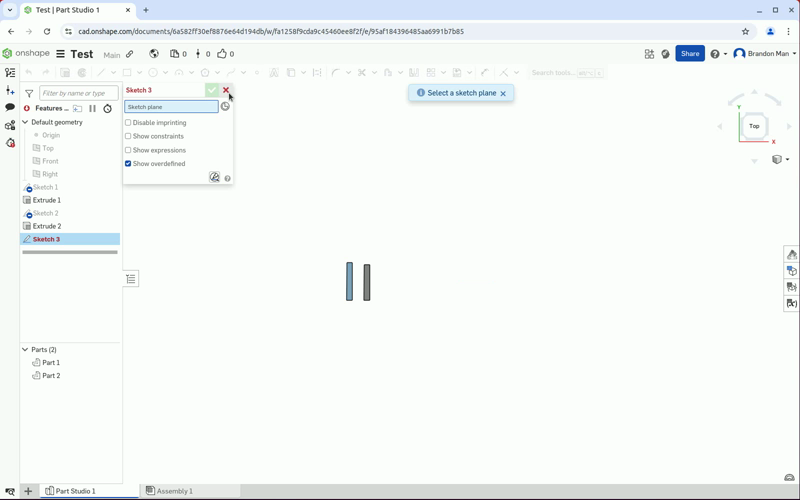
mouse_move(73, 150)
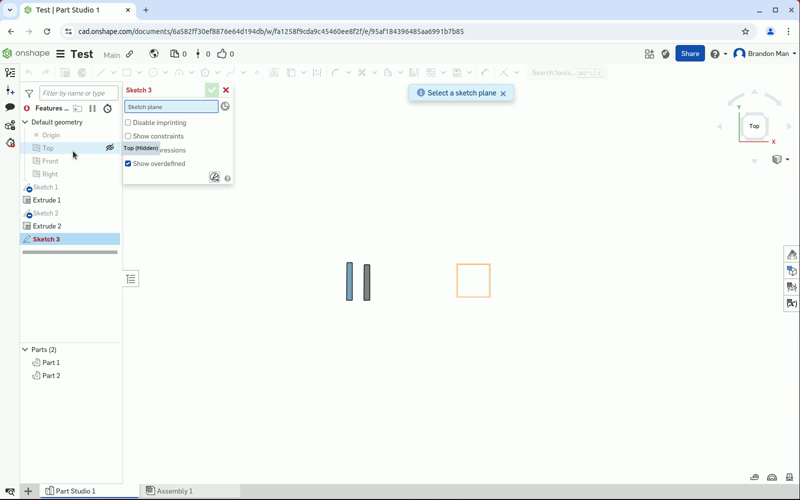
click(73, 150)
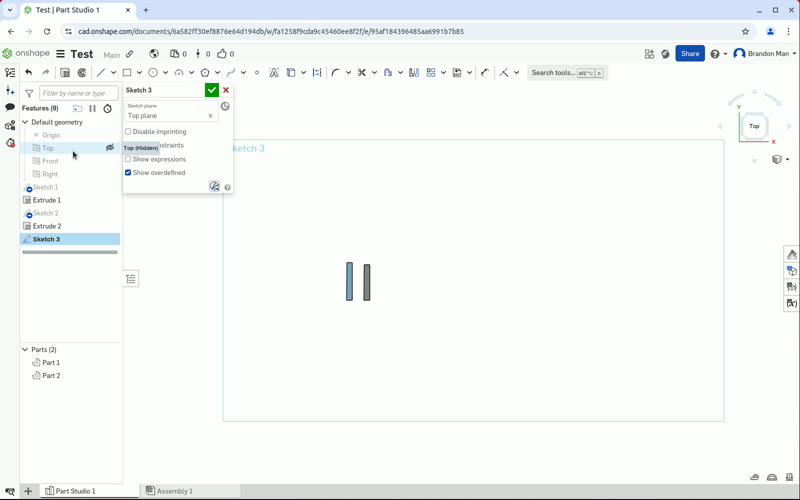
mouse_move(73, 352)
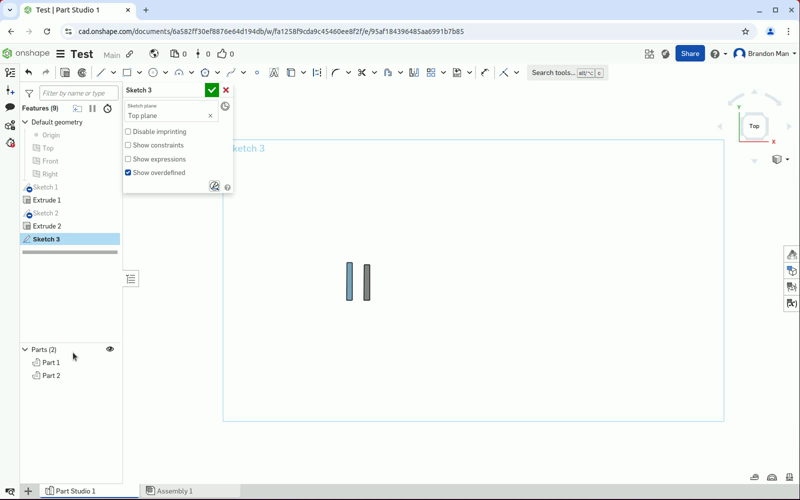
key(y)
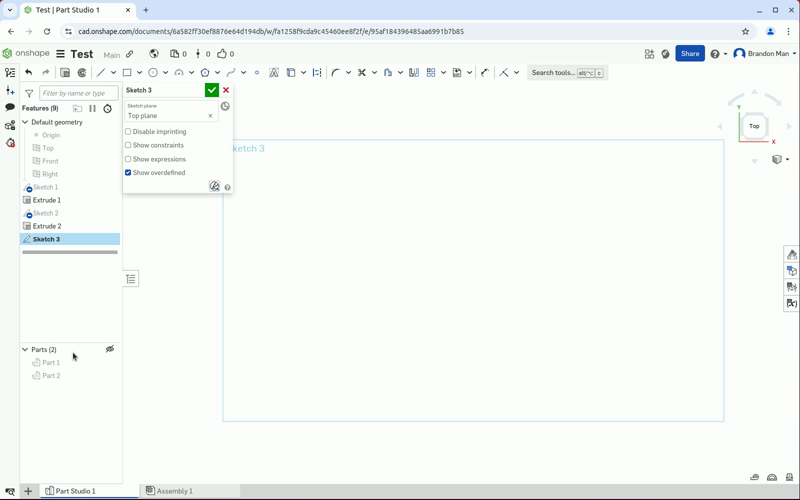
key(l)
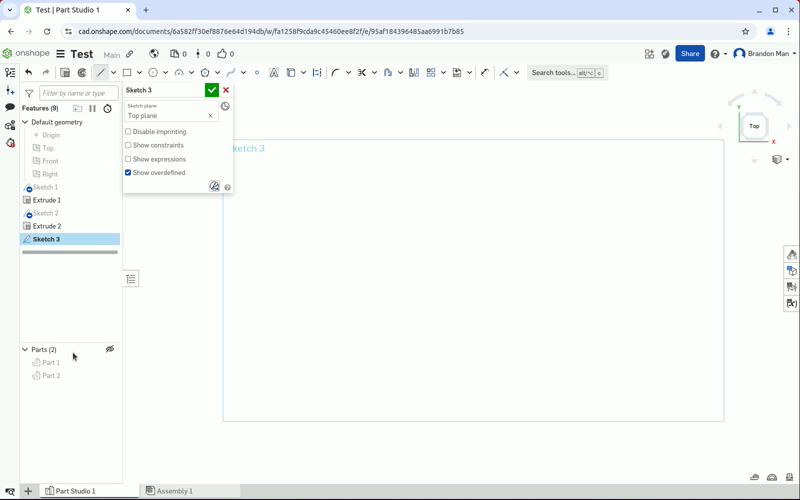
key_down(shift)
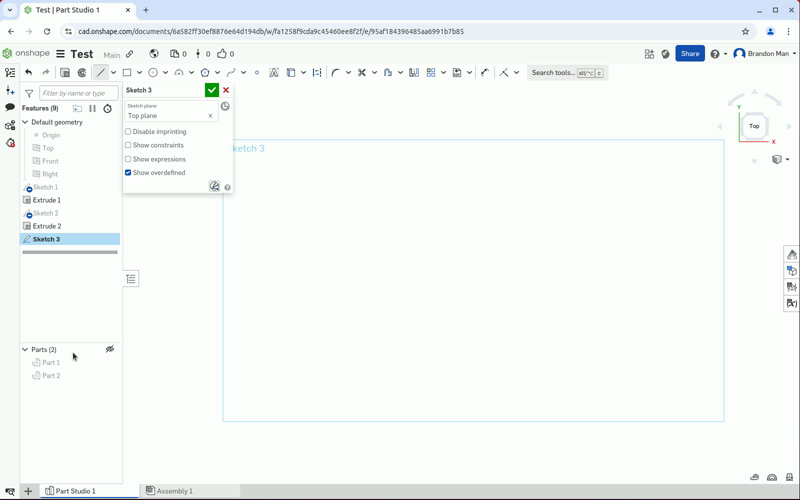
mouse_move(403, 300)
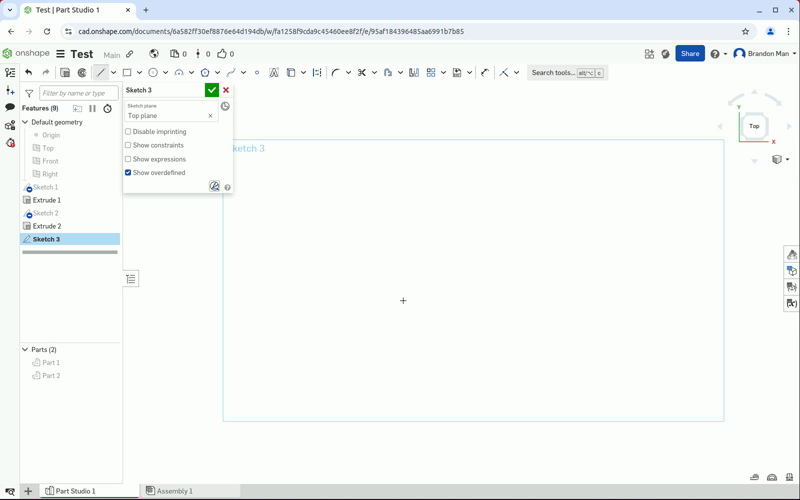
click(403, 300)
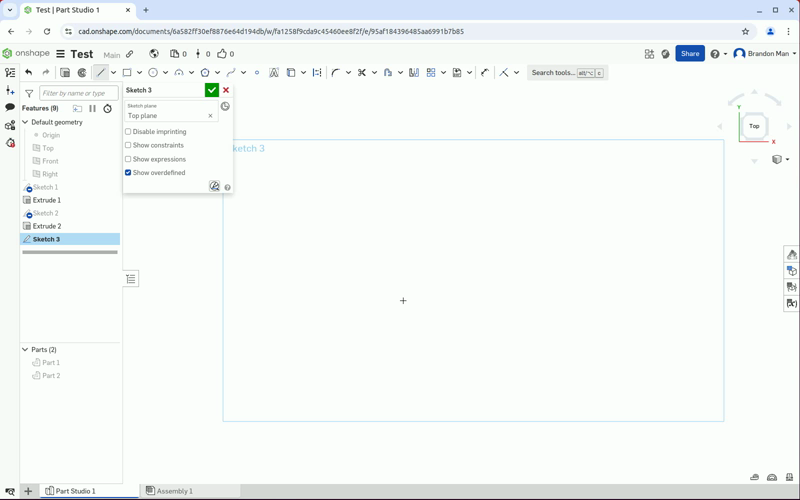
key_up(shift)
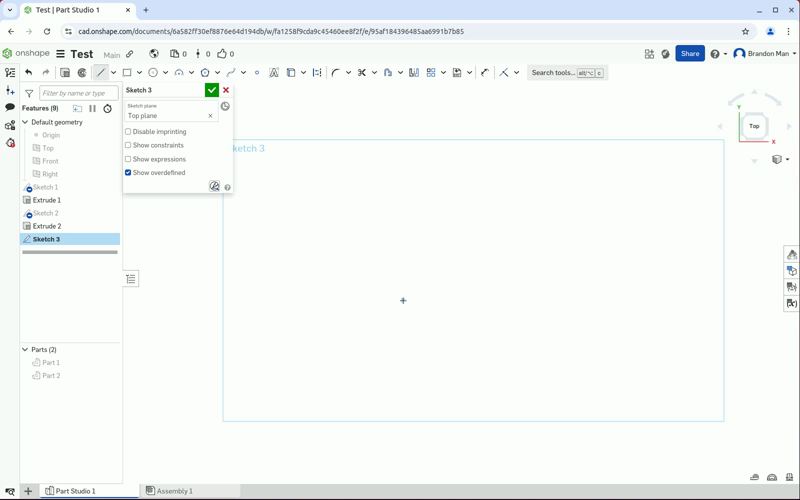
key_down(shift)
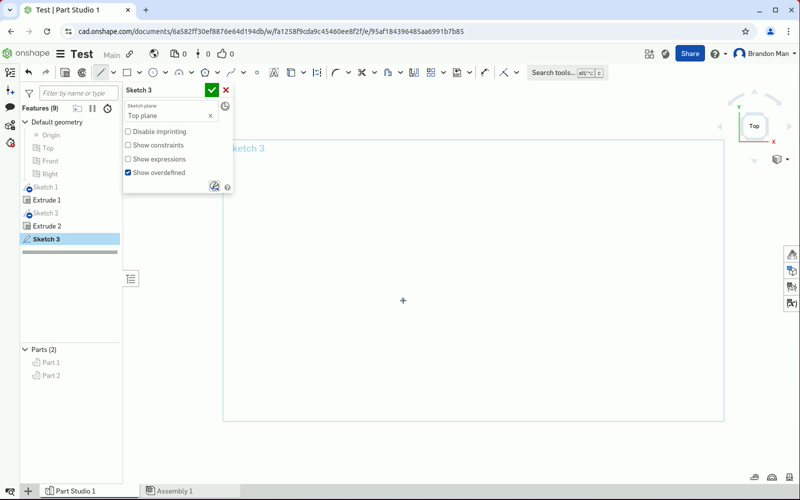
mouse_move(433, 300)
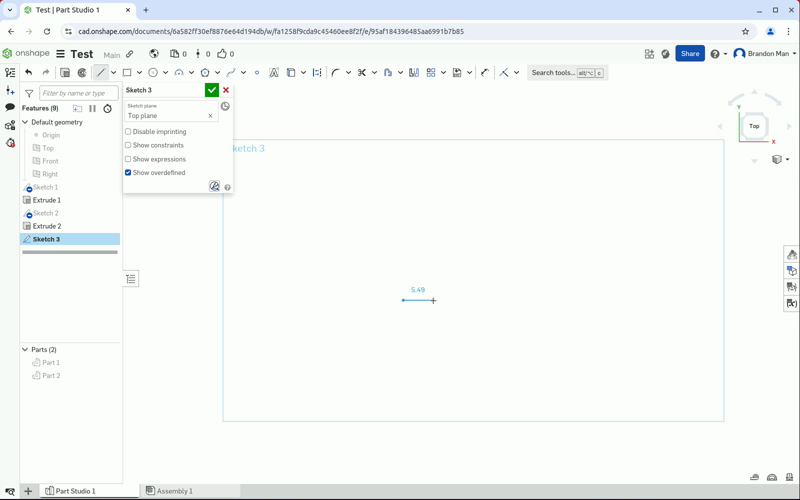
mouse_move(408, 300)
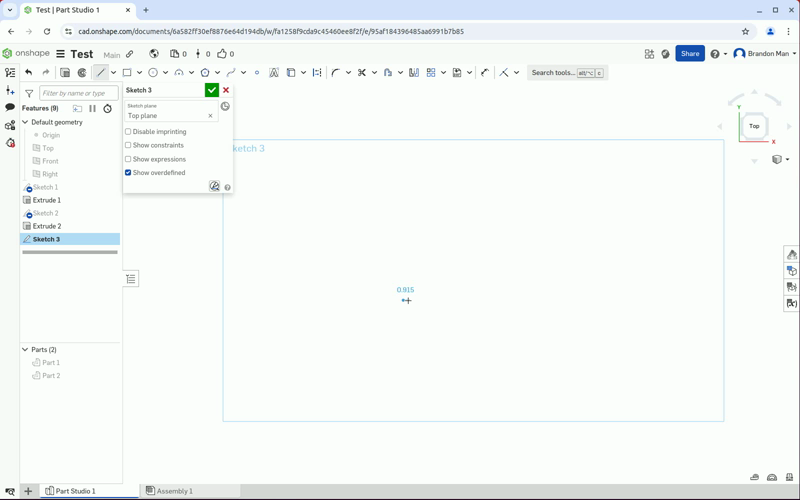
scroll(6)
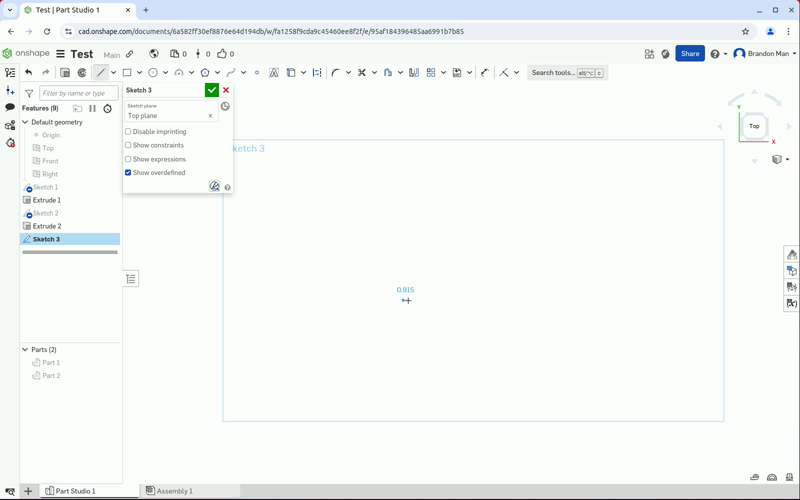
scroll(6)
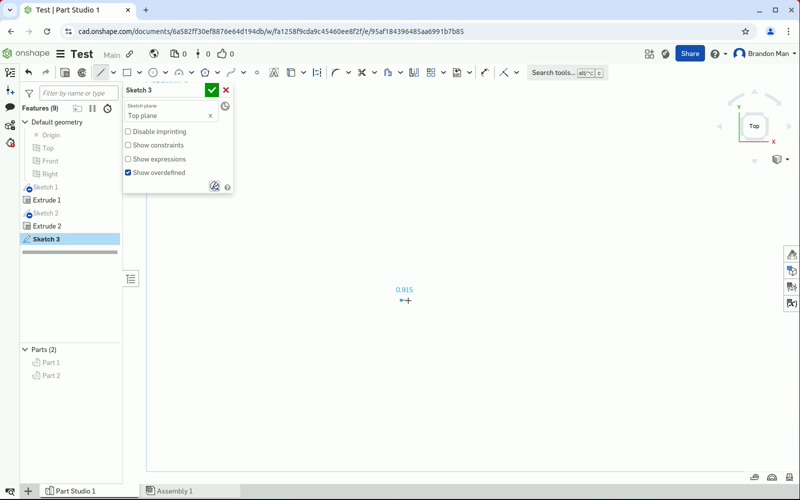
scroll(6)
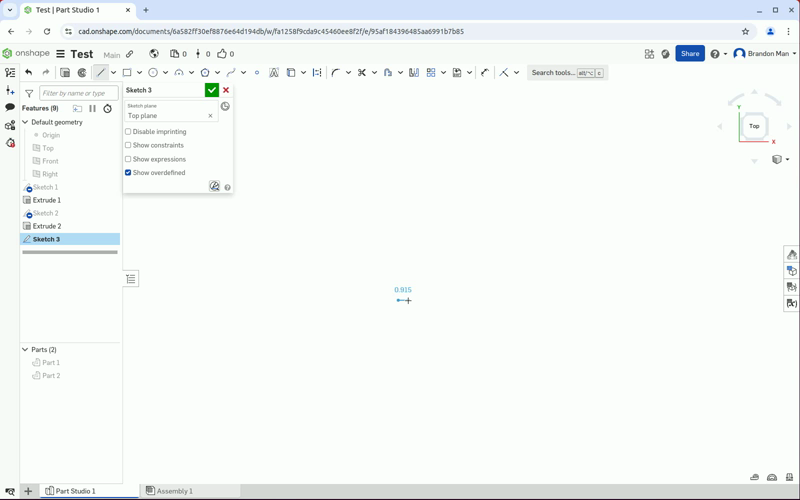
scroll(6)
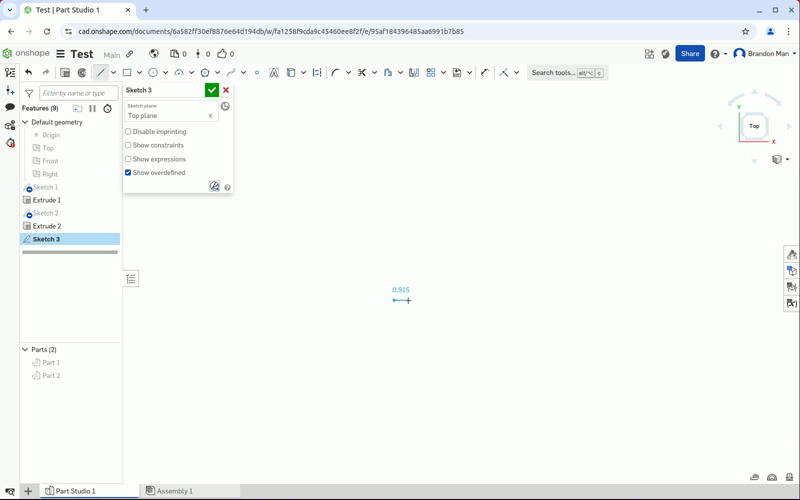
scroll(6)
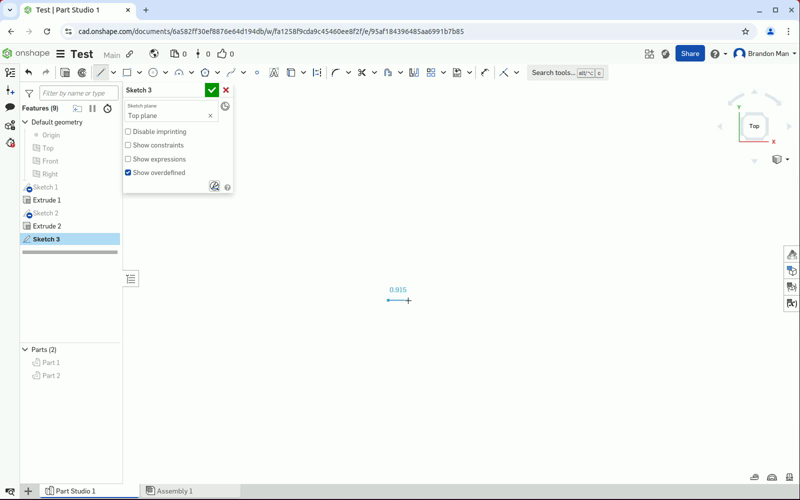
scroll(6)
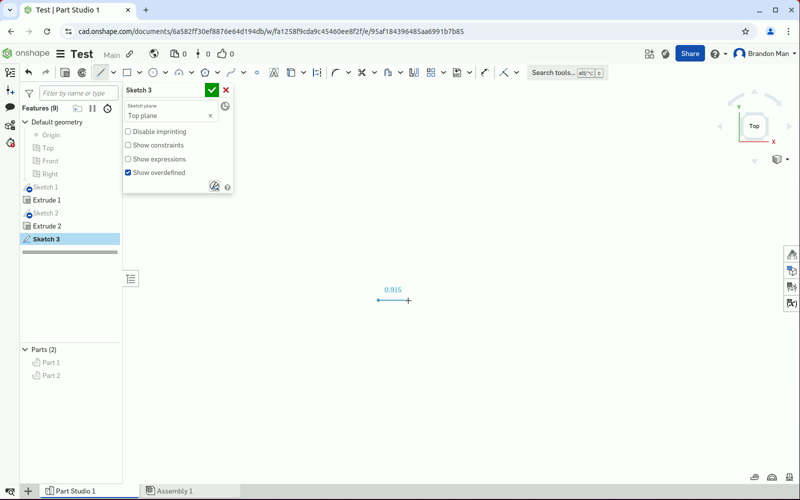
scroll(6)
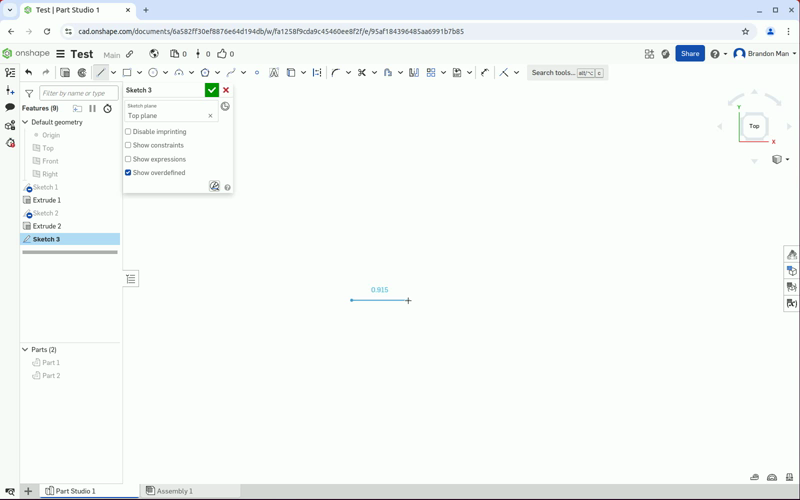
click(408, 300)
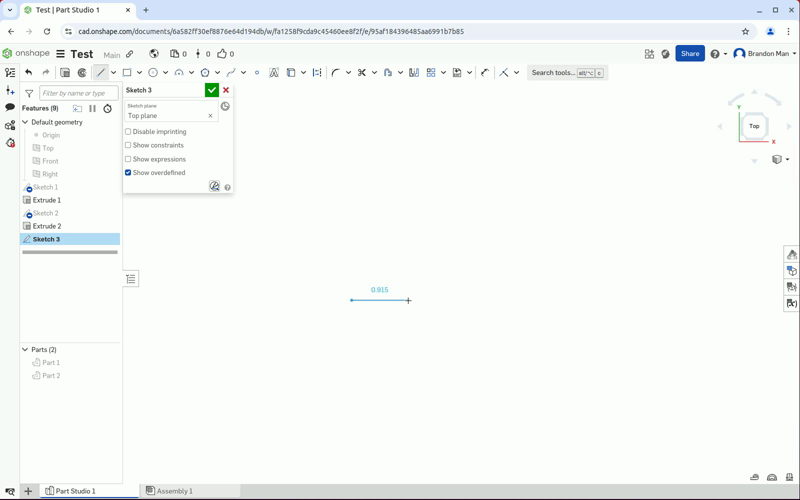
scroll(-6)
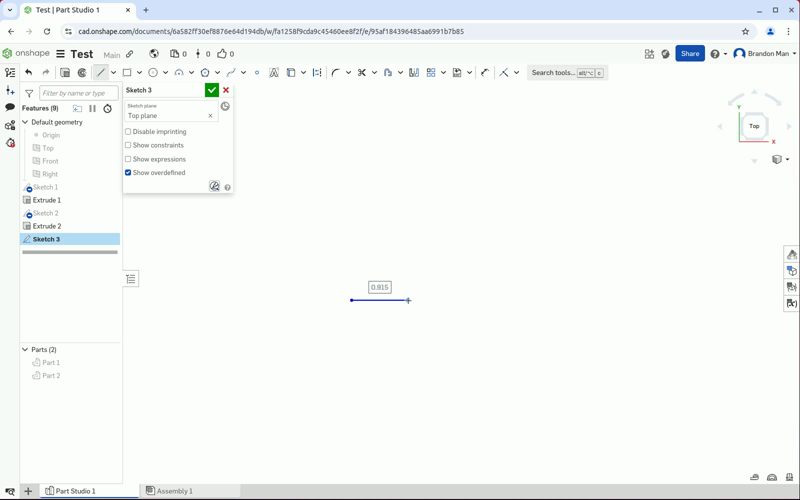
scroll(-6)
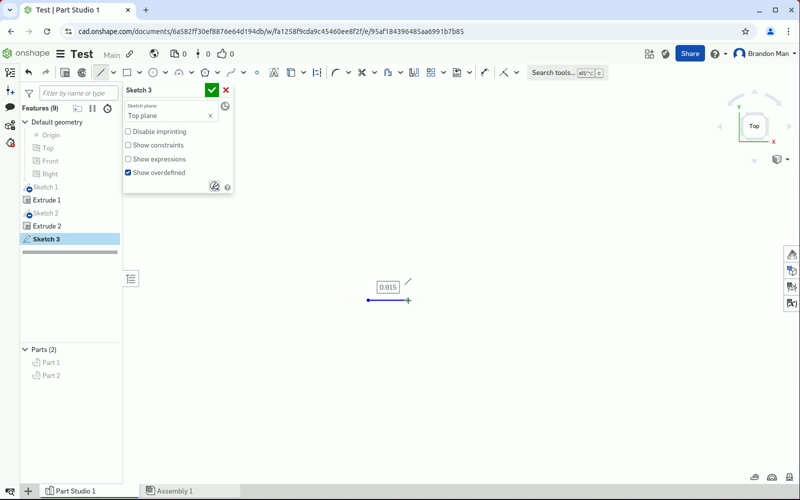
scroll(-6)
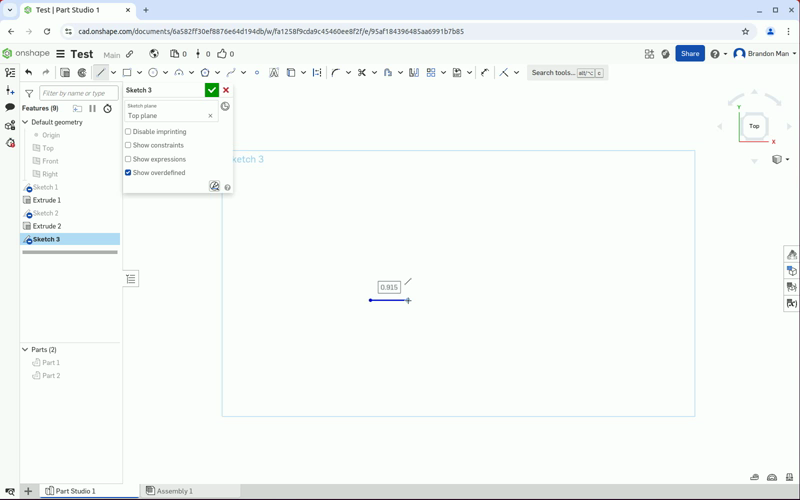
scroll(-6)
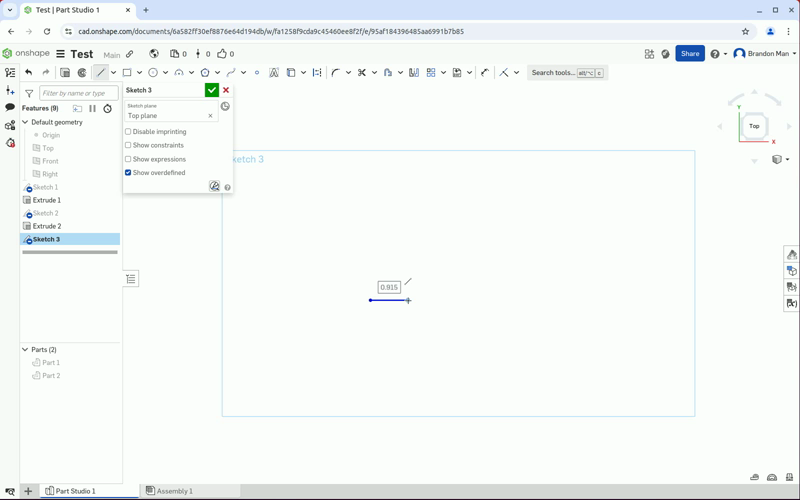
scroll(-6)
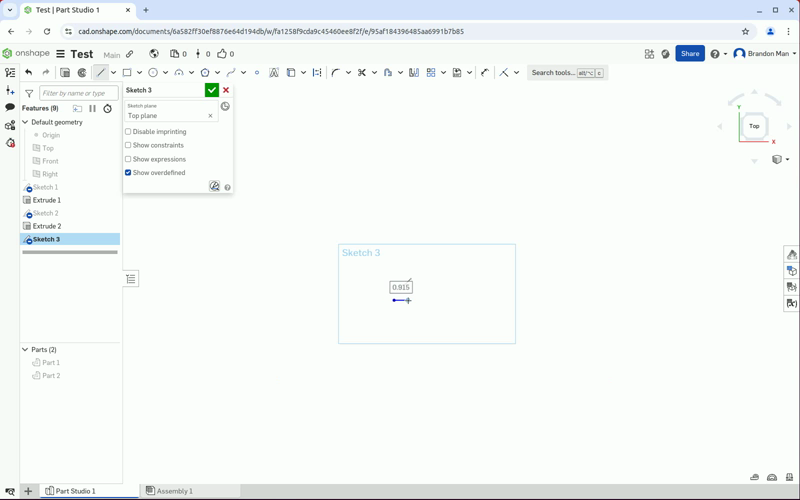
scroll(-6)
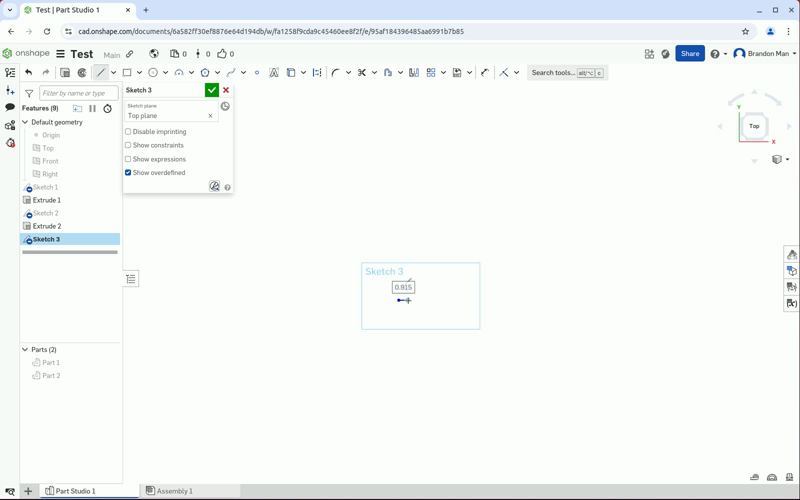
scroll(-6)
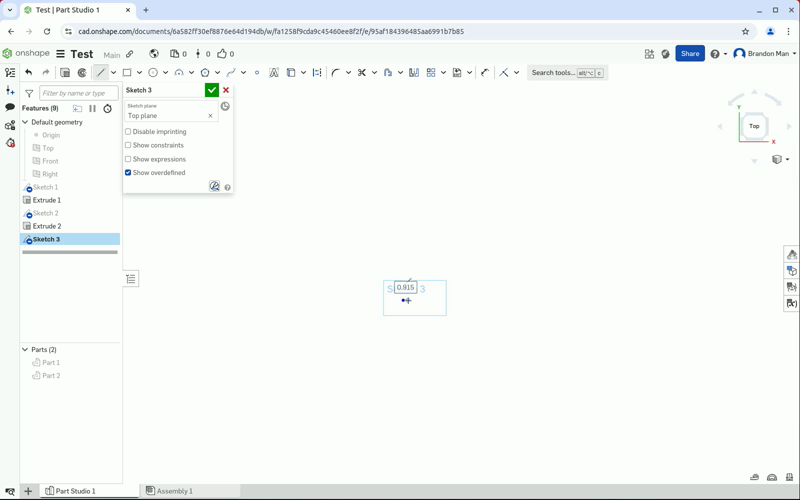
key_up(shift)
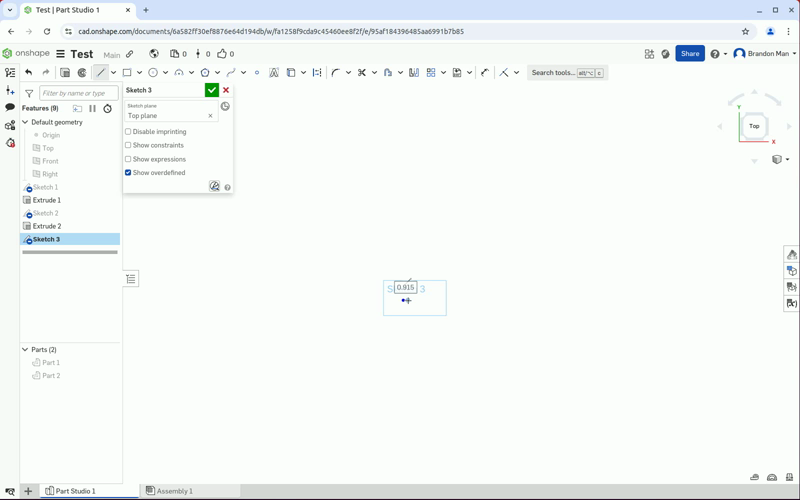
key_down(shift)
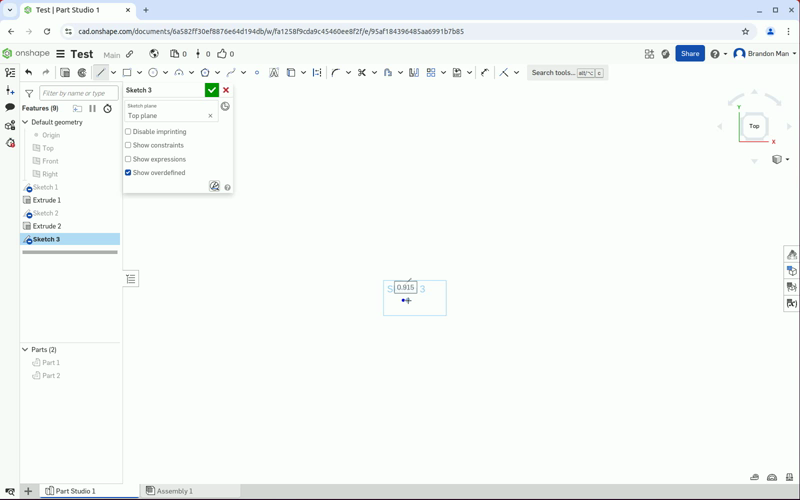
mouse_move(438, 300)
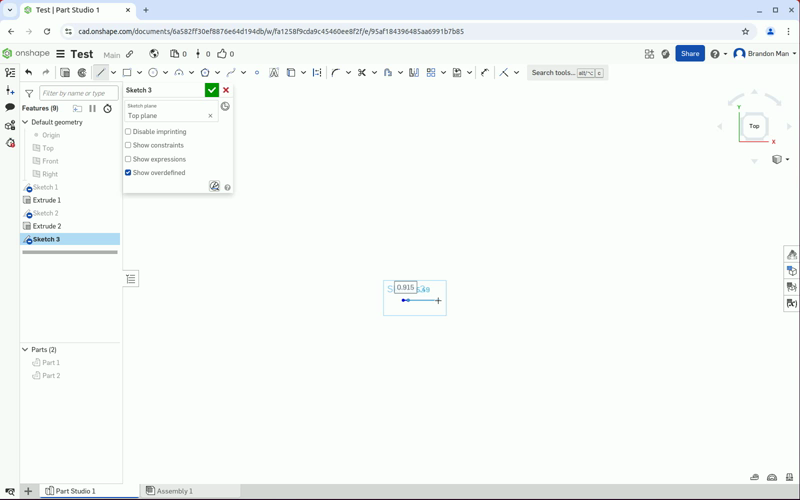
mouse_move(408, 264)
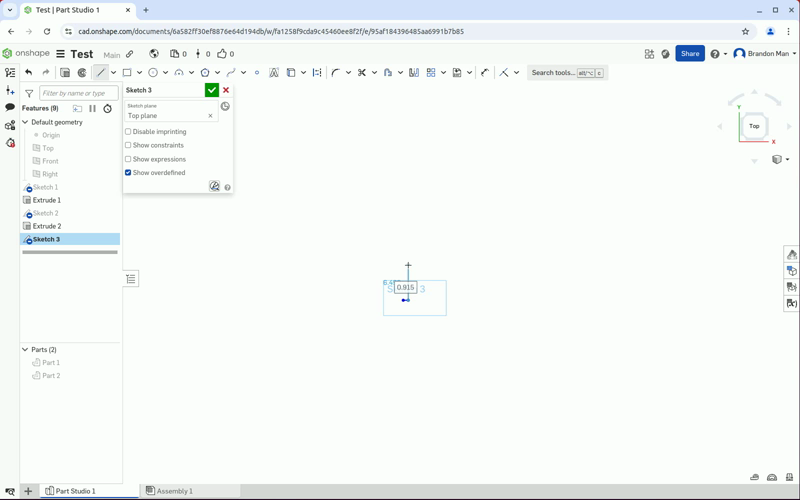
click(408, 264)
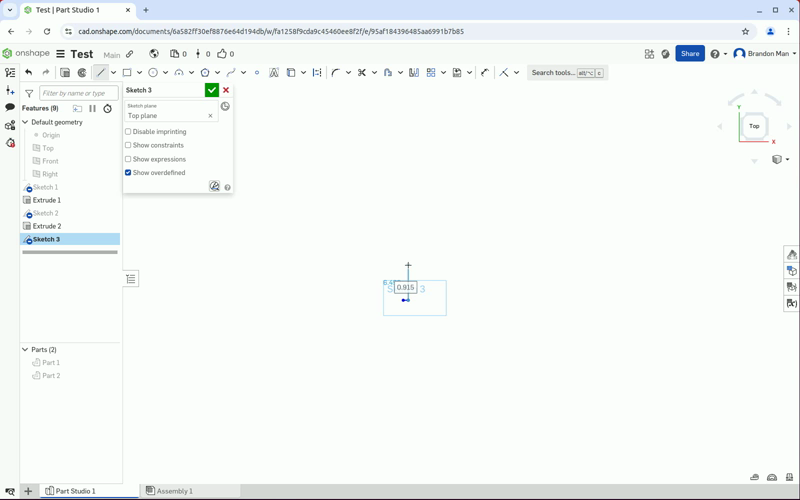
key_up(shift)
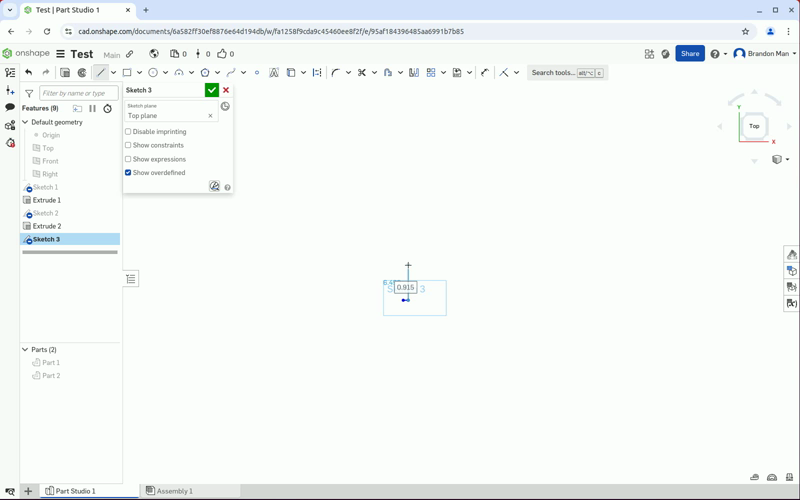
key_down(shift)
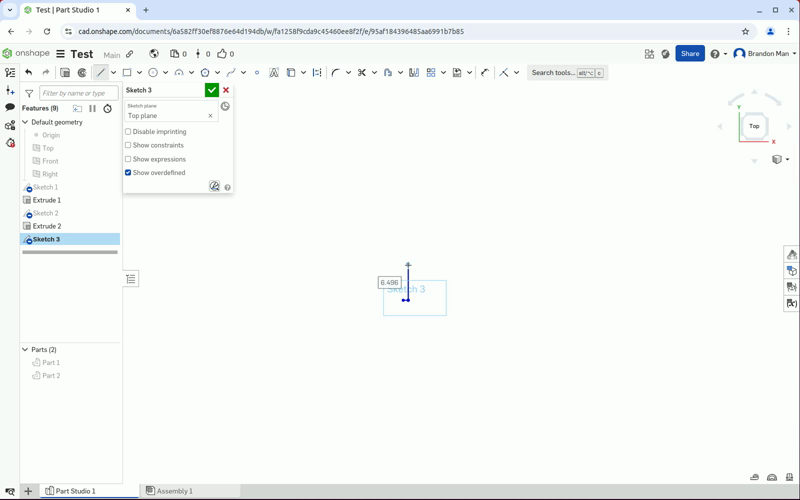
mouse_move(438, 264)
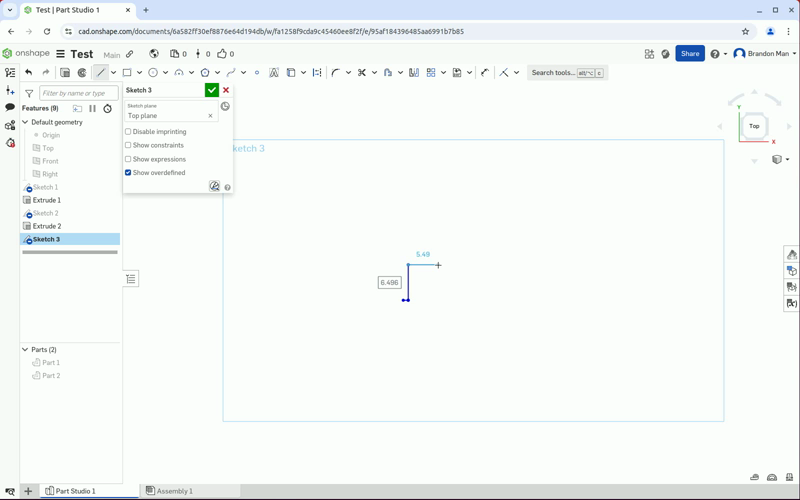
mouse_move(403, 264)
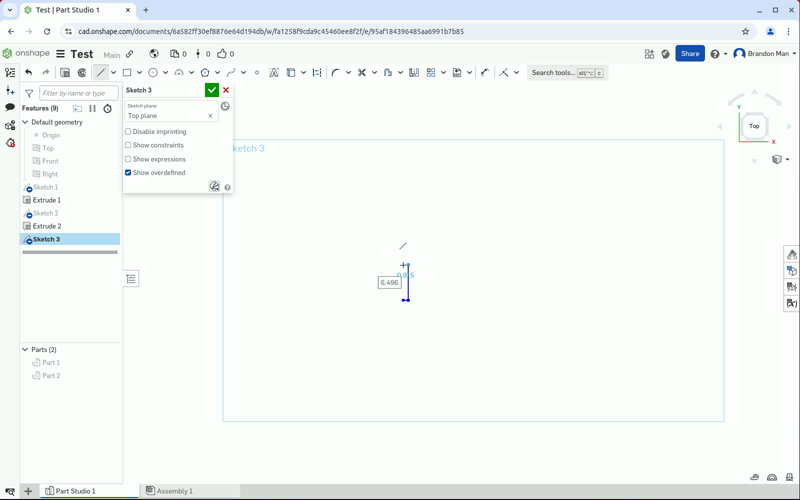
scroll(6)
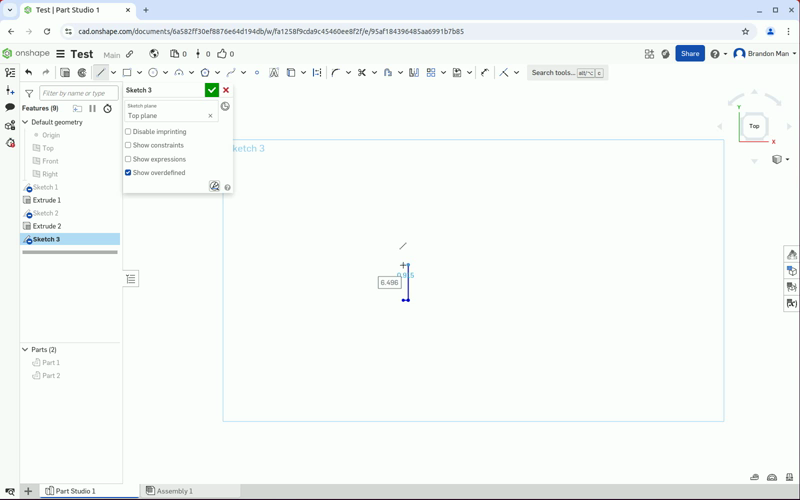
scroll(6)
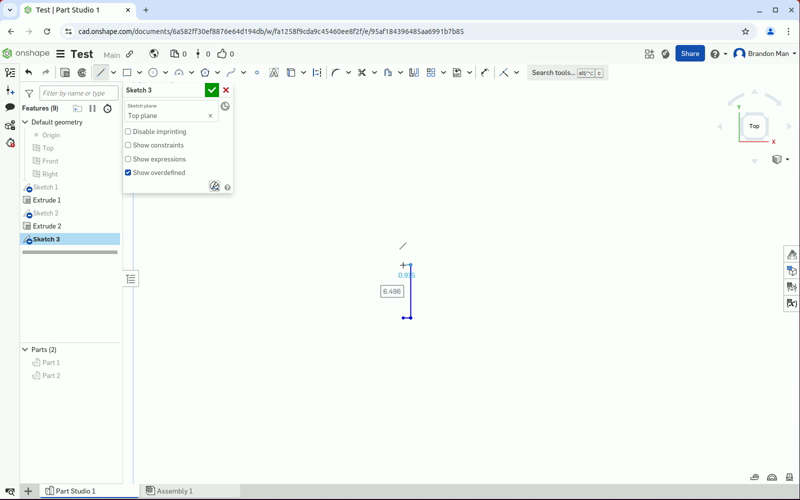
scroll(6)
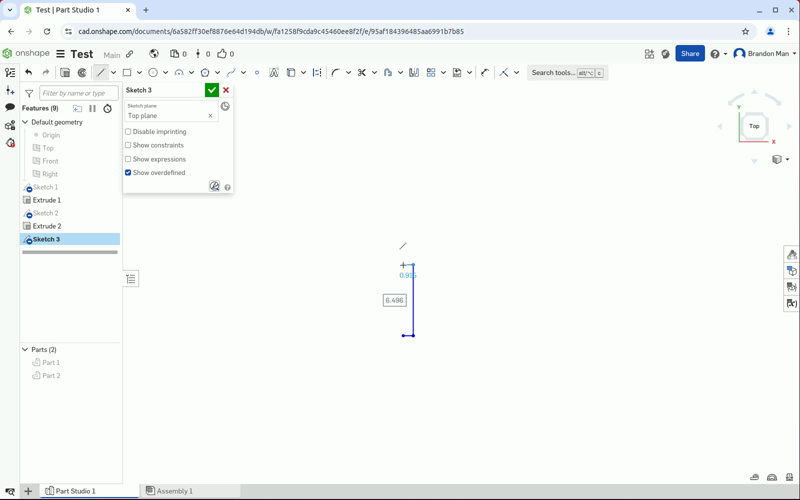
scroll(6)
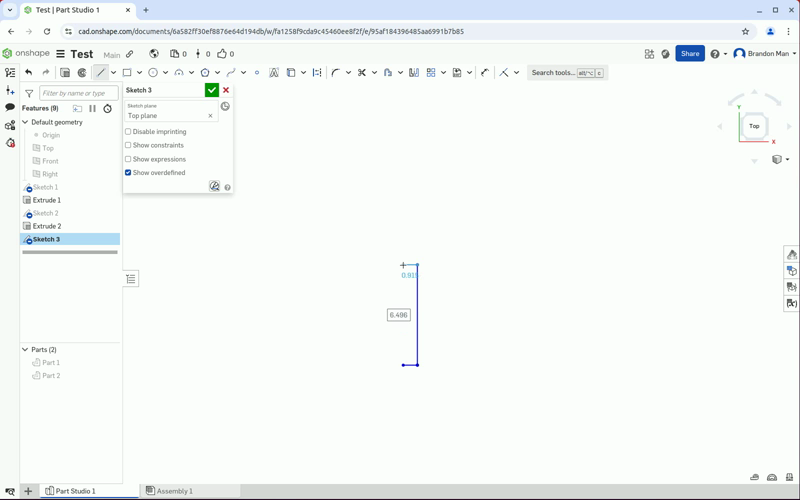
scroll(6)
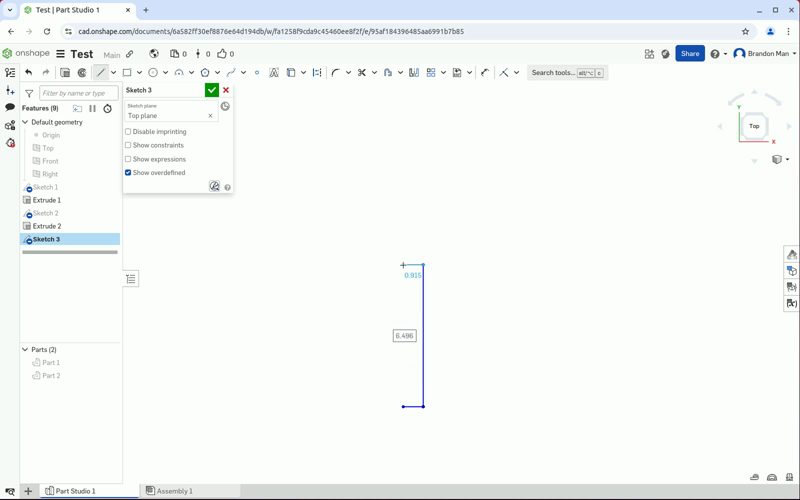
scroll(6)
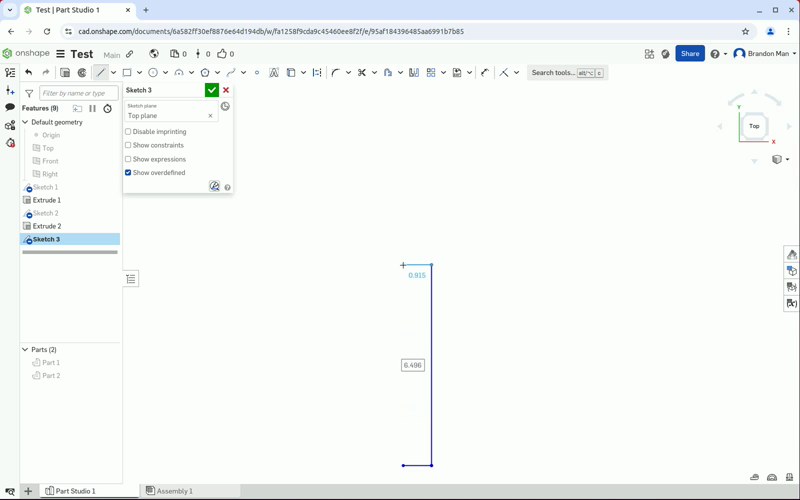
scroll(6)
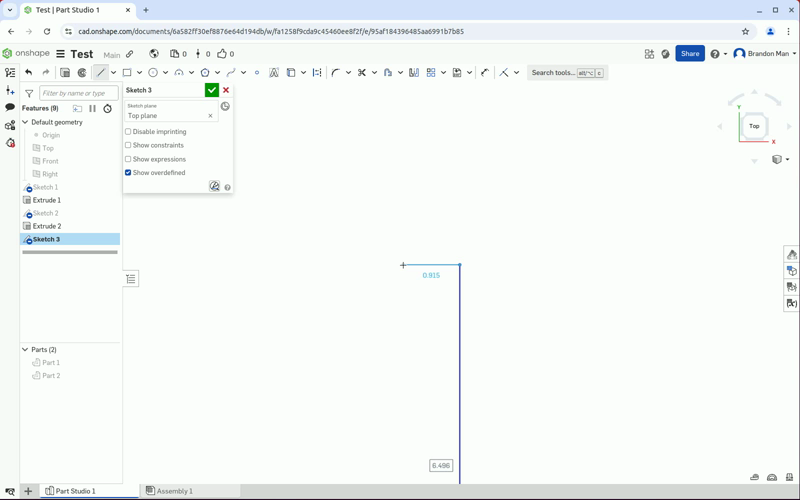
click(403, 264)
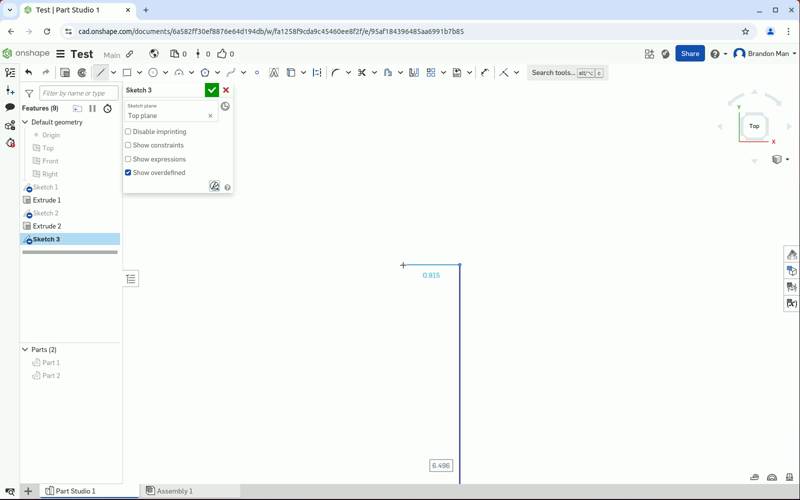
scroll(-6)
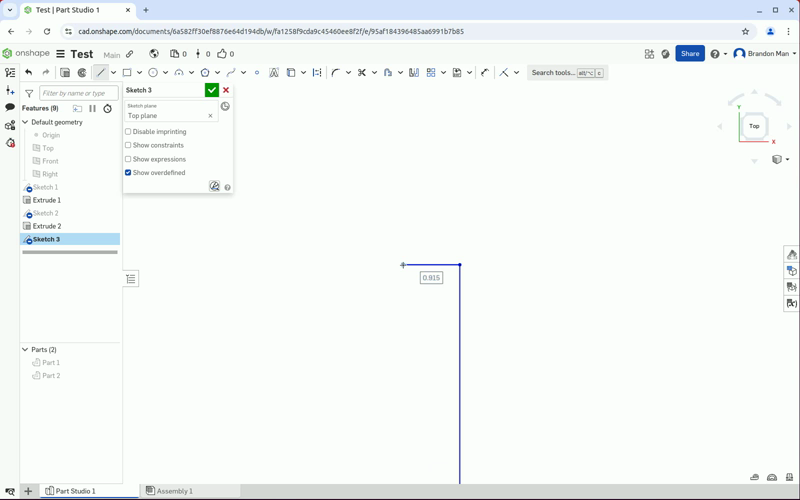
scroll(-6)
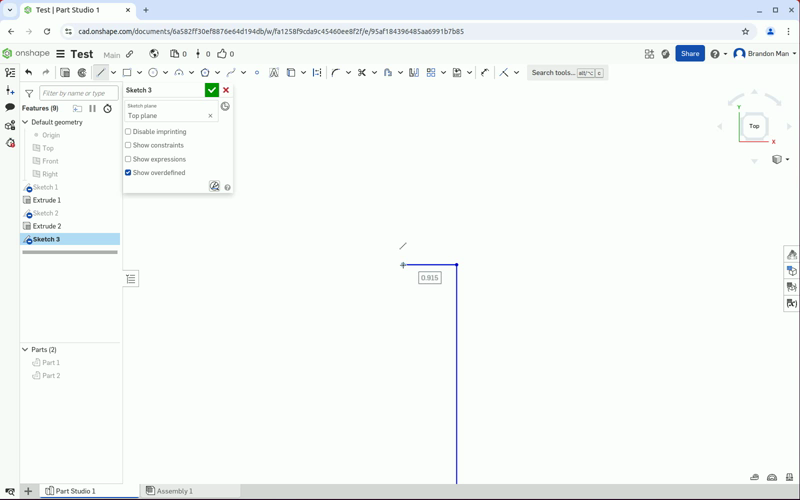
scroll(-6)
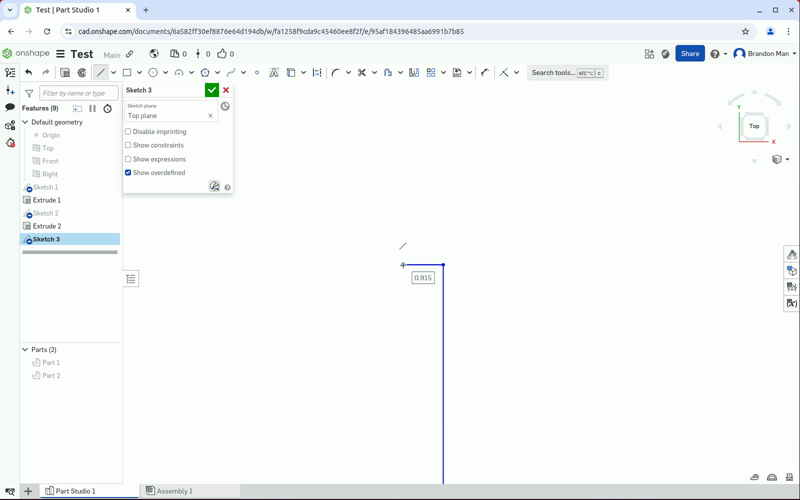
scroll(-6)
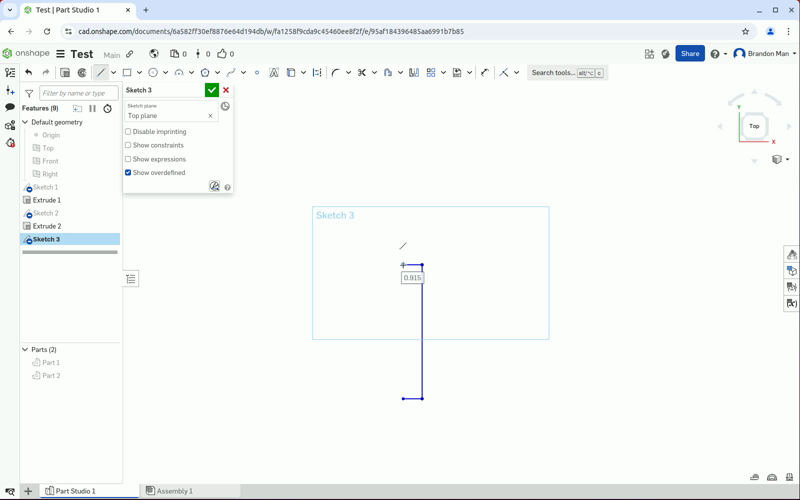
scroll(-6)
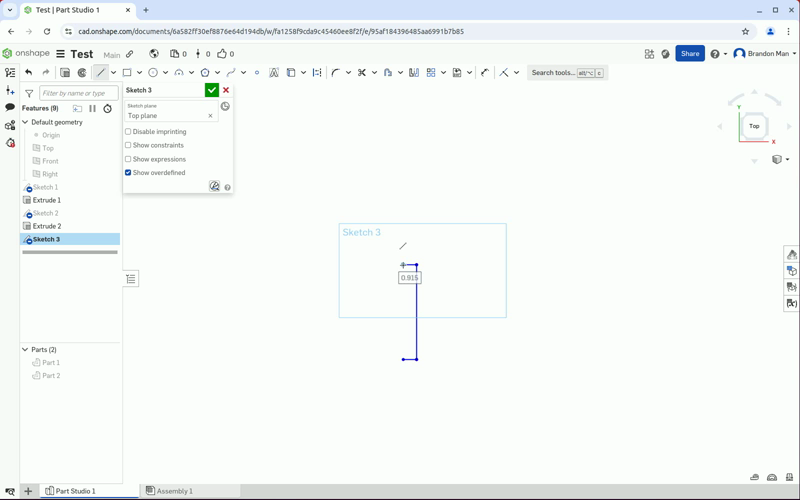
scroll(-6)
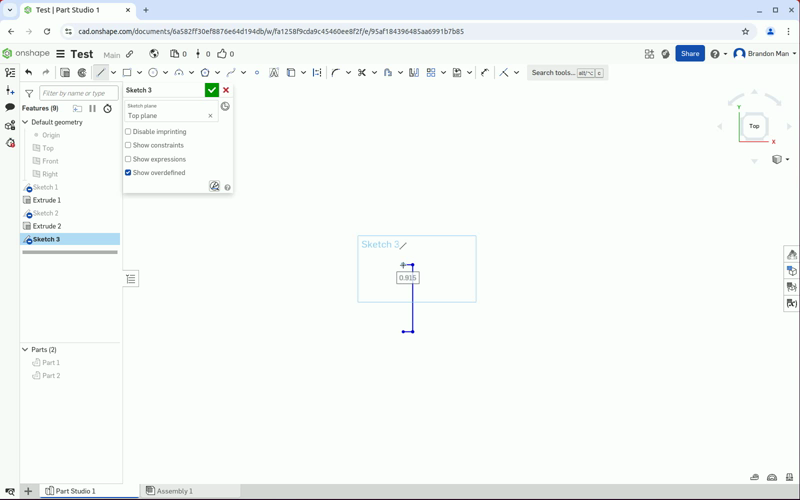
scroll(-6)
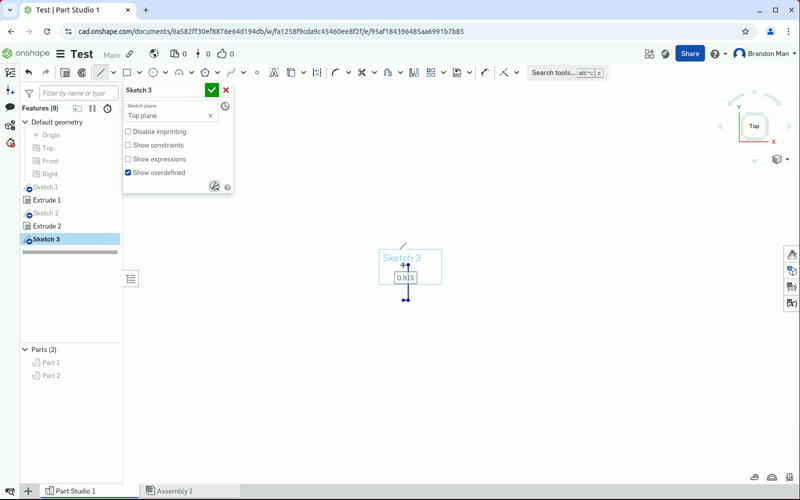
key_up(shift)
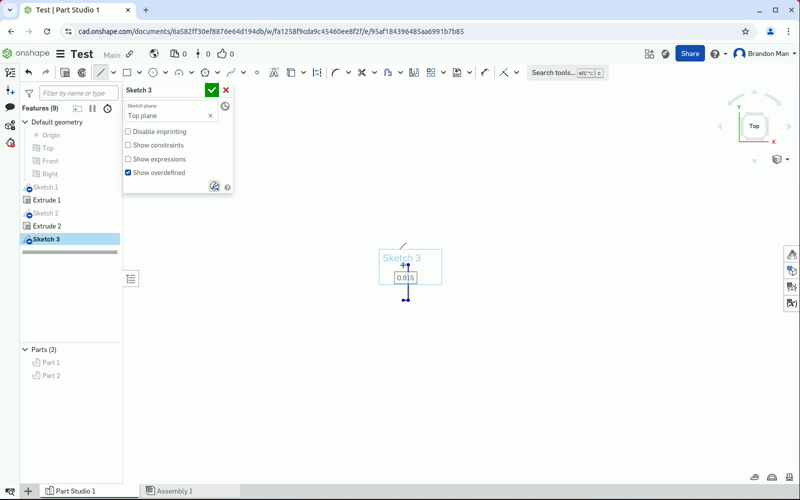
mouse_move(433, 264)
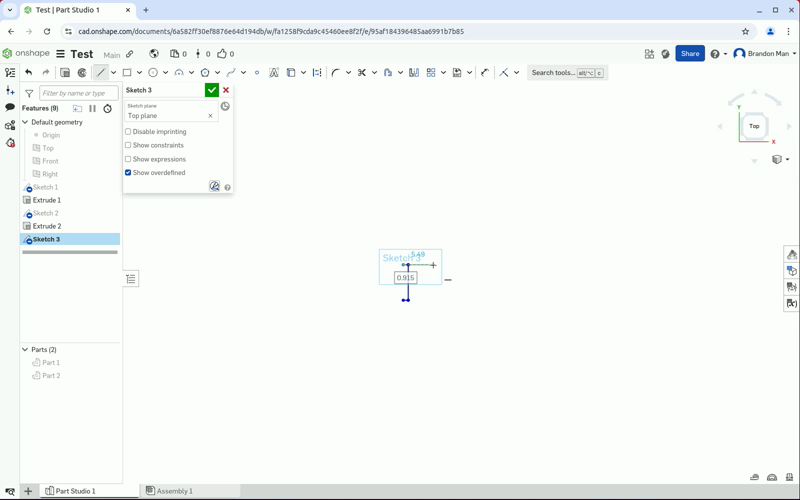
key_down(shift)
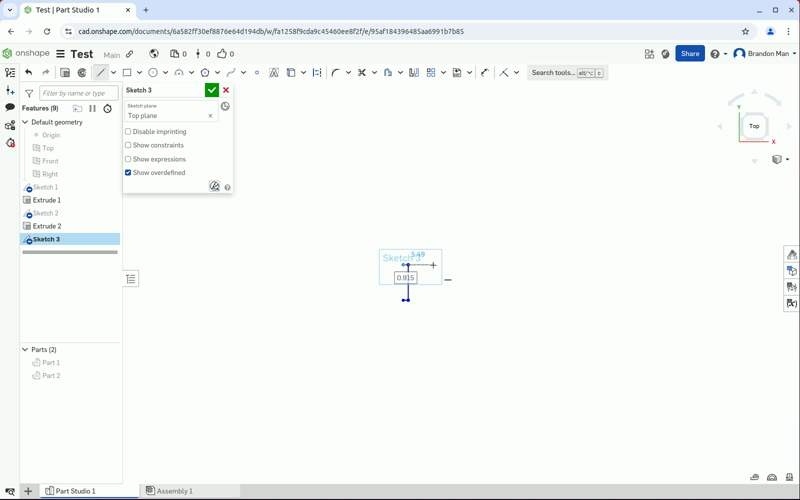
mouse_move(403, 300)
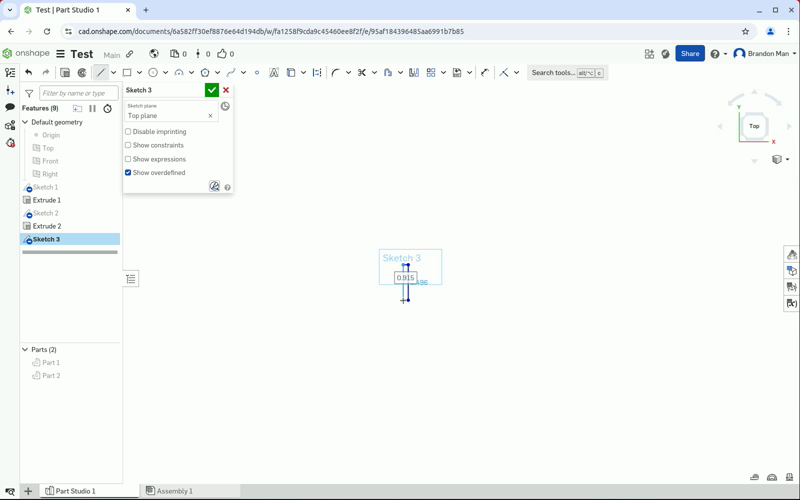
key_up(shift)
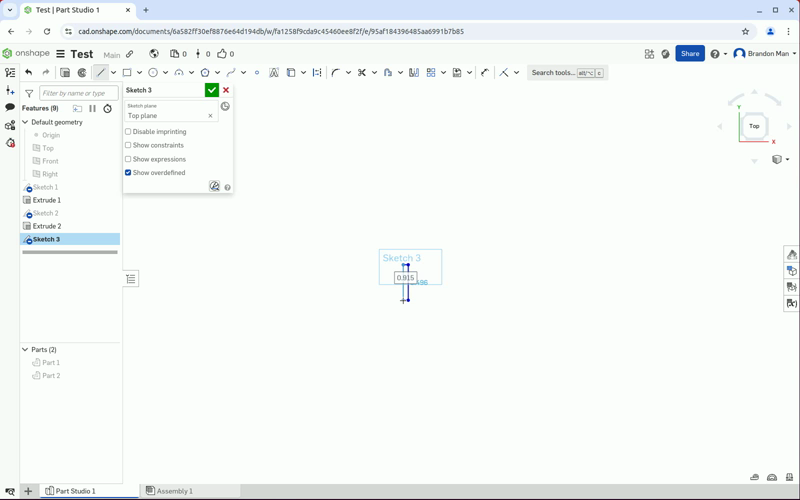
click(403, 300)
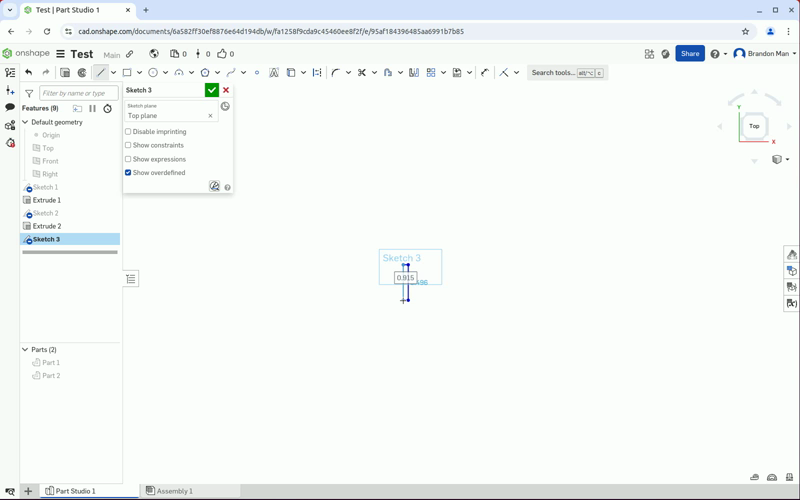
key(esc)
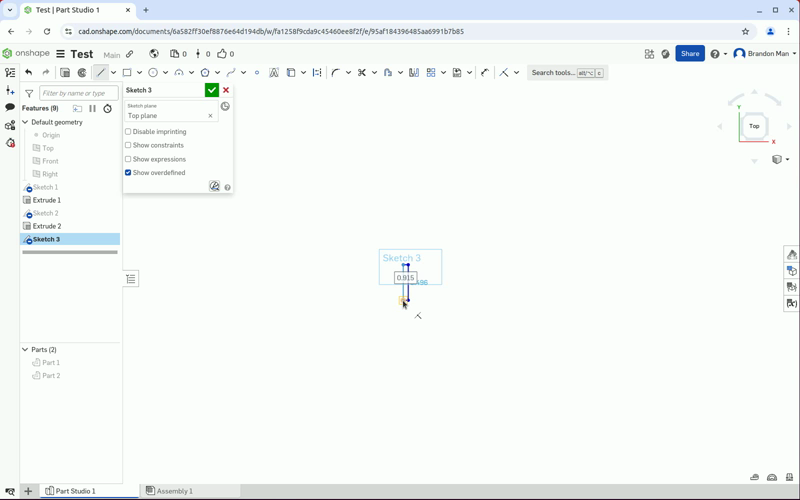
mouse_move(406, 284)
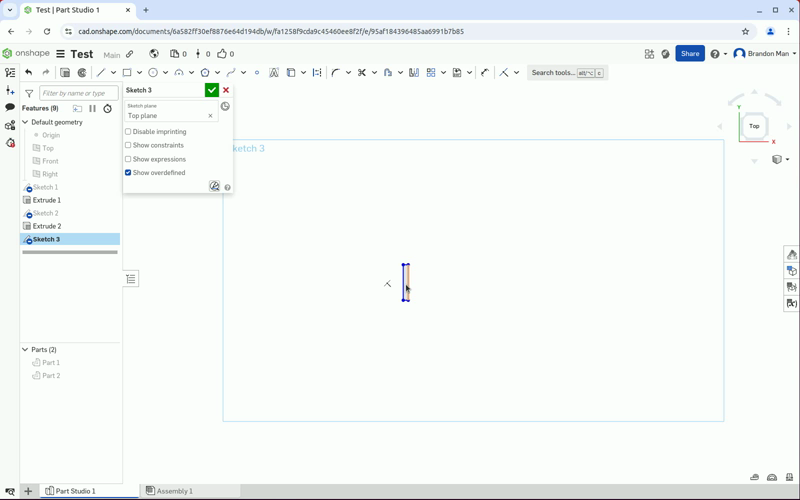
scroll(6)
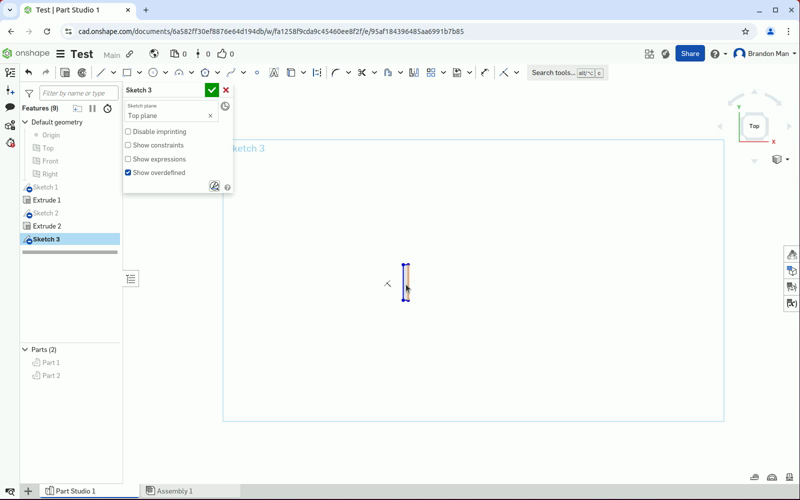
scroll(6)
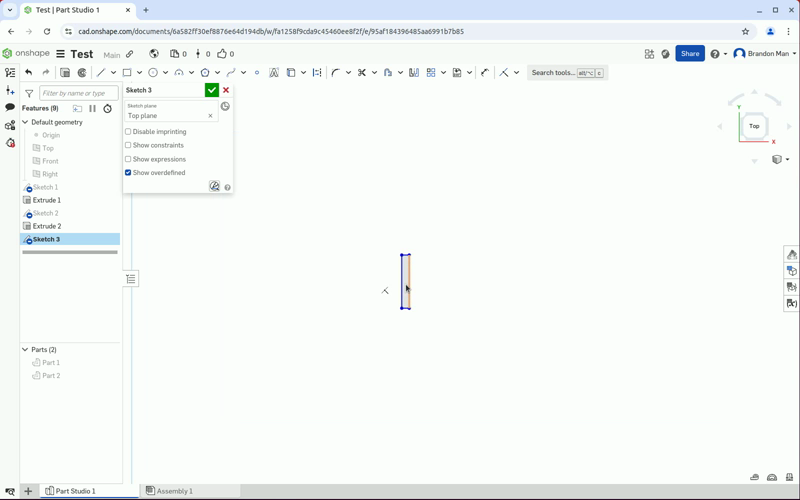
scroll(6)
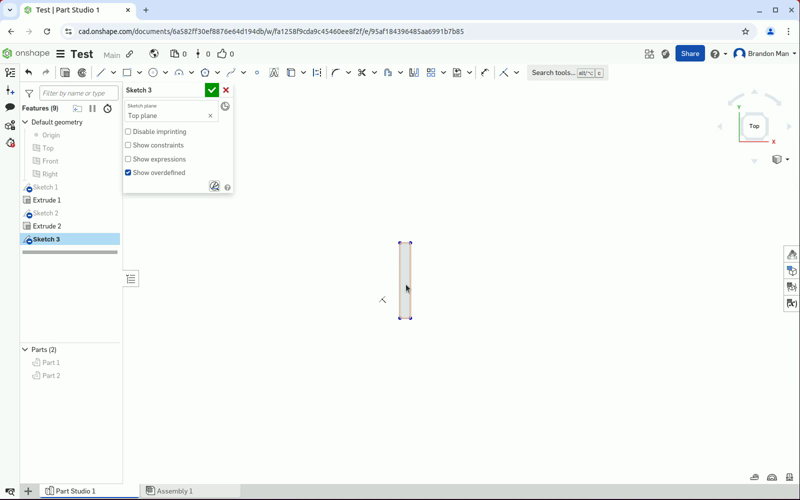
scroll(6)
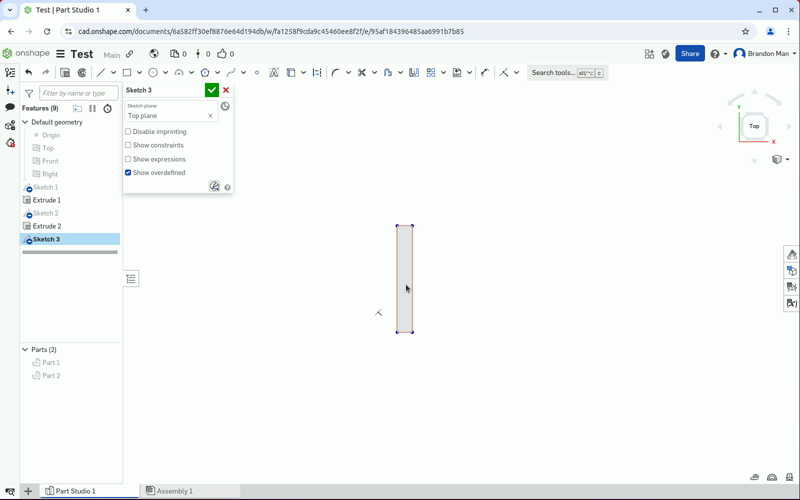
scroll(6)
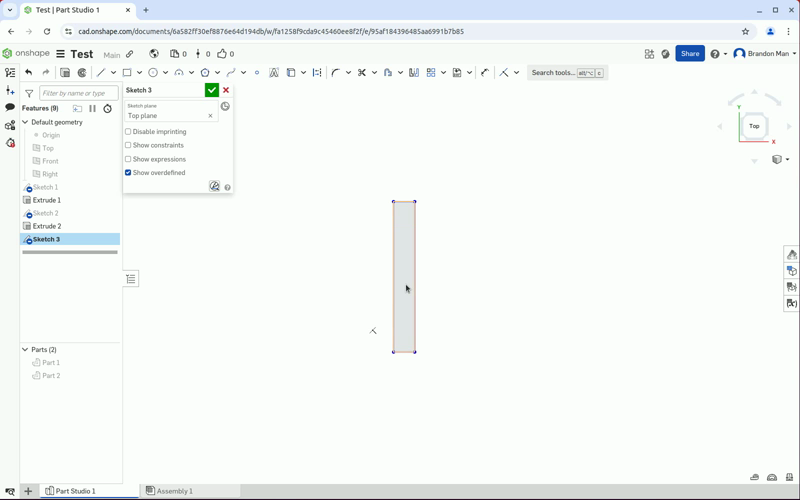
scroll(6)
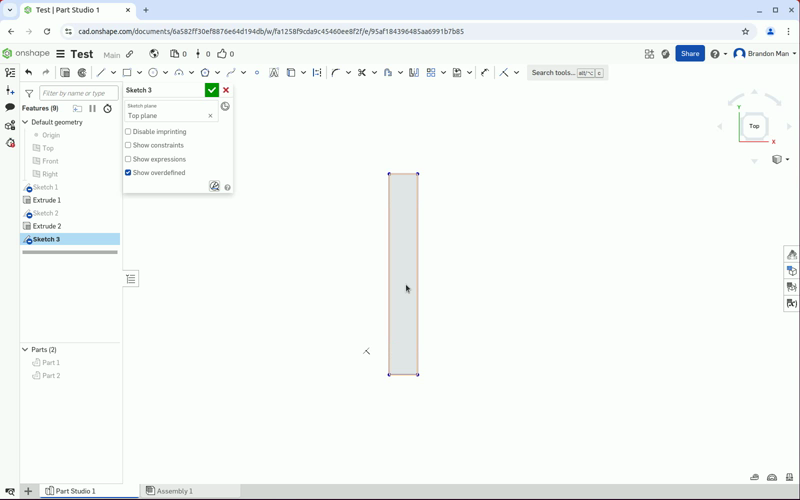
scroll(6)
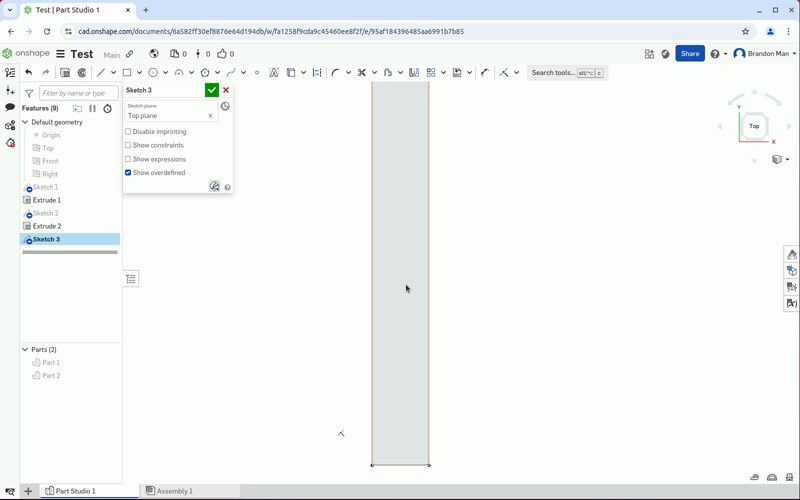
click(406, 284)
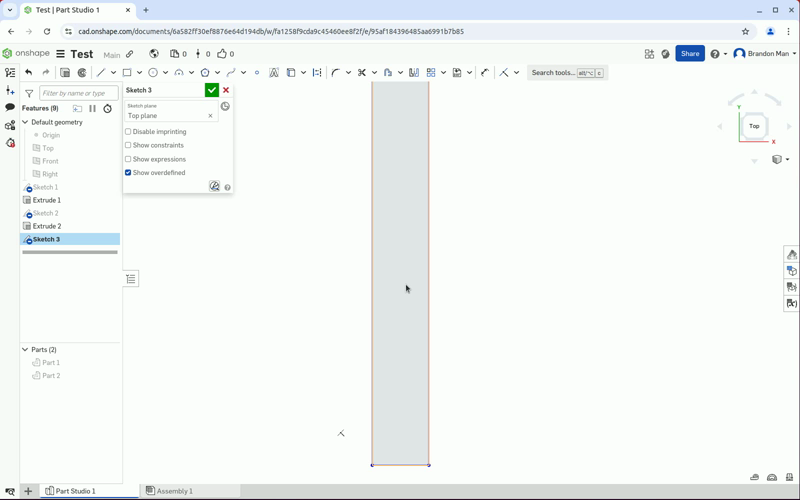
scroll(-6)
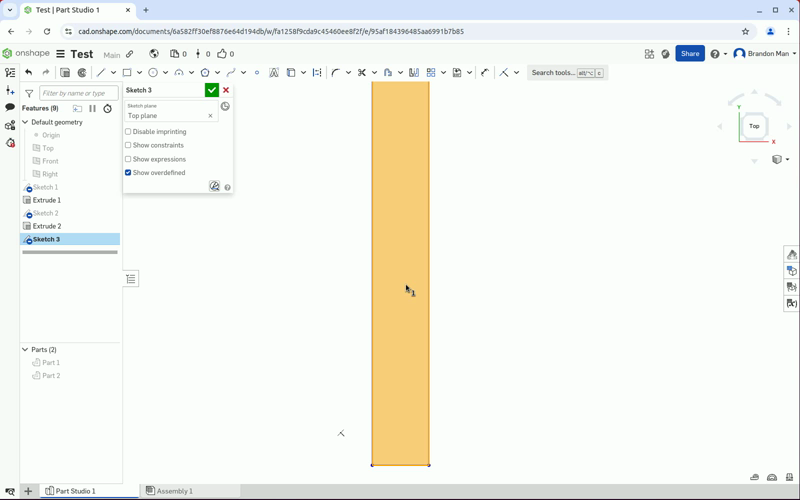
scroll(-6)
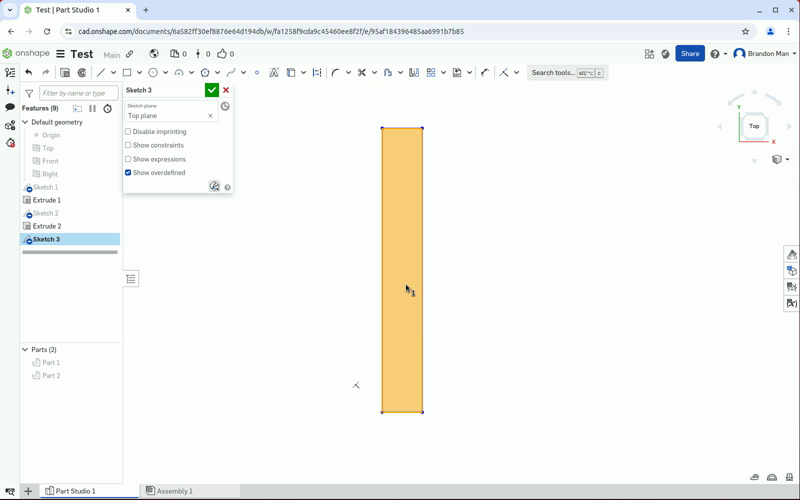
scroll(-6)
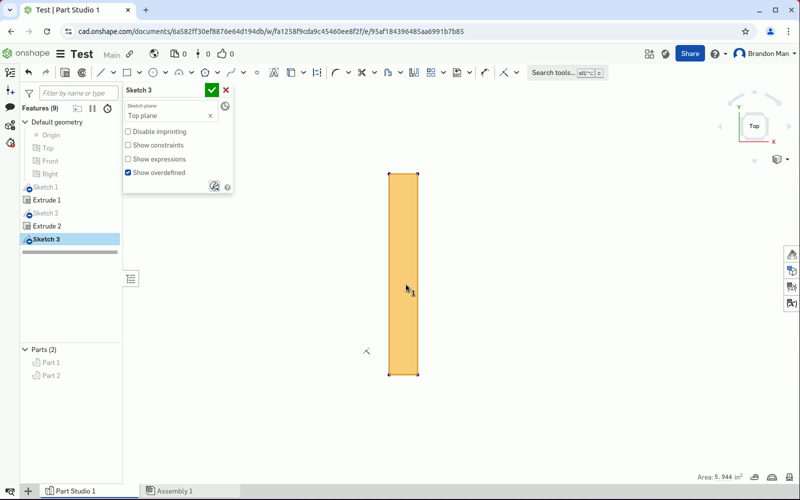
scroll(-6)
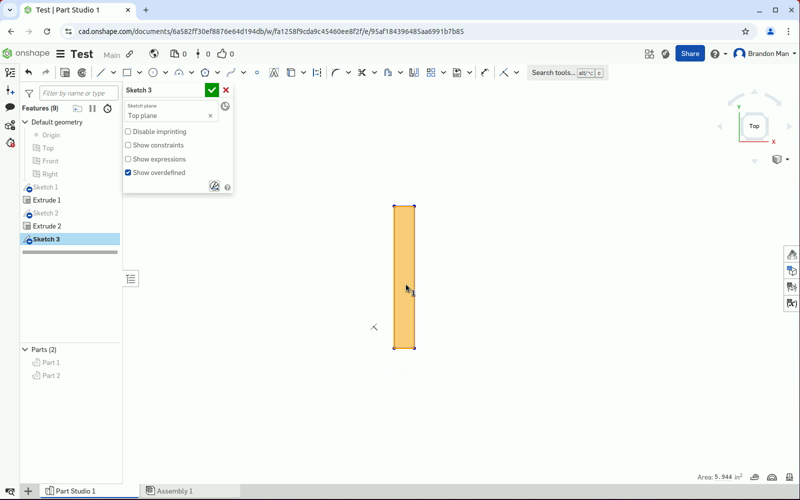
scroll(-6)
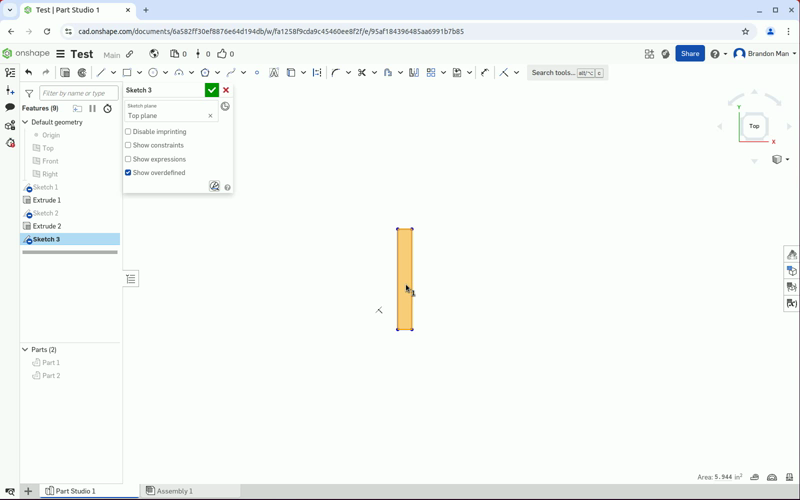
scroll(-6)
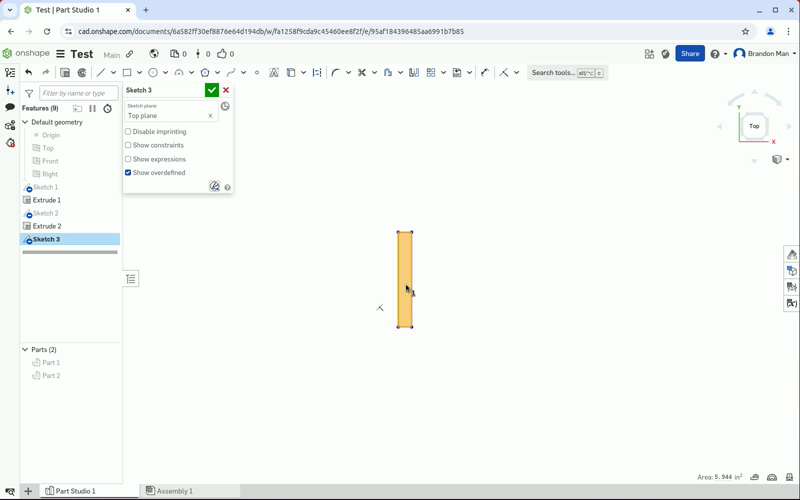
scroll(-6)
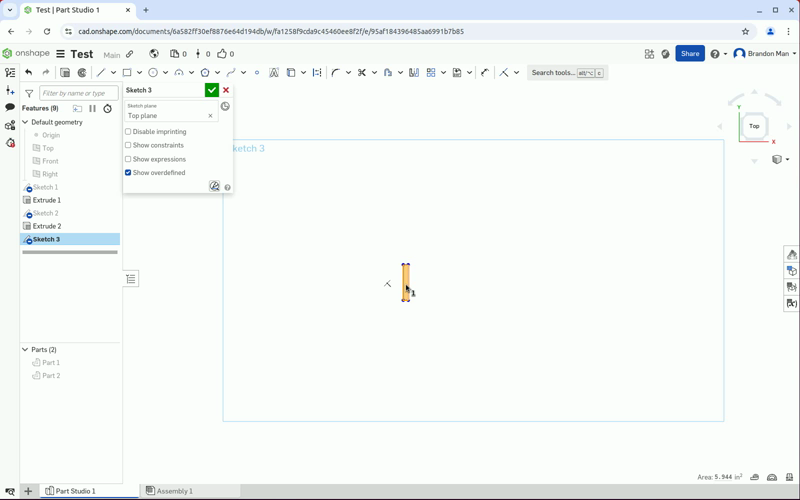
mouse_move(73, 352)
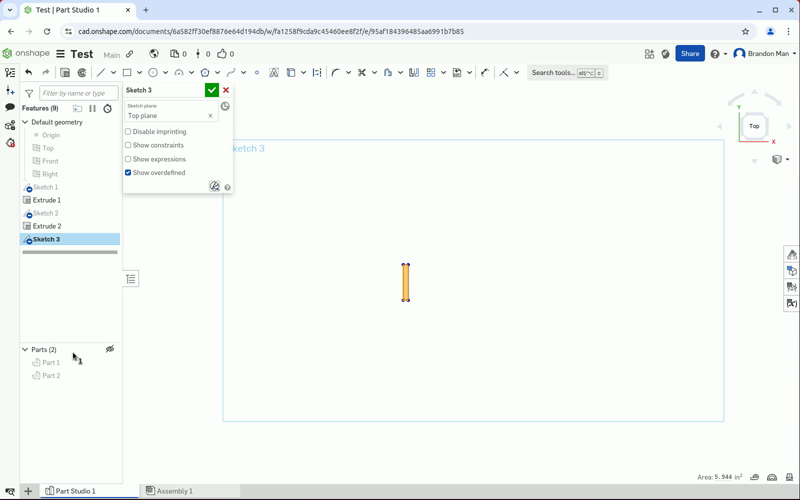
key(shift+y)
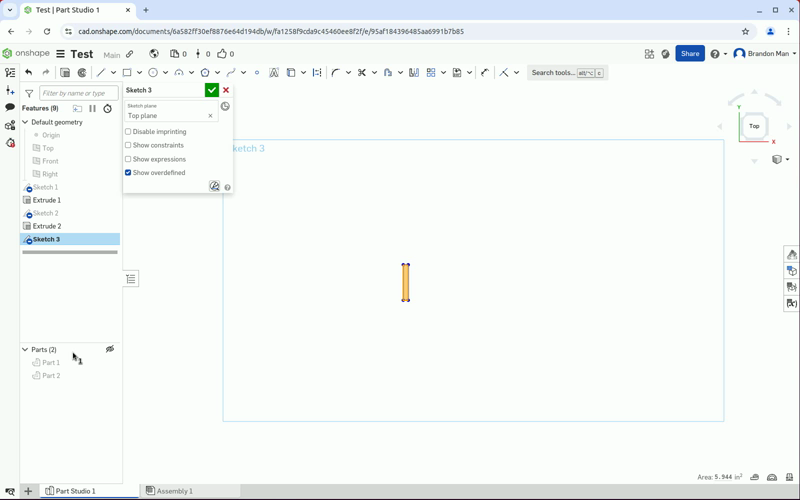
key(shift+e)
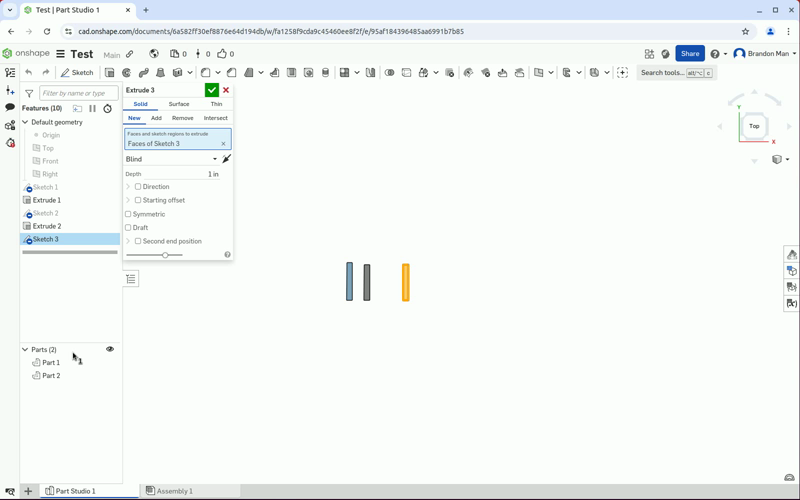
mouse_move(143, 106)
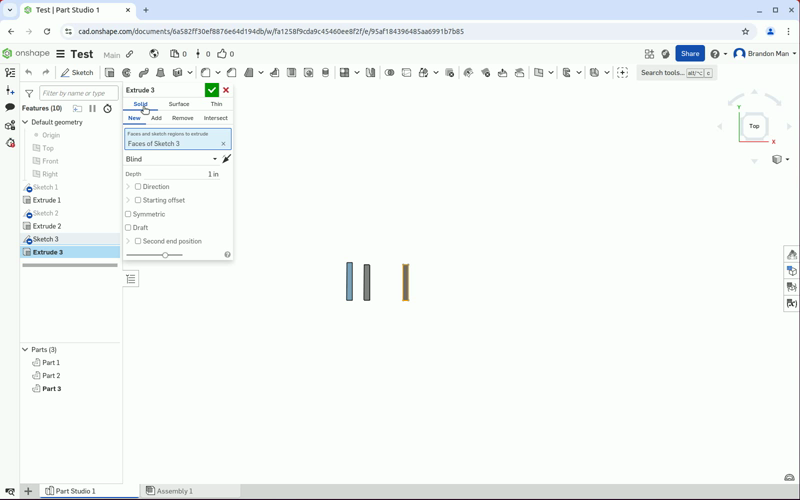
click(143, 106)
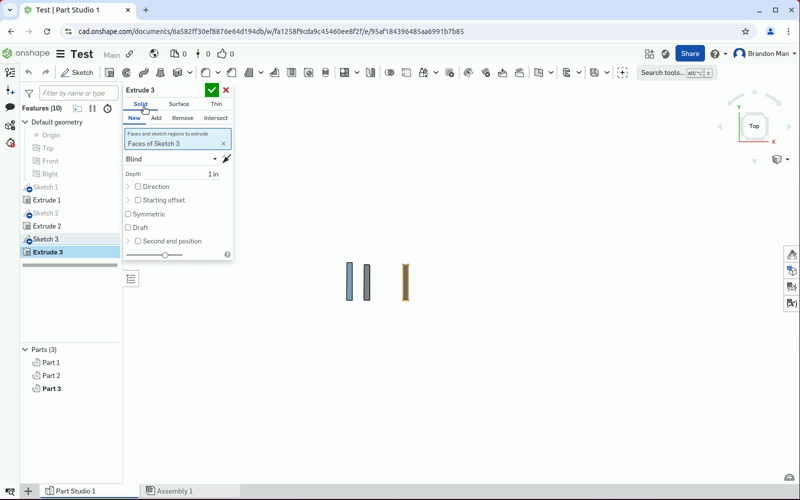
mouse_move(137, 120)
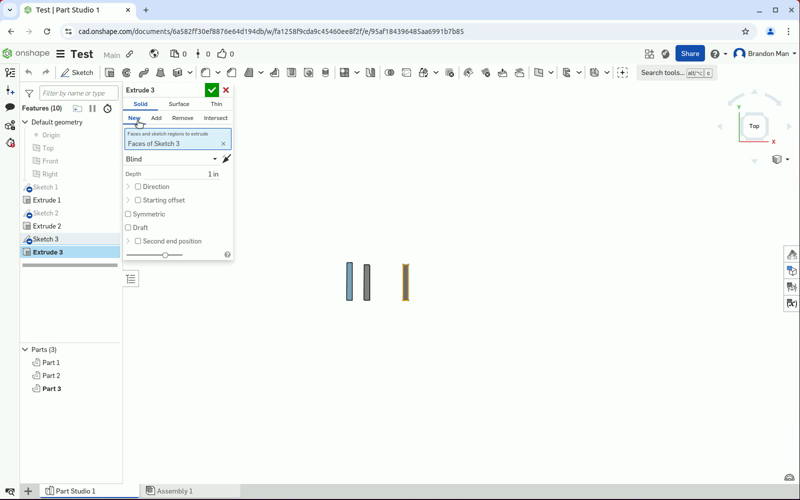
click(137, 120)
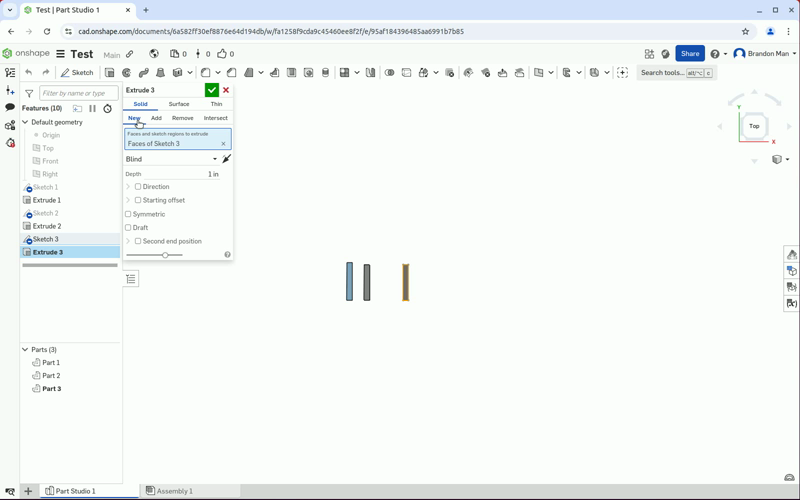
key(tab, 4)
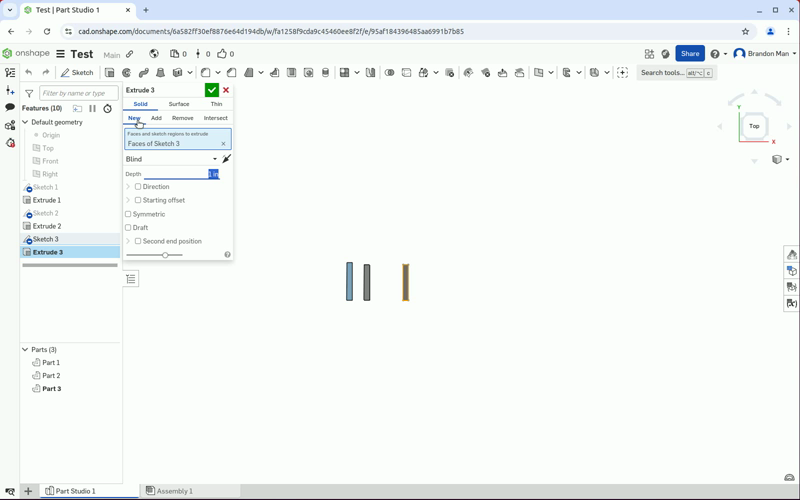
text(11.795)
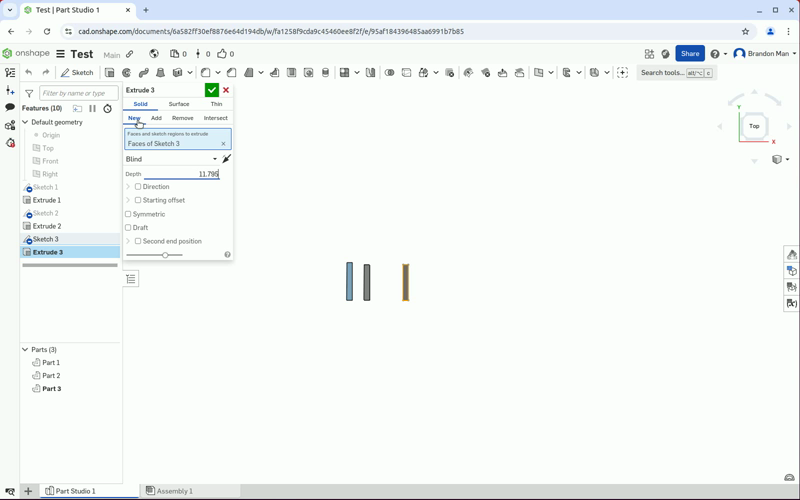
key(enter)
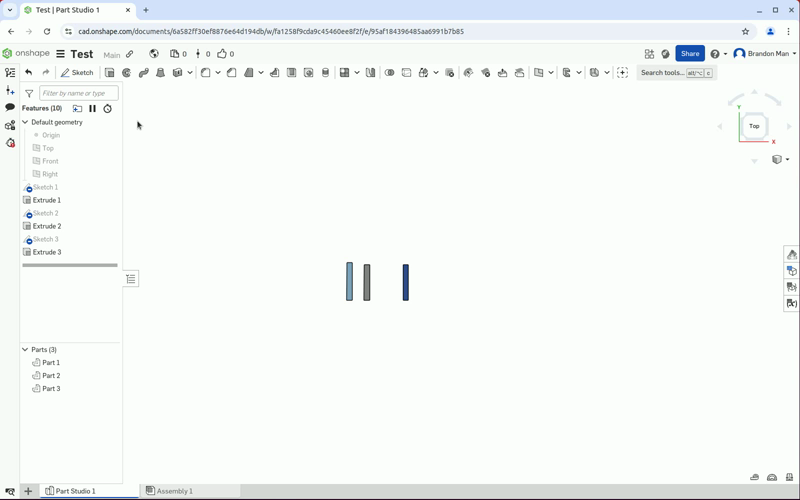
key(shift+h)
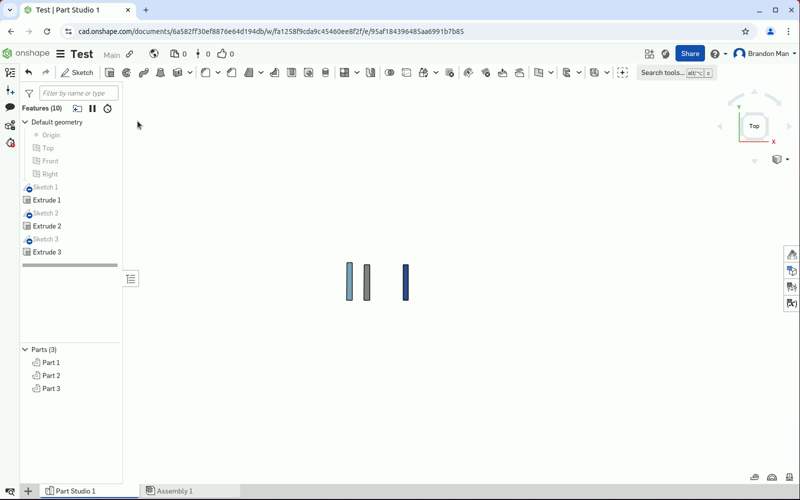
key(shift+h)
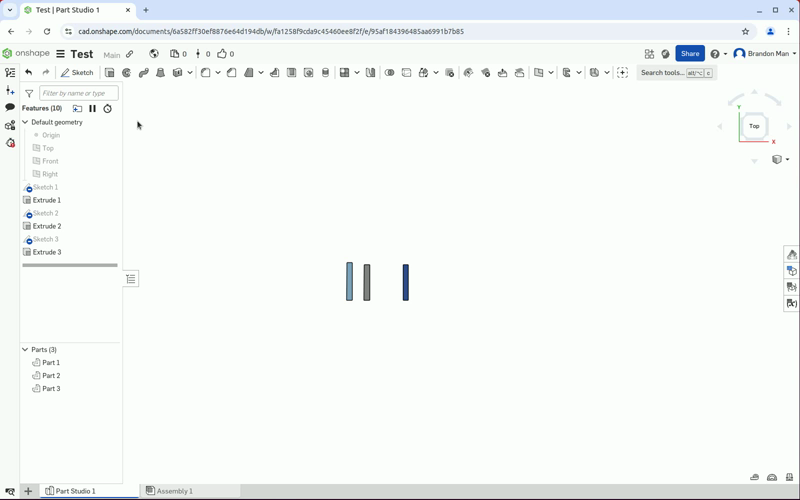
mouse_move(73, 189)
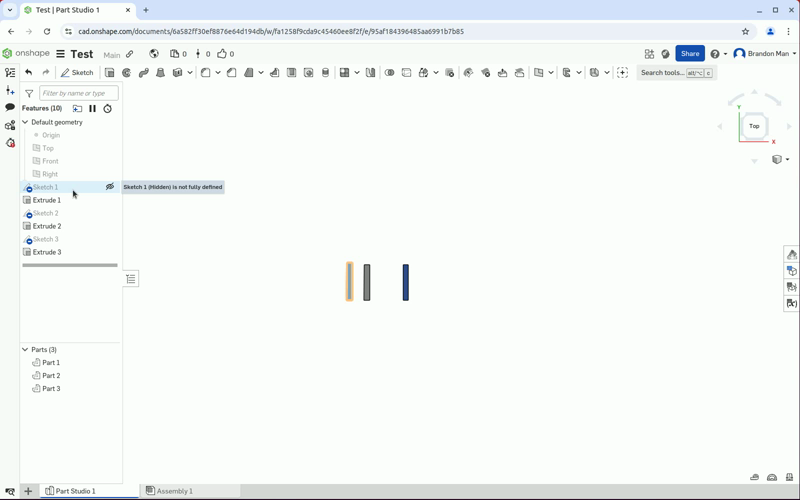
click(73, 189)
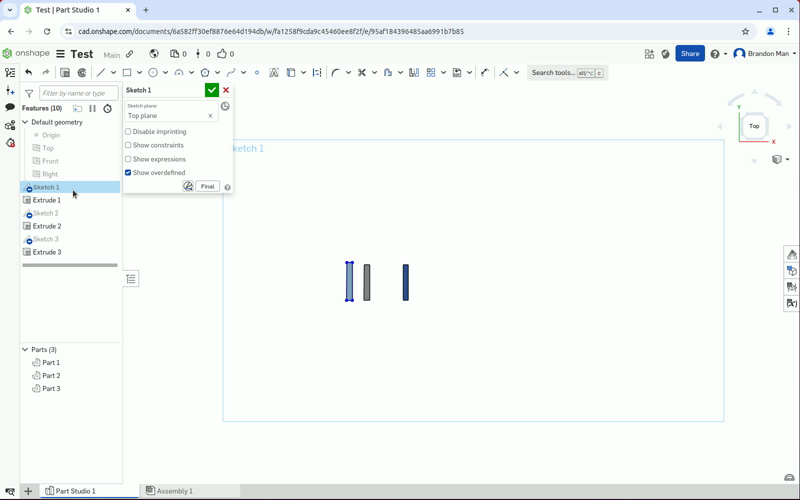
mouse_move(229, 92)
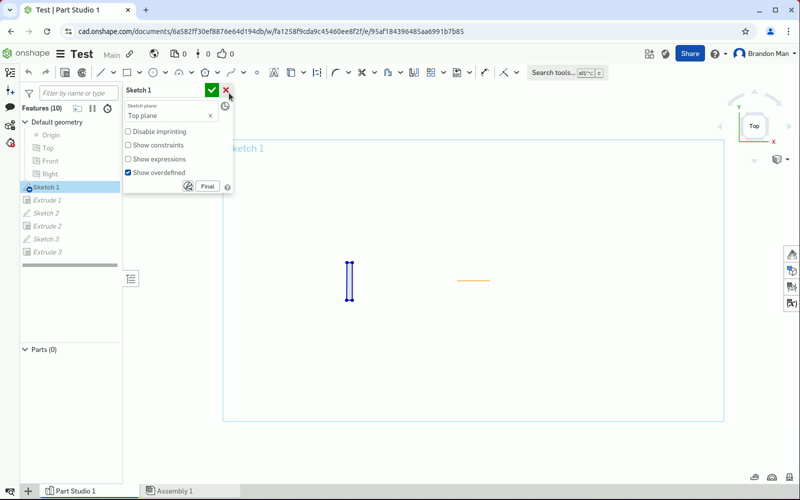
click(229, 92)
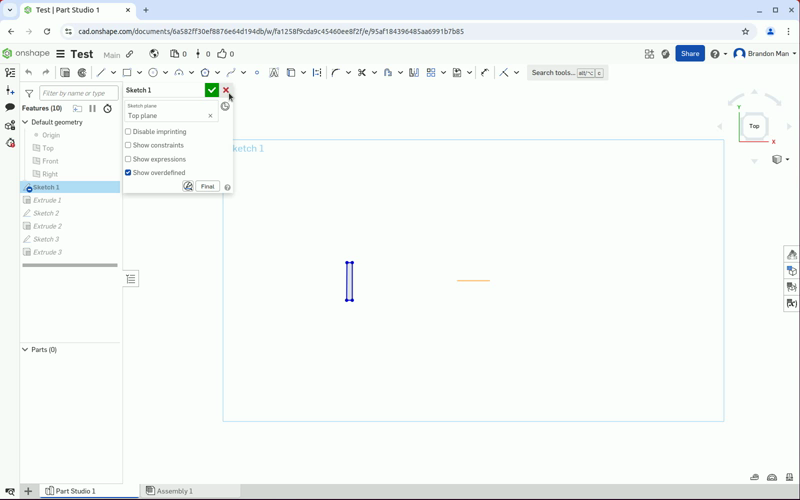
key(shift+s)
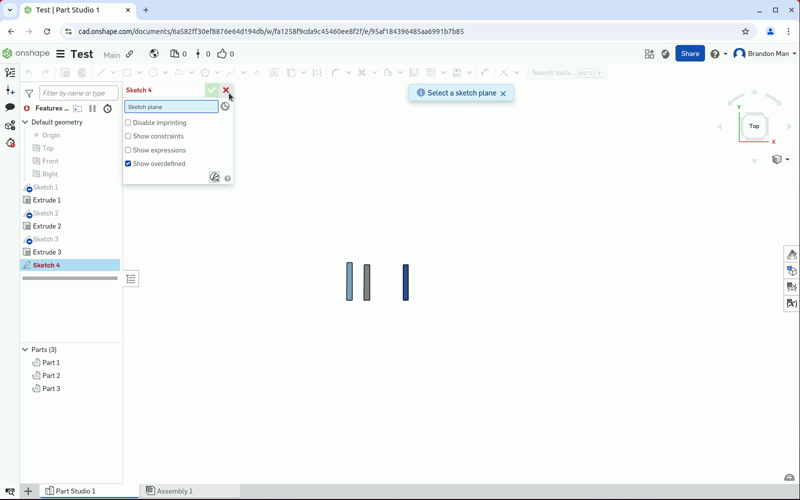
mouse_move(73, 150)
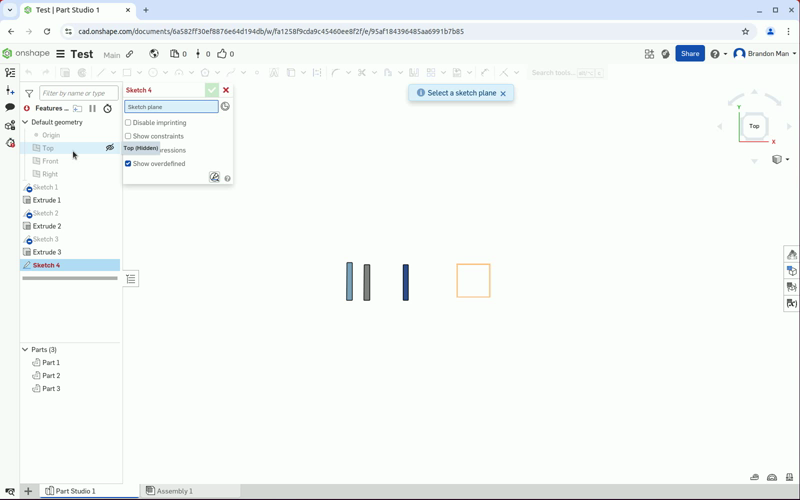
click(73, 150)
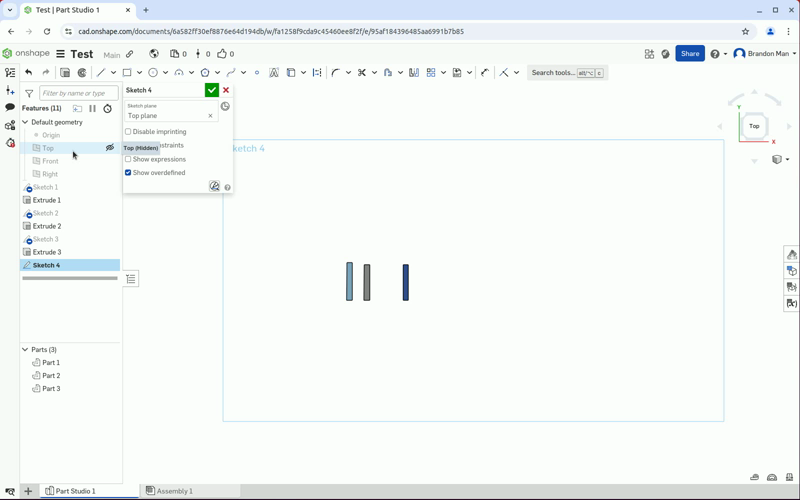
mouse_move(73, 352)
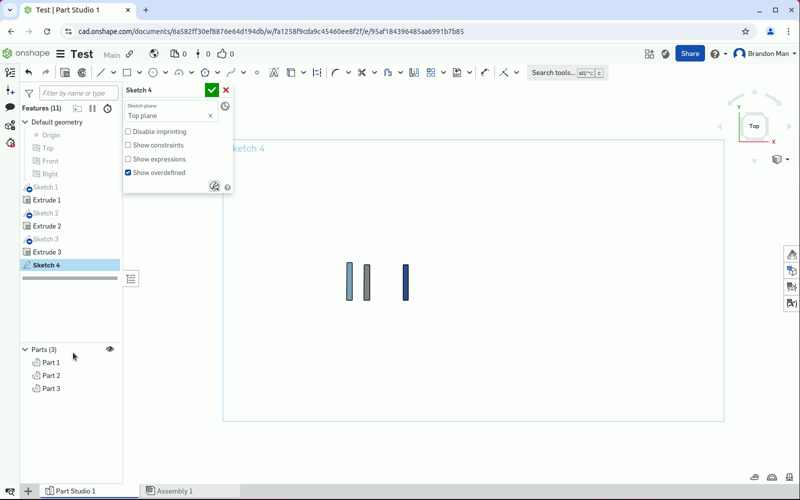
key(y)
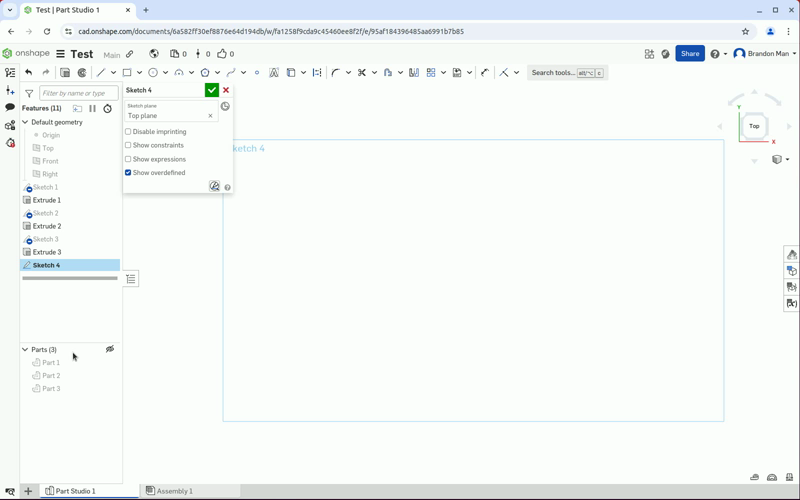
key(l)
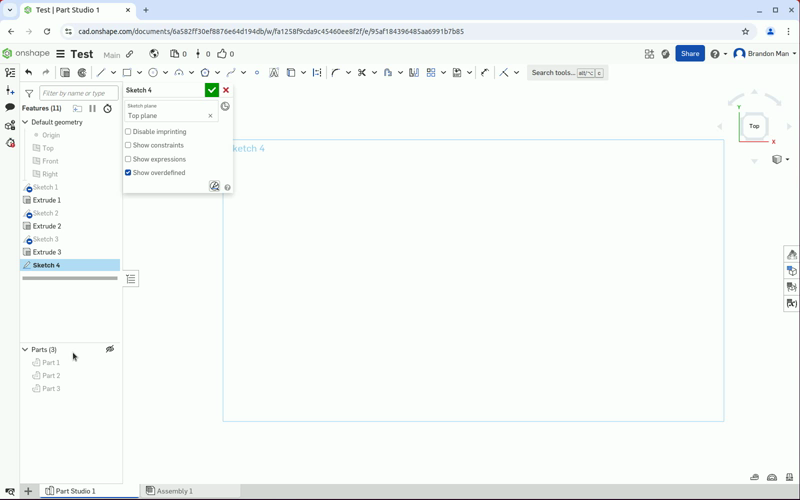
key_down(shift)
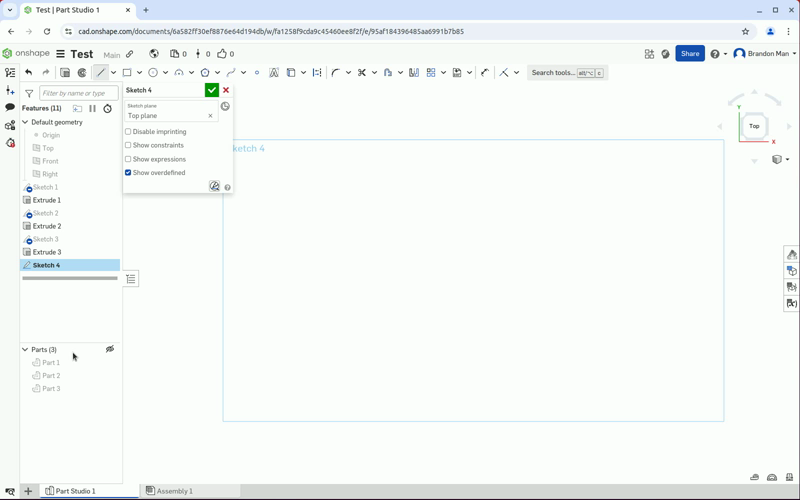
mouse_move(465, 300)
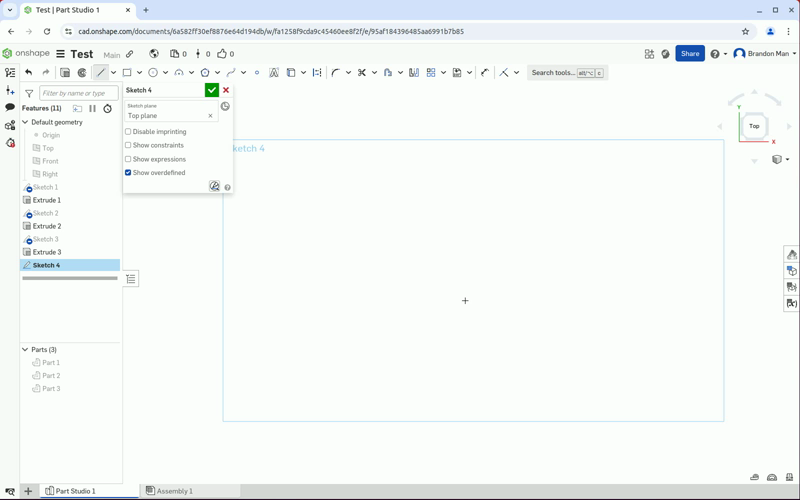
click(465, 300)
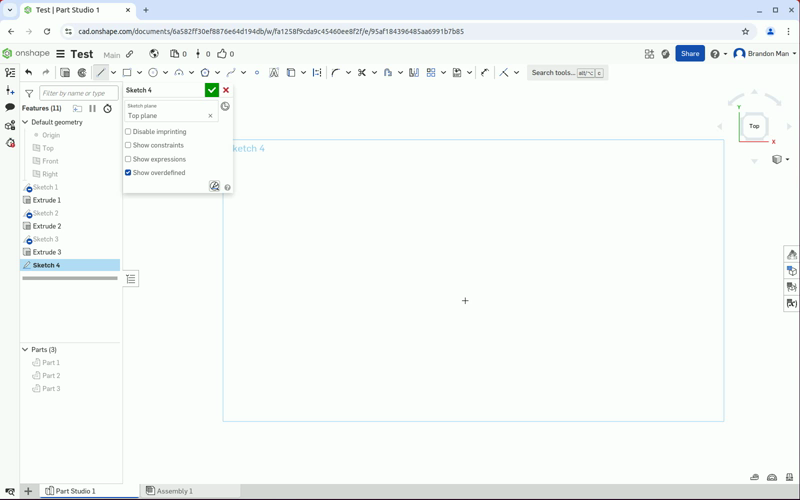
key_up(shift)
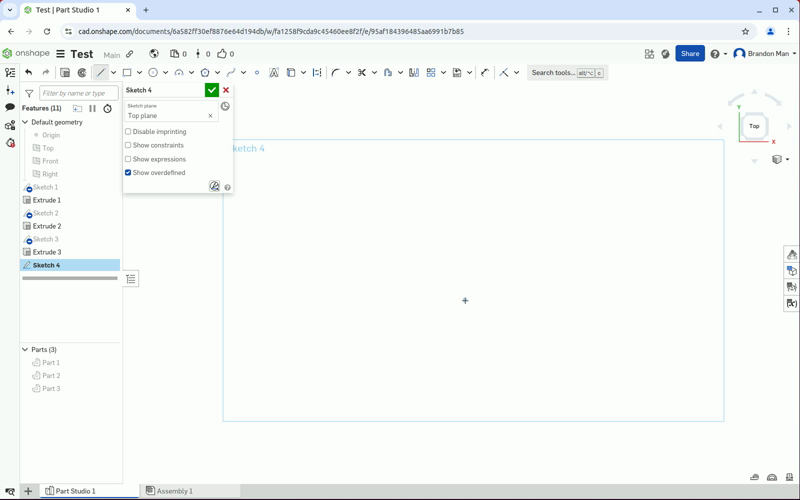
key_down(shift)
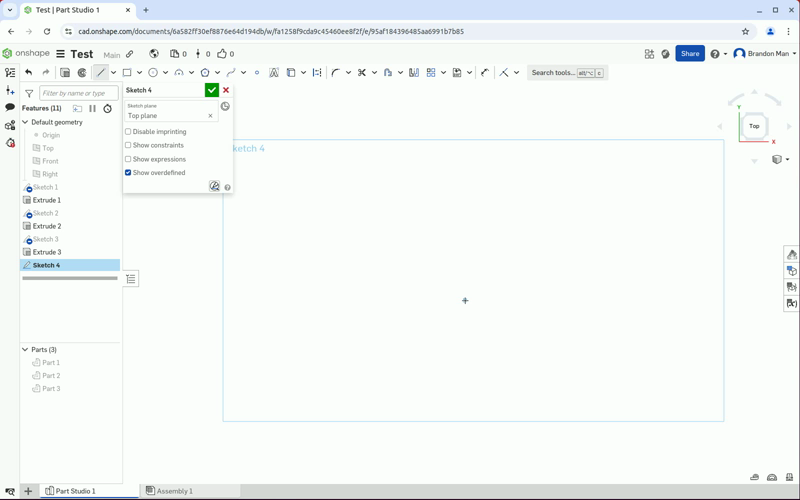
mouse_move(495, 300)
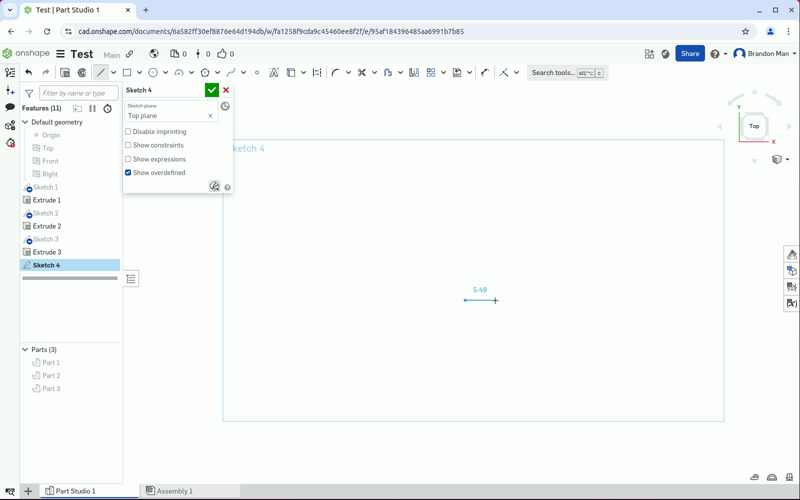
mouse_move(470, 300)
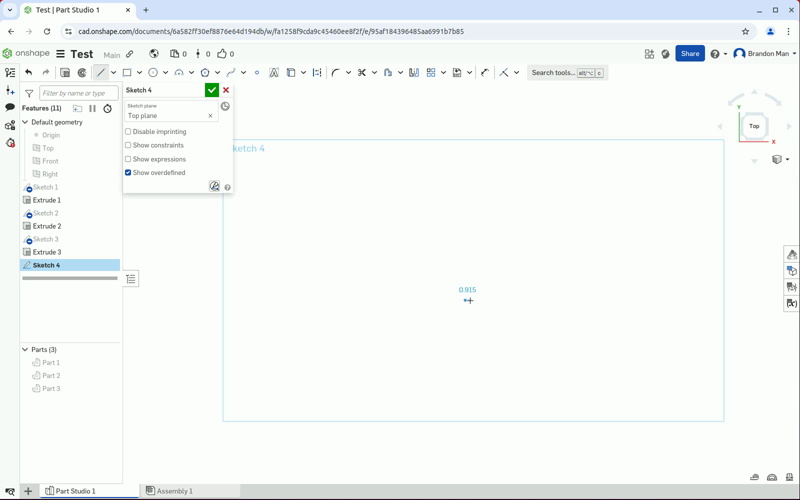
scroll(6)
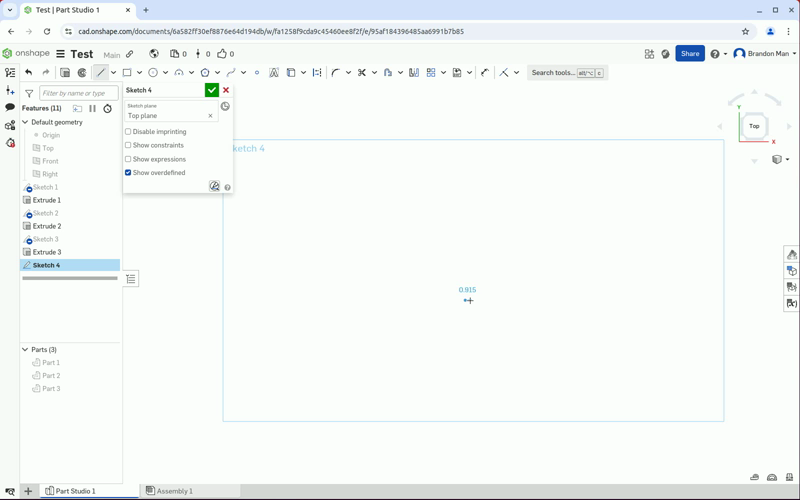
scroll(6)
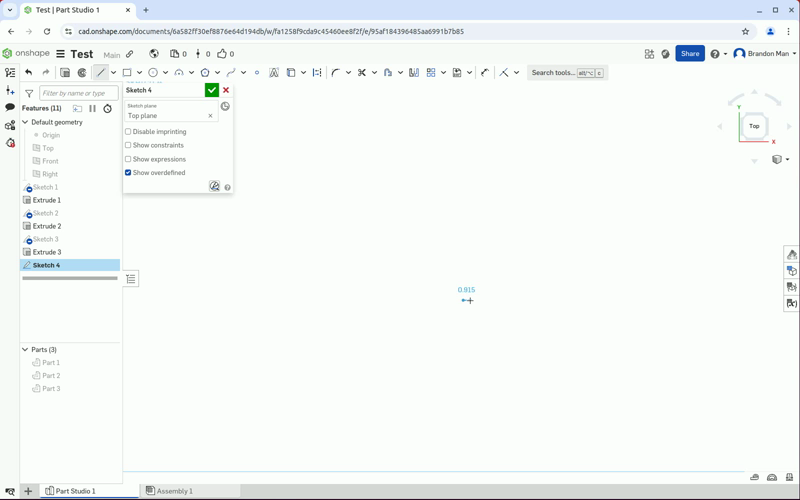
scroll(6)
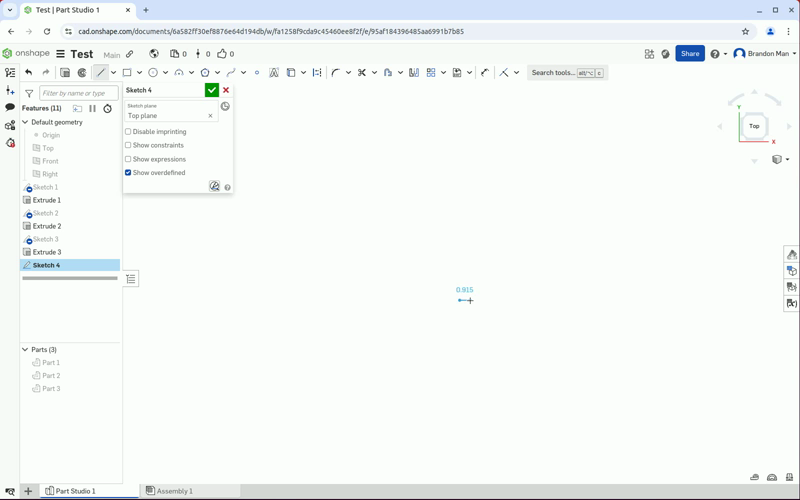
scroll(6)
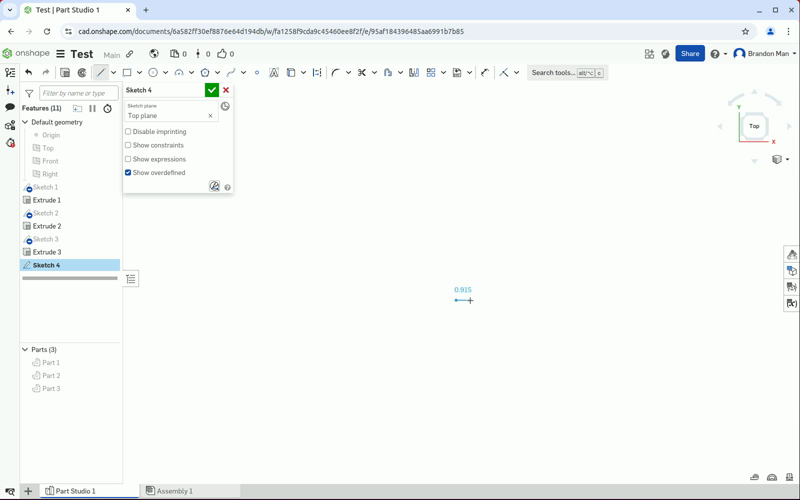
scroll(6)
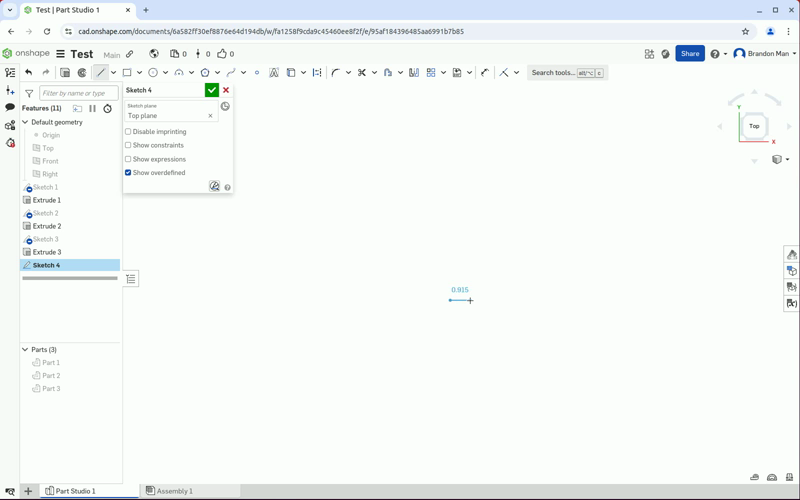
scroll(6)
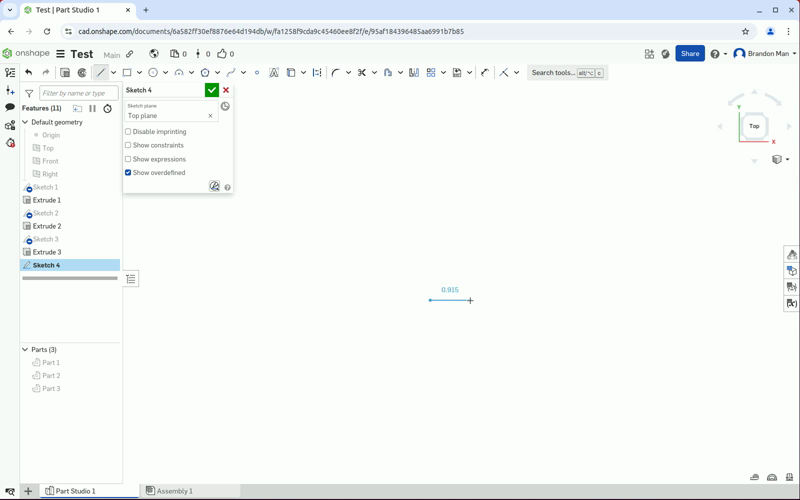
scroll(6)
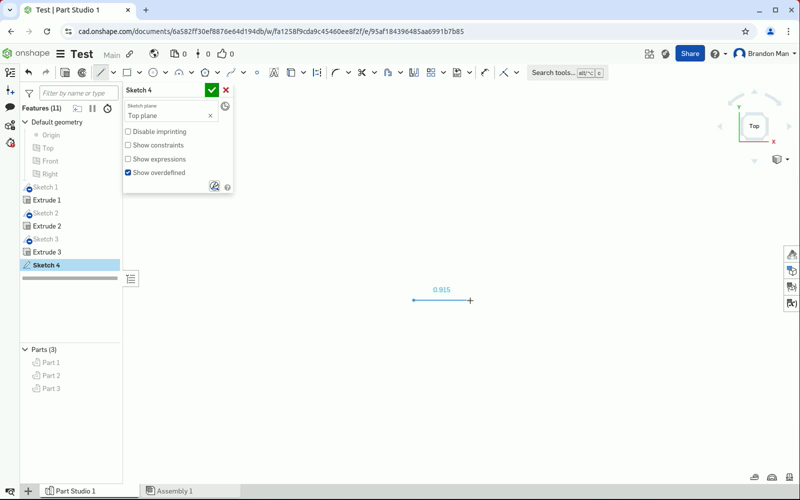
click(470, 300)
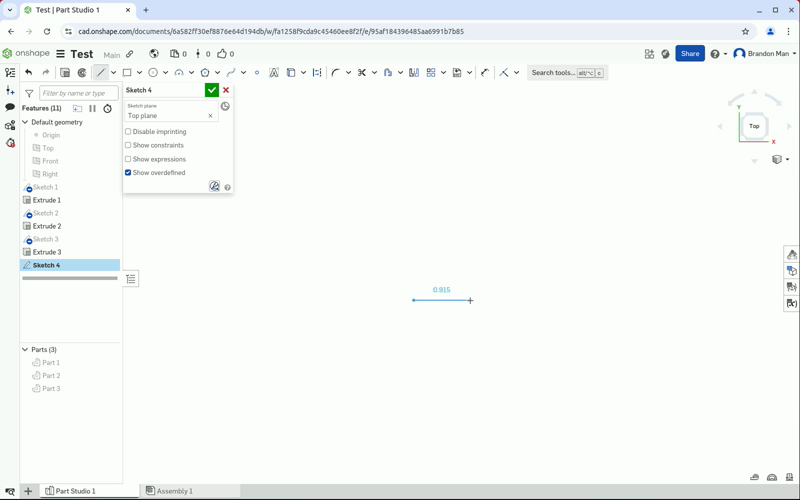
scroll(-6)
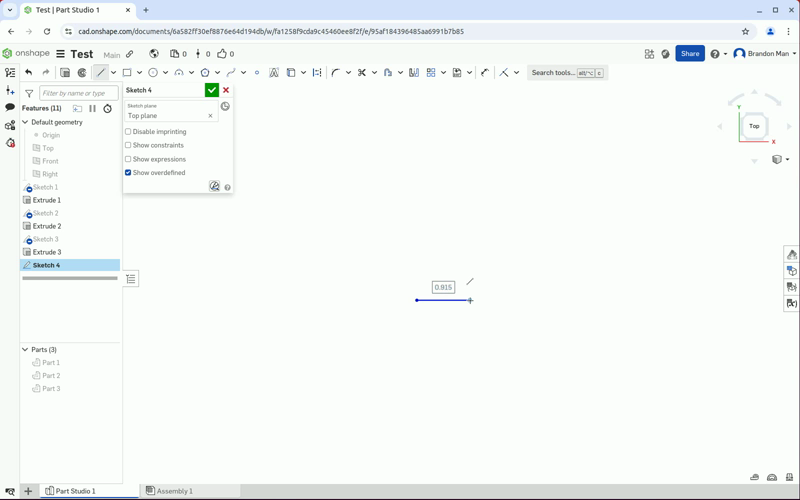
scroll(-6)
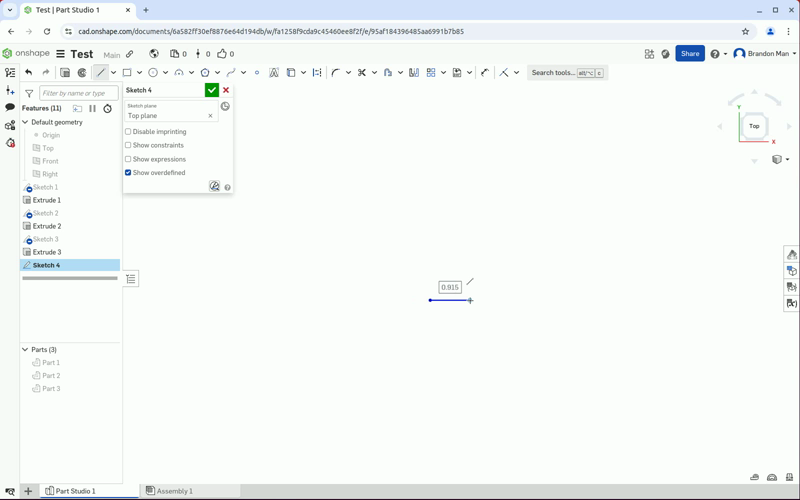
scroll(-6)
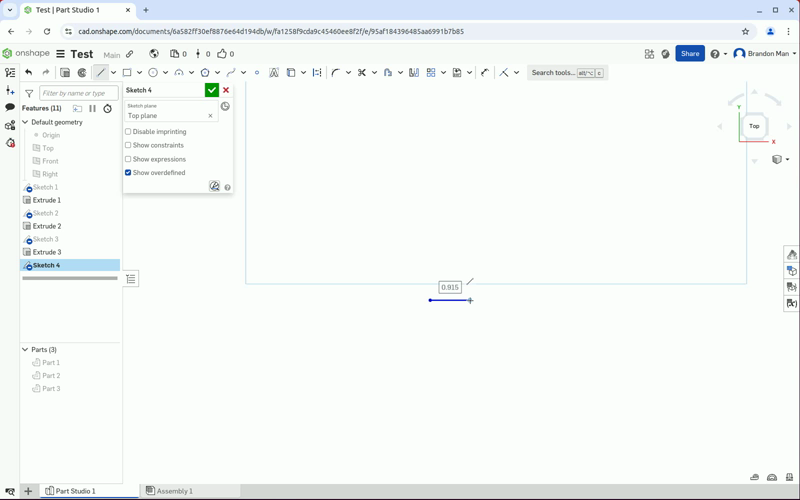
scroll(-6)
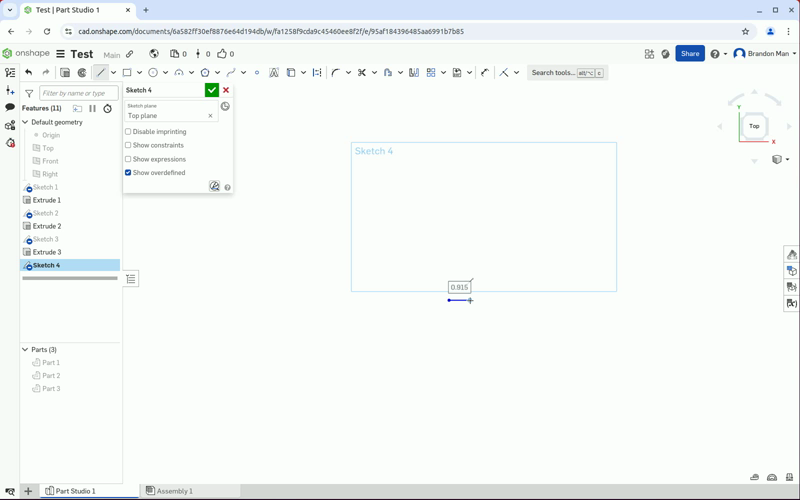
scroll(-6)
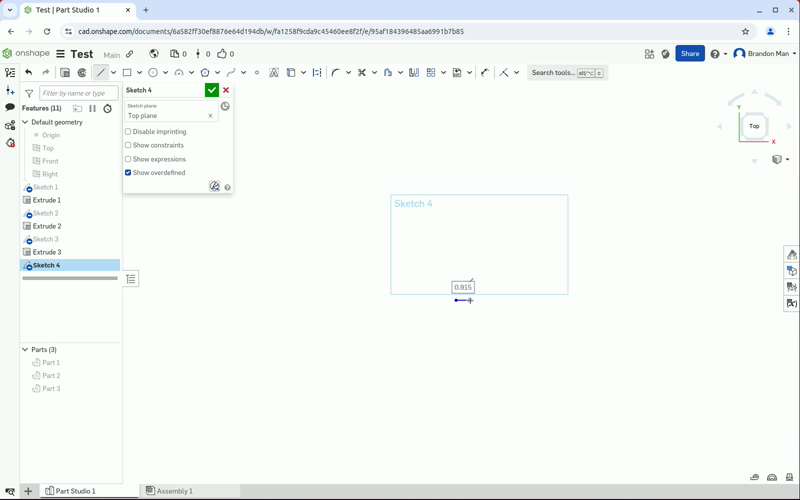
scroll(-6)
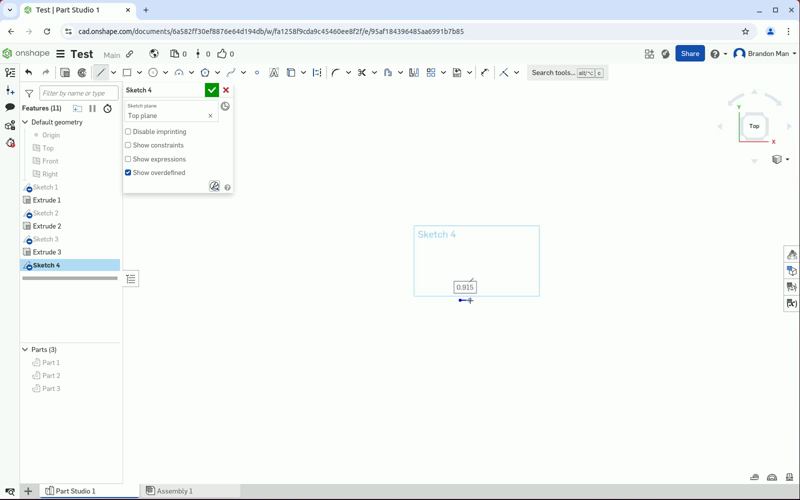
scroll(-6)
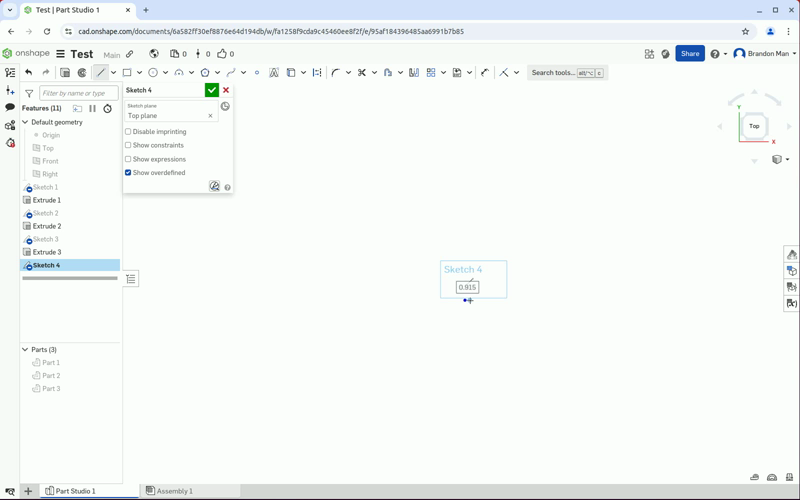
key_up(shift)
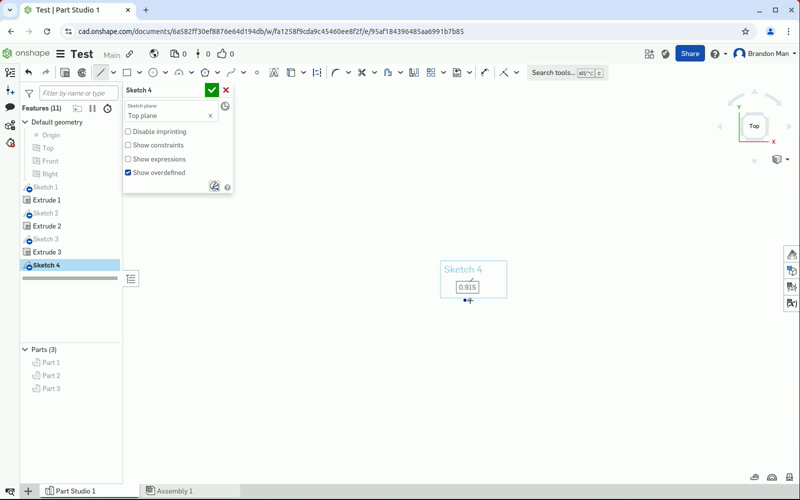
key_down(shift)
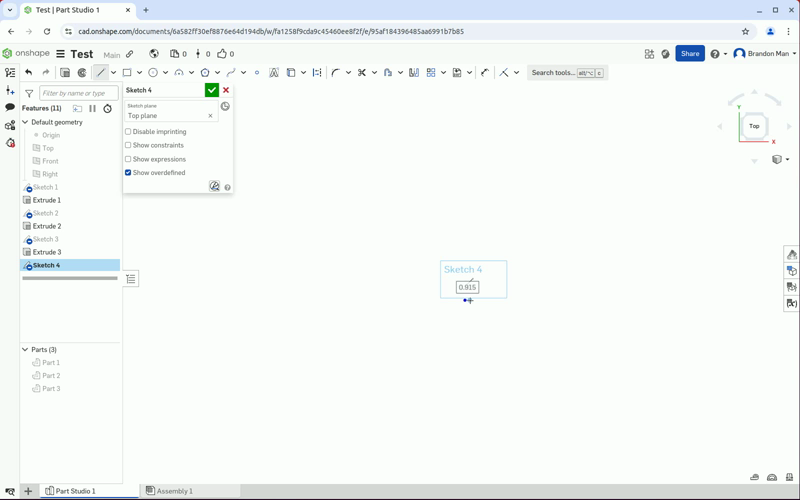
mouse_move(500, 300)
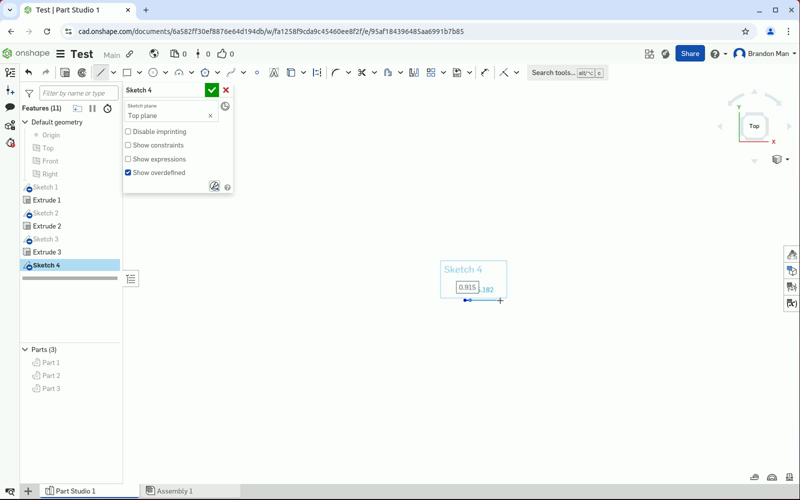
mouse_move(470, 264)
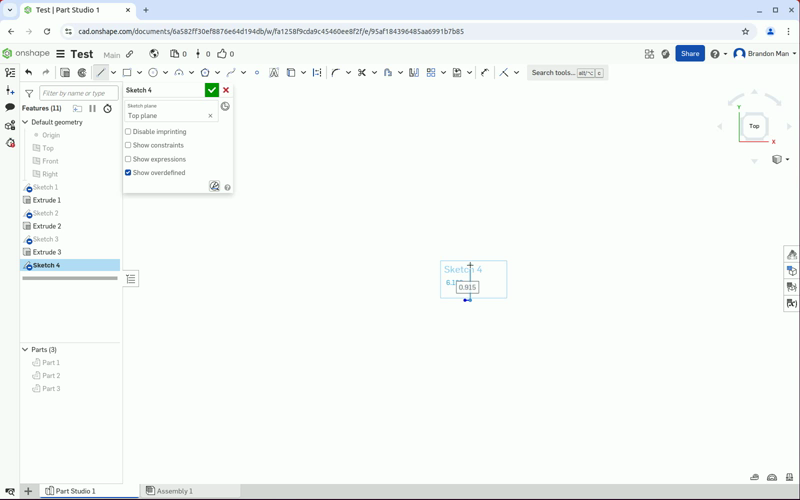
click(470, 264)
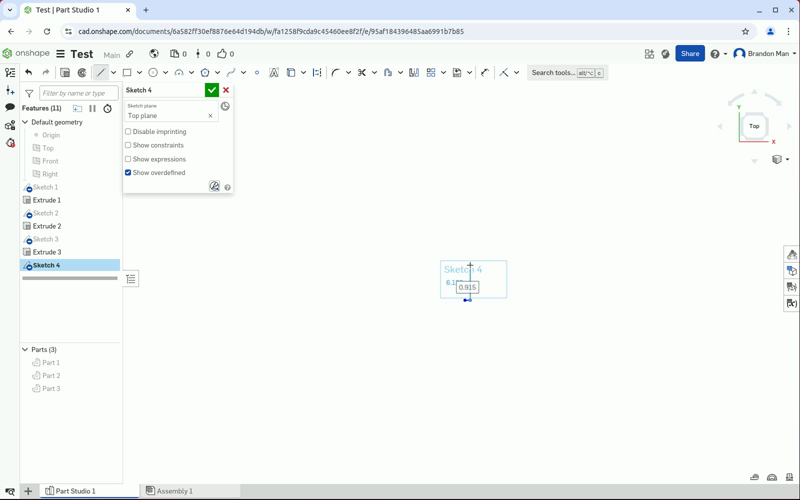
key_up(shift)
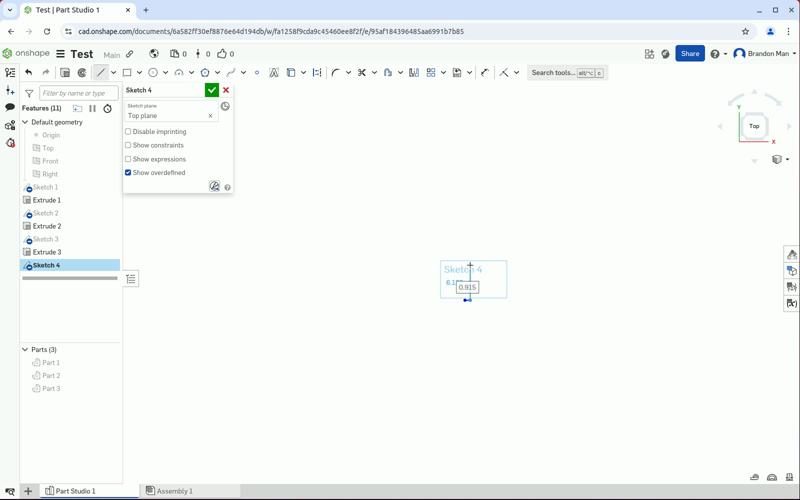
key_down(shift)
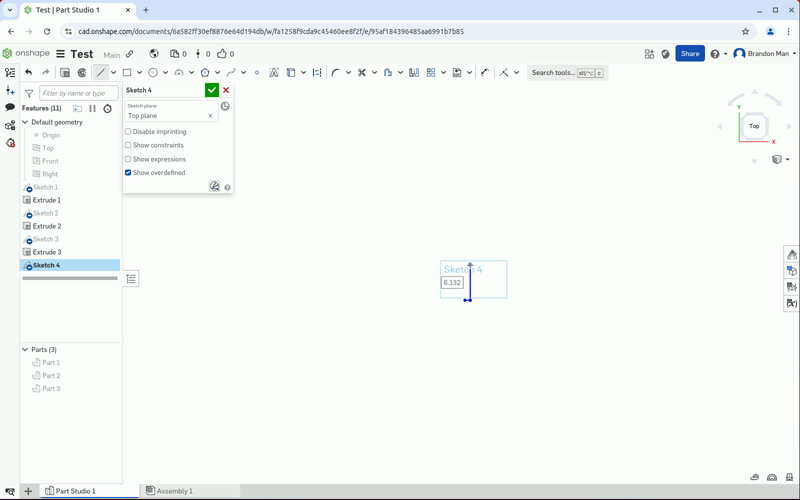
mouse_move(500, 264)
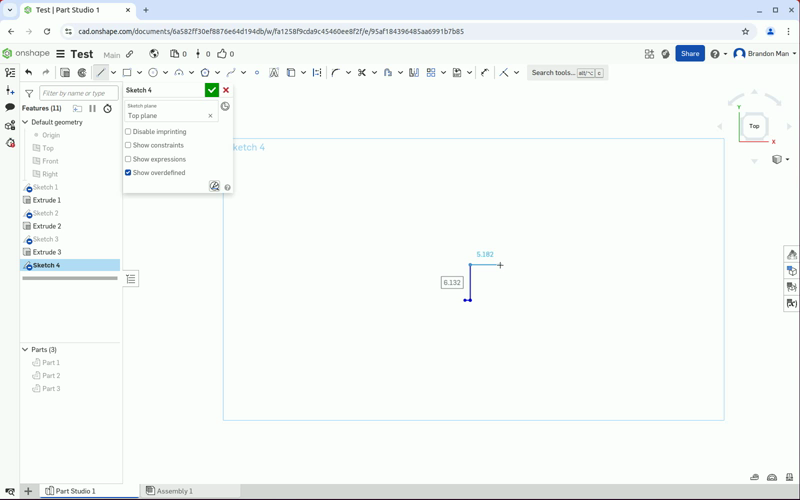
mouse_move(465, 264)
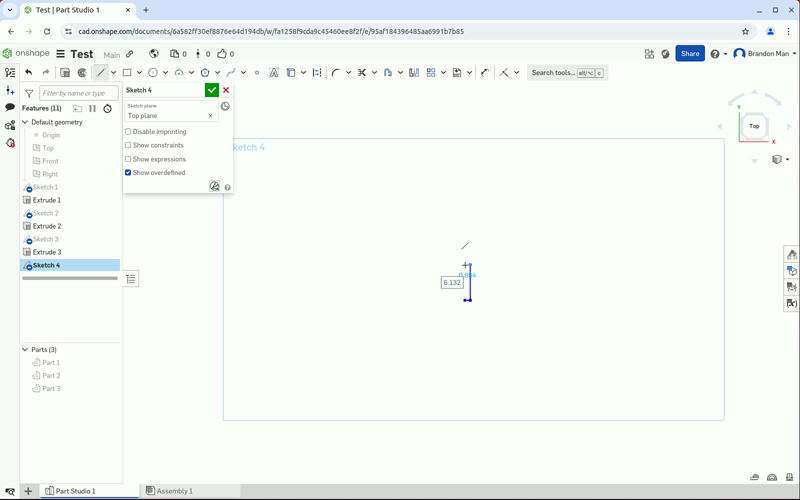
scroll(6)
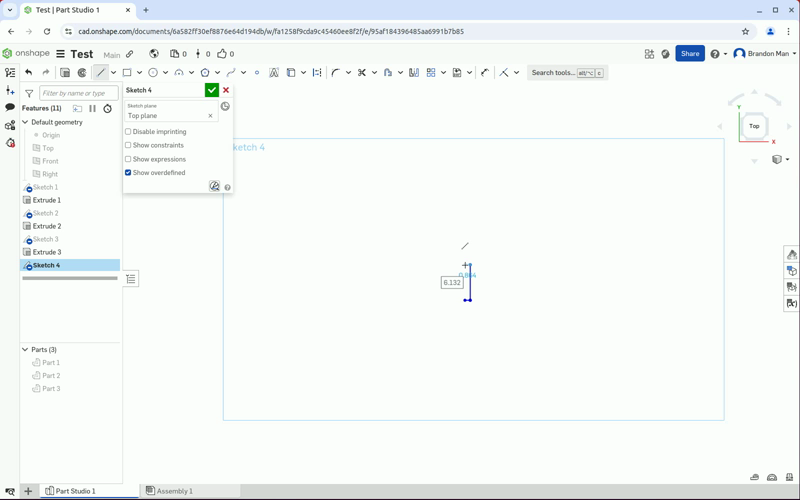
scroll(6)
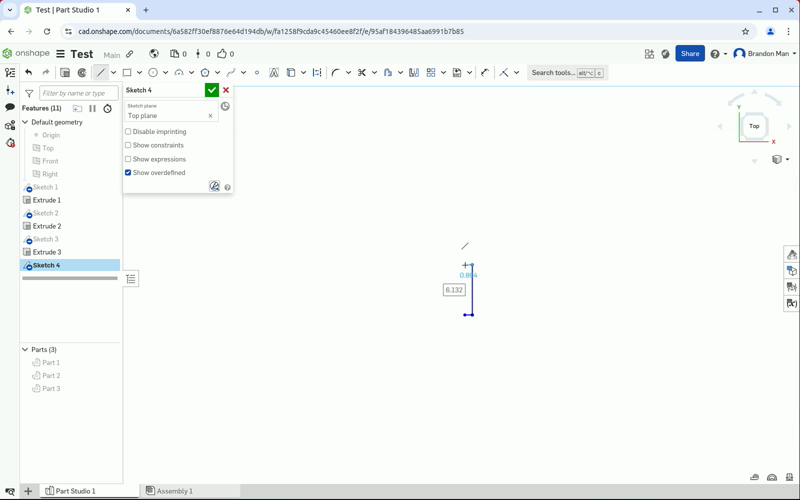
scroll(6)
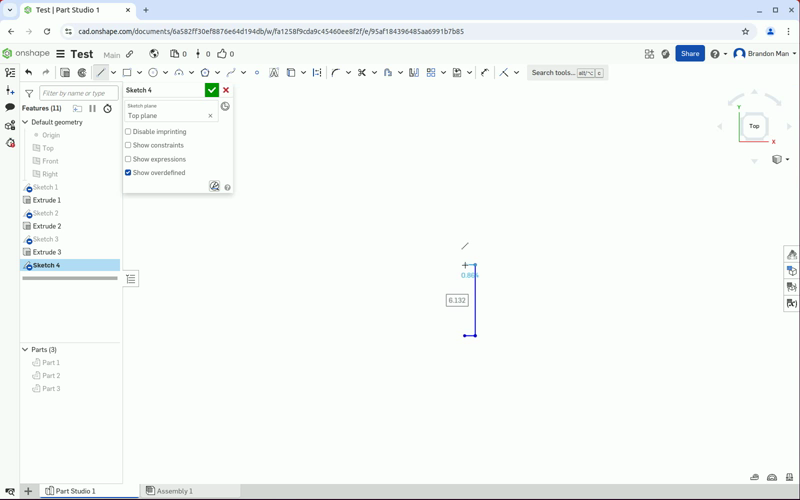
scroll(6)
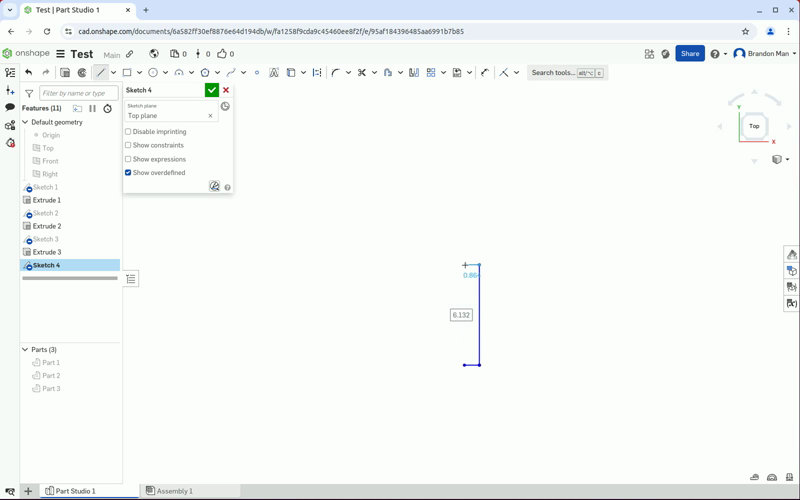
scroll(6)
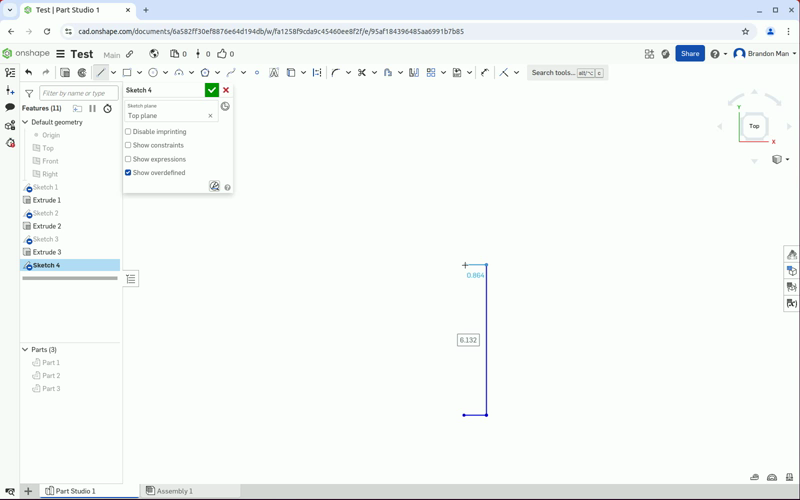
scroll(6)
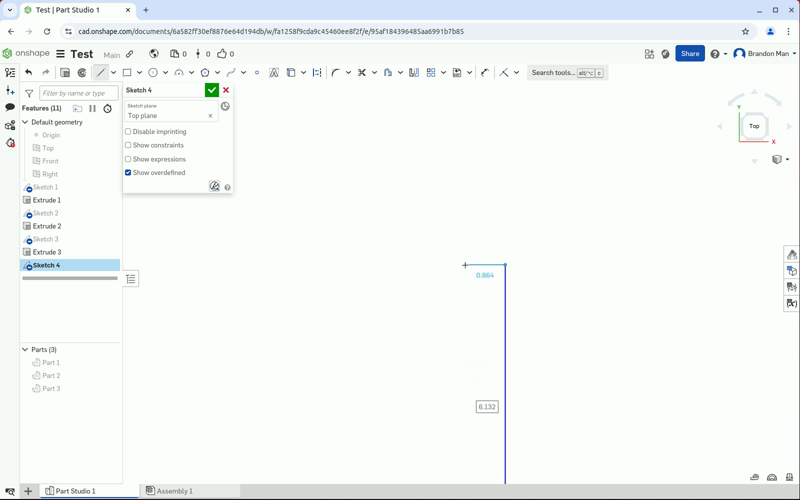
scroll(6)
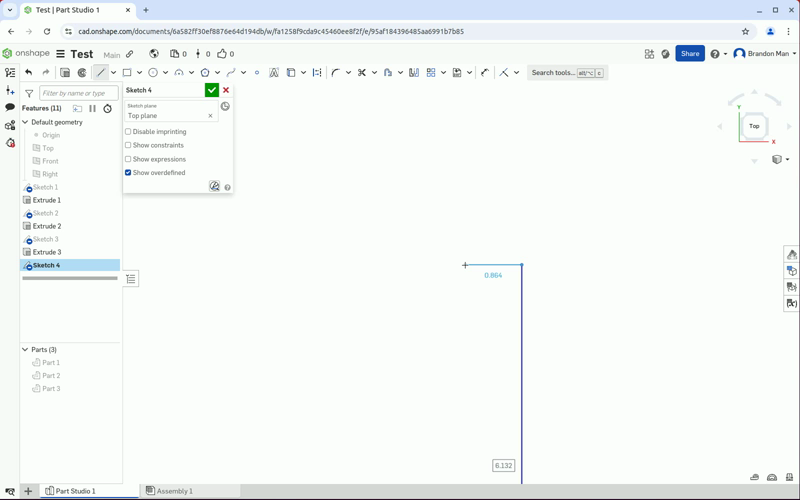
click(465, 264)
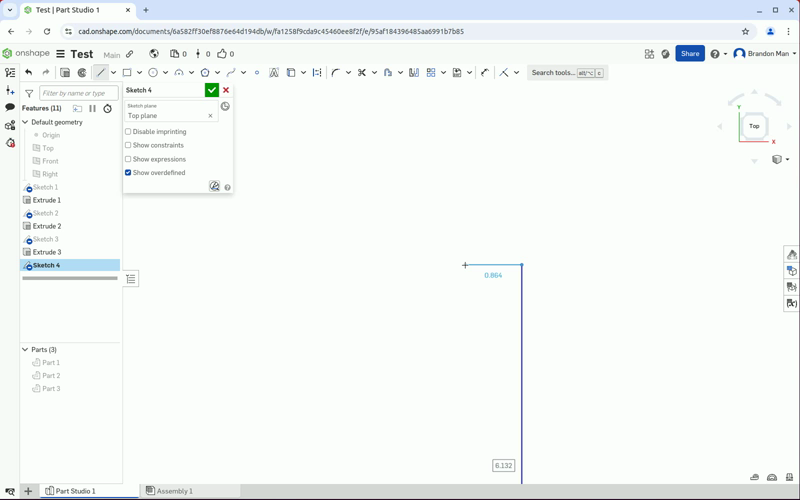
scroll(-6)
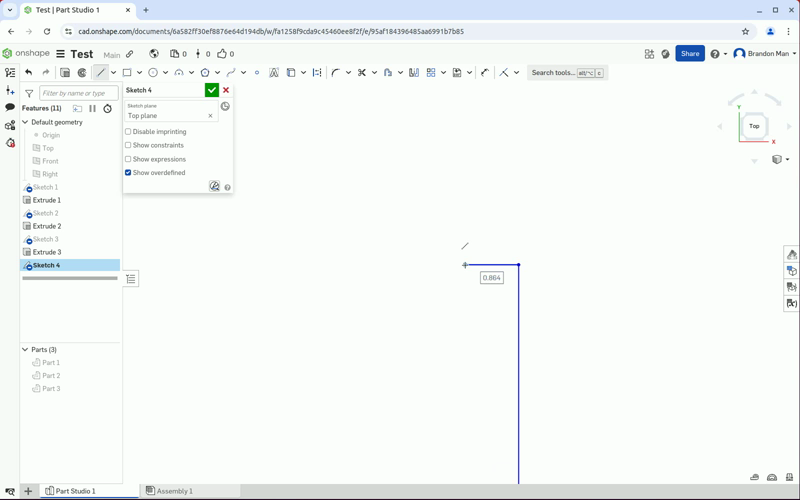
scroll(-6)
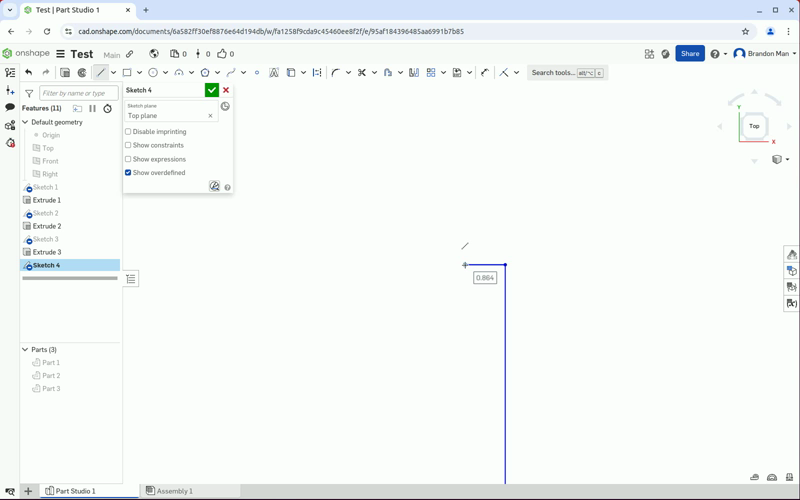
scroll(-6)
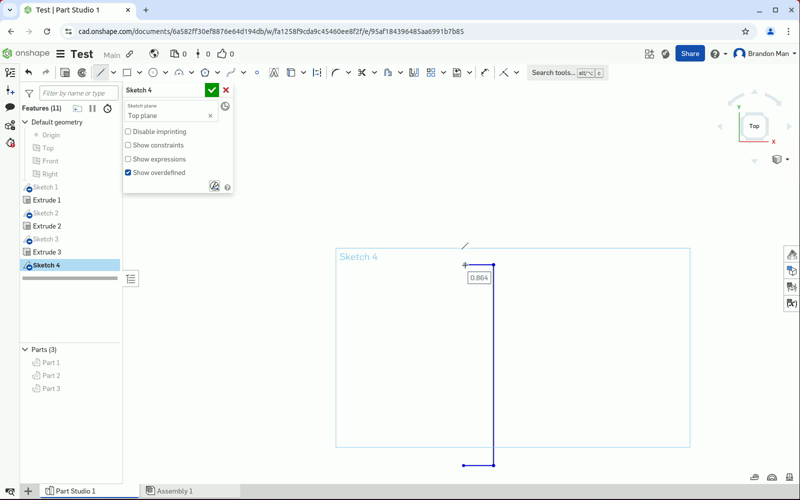
scroll(-6)
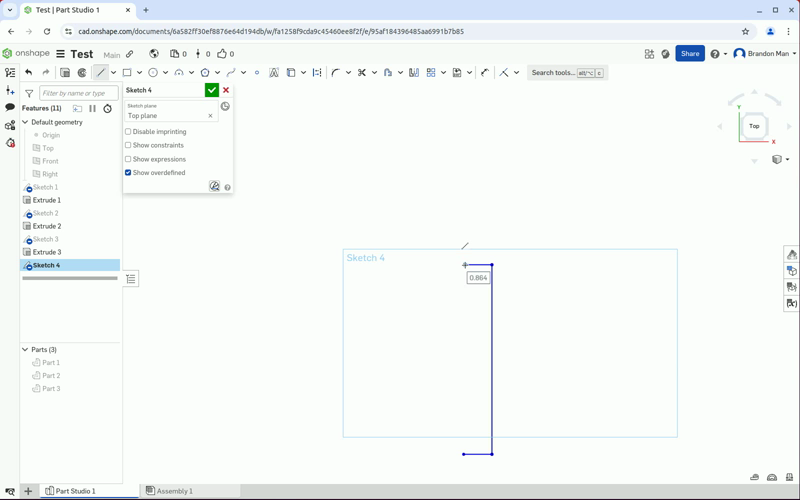
scroll(-6)
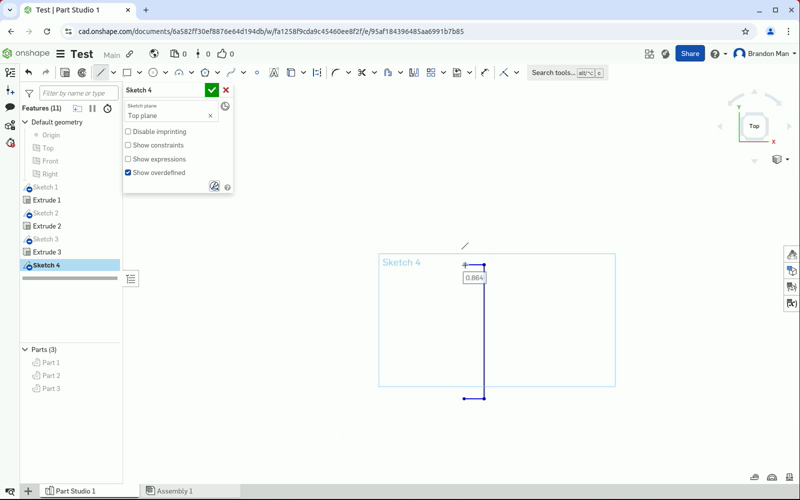
scroll(-6)
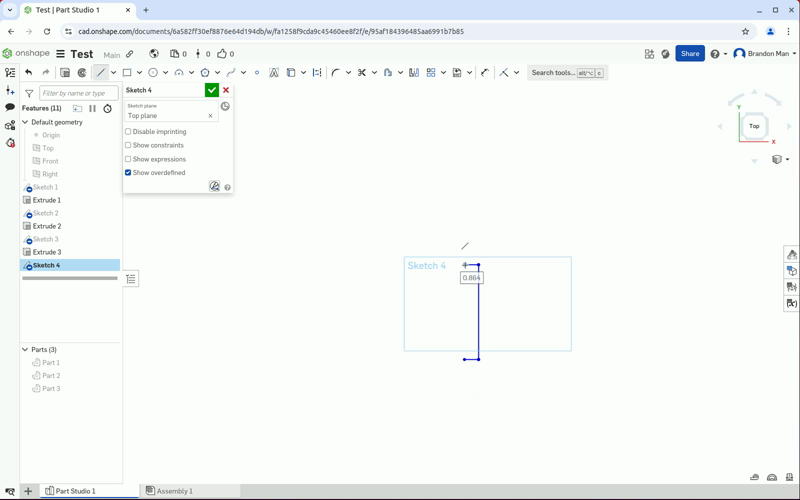
scroll(-6)
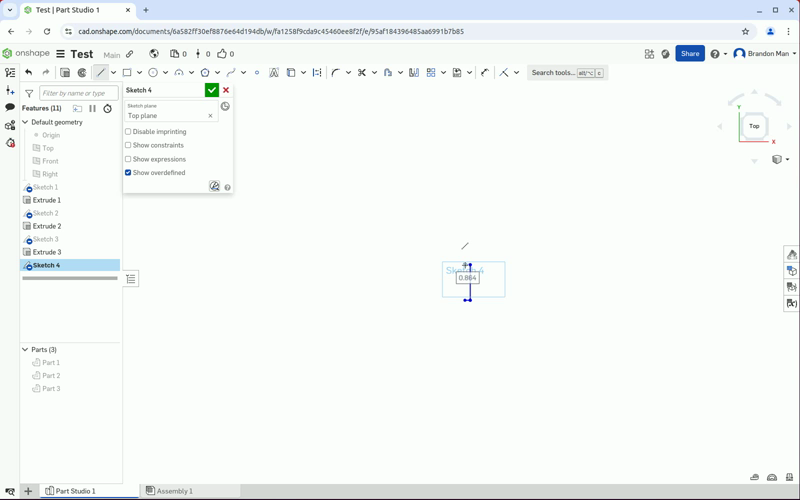
key_up(shift)
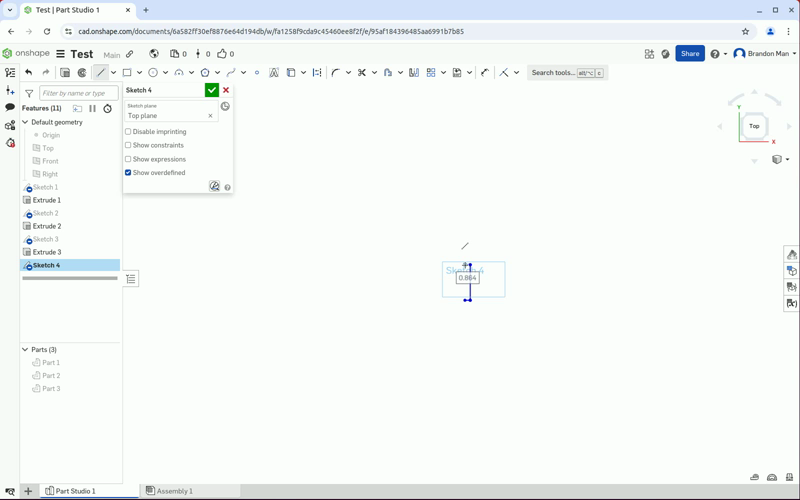
mouse_move(495, 264)
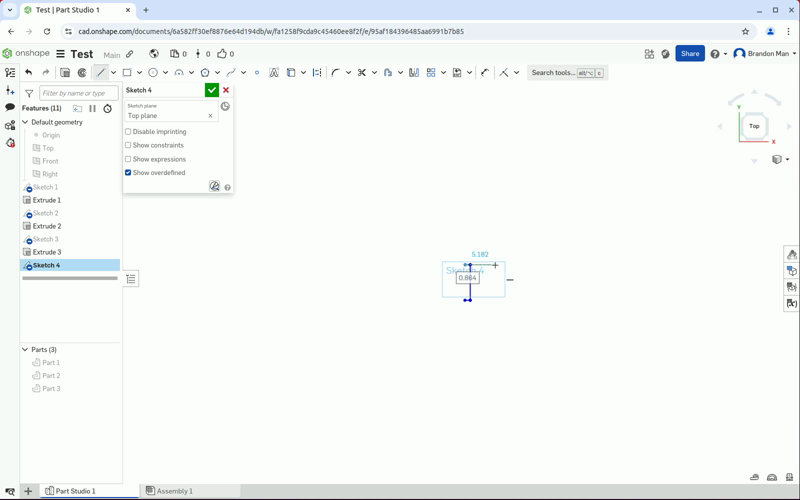
key_down(shift)
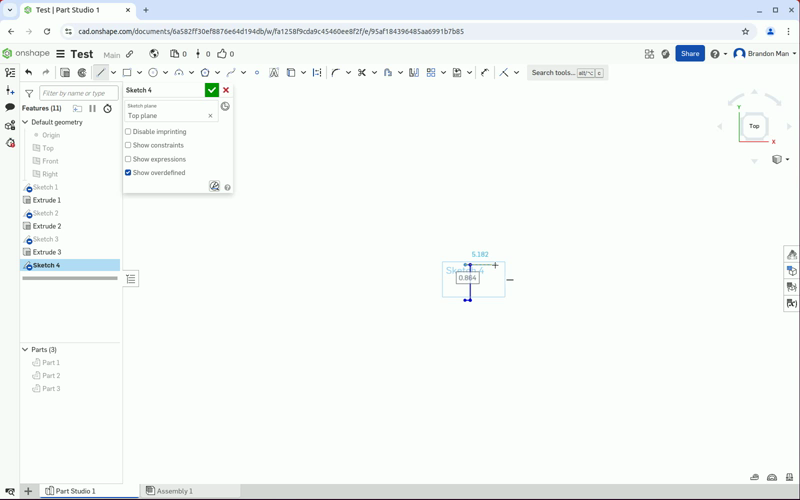
mouse_move(465, 300)
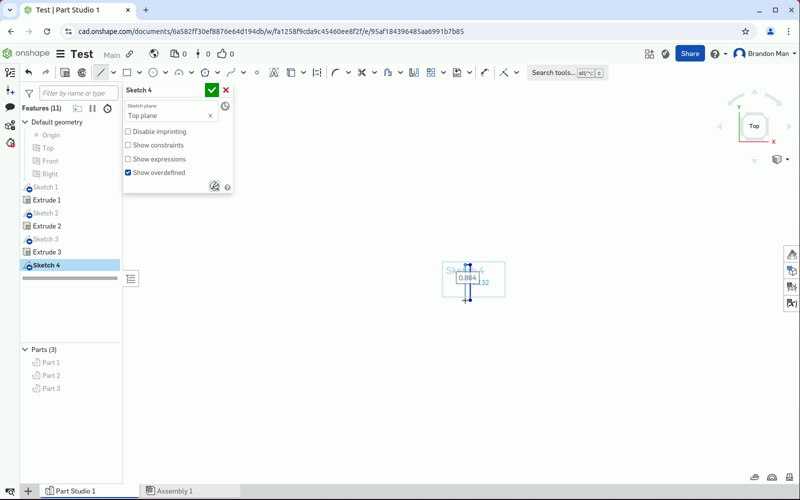
key_up(shift)
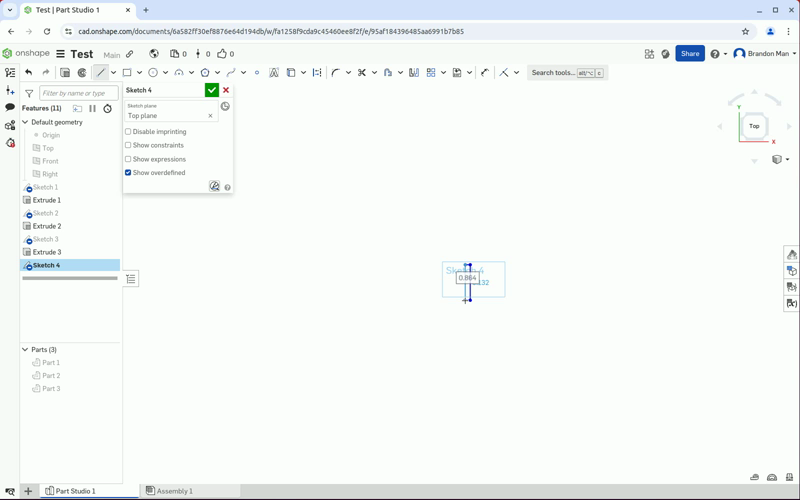
click(465, 300)
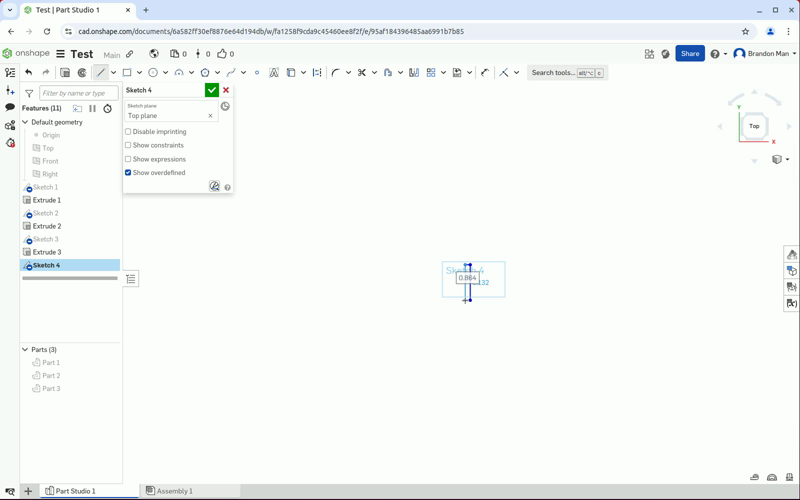
key(esc)
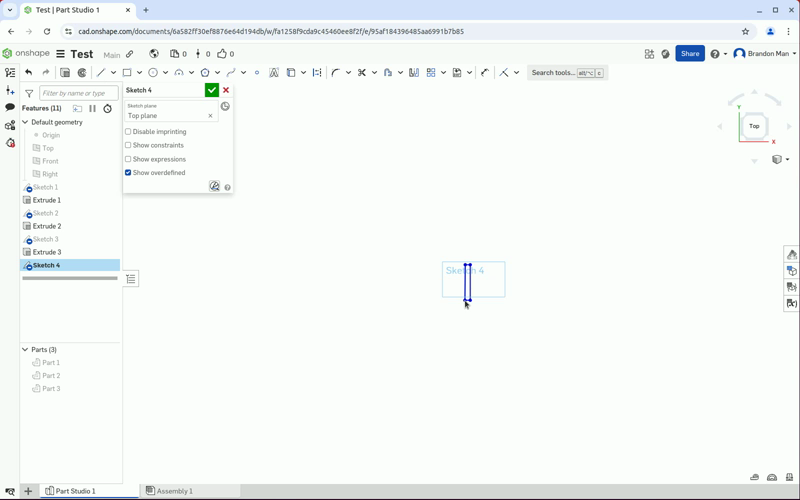
mouse_move(470, 273)
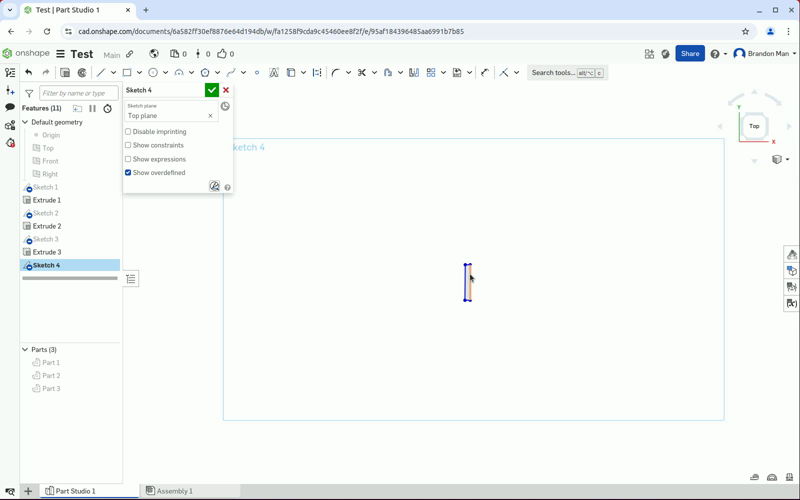
scroll(6)
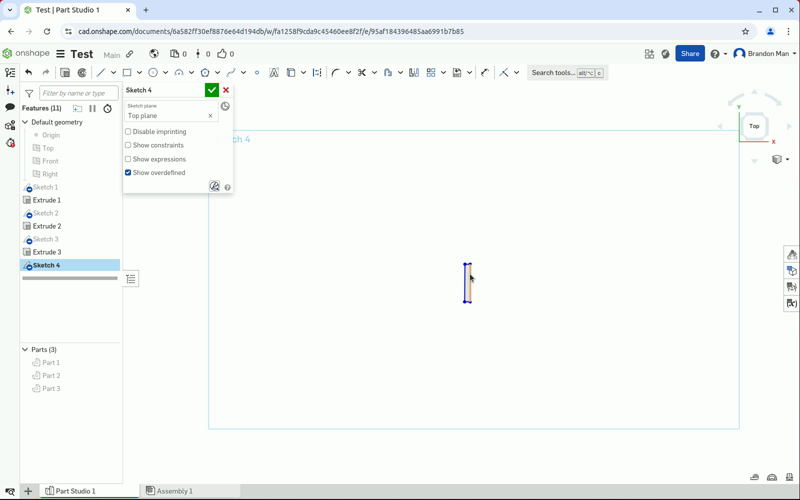
scroll(6)
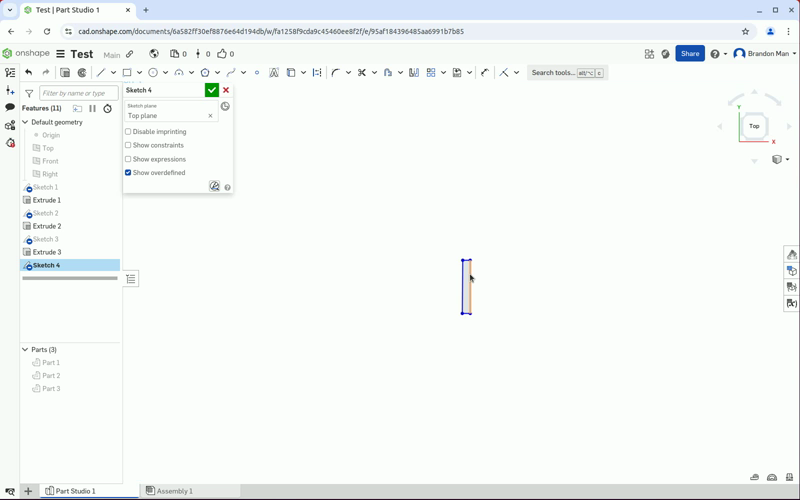
scroll(6)
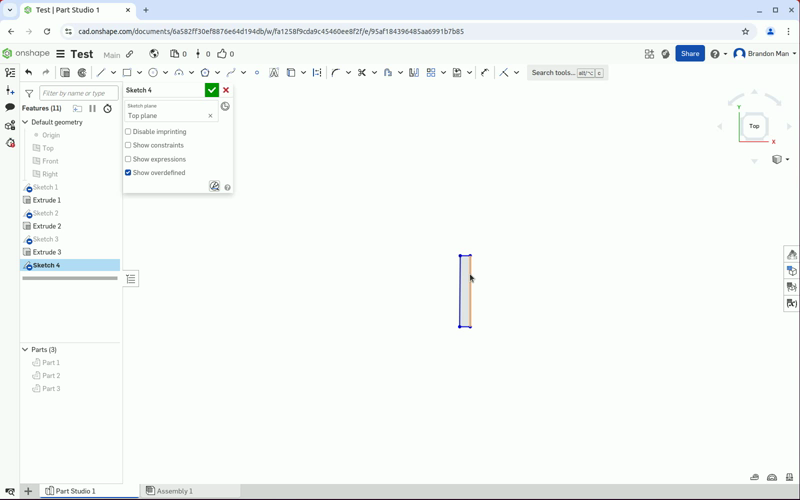
scroll(6)
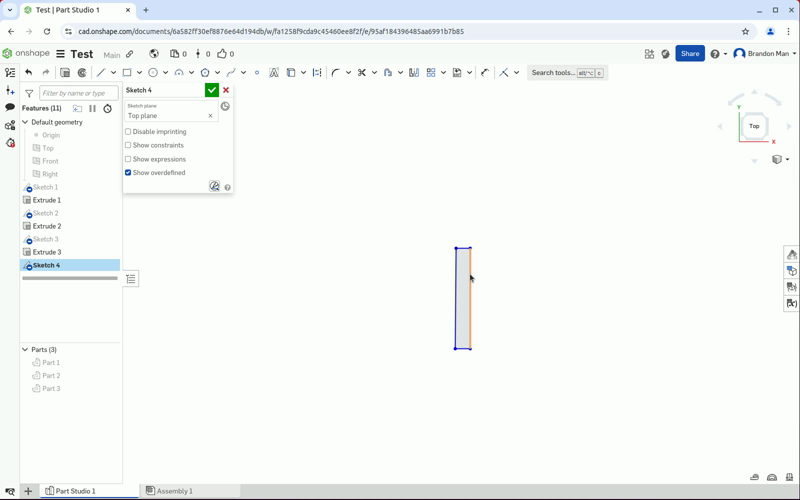
scroll(6)
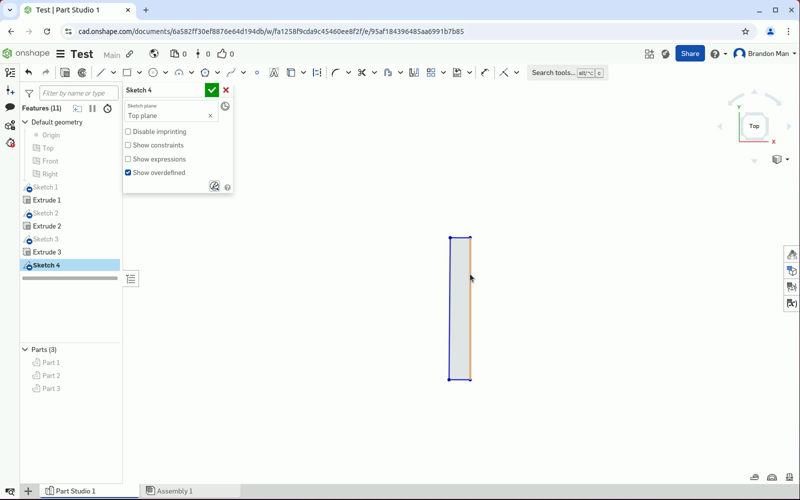
scroll(6)
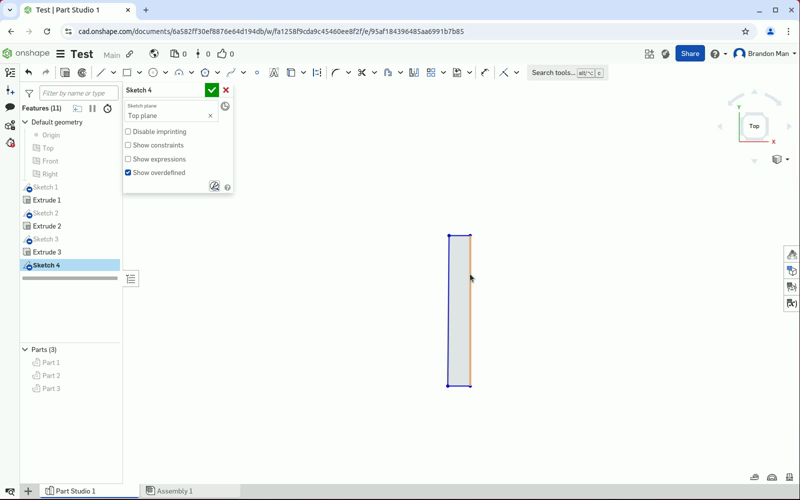
scroll(6)
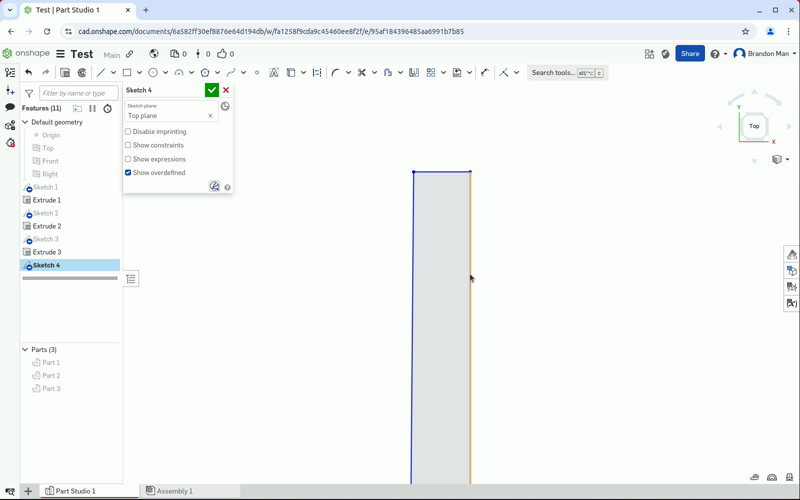
click(470, 273)
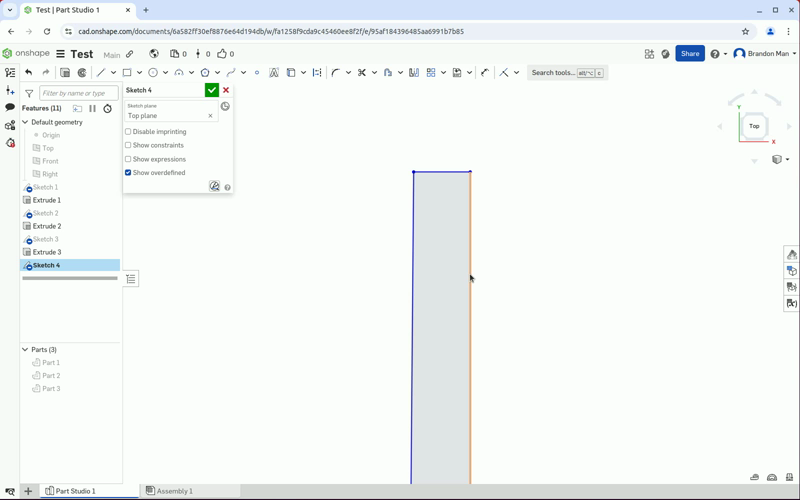
scroll(-6)
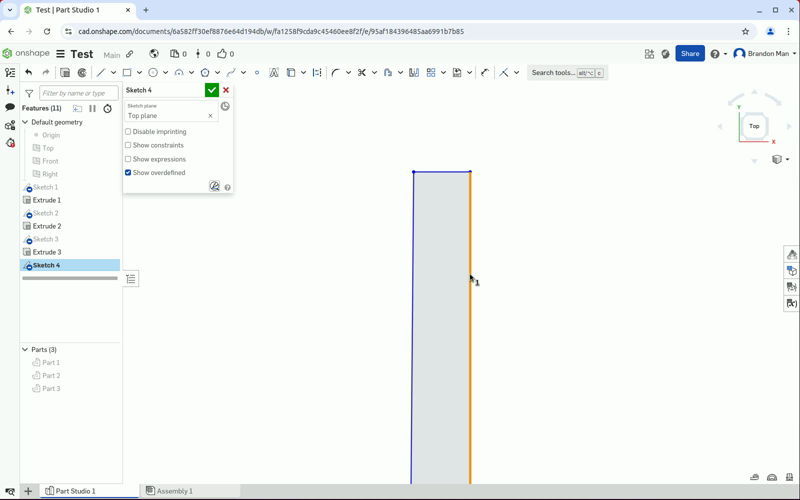
scroll(-6)
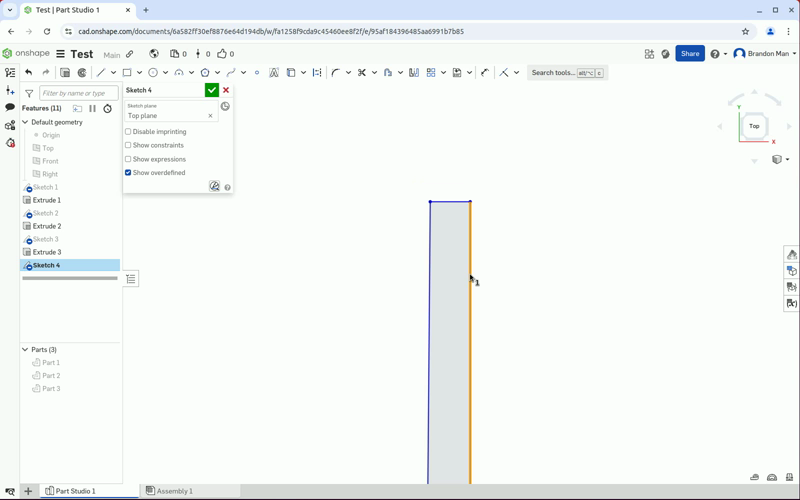
scroll(-6)
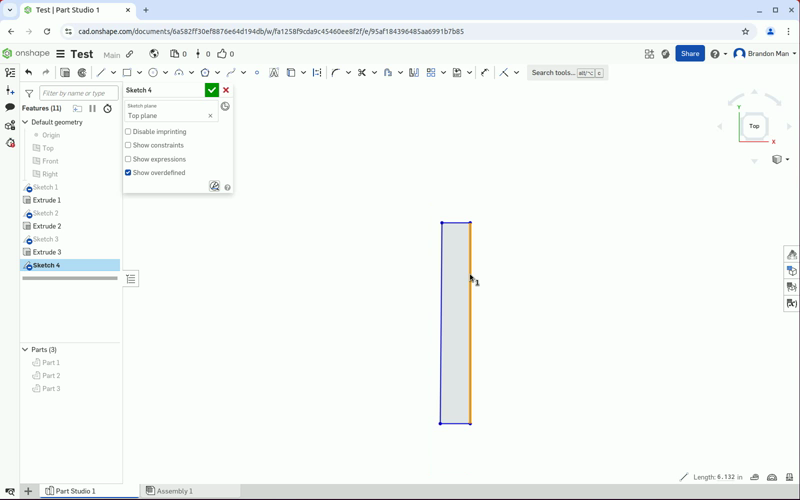
scroll(-6)
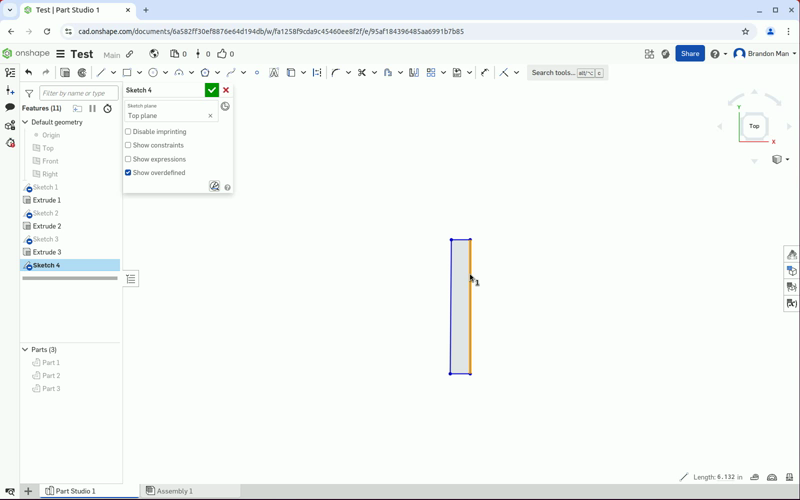
scroll(-6)
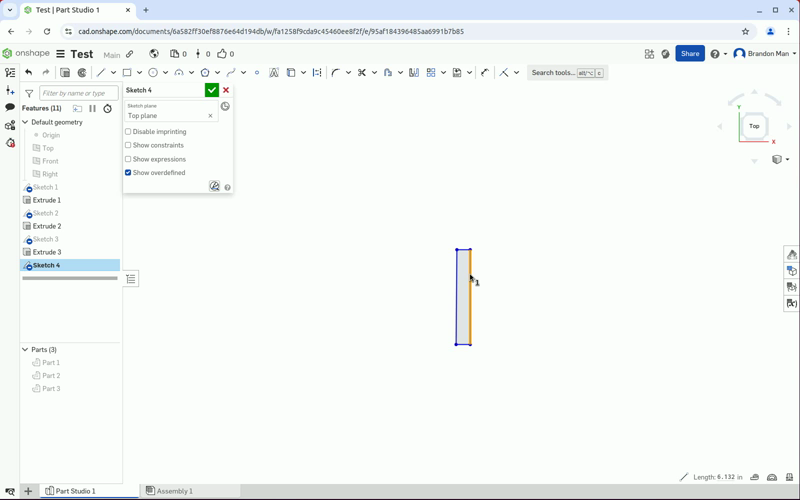
scroll(-6)
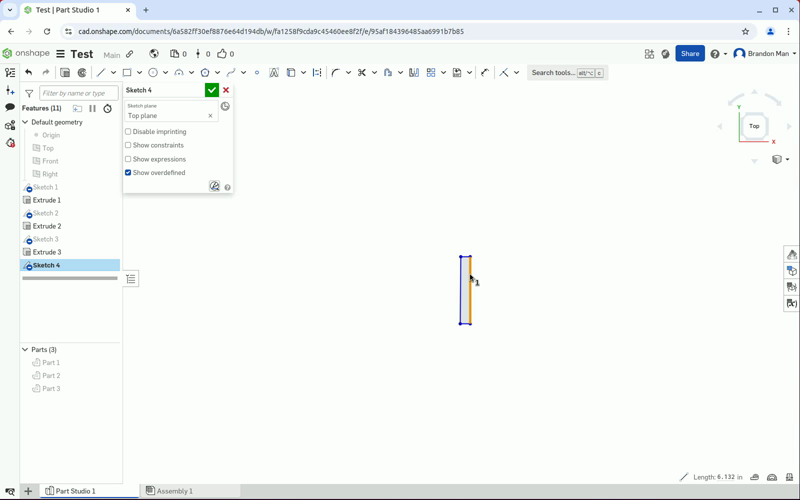
scroll(-6)
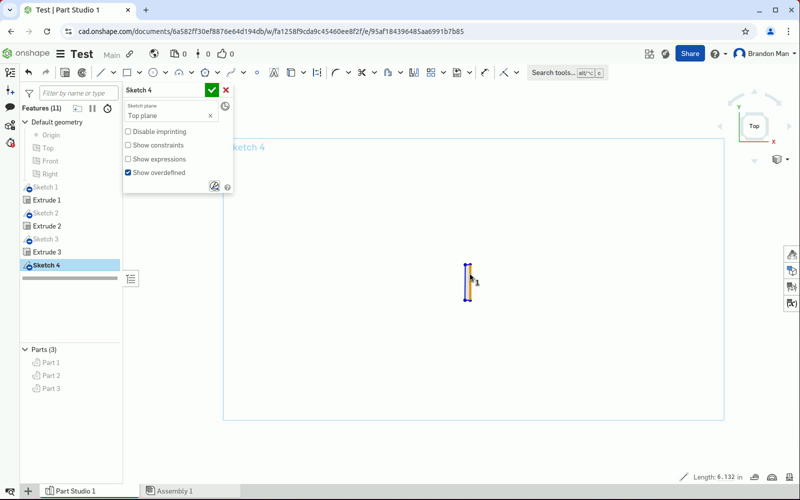
mouse_move(73, 352)
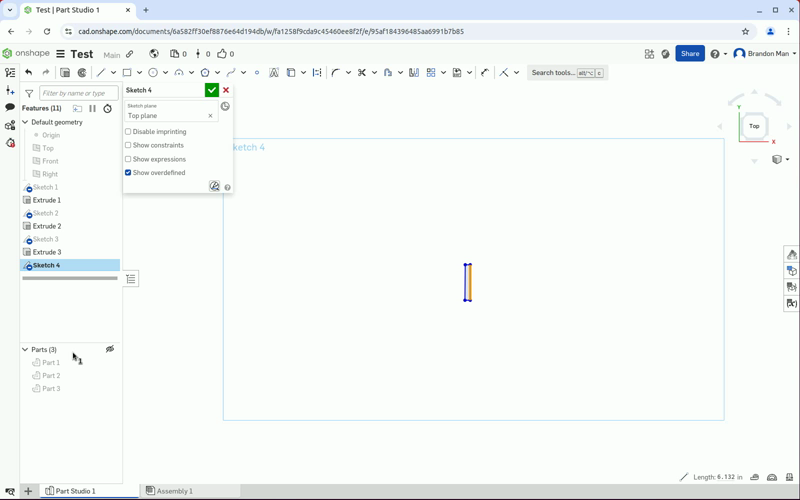
key(shift+y)
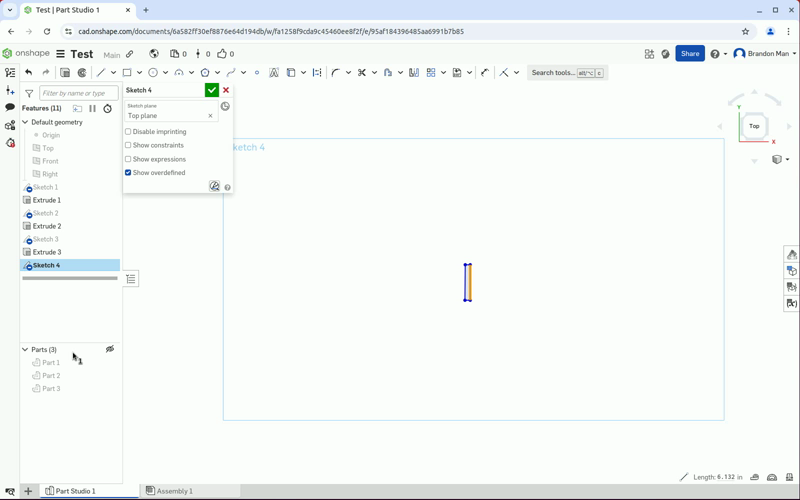
key(shift+e)
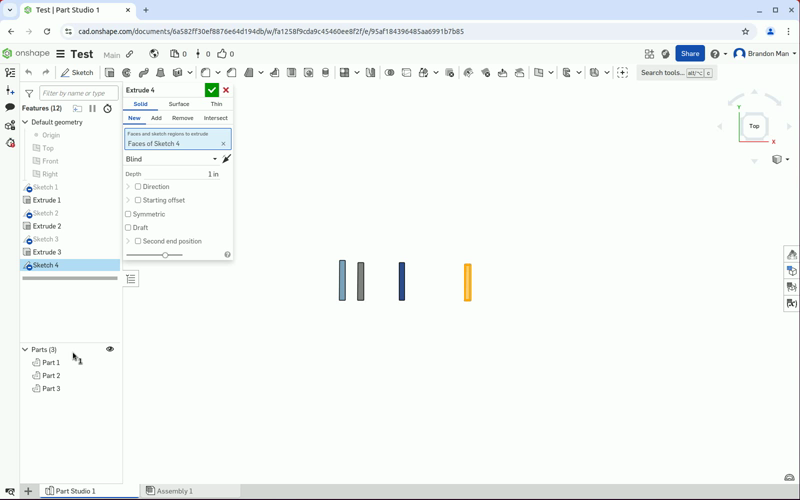
mouse_move(143, 106)
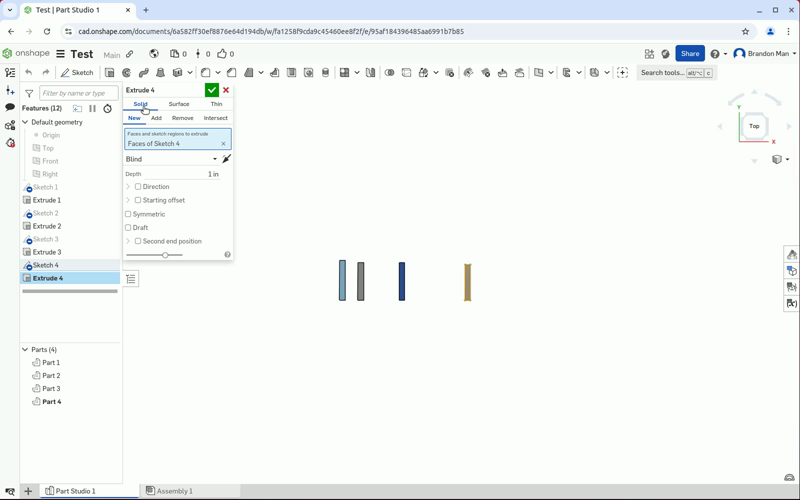
click(143, 106)
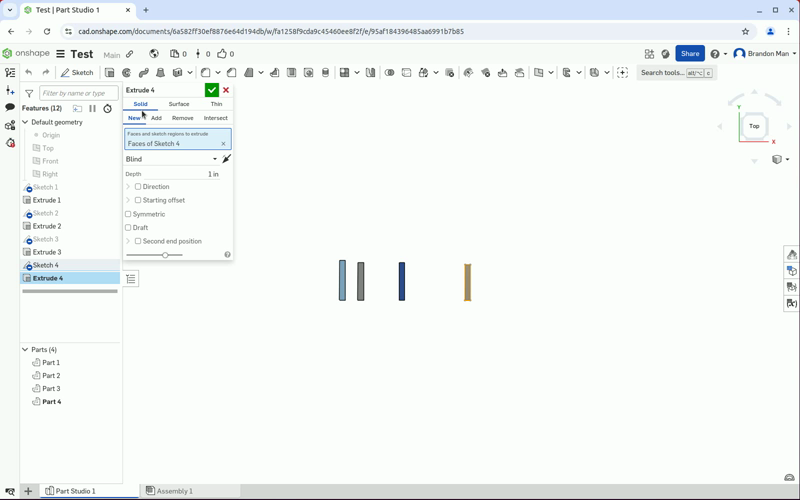
mouse_move(137, 120)
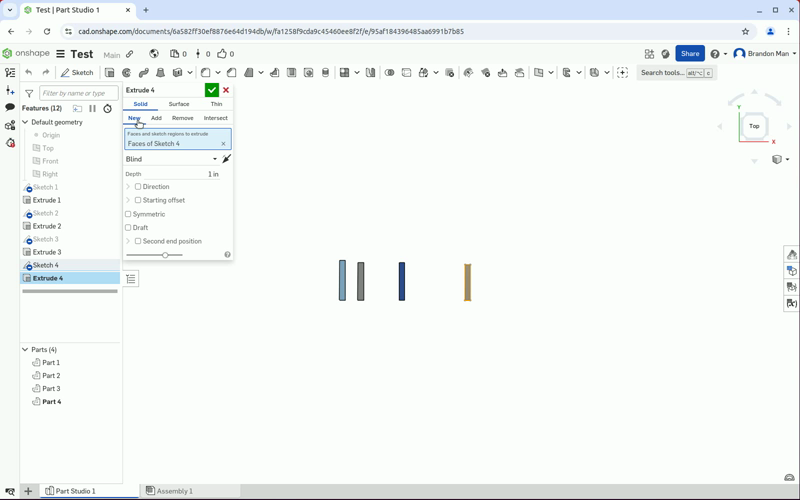
click(137, 120)
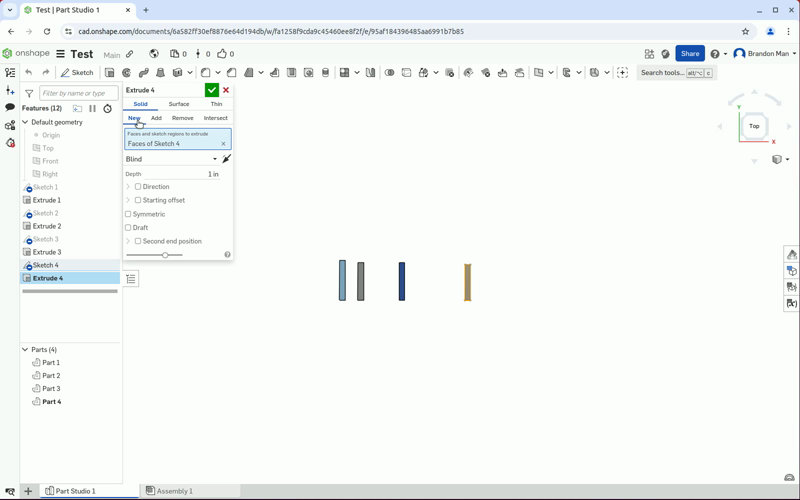
key(tab, 4)
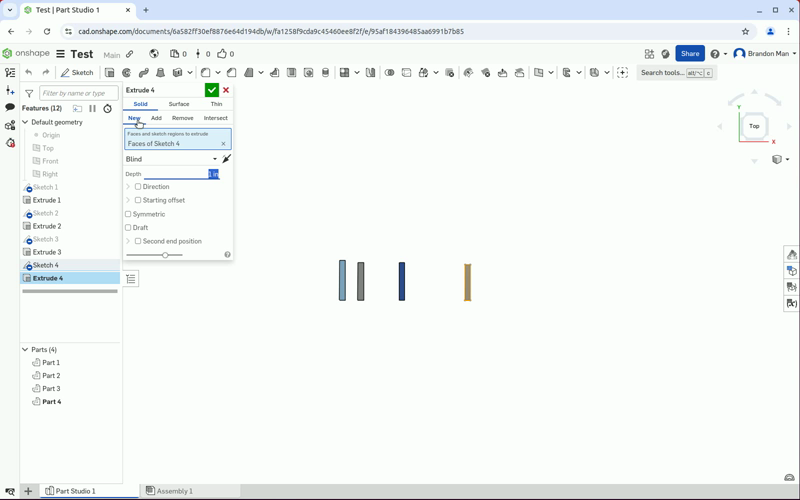
text(11.795)
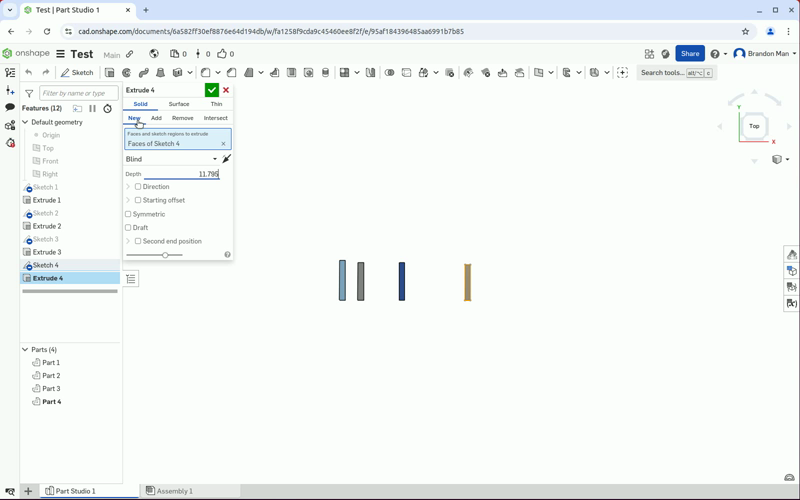
key(enter)
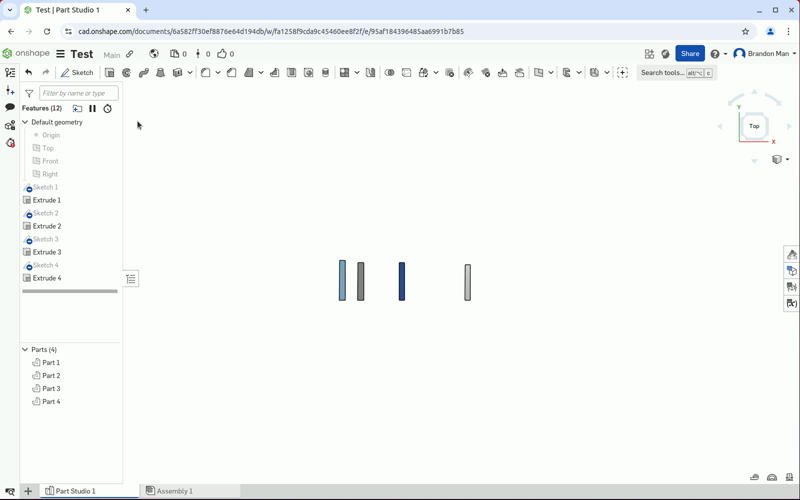
key(shift+h)
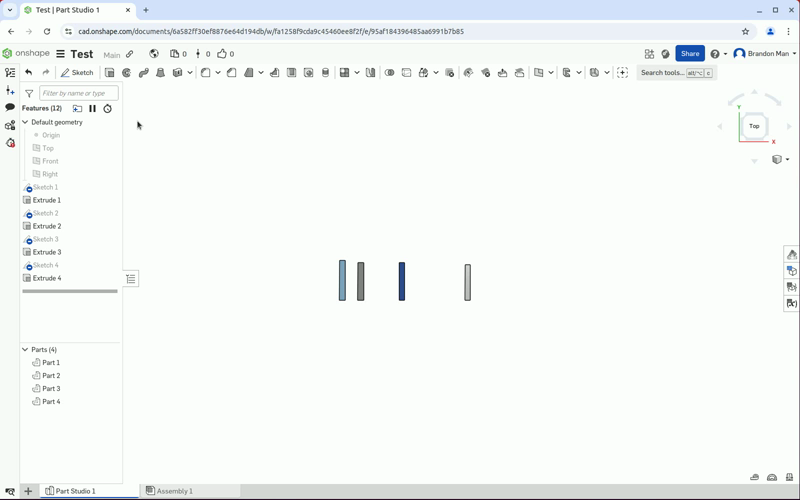
key(shift+h)
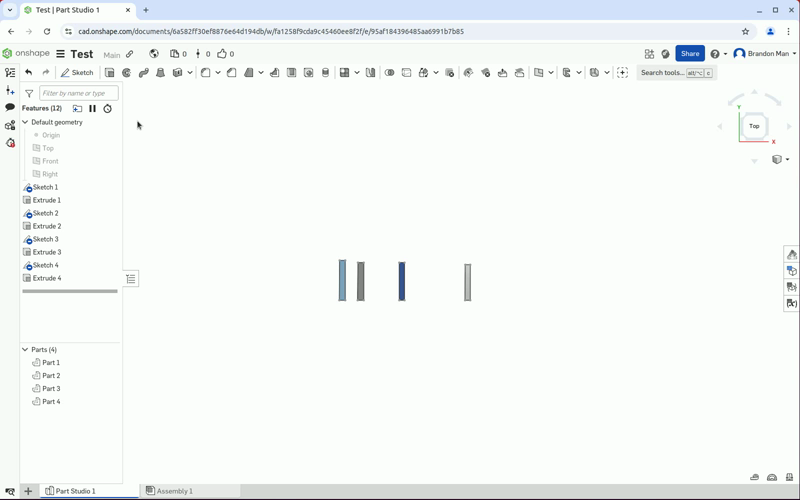
key(shift+7)
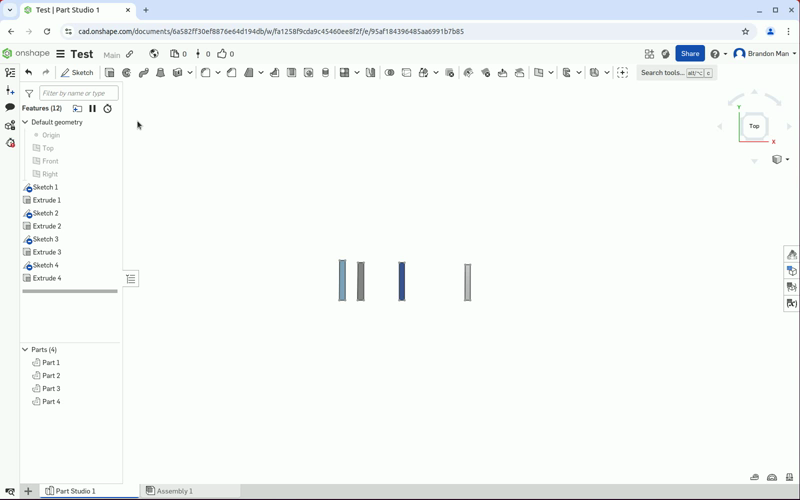
key(up, 3)
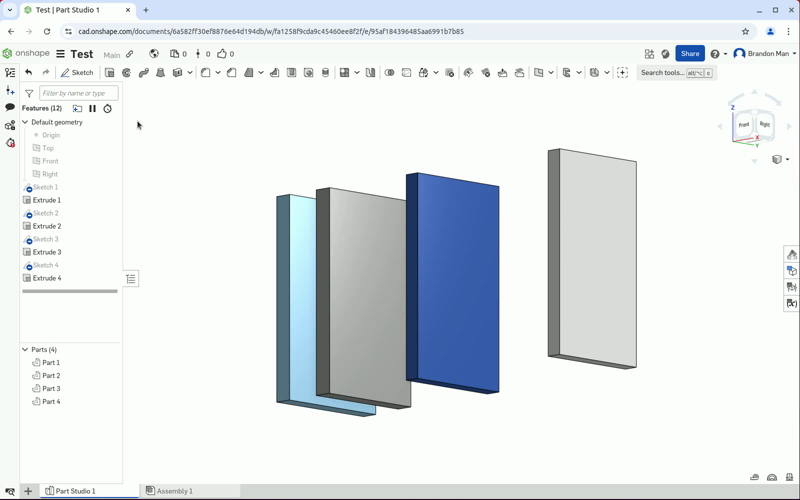
key(left, 3)
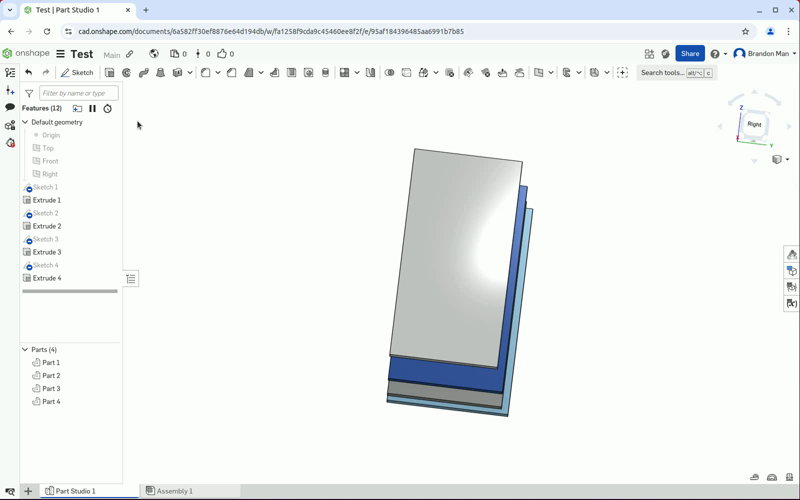
key(right, 3)
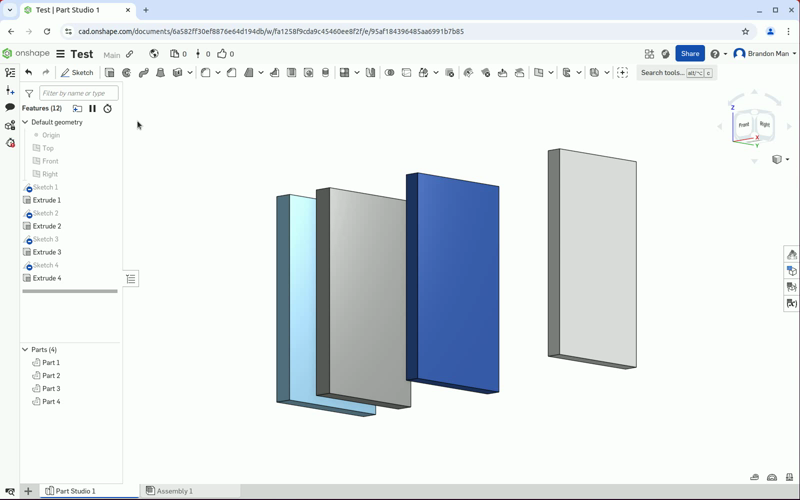
key(down, 3)
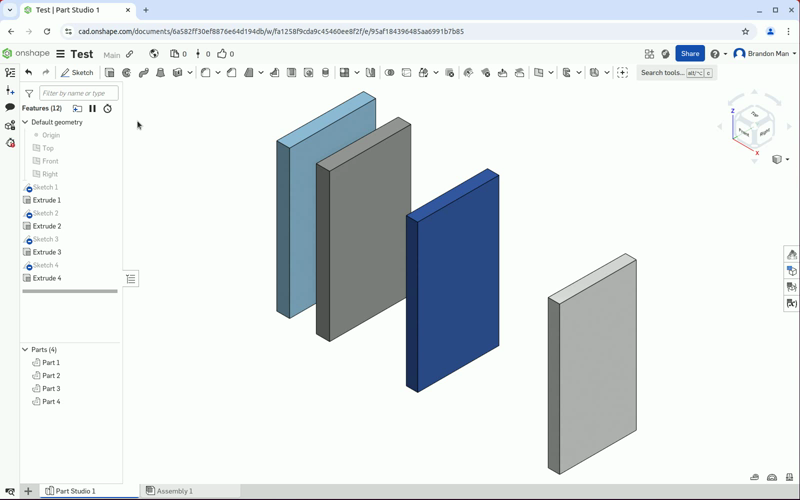
mouse_move(73, 189)
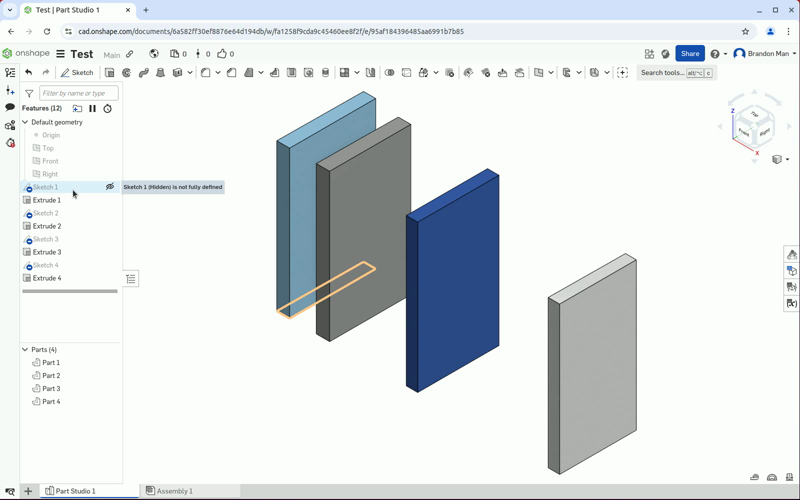
click(73, 189)